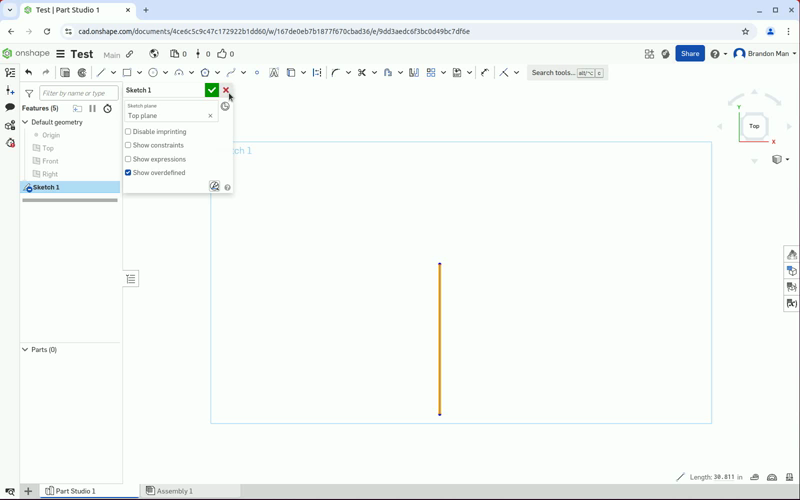
key(shift+h)
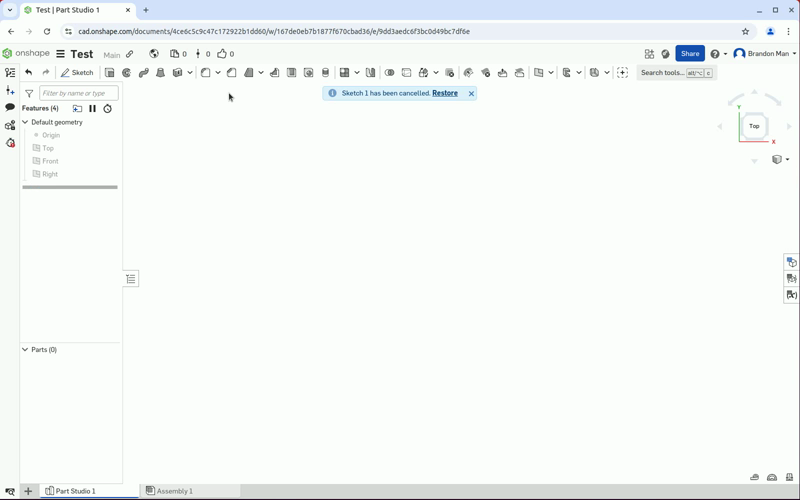
mouse_move(73, 352)
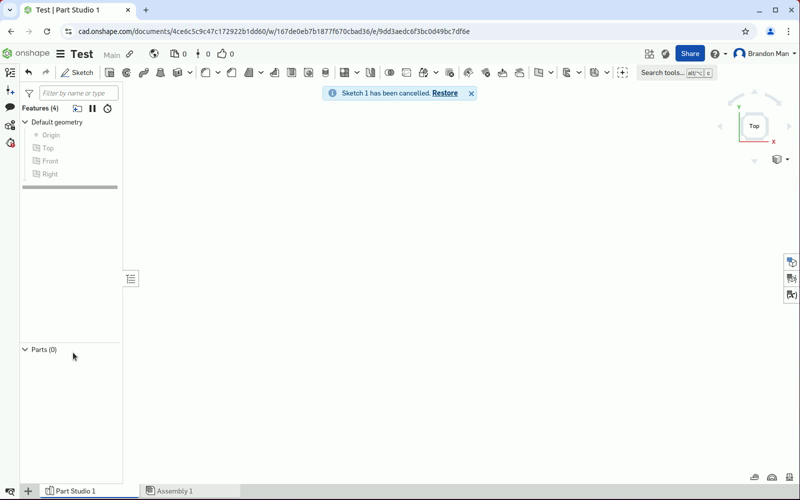
key(y)
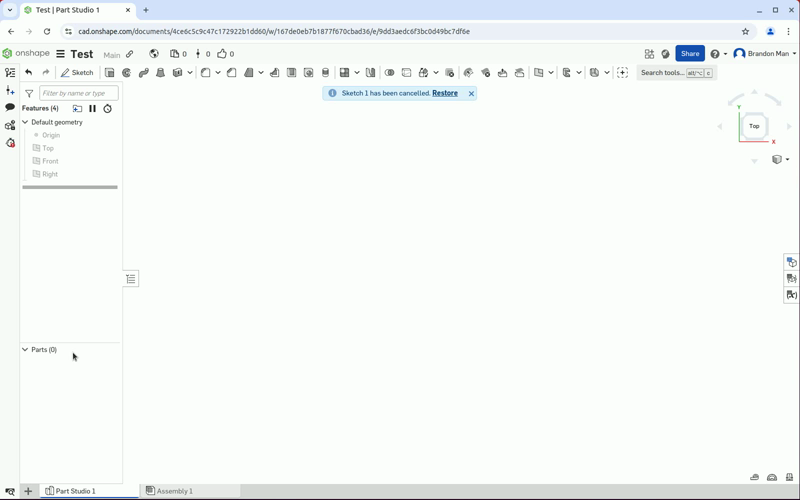
key(shift+p)
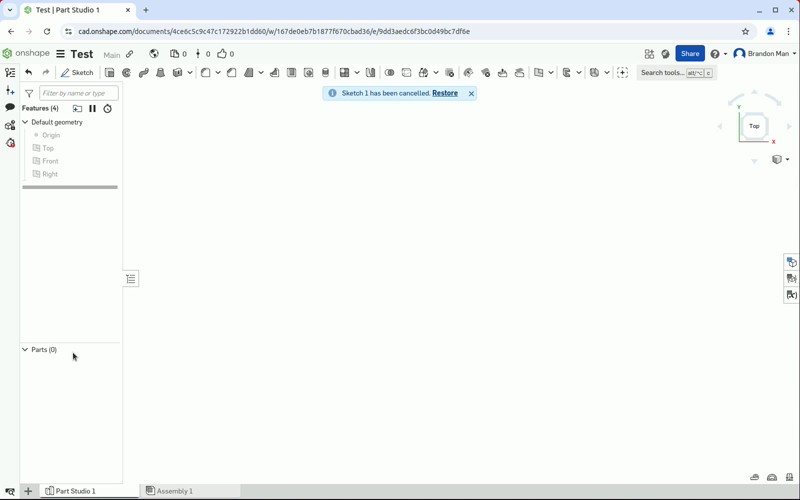
key(space)
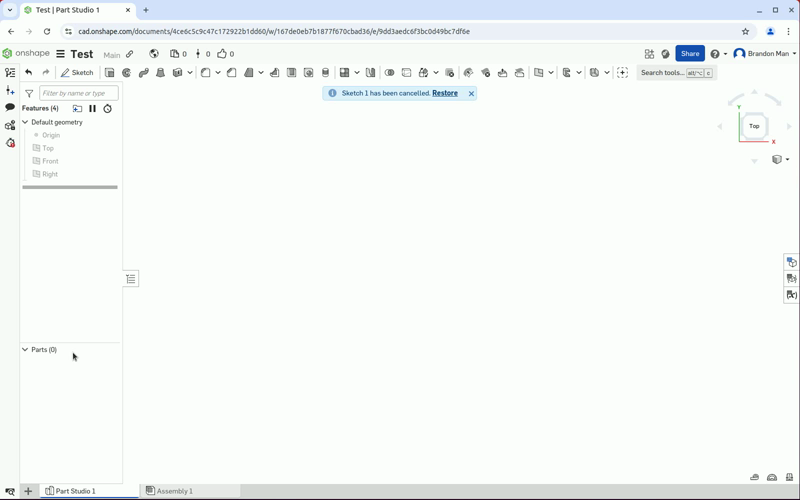
key_down(shift)
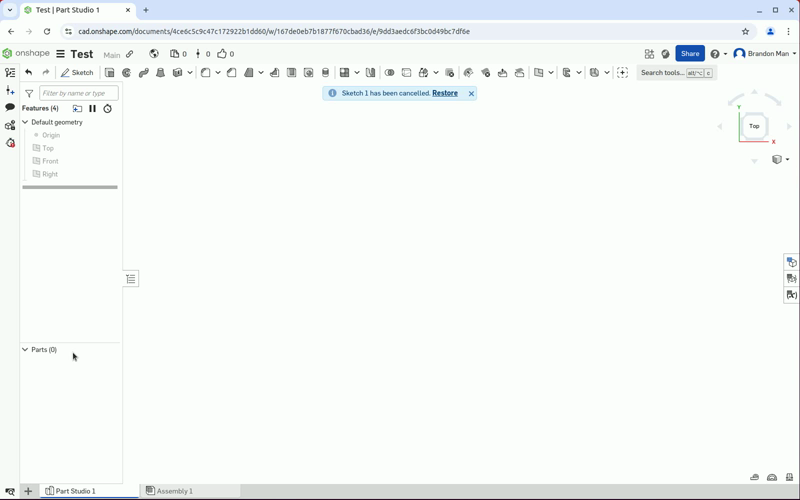
key(up)
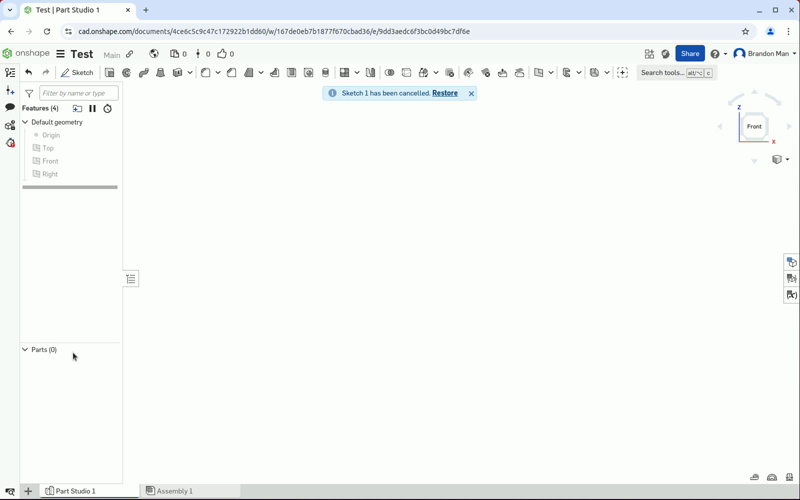
key_up(shift)
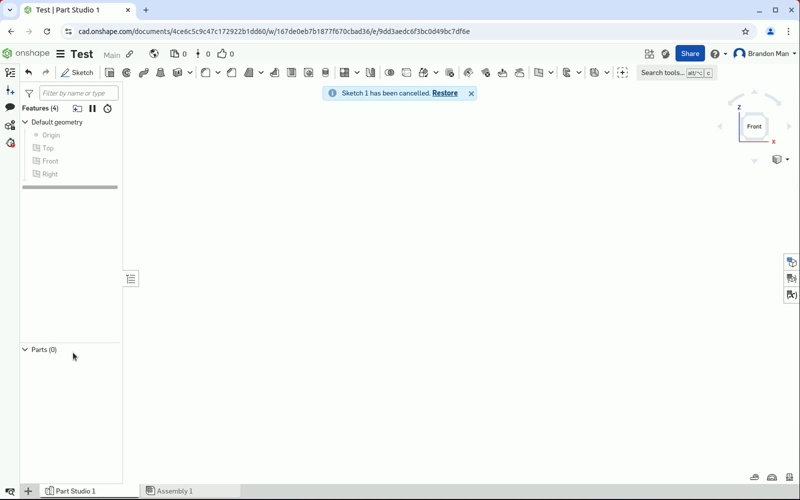
mouse_move(73, 352)
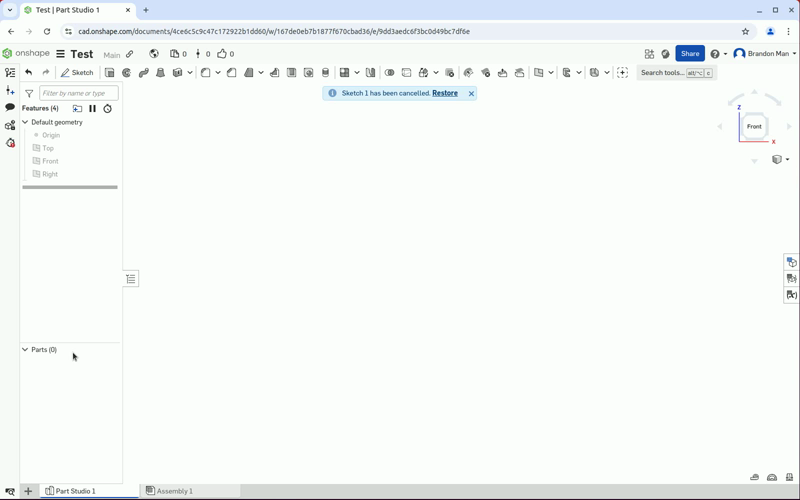
key(shift+y)
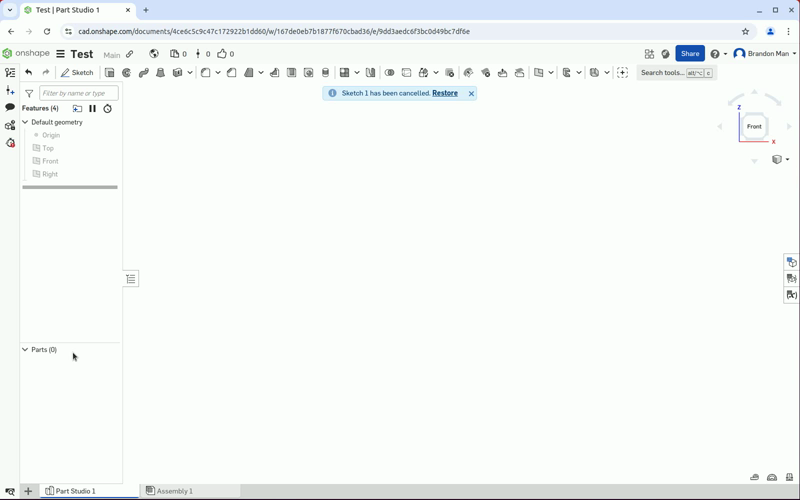
key(shift+s)
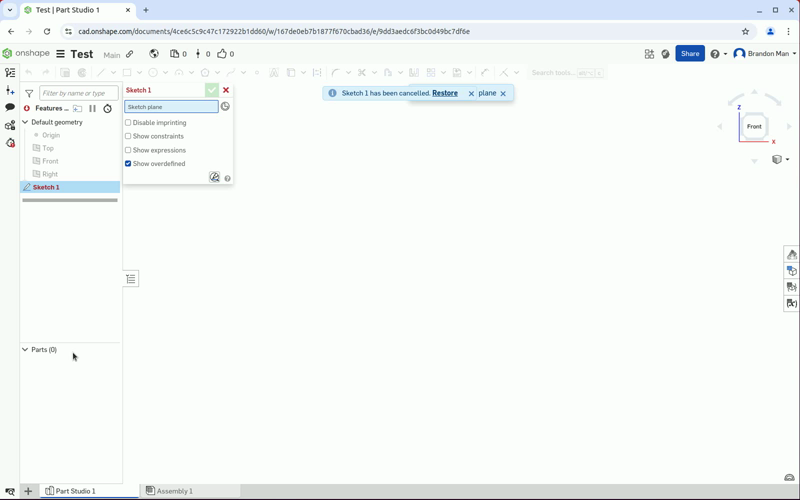
mouse_move(73, 163)
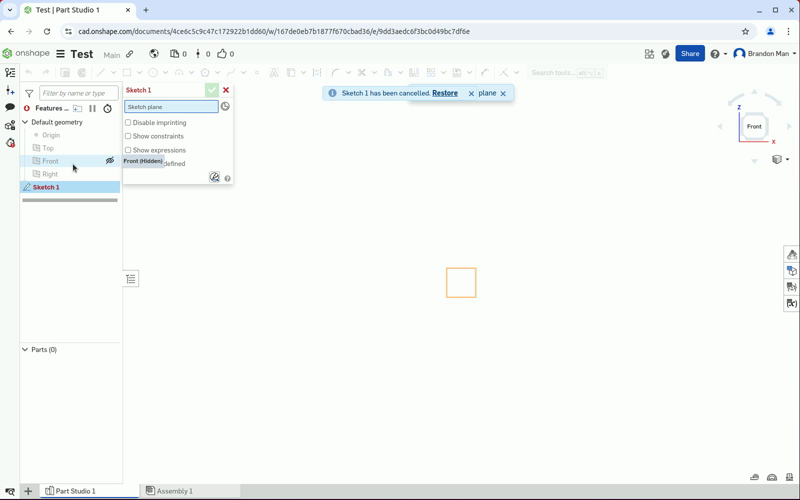
click(73, 163)
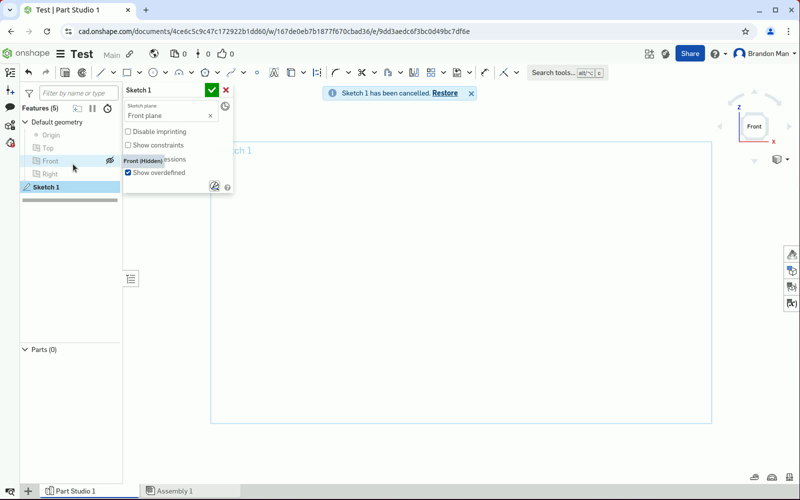
mouse_move(73, 352)
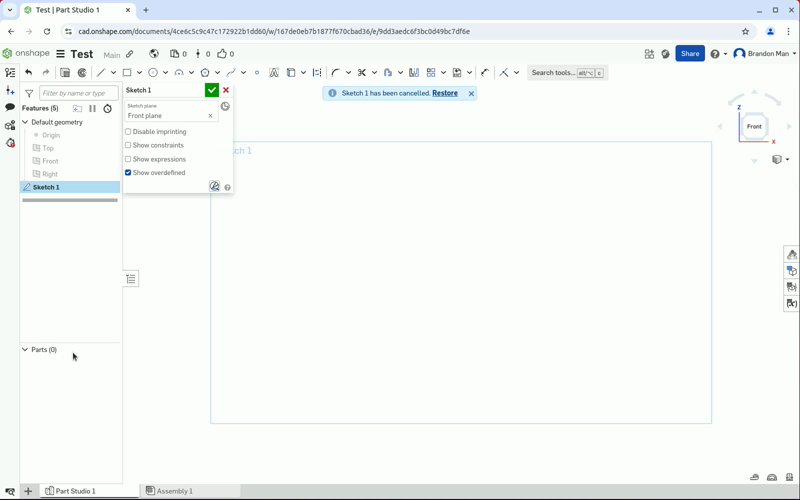
key(y)
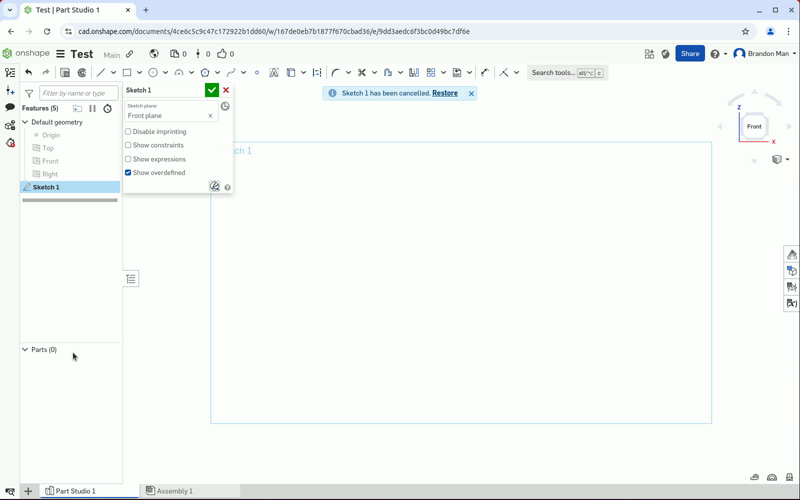
key(l)
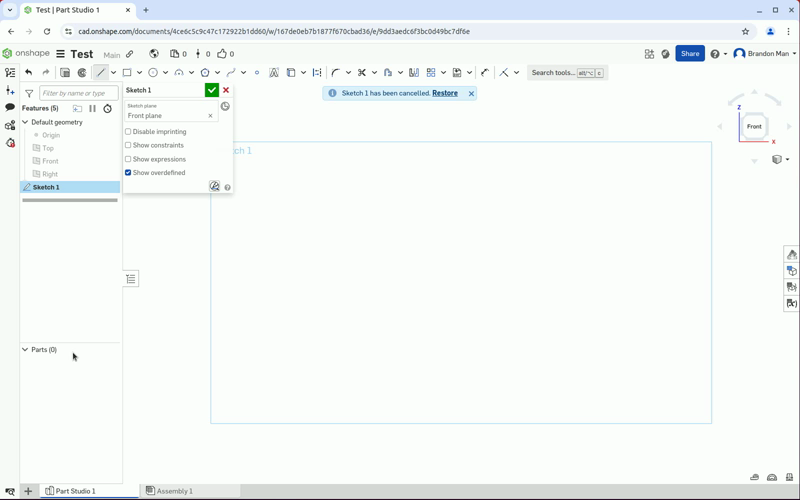
key_down(shift)
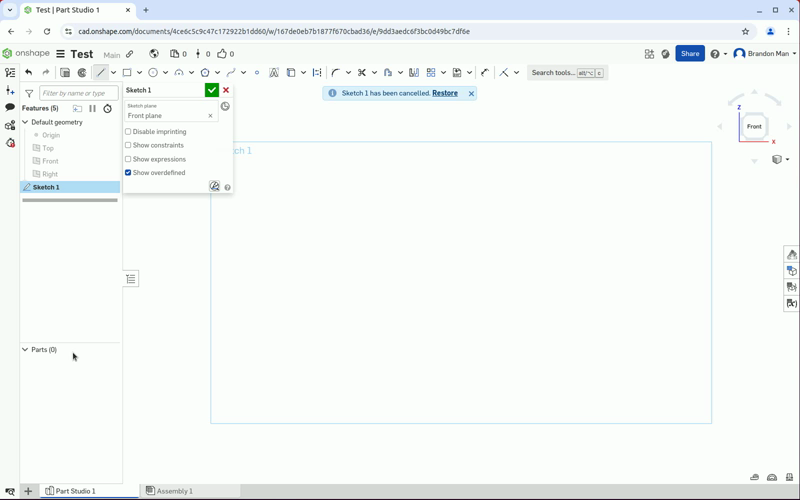
mouse_move(348, 284)
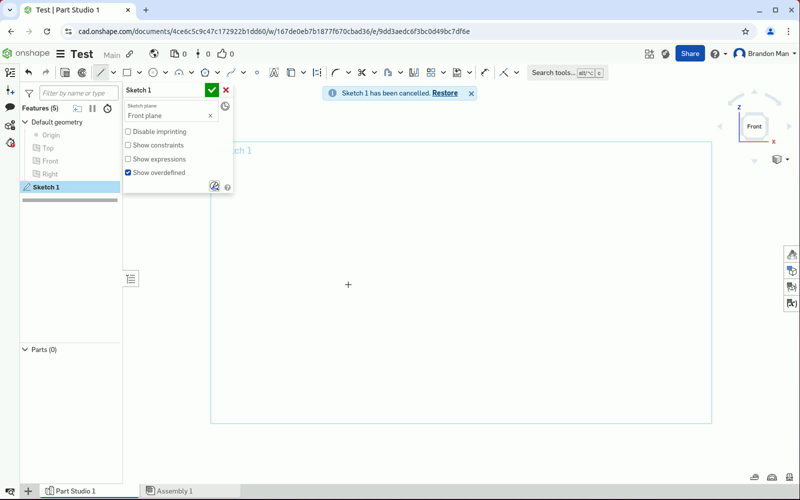
click(348, 284)
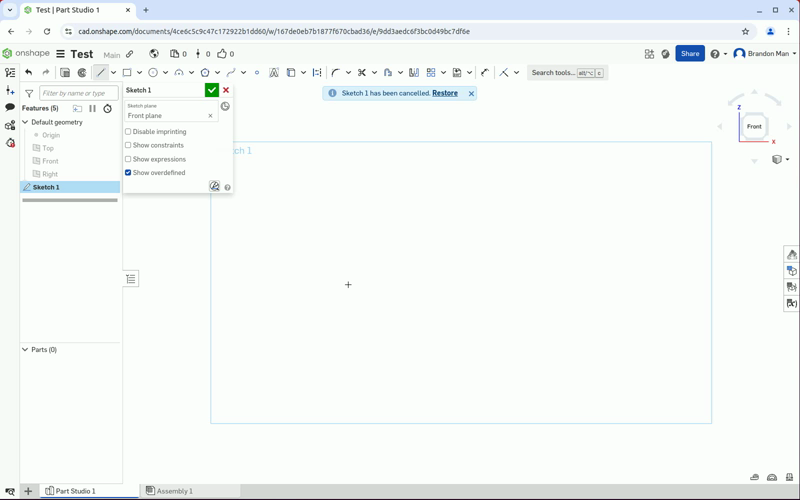
key_up(shift)
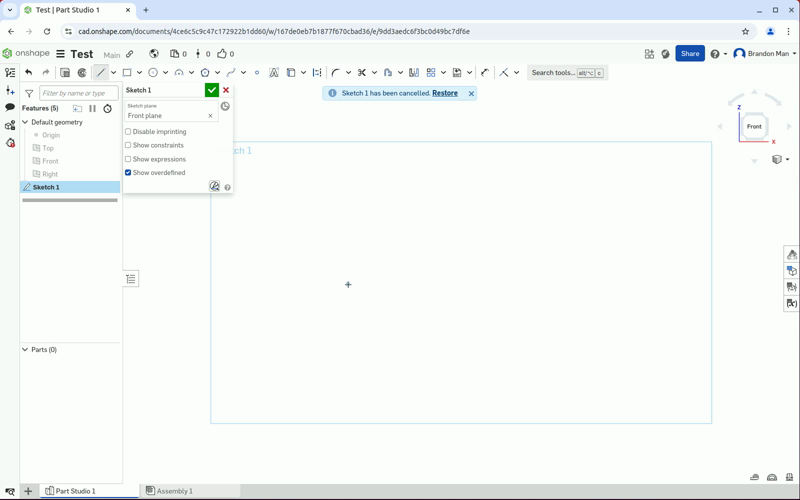
key_down(shift)
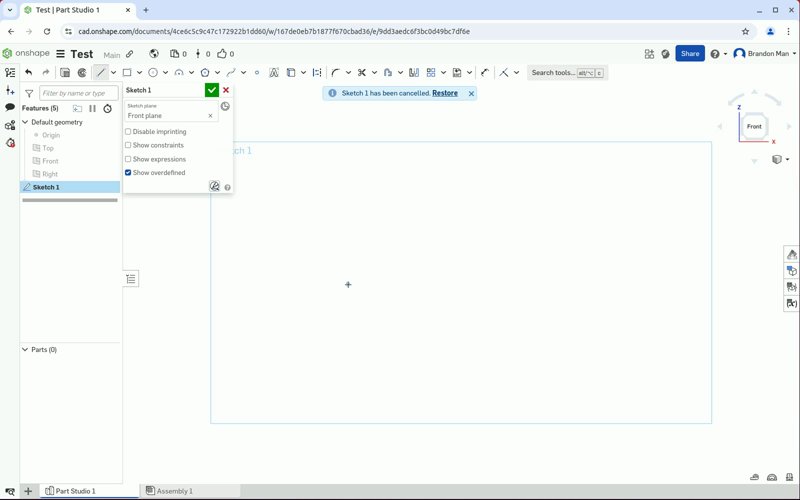
mouse_move(460, 284)
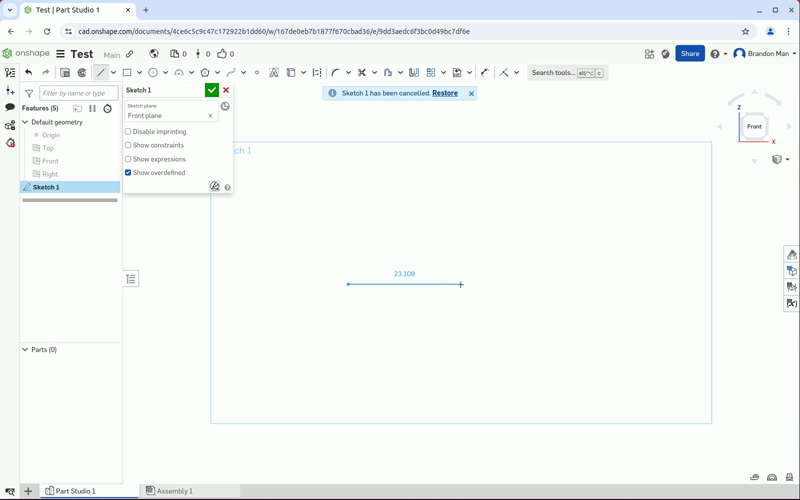
click(460, 284)
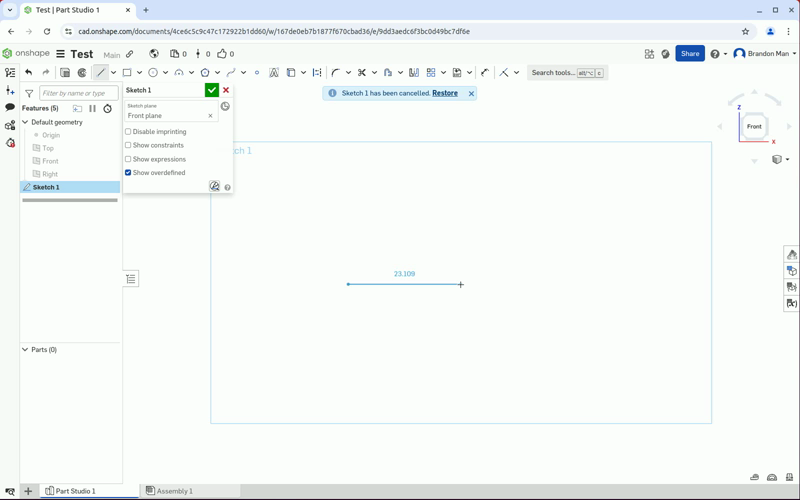
key_up(shift)
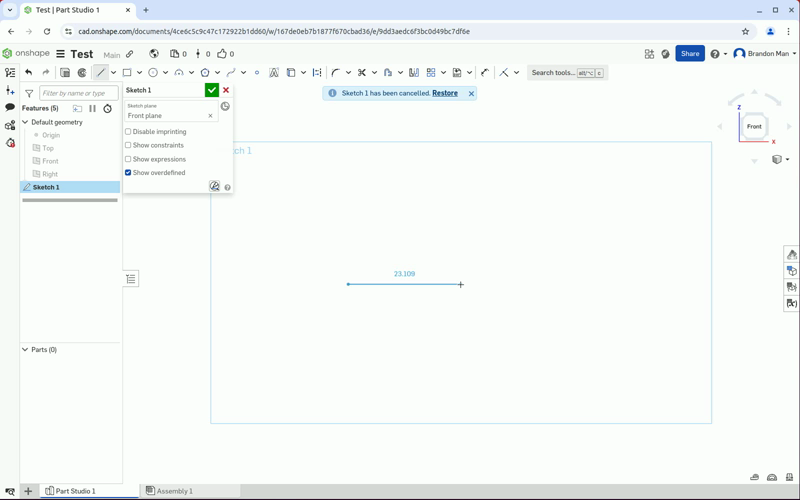
key_down(shift)
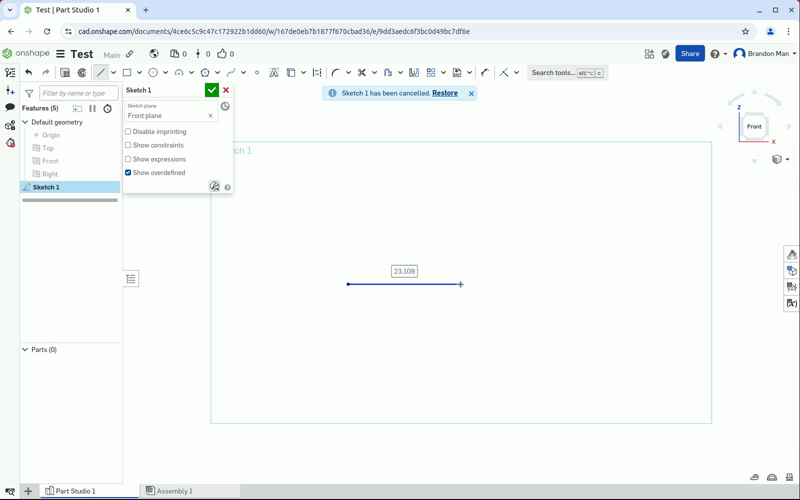
mouse_move(490, 284)
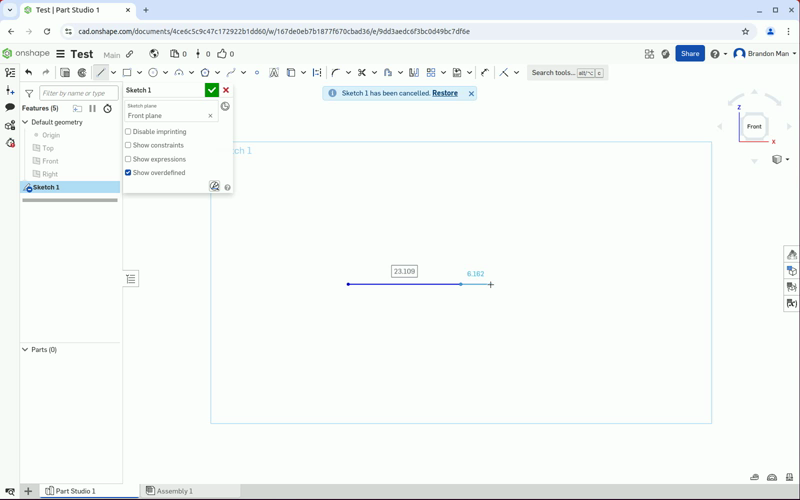
mouse_move(460, 282)
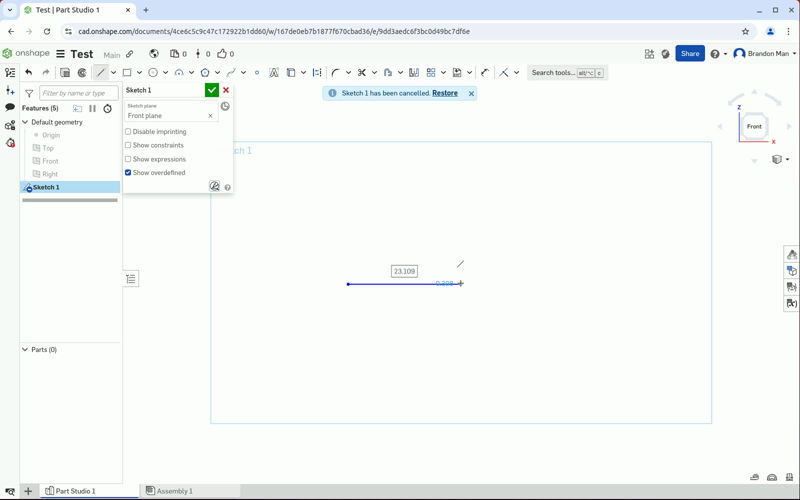
scroll(6)
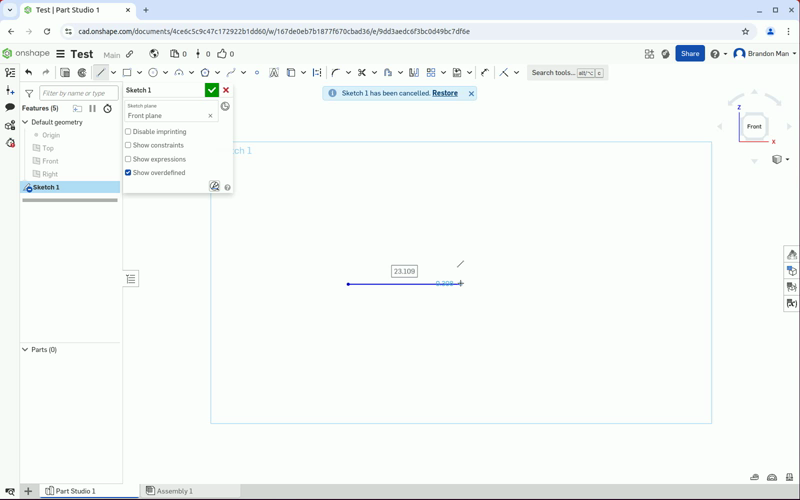
scroll(6)
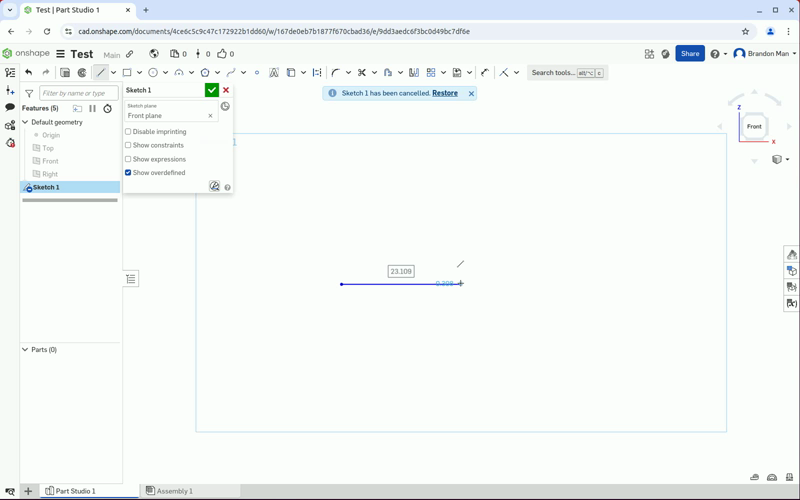
scroll(6)
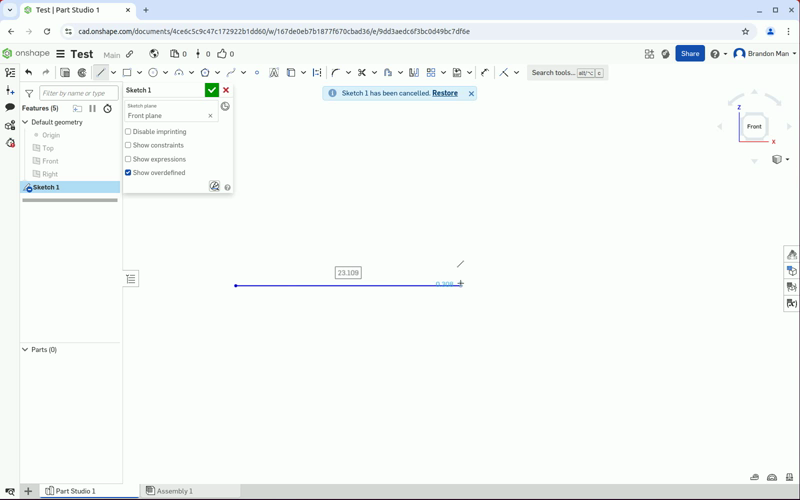
scroll(6)
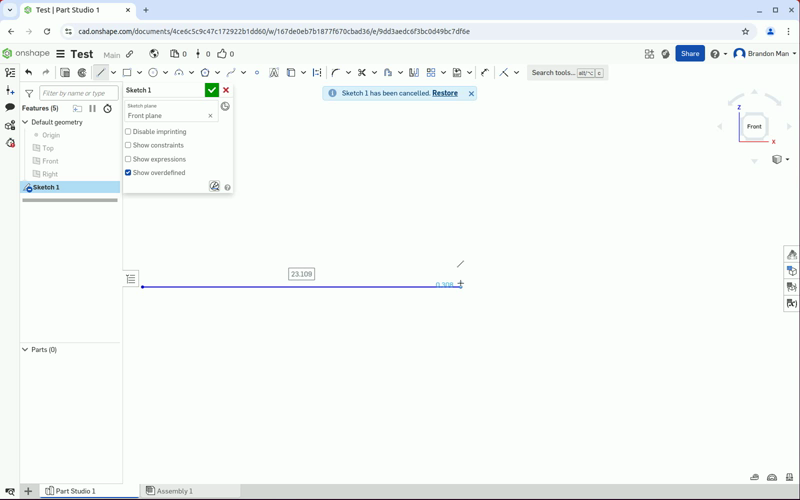
scroll(6)
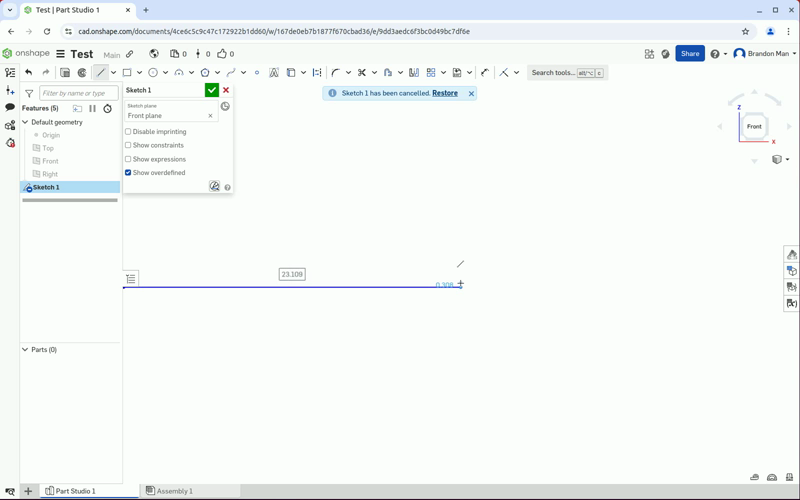
scroll(6)
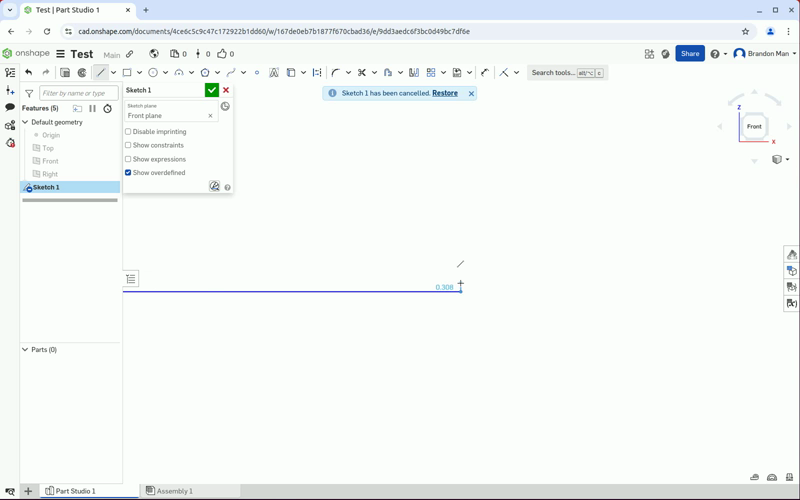
scroll(6)
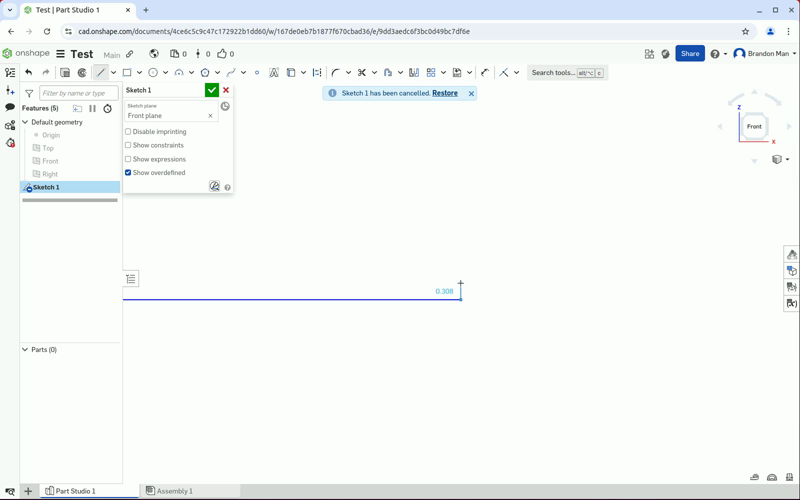
click(460, 282)
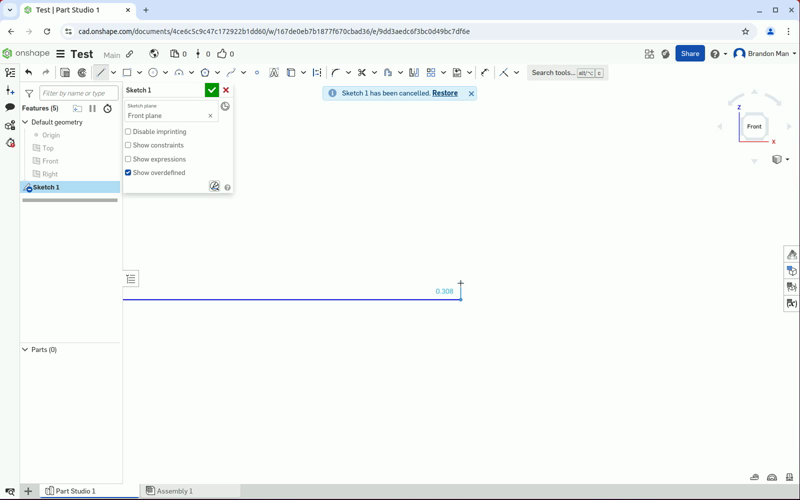
scroll(-6)
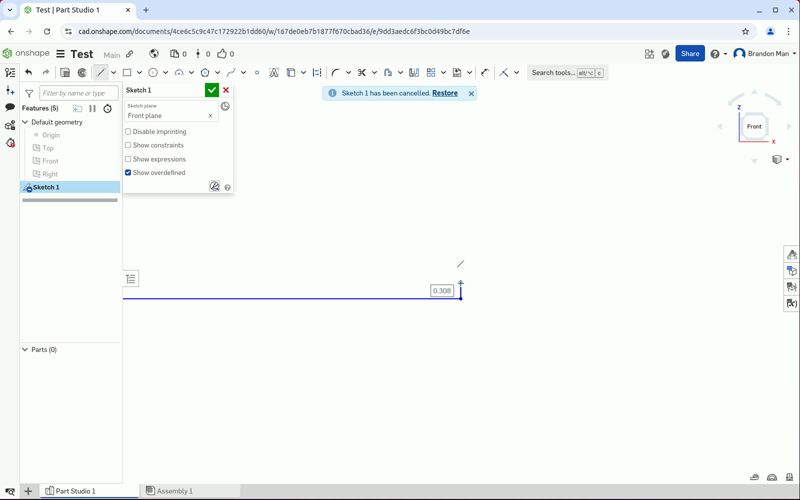
scroll(-6)
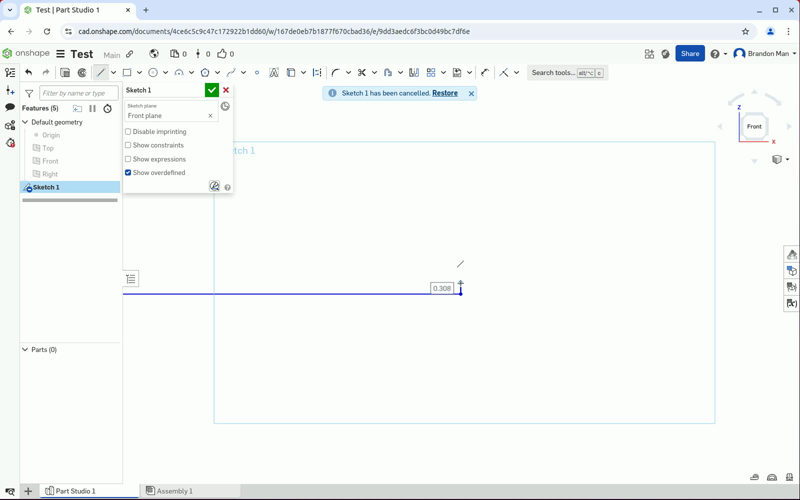
scroll(-6)
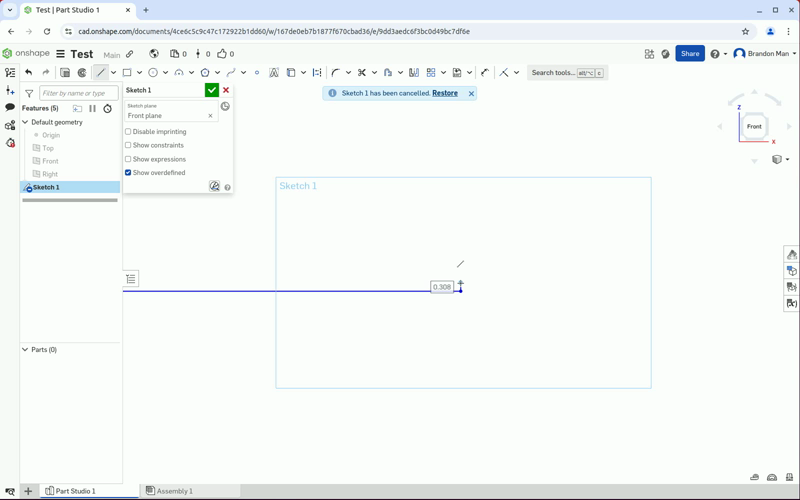
scroll(-6)
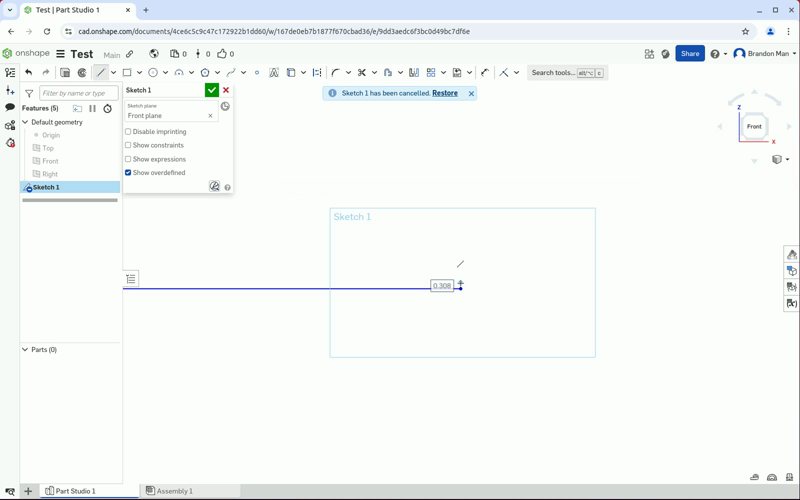
scroll(-6)
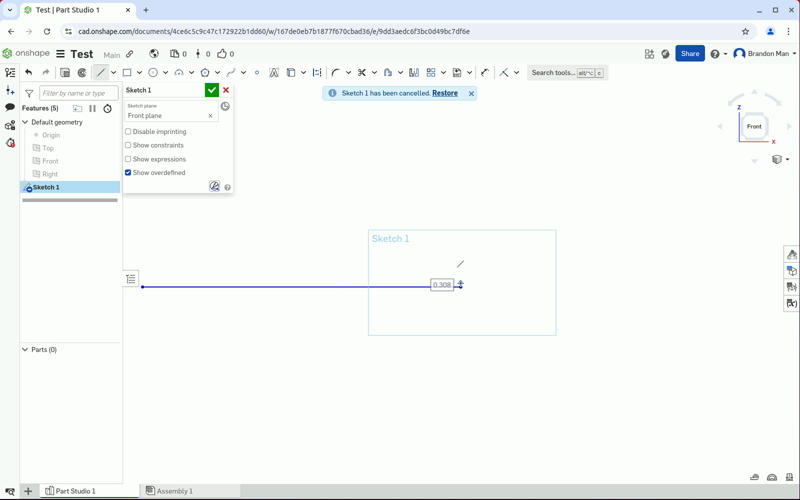
scroll(-6)
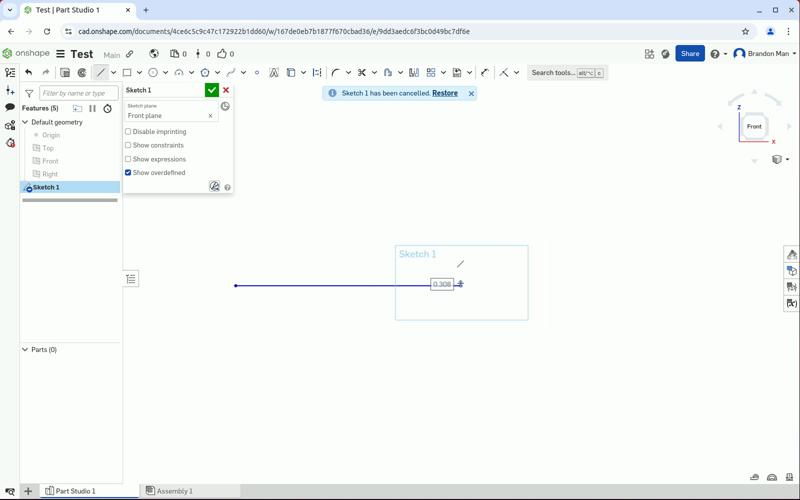
scroll(-6)
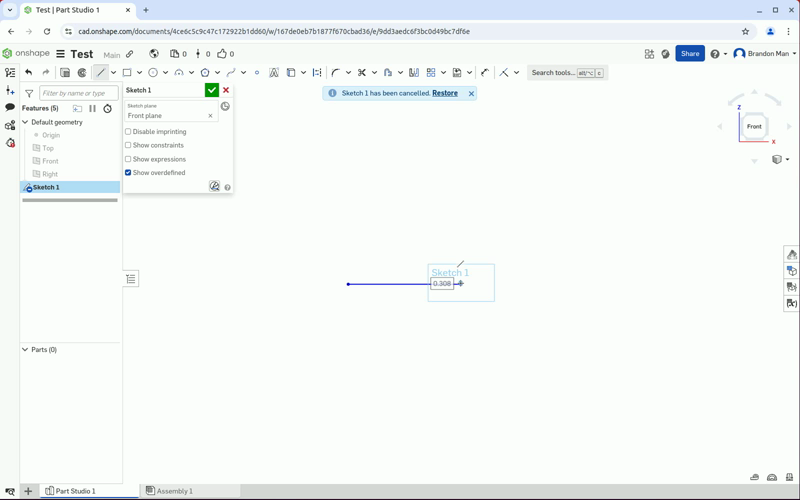
key_up(shift)
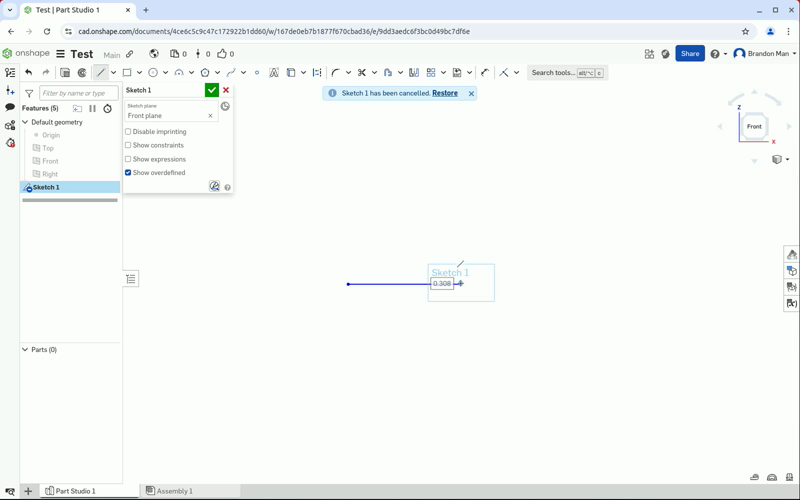
key_down(shift)
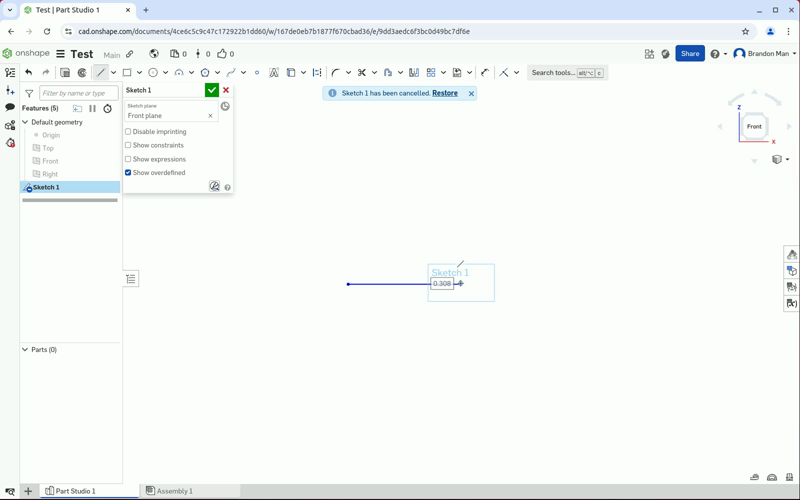
mouse_move(348, 282)
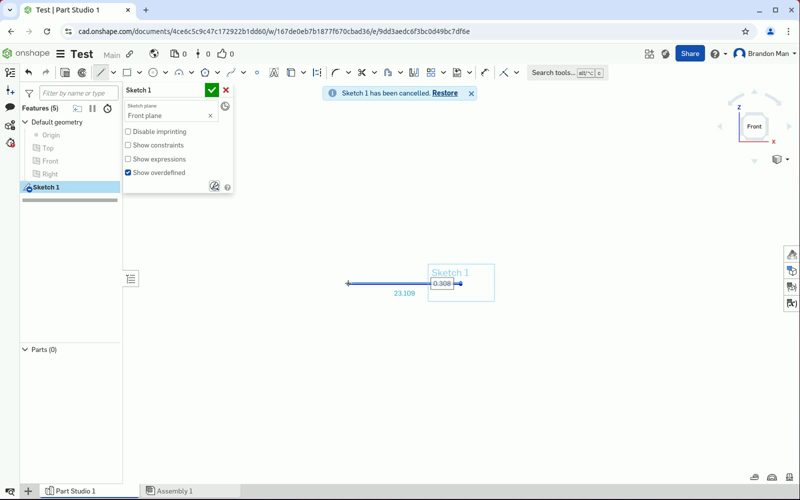
scroll(6)
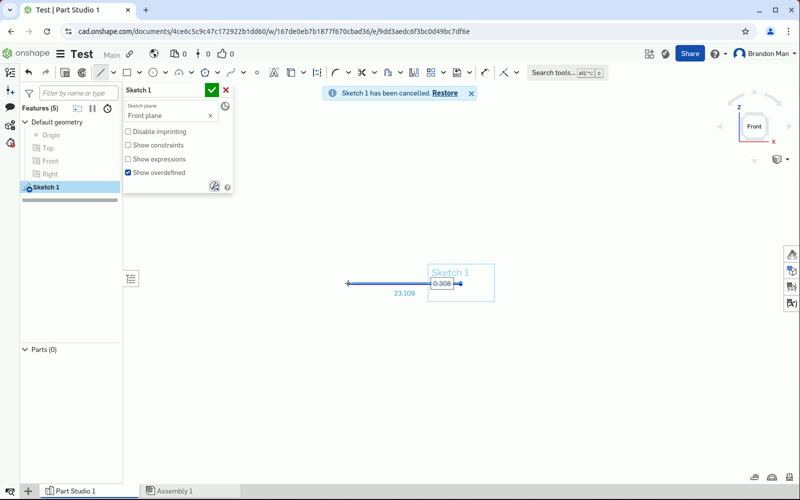
scroll(6)
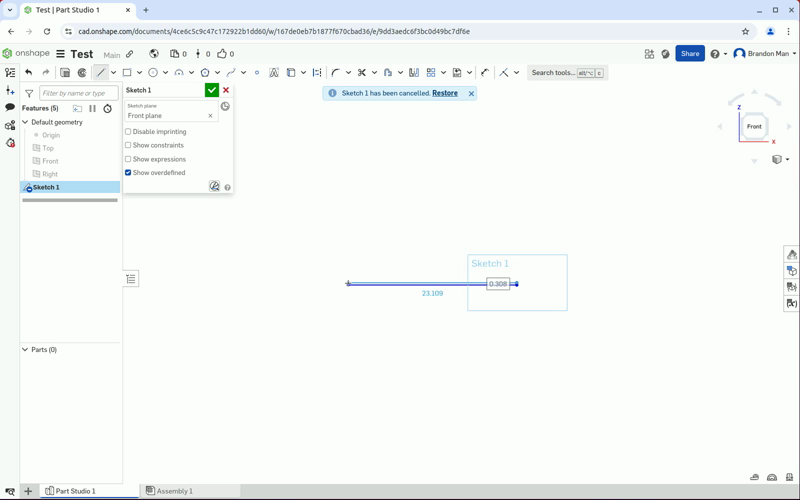
scroll(6)
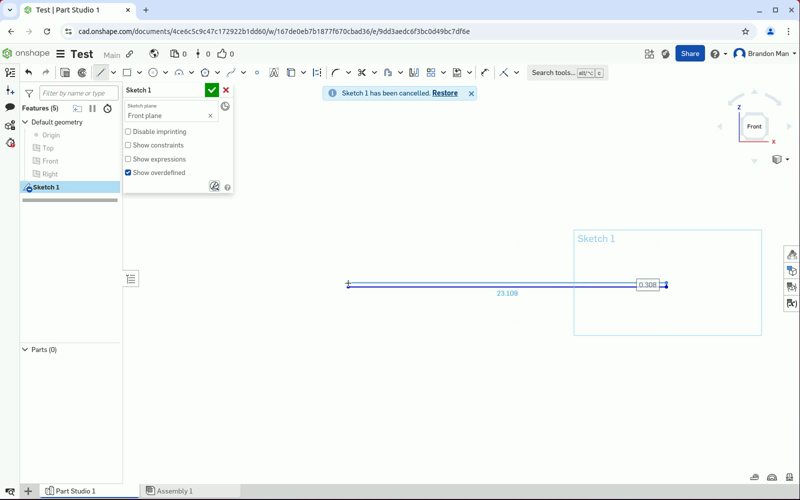
scroll(6)
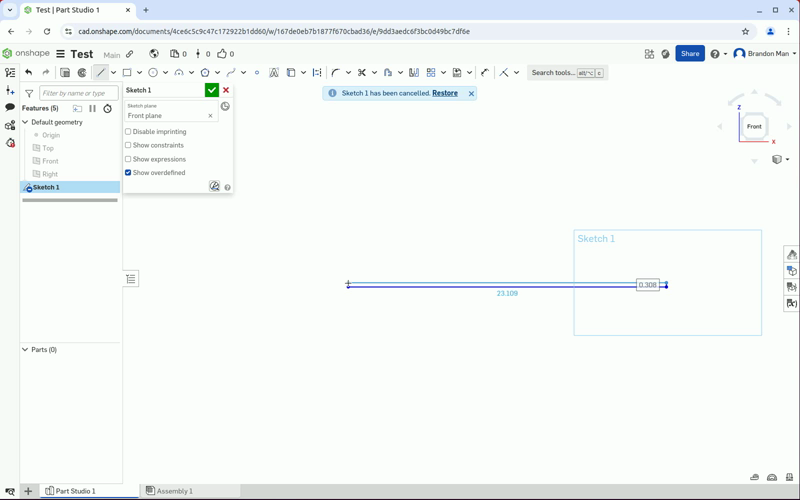
scroll(6)
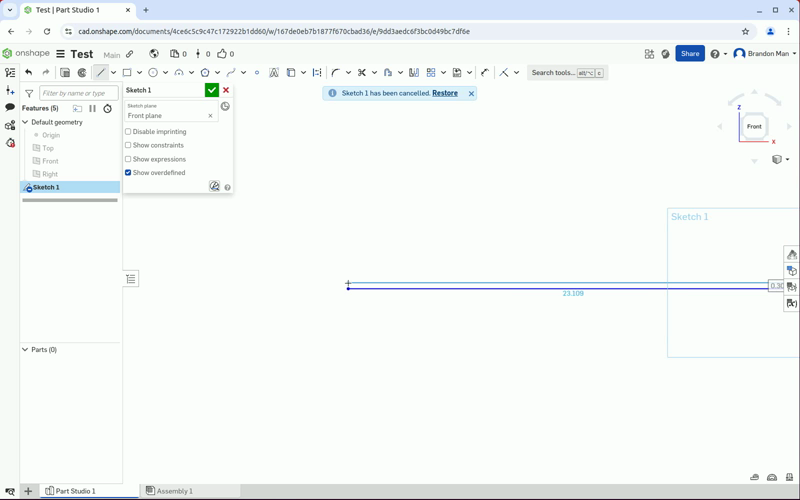
scroll(6)
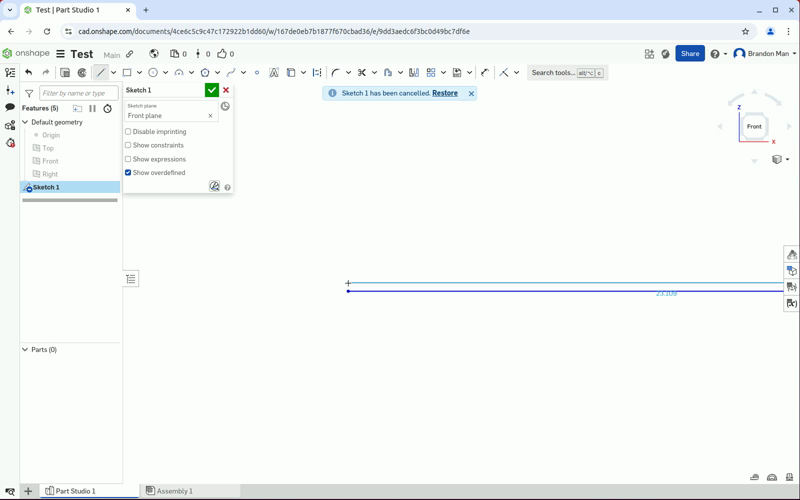
scroll(6)
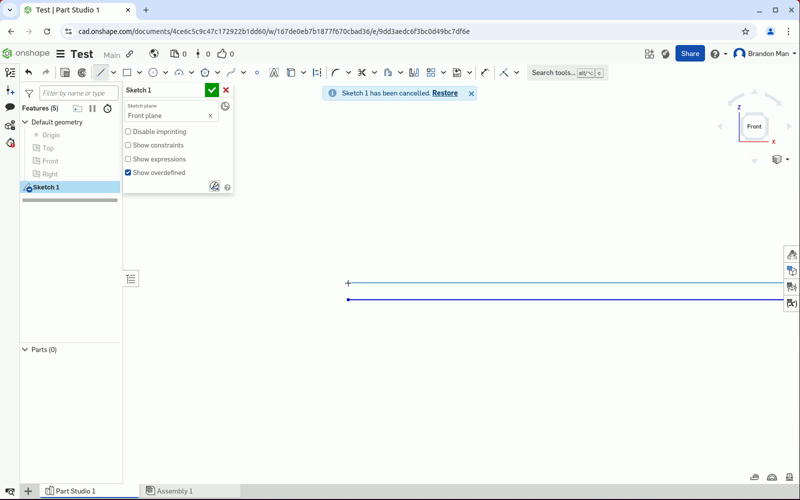
click(348, 282)
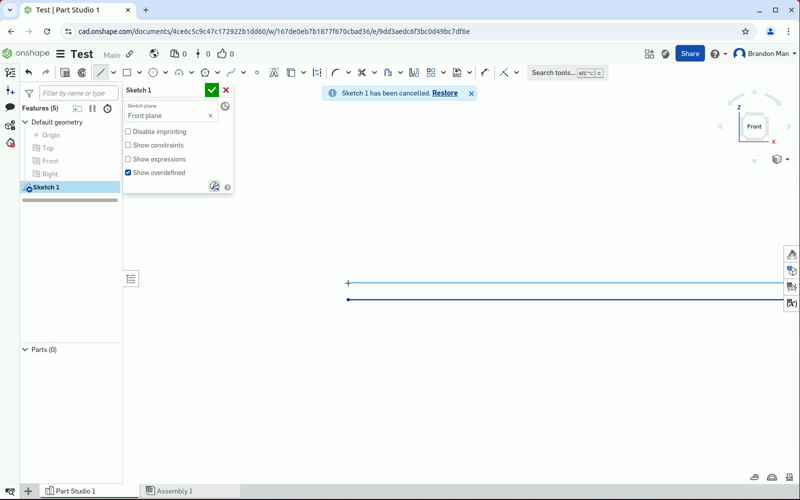
scroll(-6)
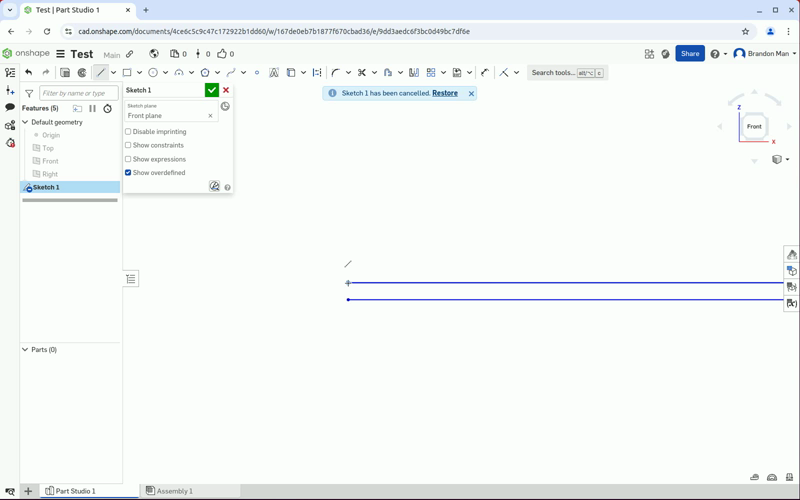
scroll(-6)
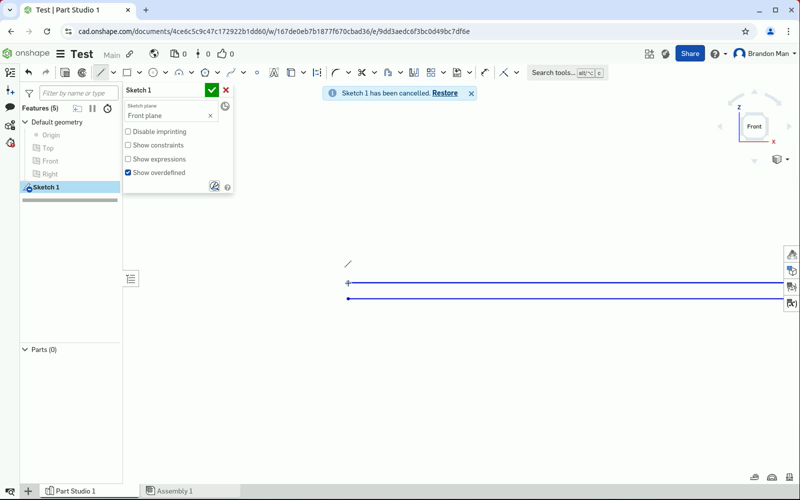
scroll(-6)
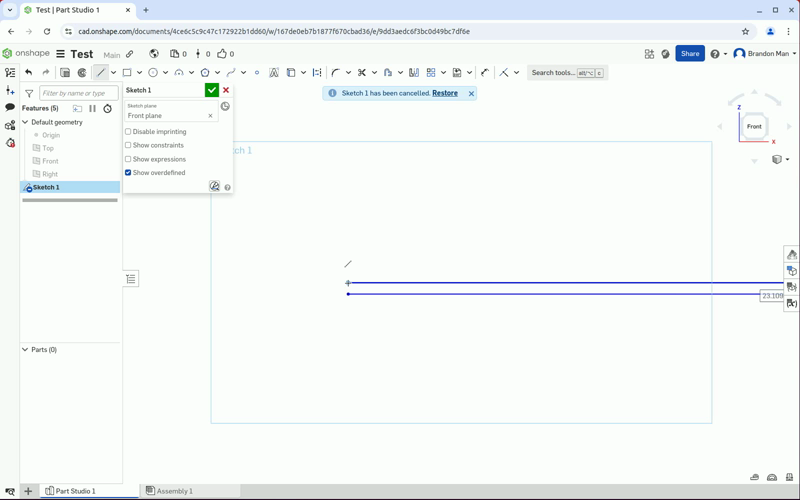
scroll(-6)
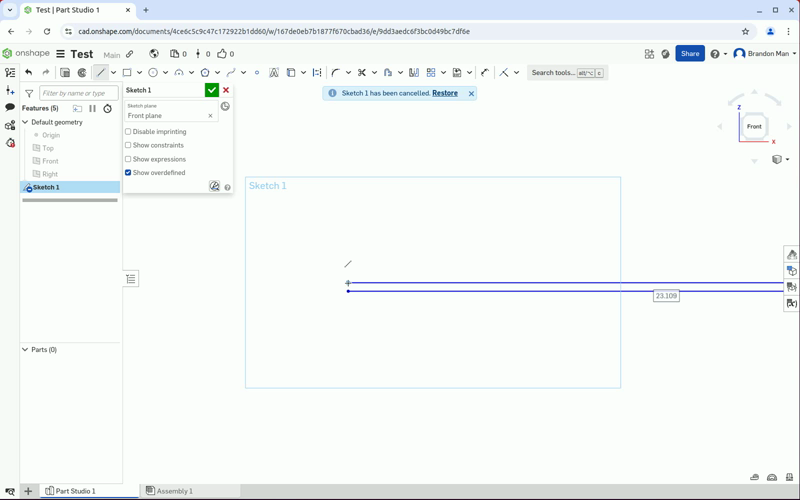
scroll(-6)
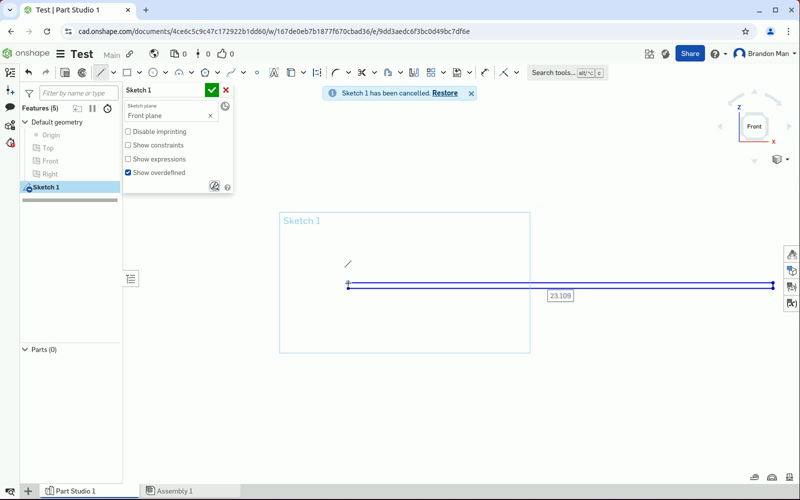
scroll(-6)
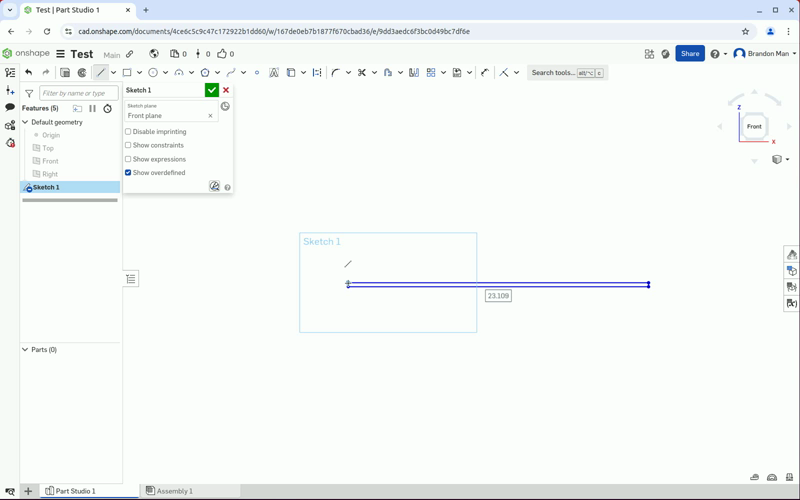
scroll(-6)
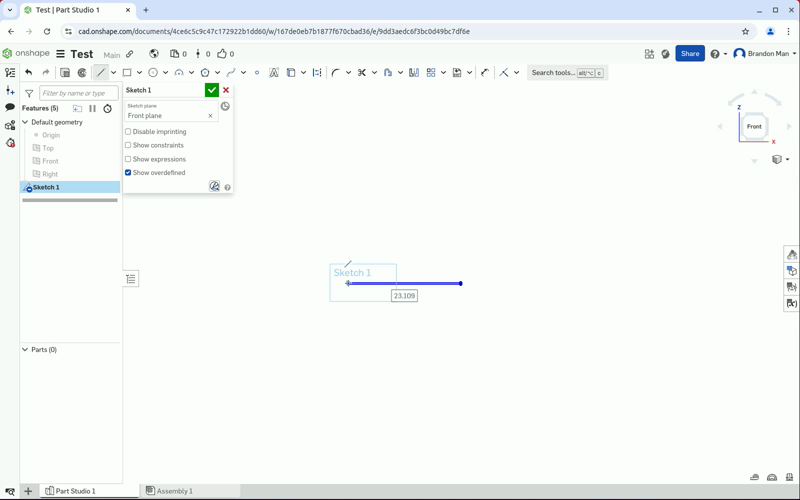
key_up(shift)
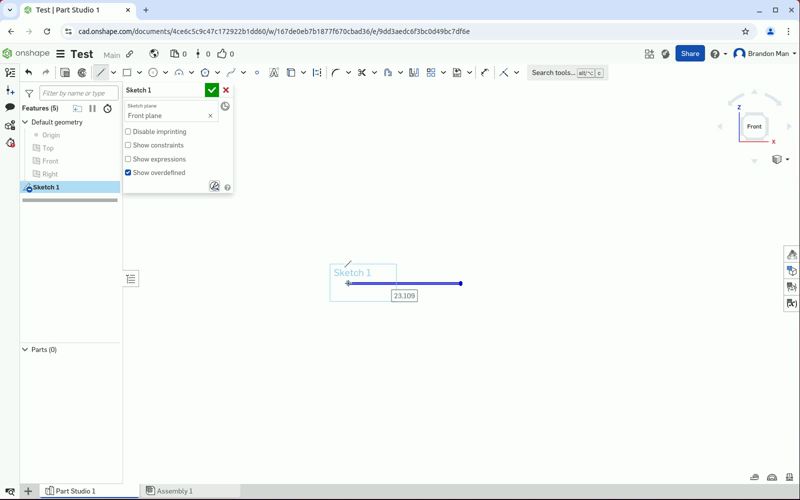
mouse_move(378, 282)
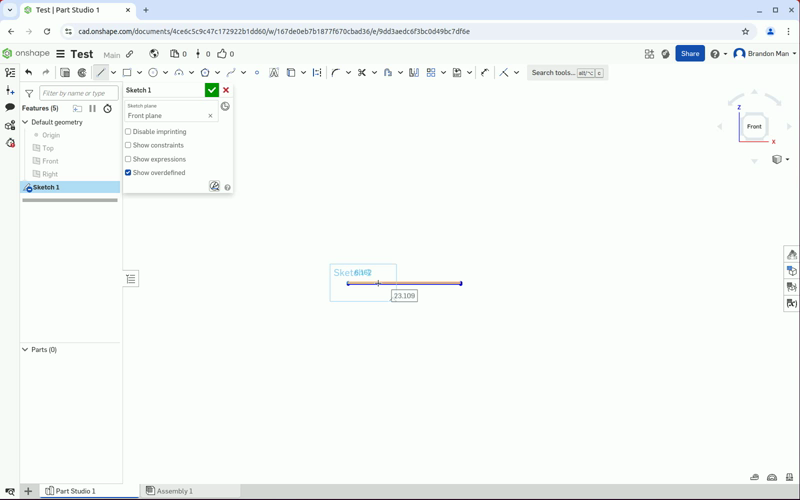
key_down(shift)
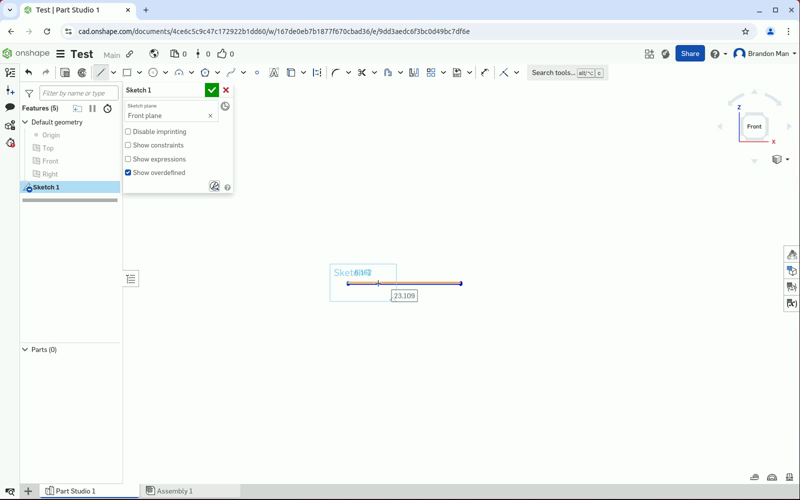
mouse_move(348, 284)
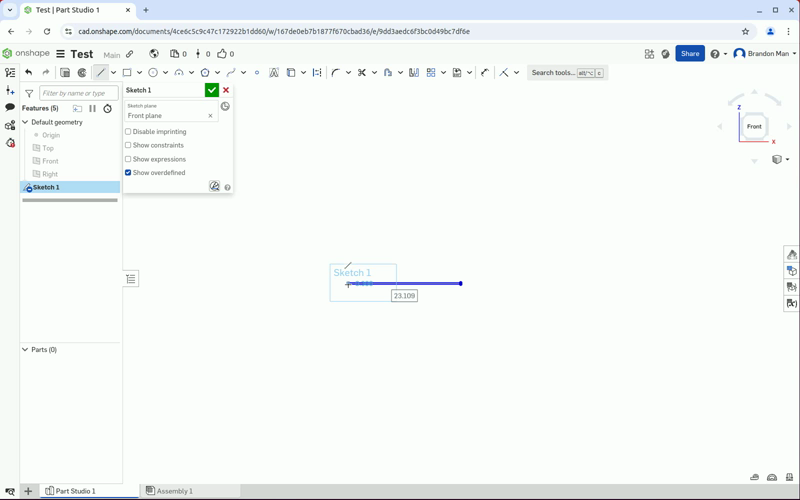
scroll(6)
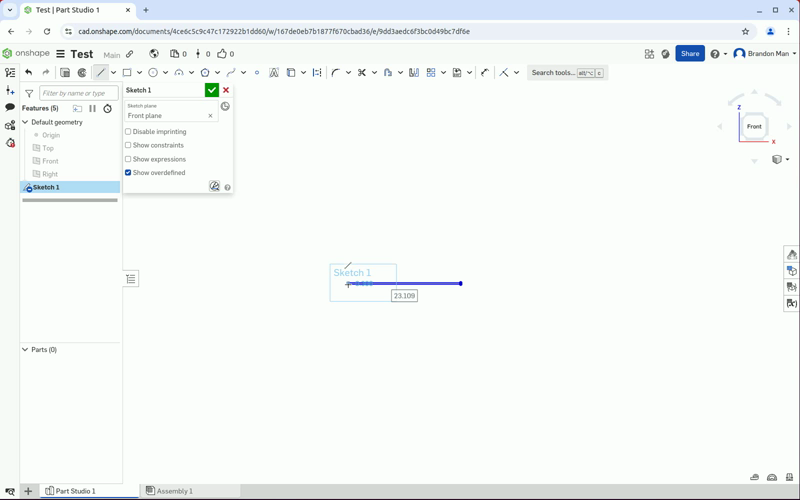
scroll(6)
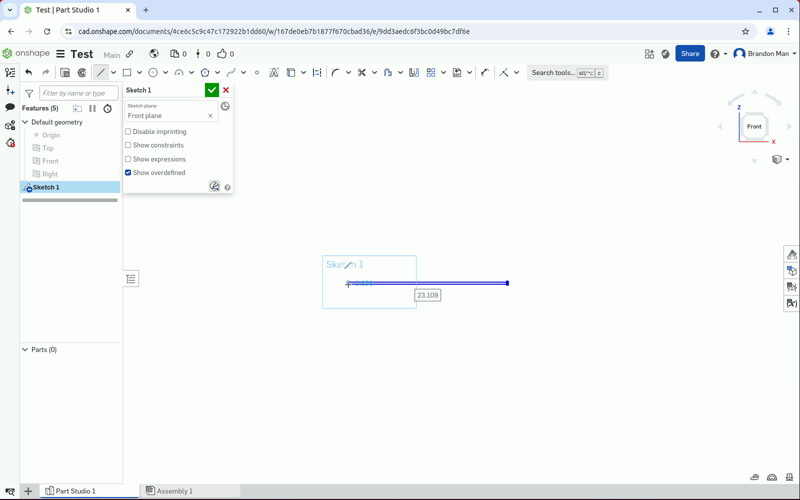
scroll(6)
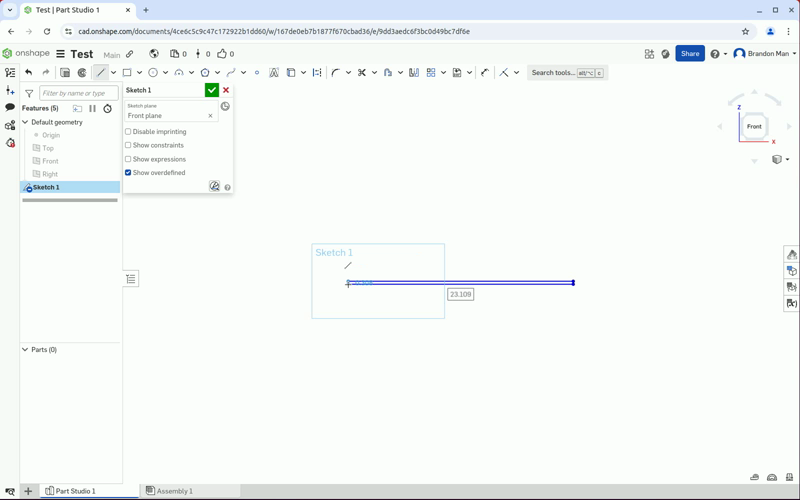
scroll(6)
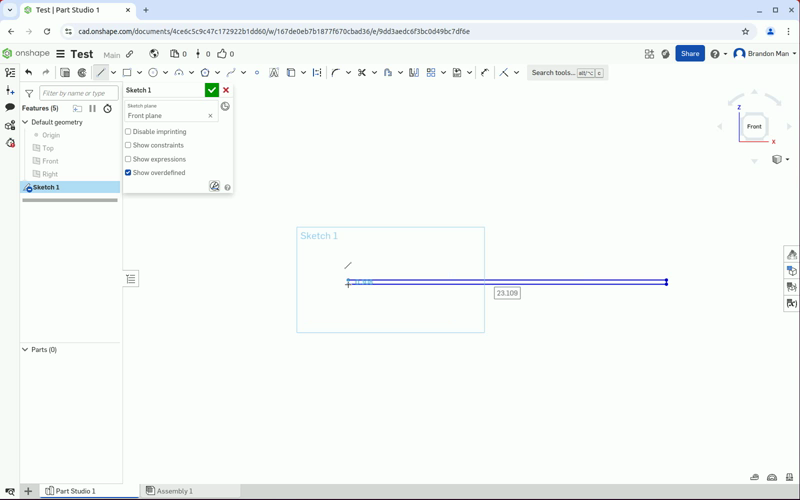
scroll(6)
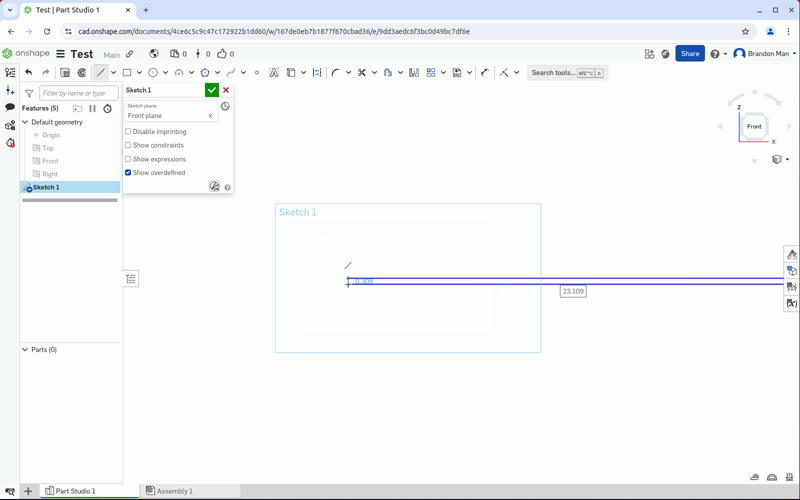
scroll(6)
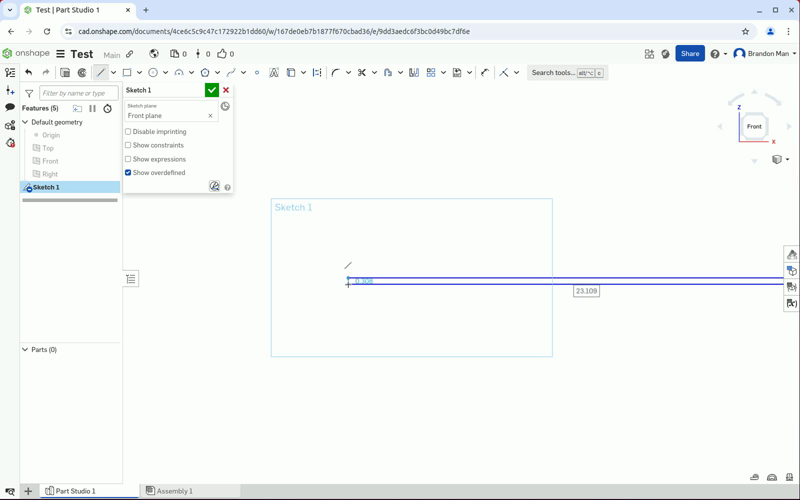
scroll(6)
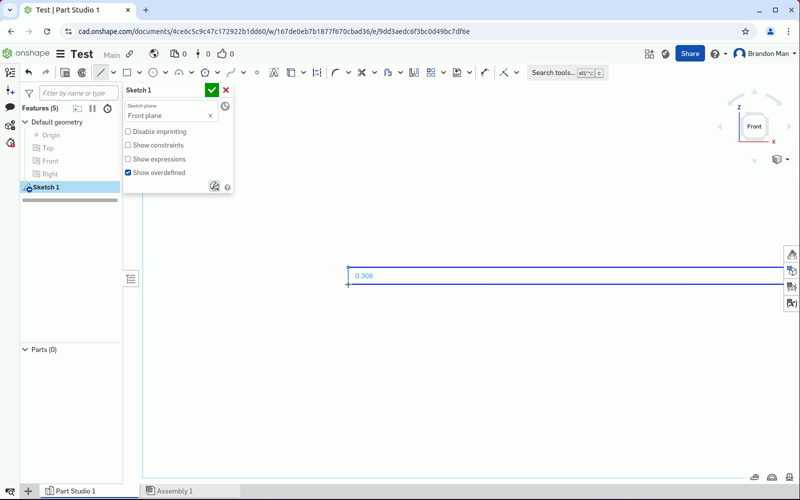
key_up(shift)
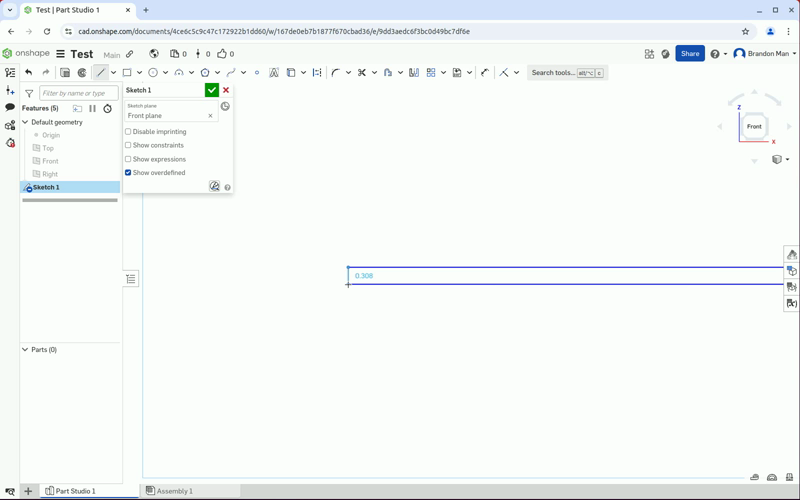
click(348, 284)
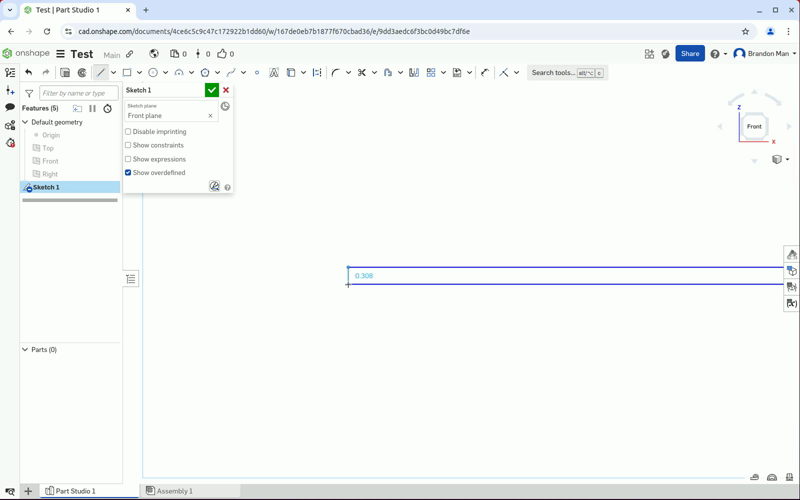
scroll(-6)
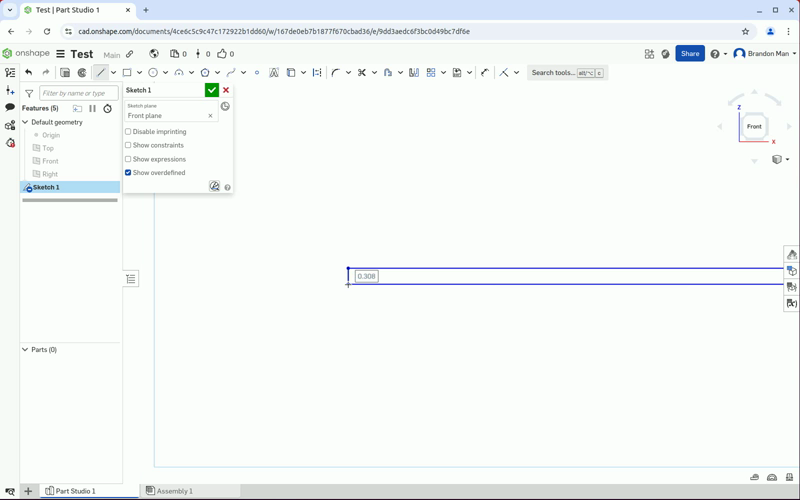
scroll(-6)
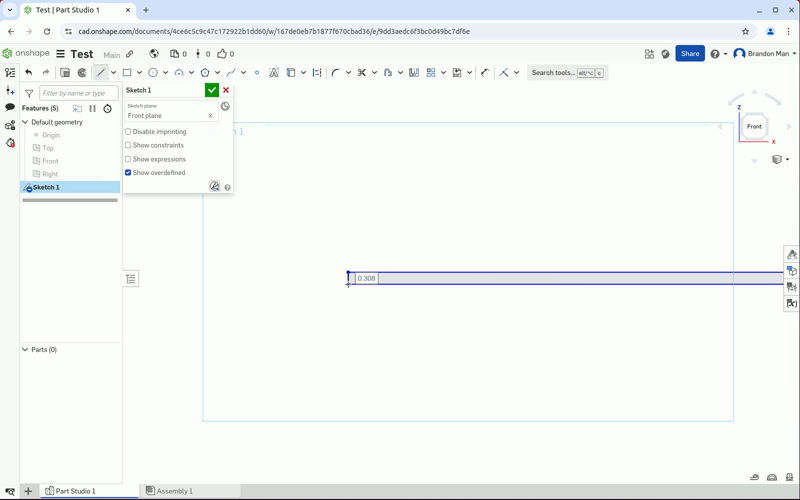
scroll(-6)
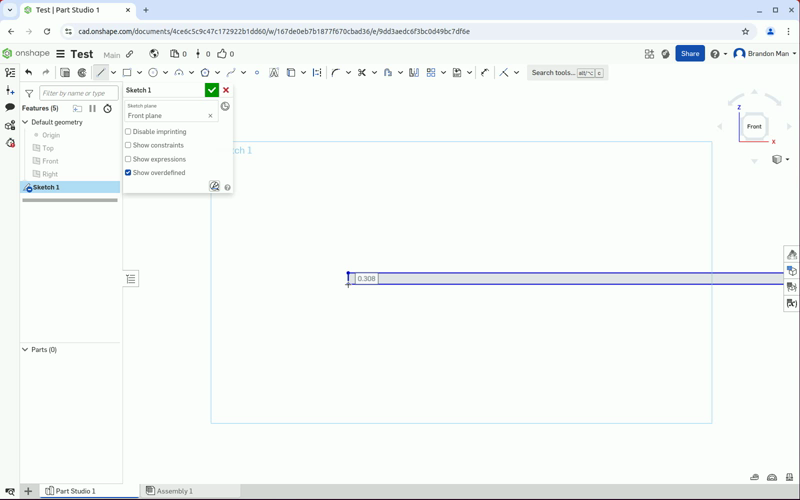
scroll(-6)
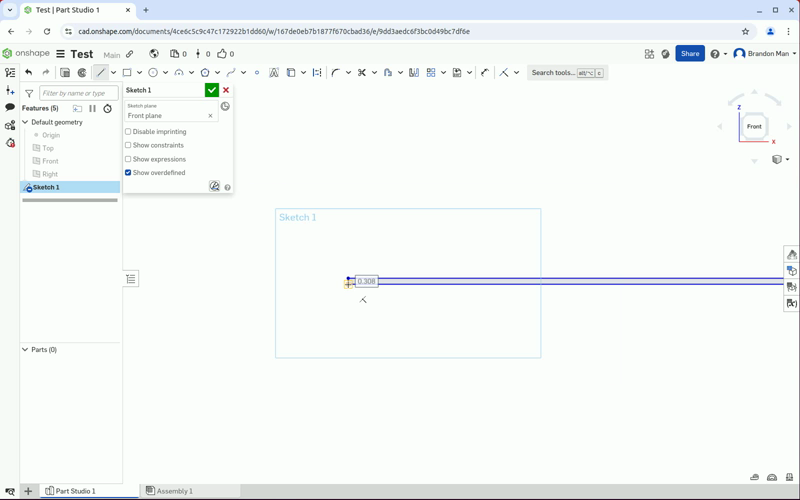
scroll(-6)
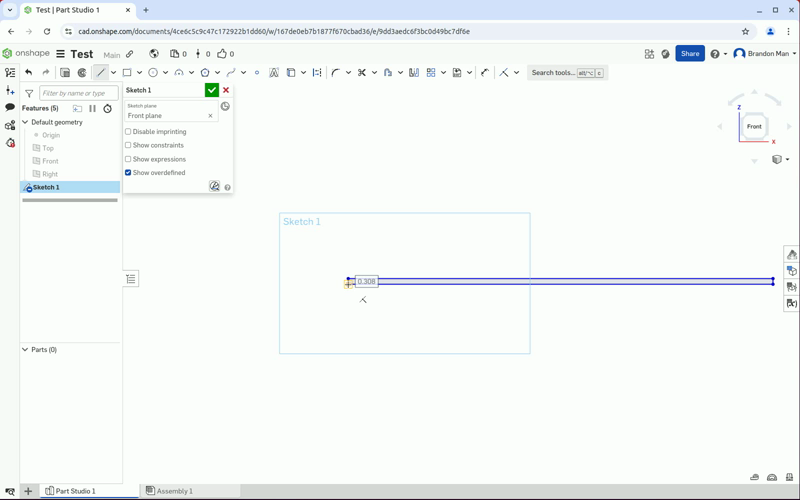
scroll(-6)
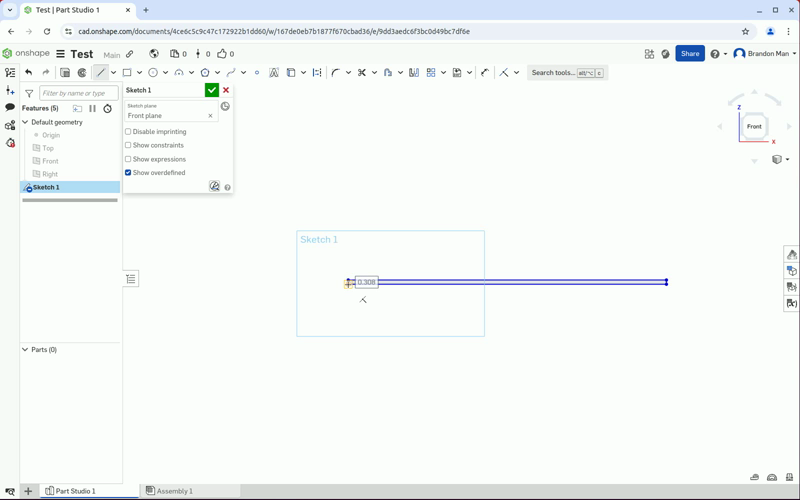
scroll(-6)
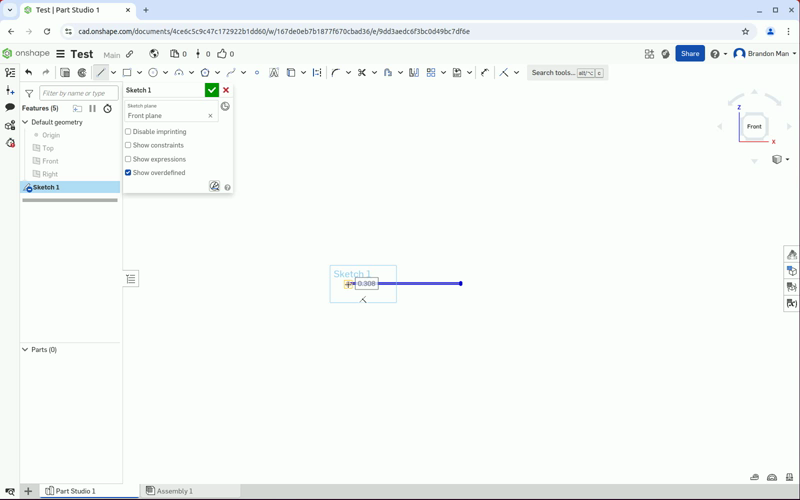
key(esc)
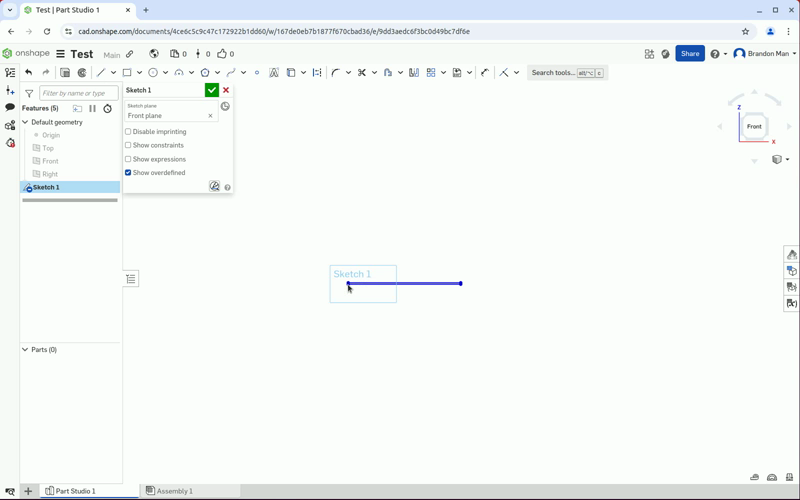
mouse_move(396, 283)
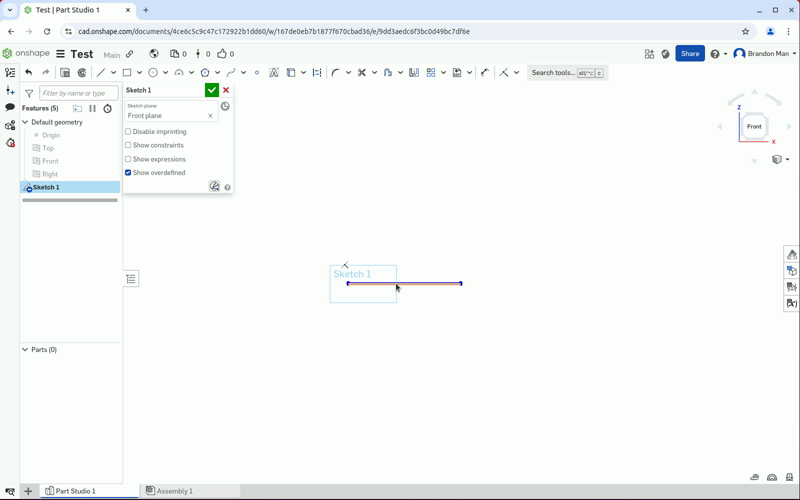
scroll(6)
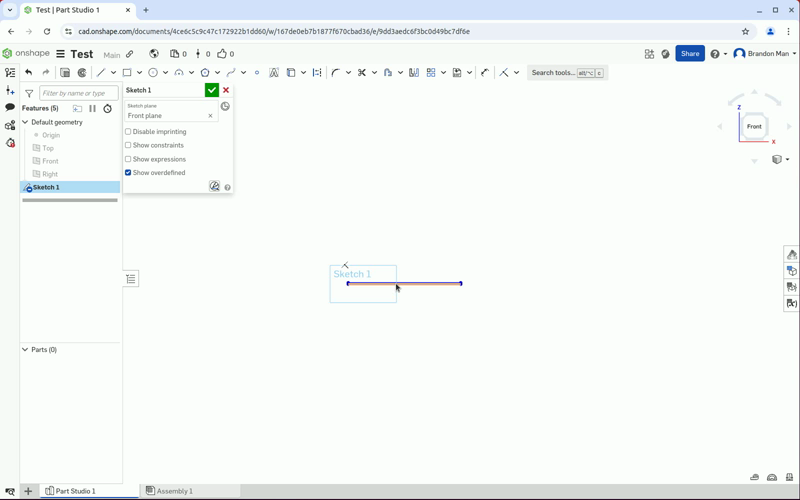
scroll(6)
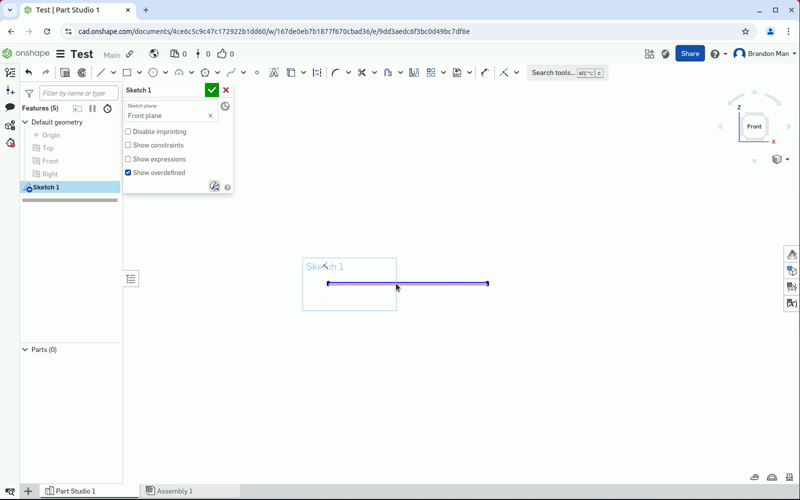
scroll(6)
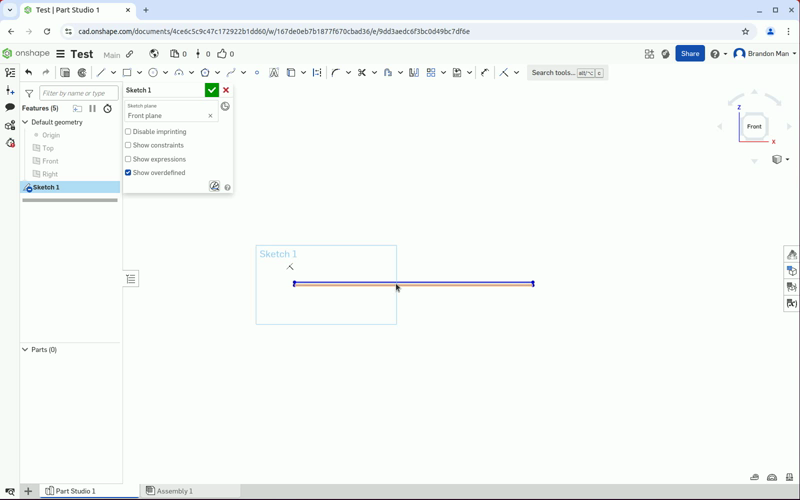
scroll(6)
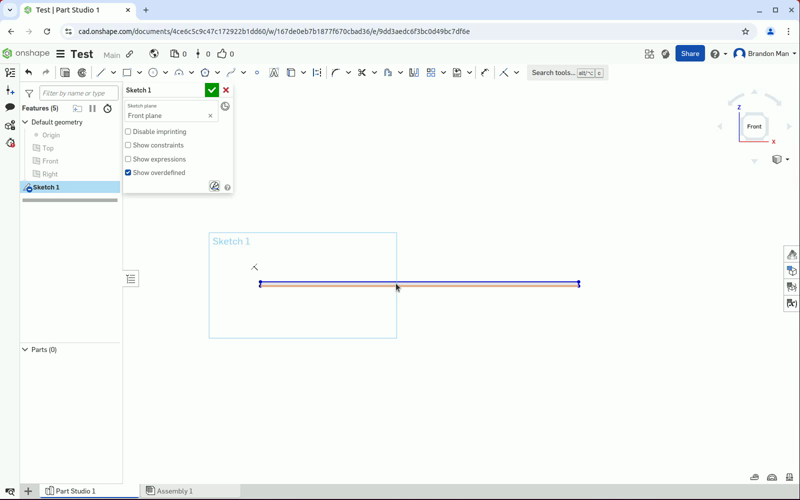
scroll(6)
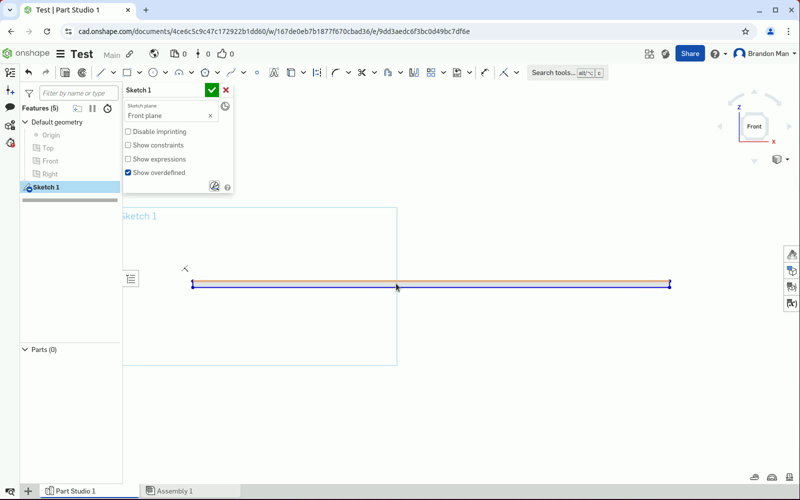
scroll(6)
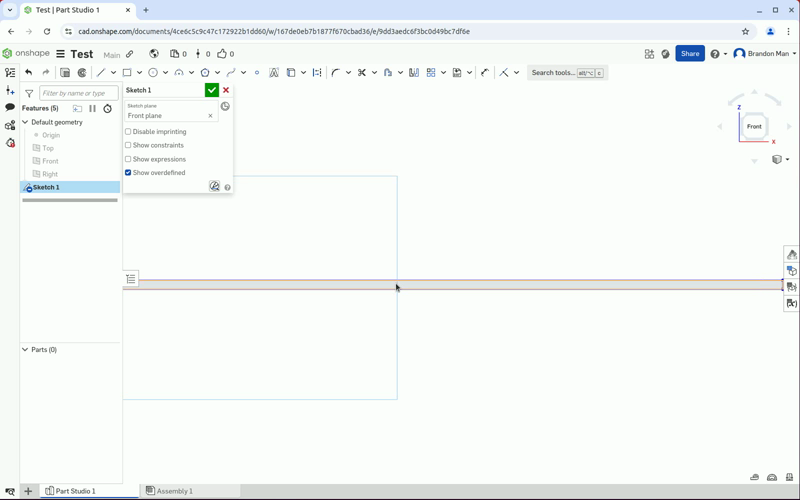
scroll(6)
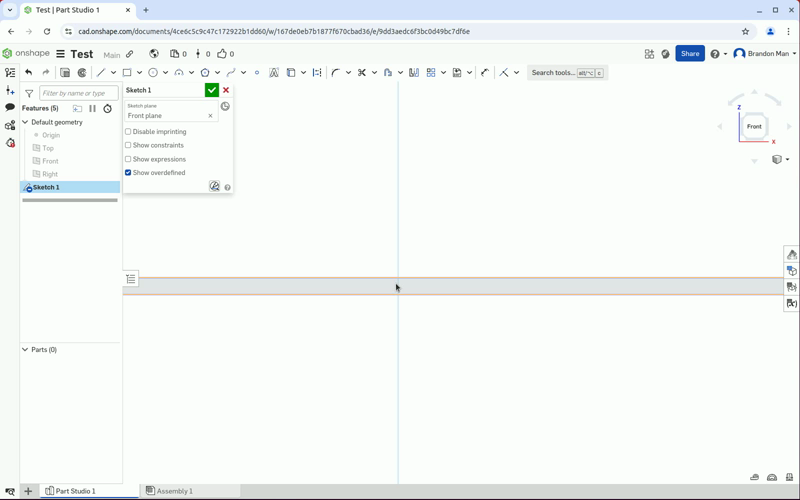
click(396, 283)
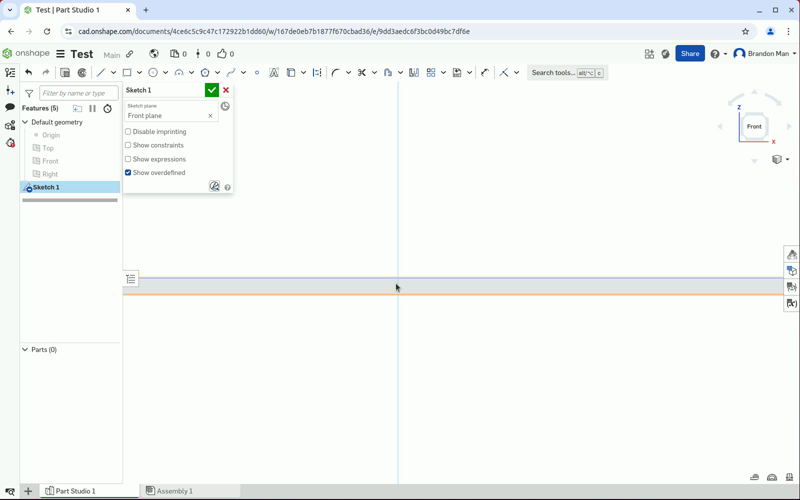
scroll(-6)
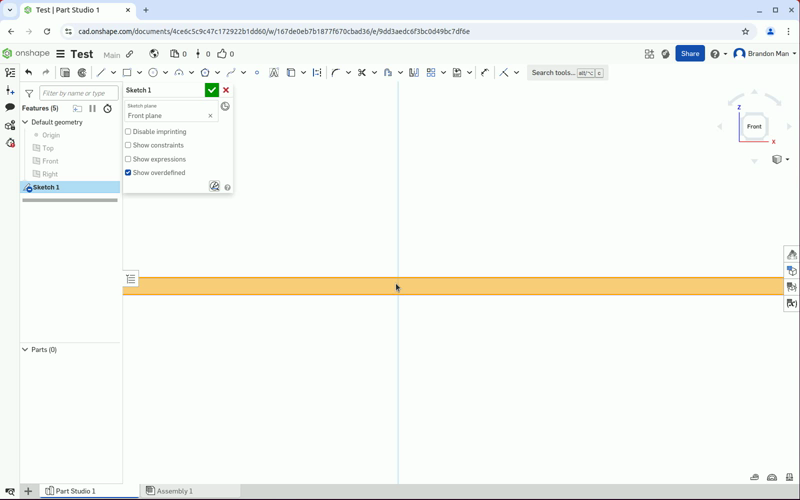
scroll(-6)
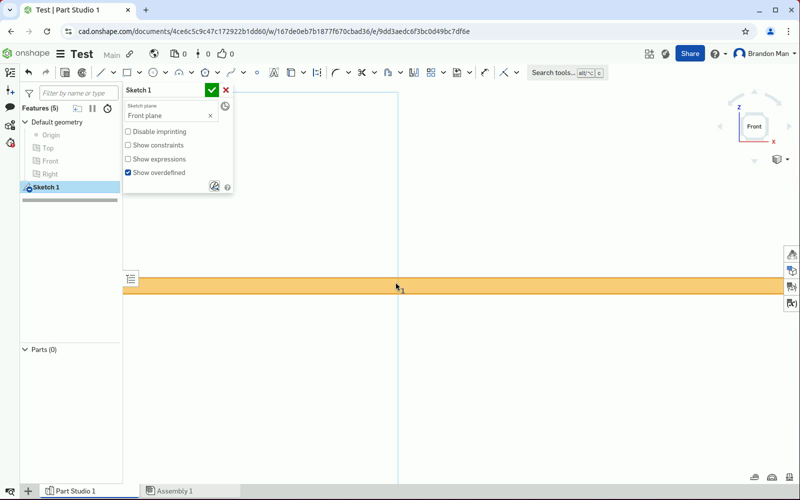
scroll(-6)
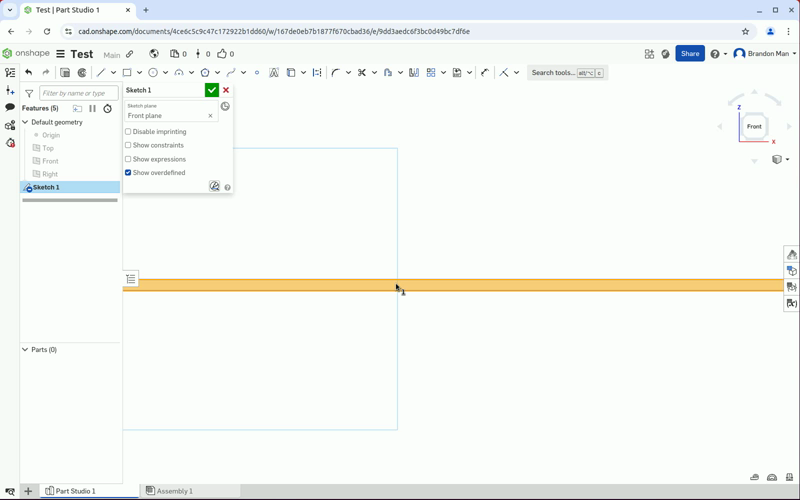
scroll(-6)
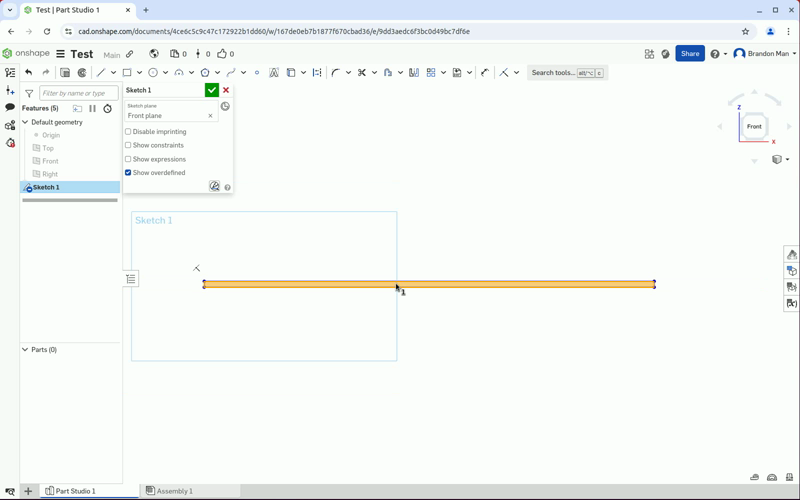
scroll(-6)
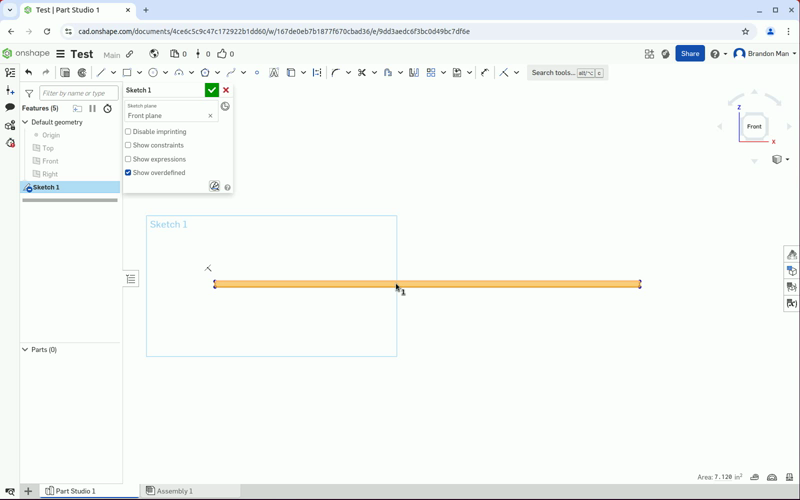
scroll(-6)
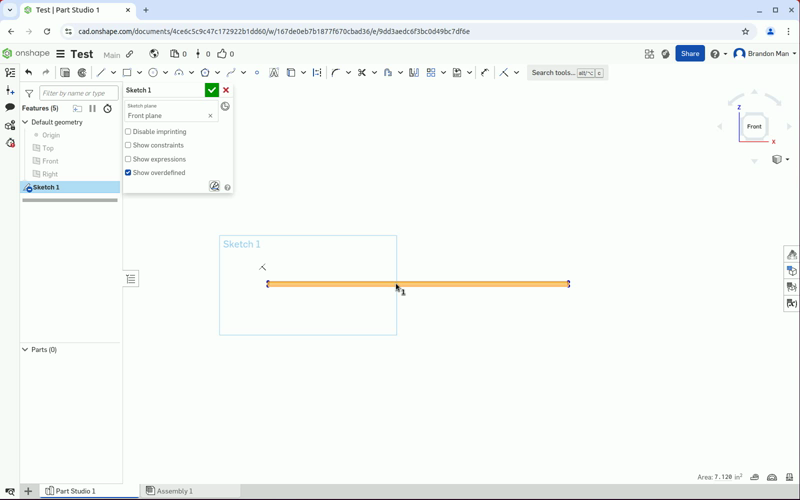
scroll(-6)
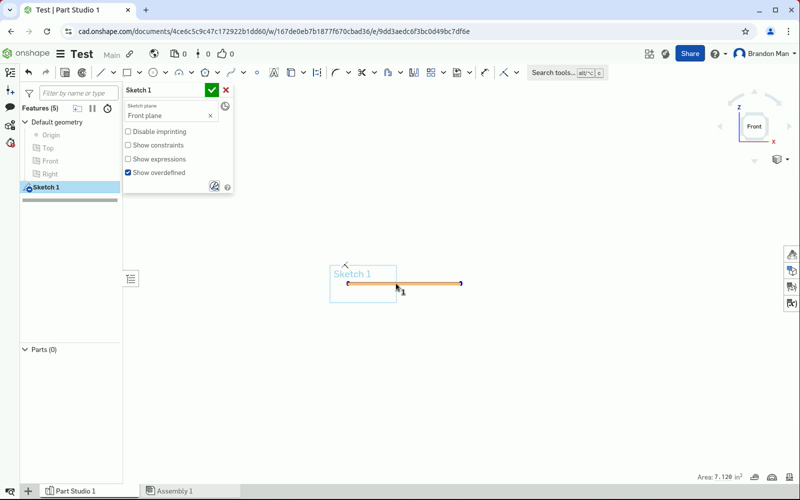
mouse_move(73, 352)
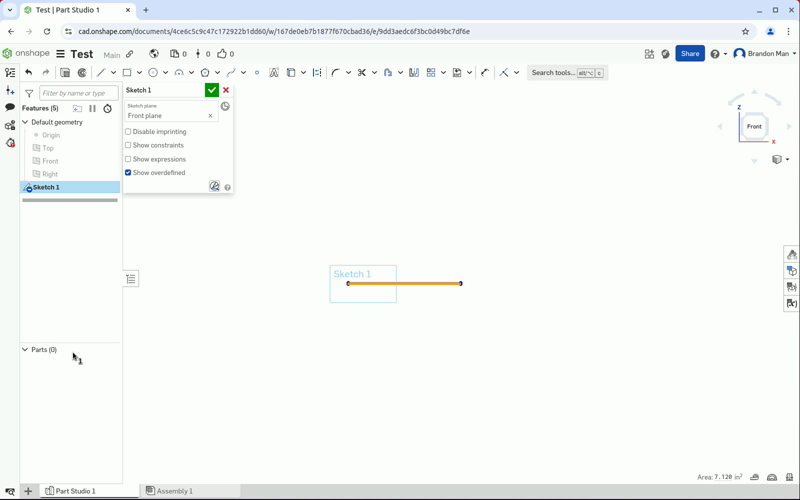
key(shift+y)
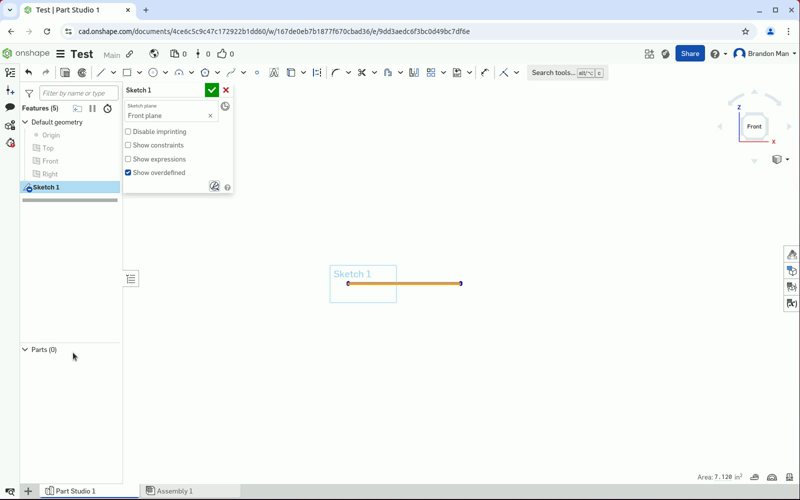
key(shift+e)
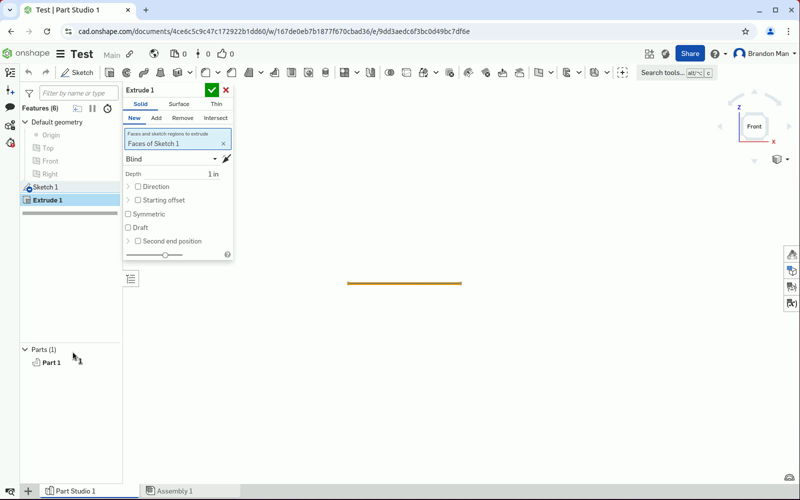
mouse_move(143, 106)
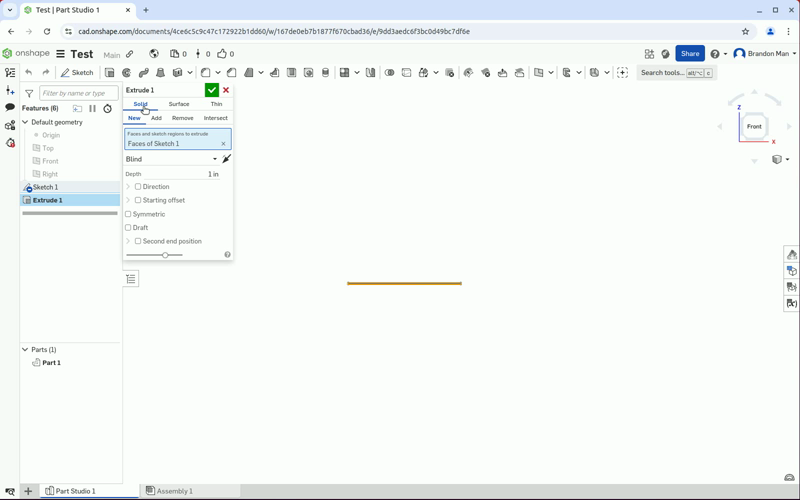
click(143, 106)
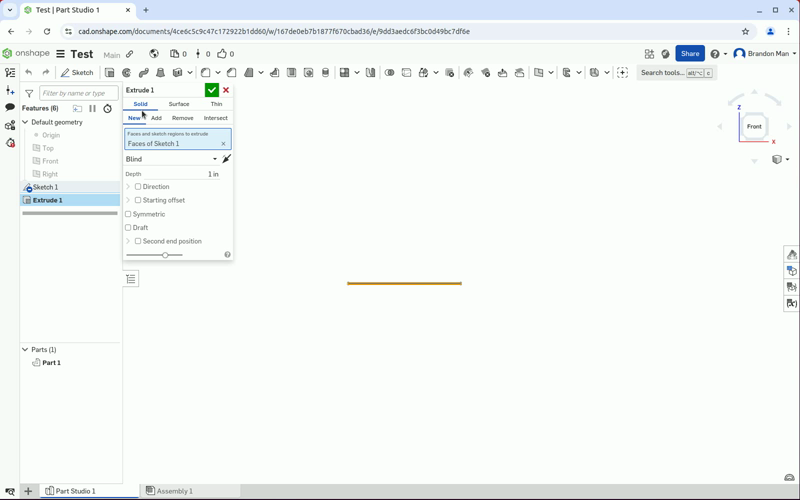
mouse_move(137, 120)
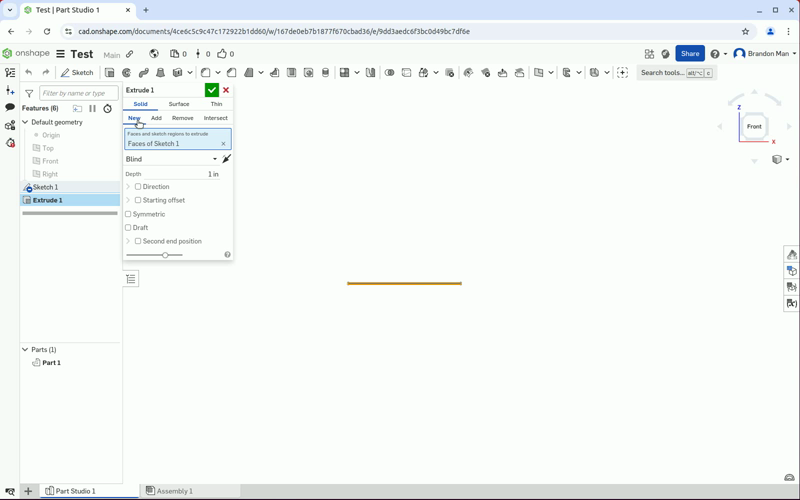
click(137, 120)
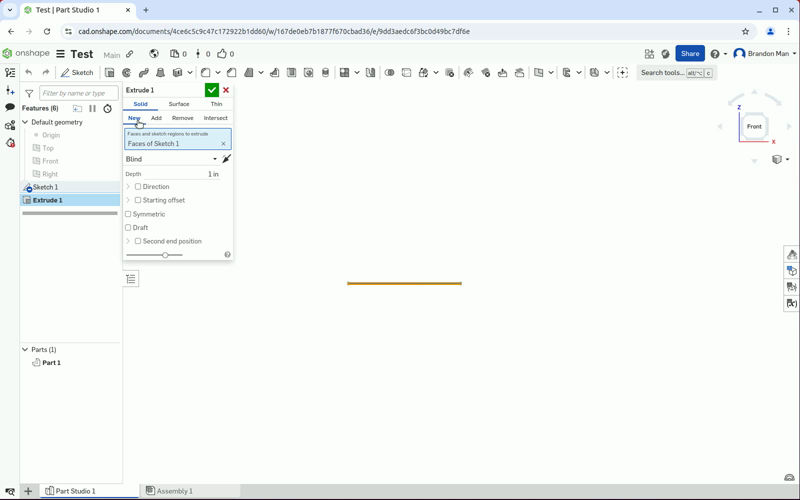
key(tab, 4)
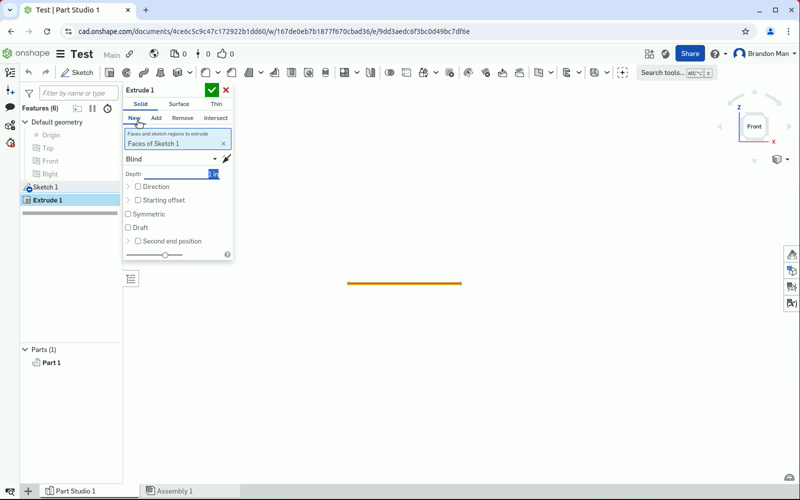
text(1.685)
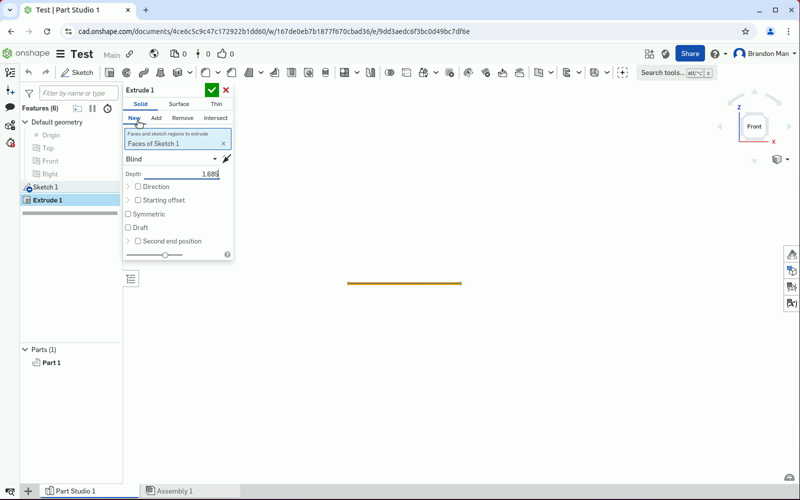
key(enter)
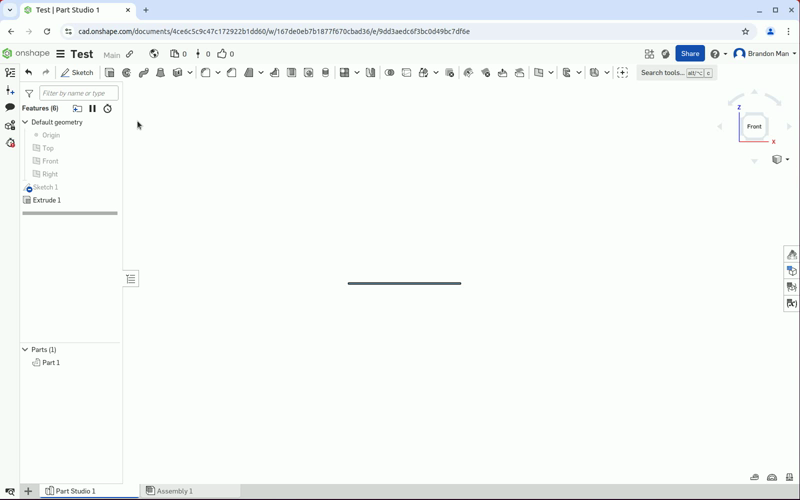
key(shift+h)
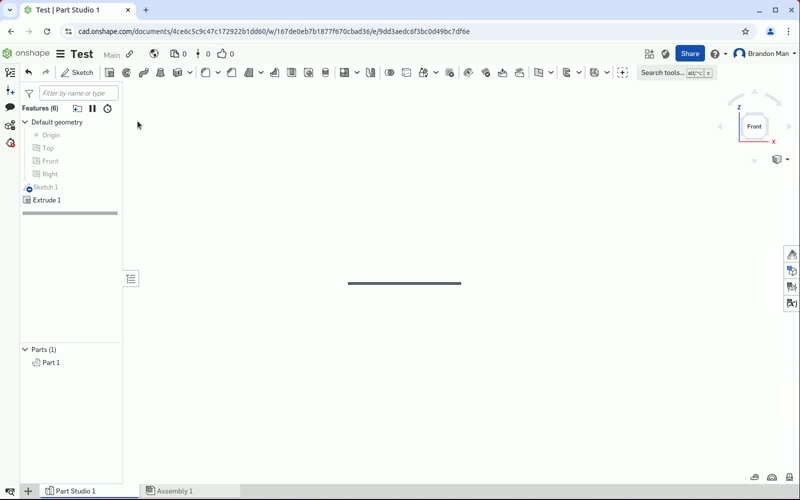
key(shift+h)
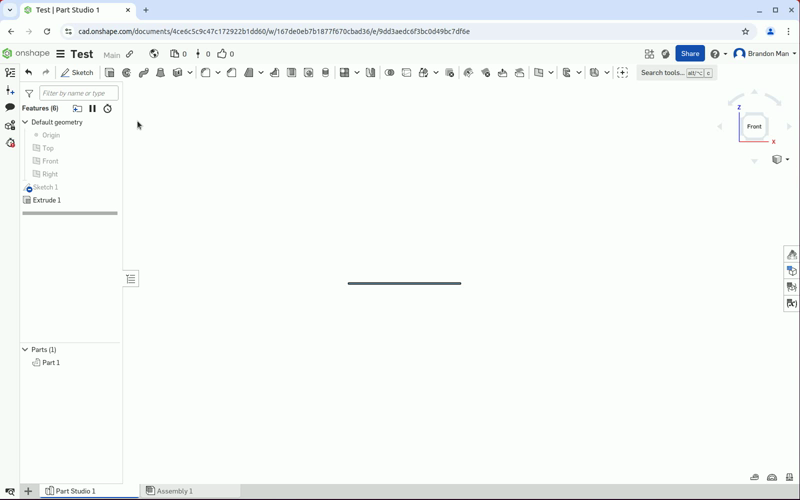
mouse_move(73, 189)
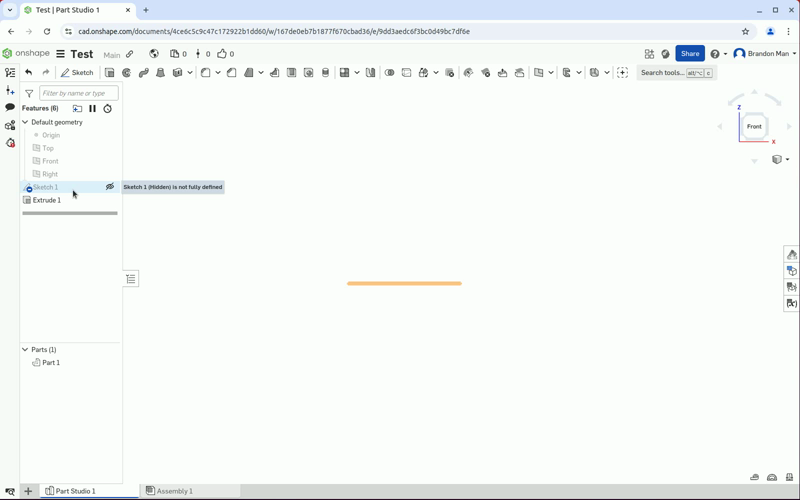
click(73, 189)
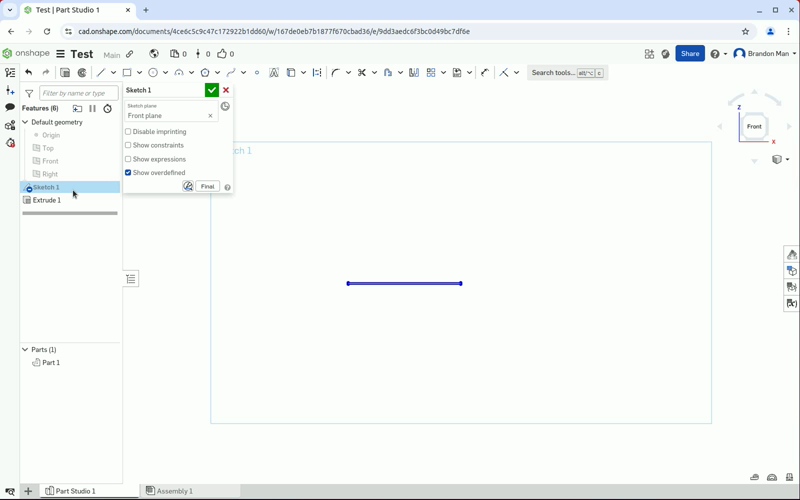
mouse_move(229, 92)
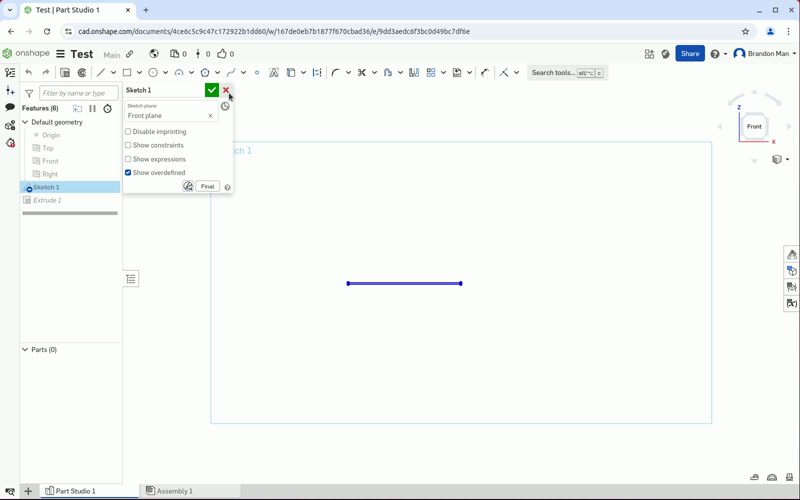
click(229, 92)
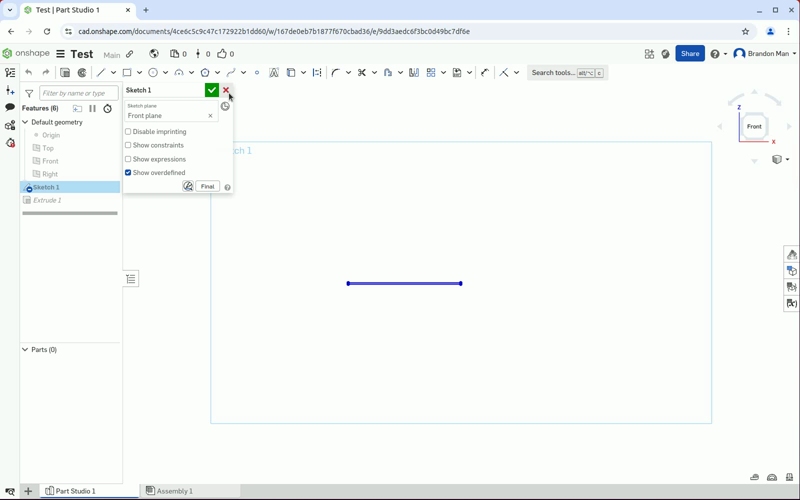
key(shift+s)
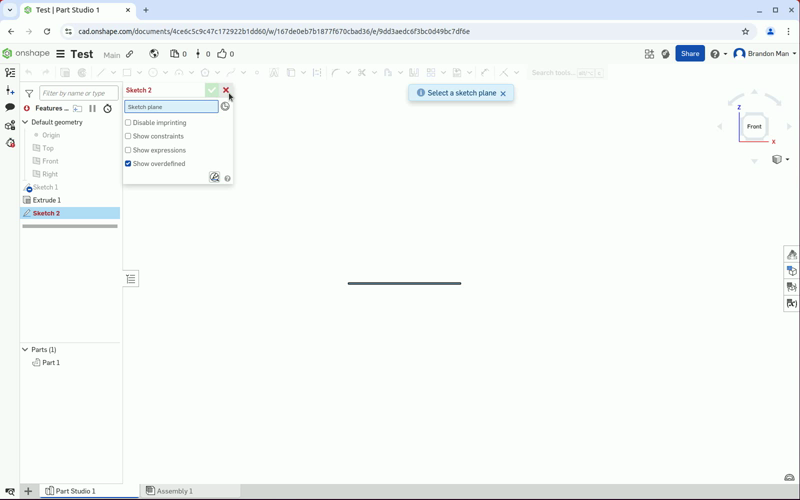
mouse_move(73, 163)
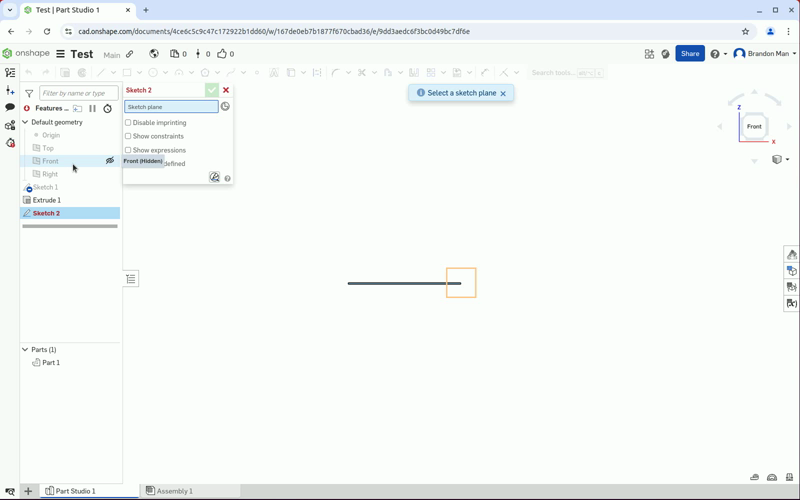
click(73, 163)
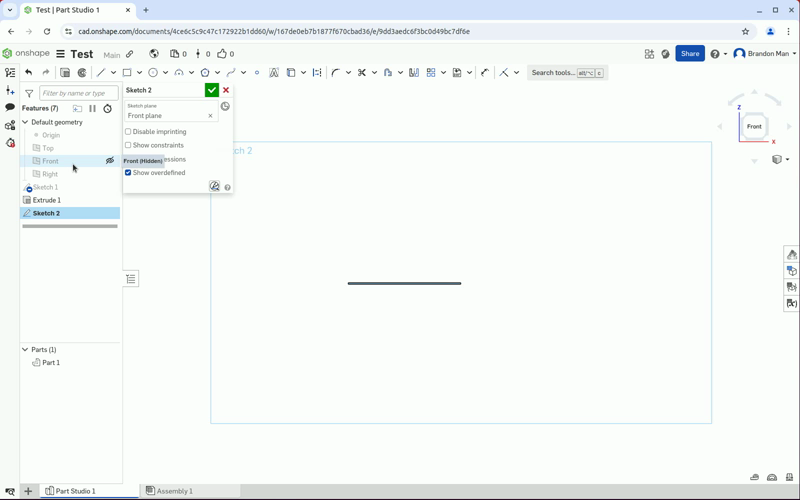
mouse_move(73, 352)
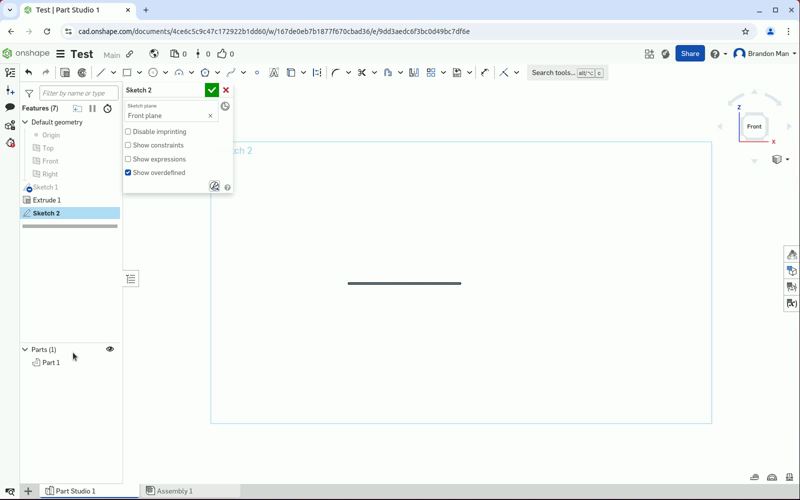
key(y)
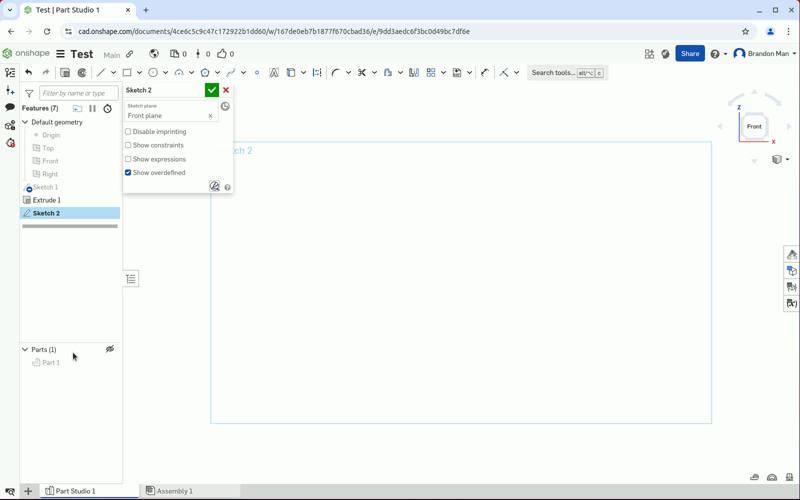
key(a)
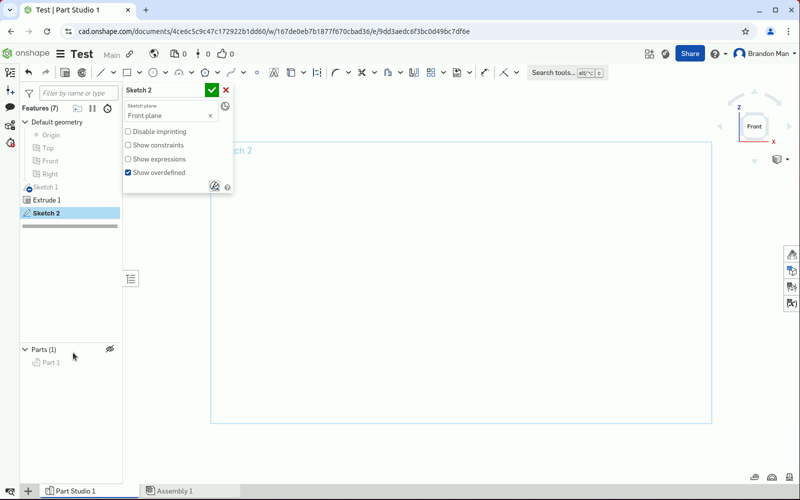
key_down(shift)
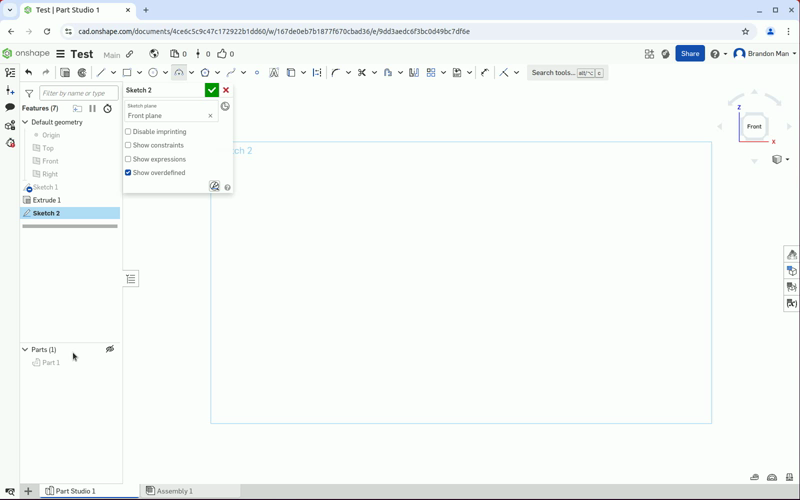
mouse_move(460, 297)
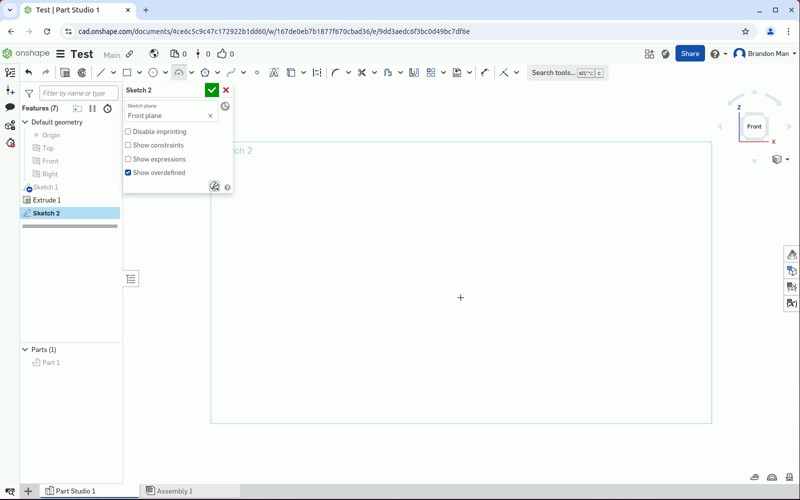
click(460, 297)
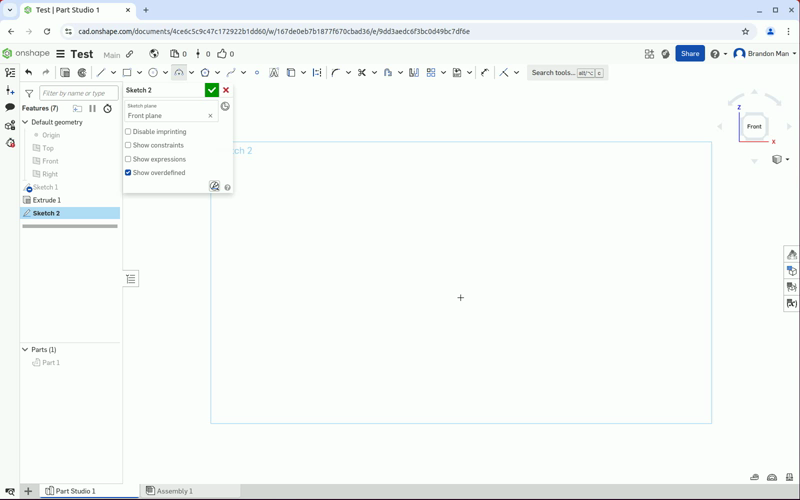
key_up(shift)
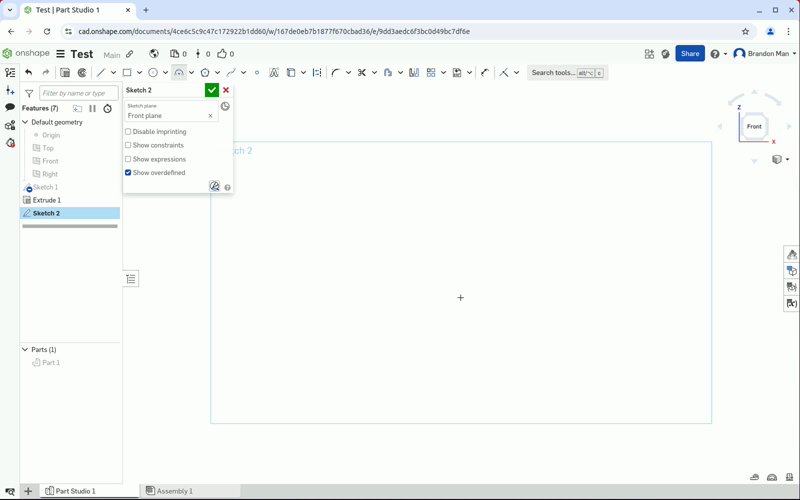
key_down(shift)
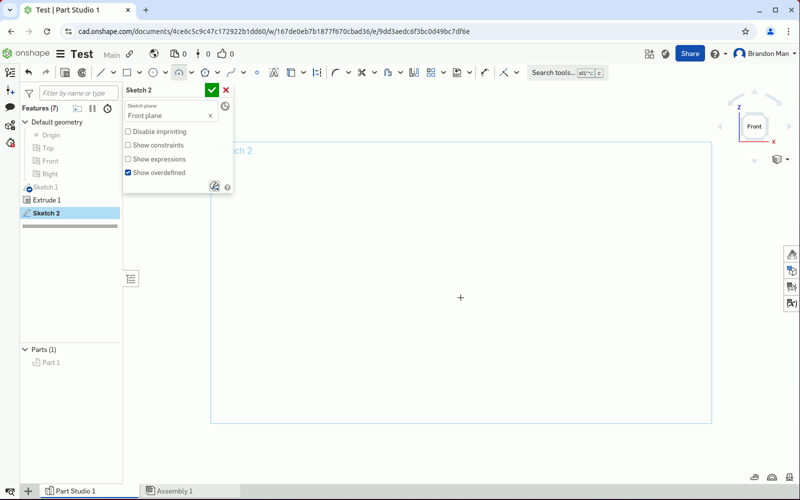
mouse_move(572, 299)
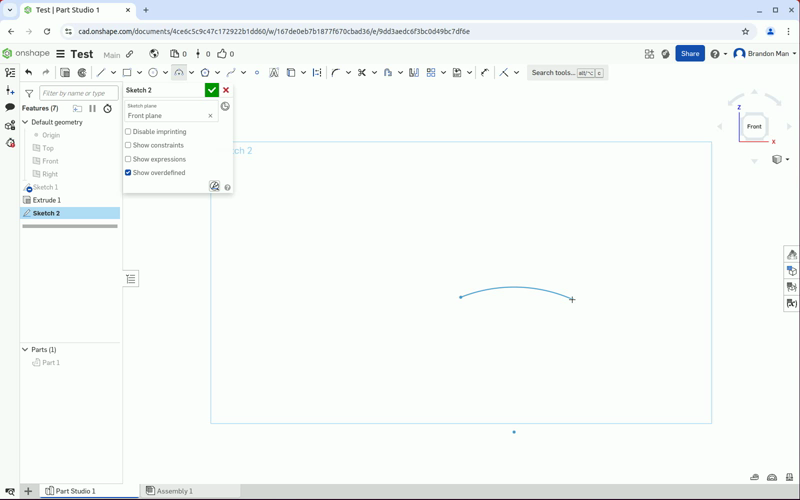
click(572, 299)
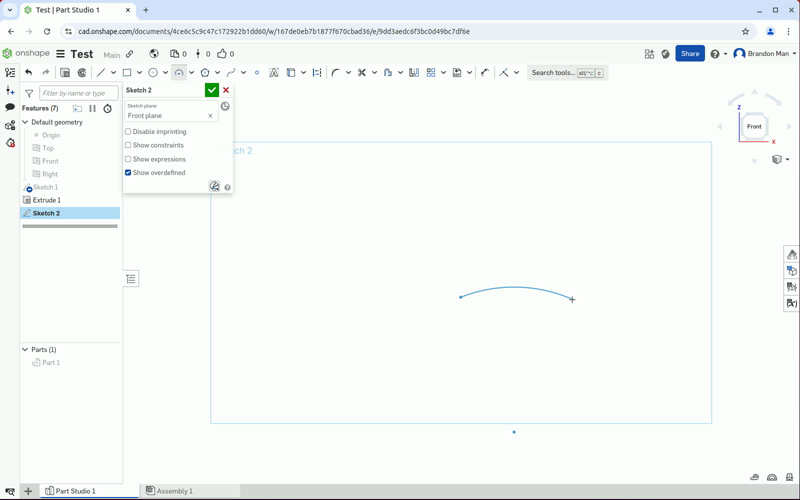
mouse_move(516, 298)
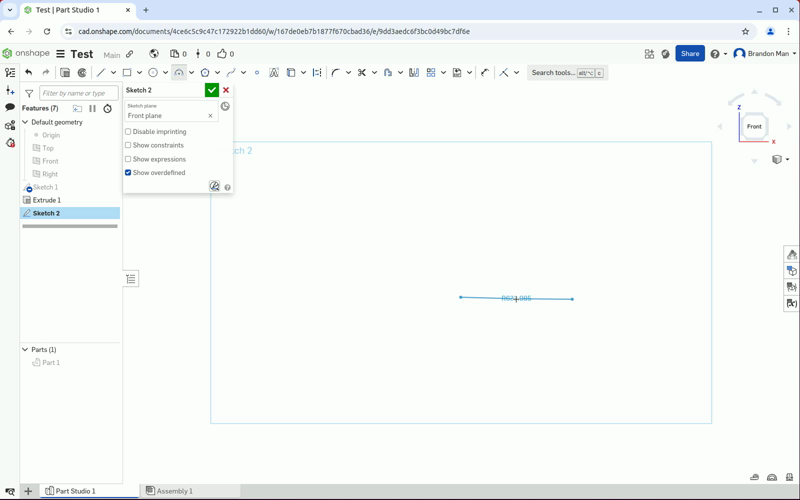
click(516, 298)
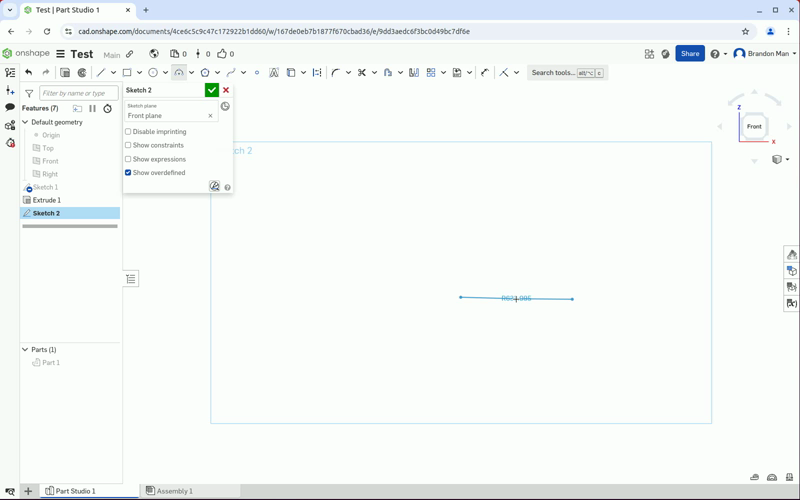
key_up(shift)
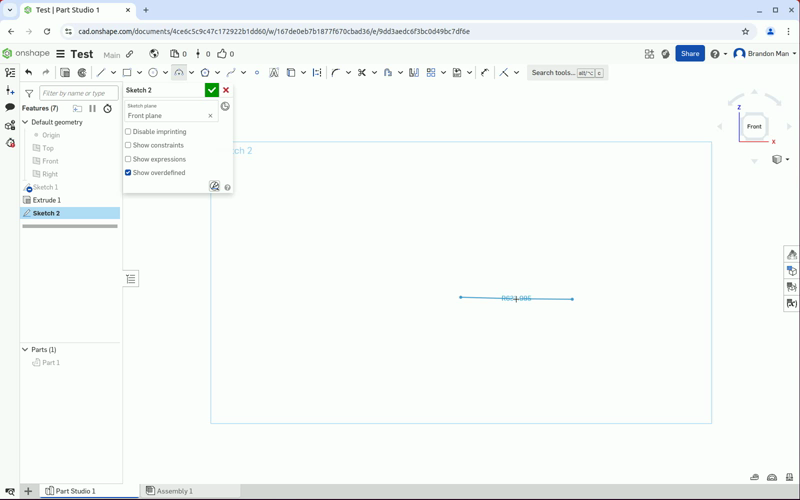
key(esc)
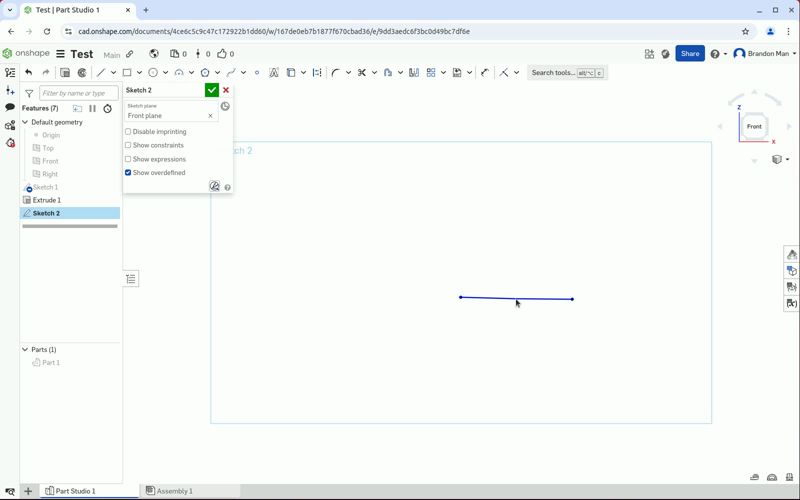
key(l)
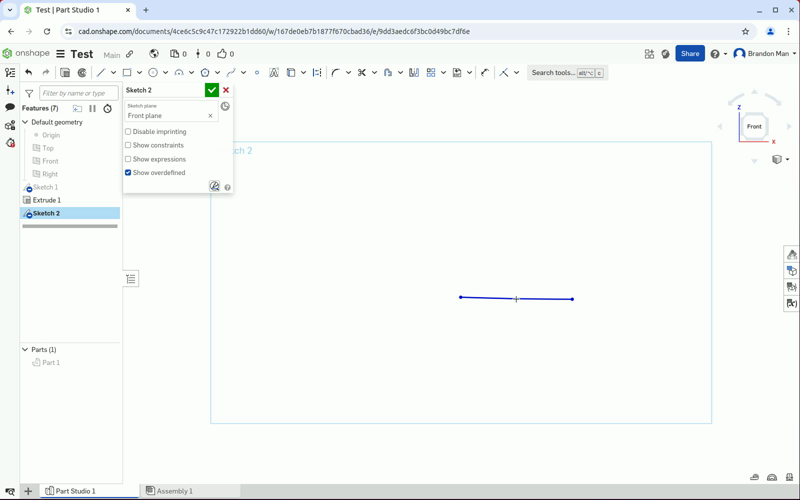
mouse_move(572, 299)
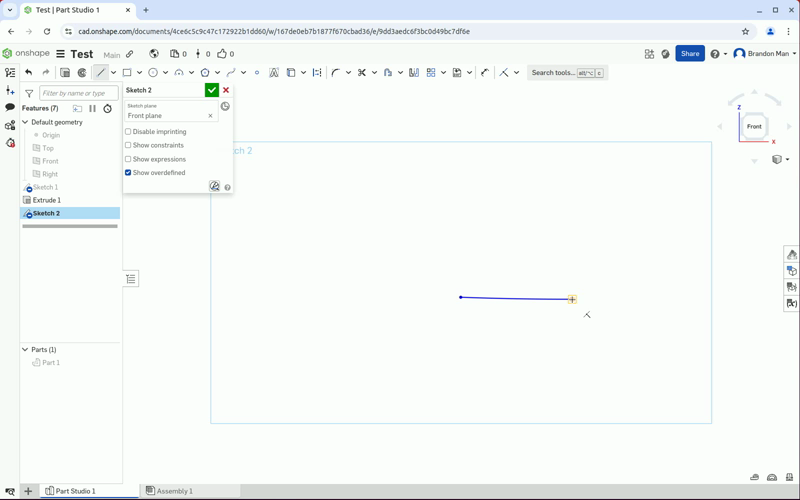
click(572, 299)
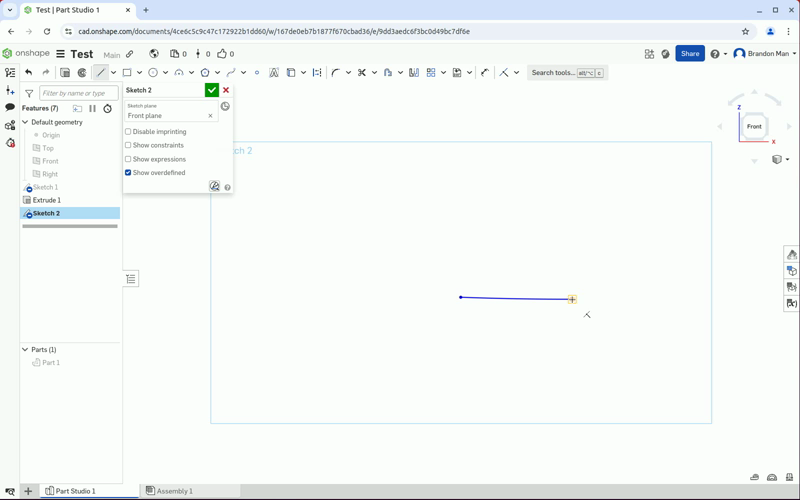
key_down(shift)
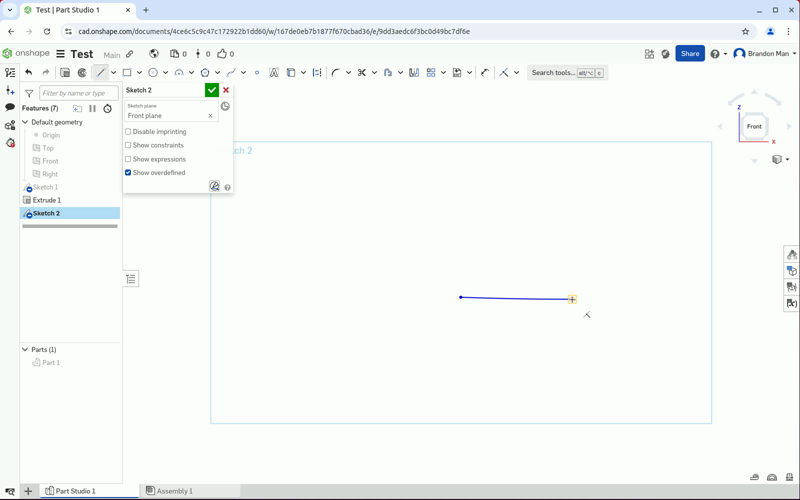
mouse_move(589, 299)
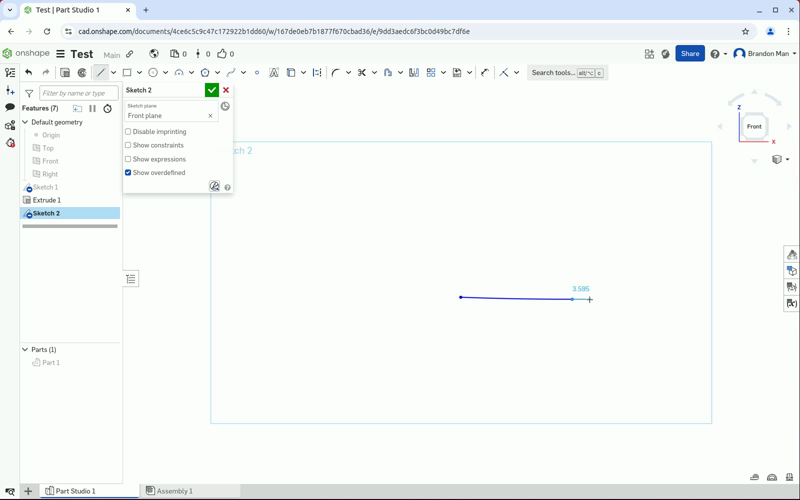
mouse_move(572, 298)
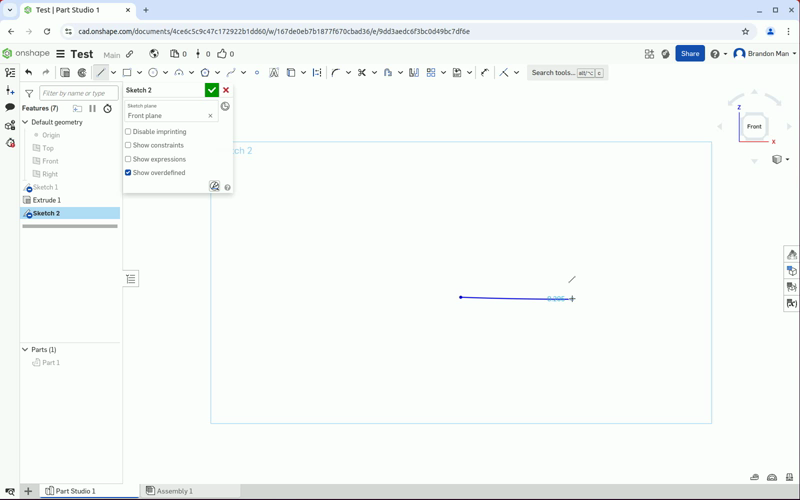
scroll(6)
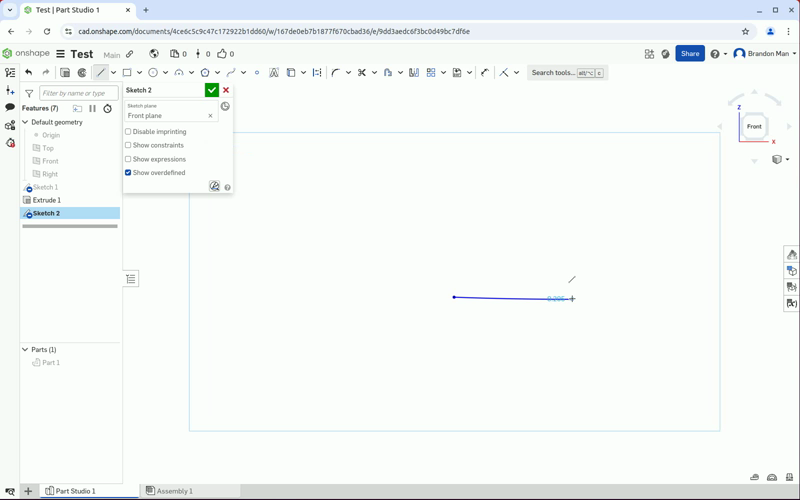
scroll(6)
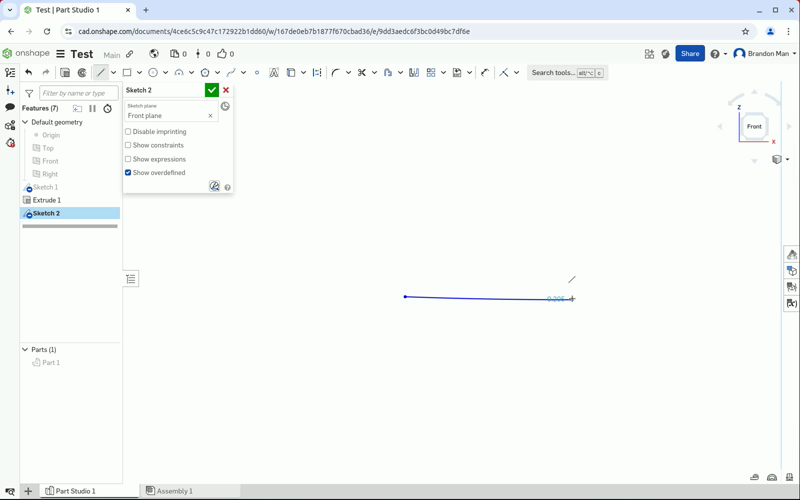
scroll(6)
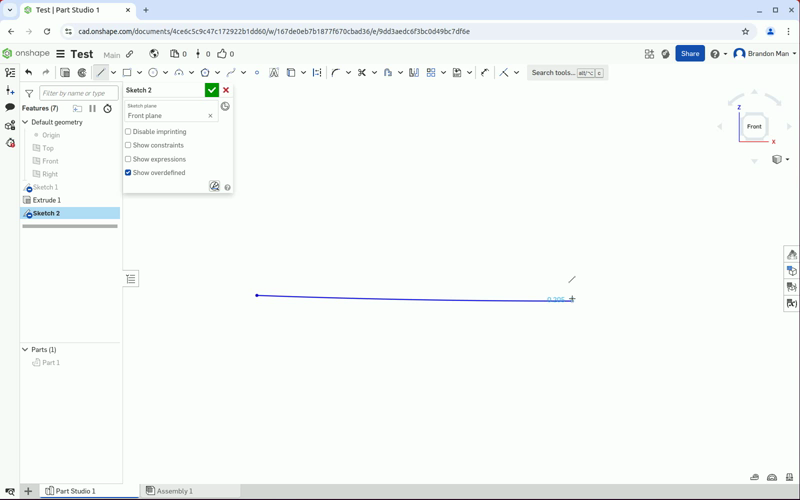
scroll(6)
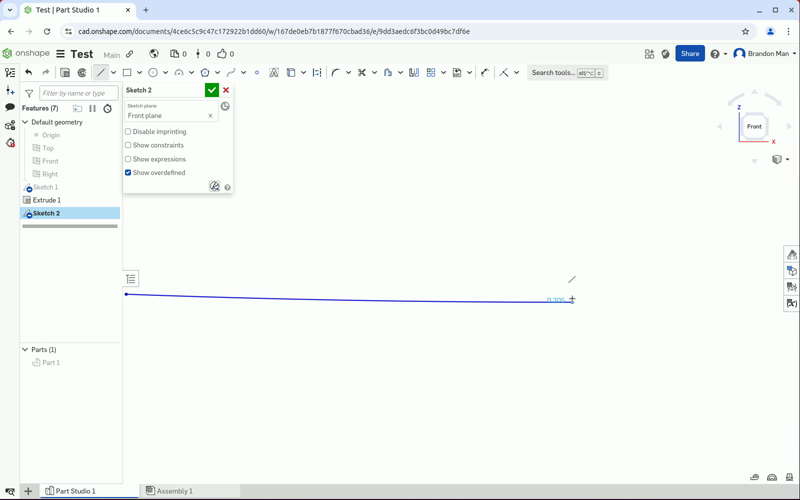
scroll(6)
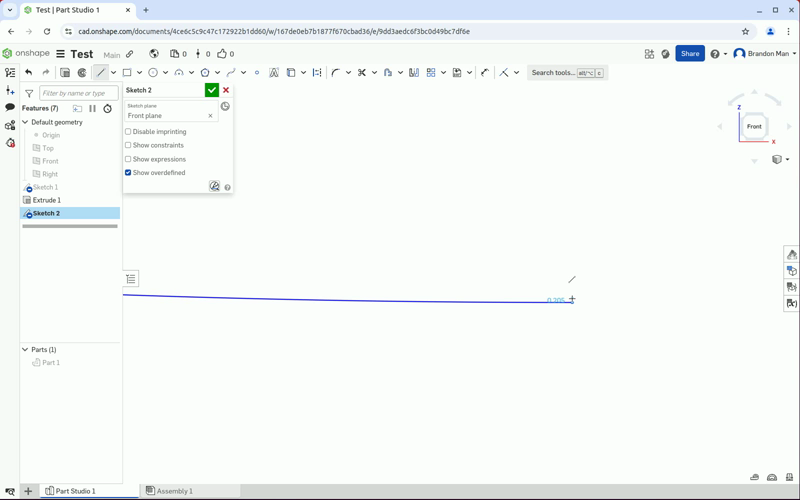
scroll(6)
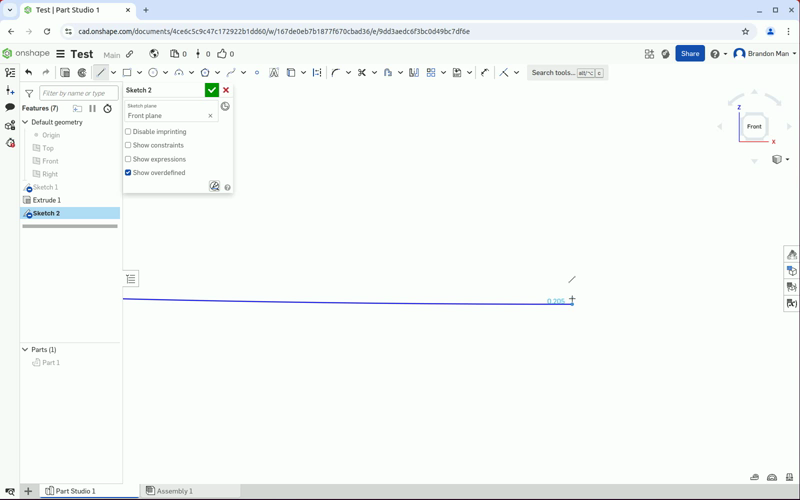
scroll(6)
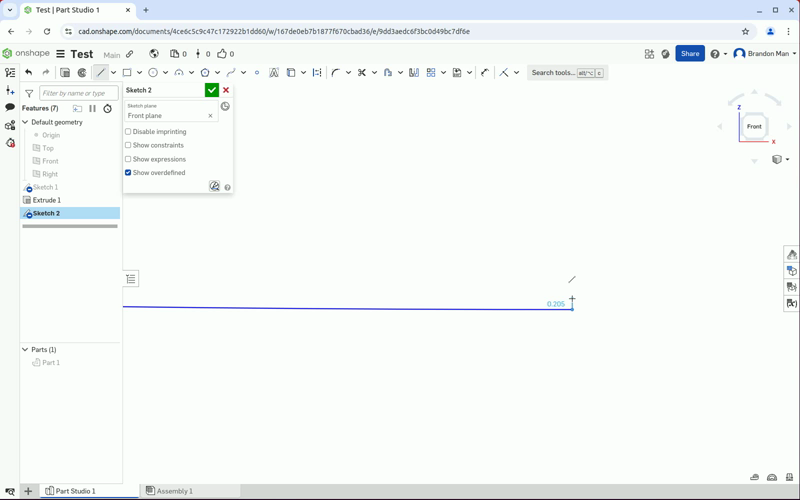
click(572, 298)
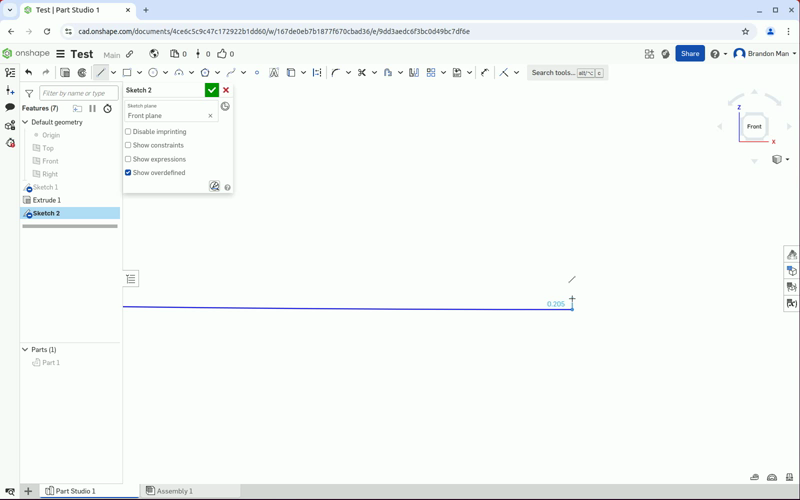
scroll(-6)
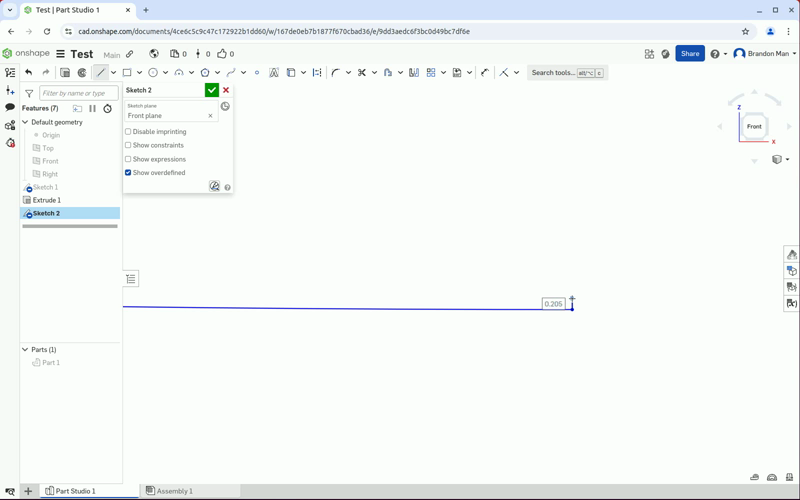
scroll(-6)
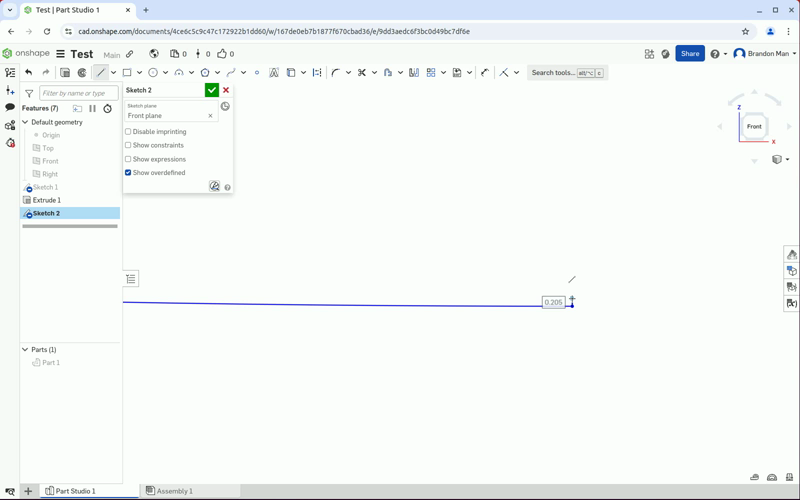
scroll(-6)
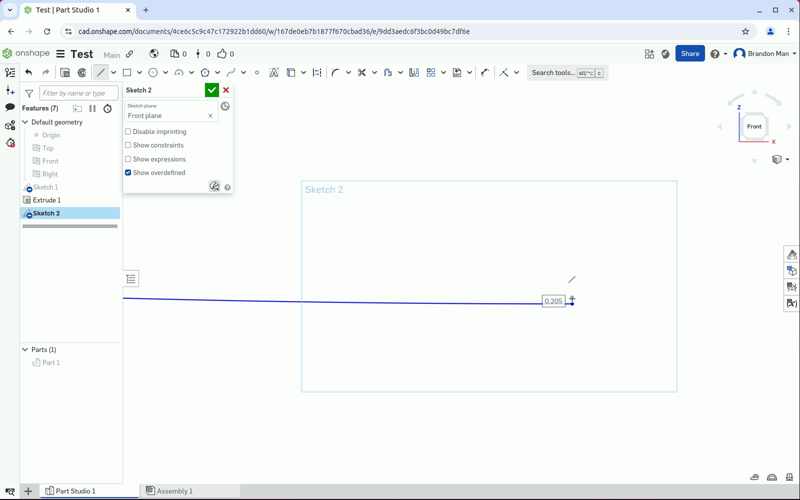
scroll(-6)
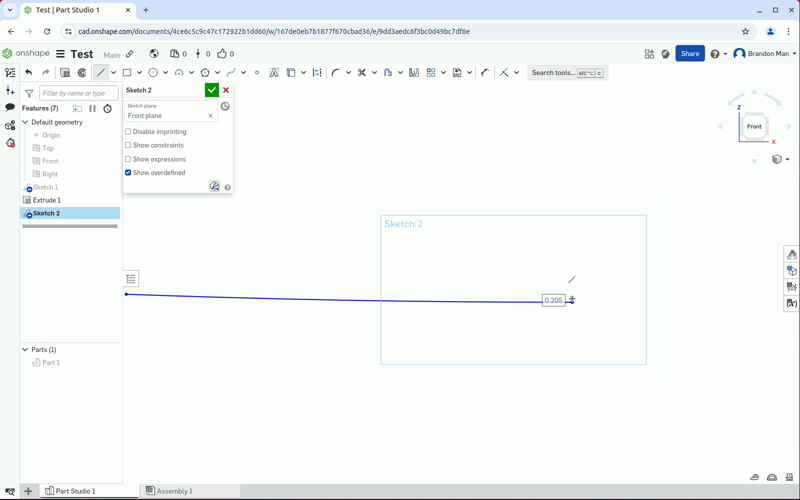
scroll(-6)
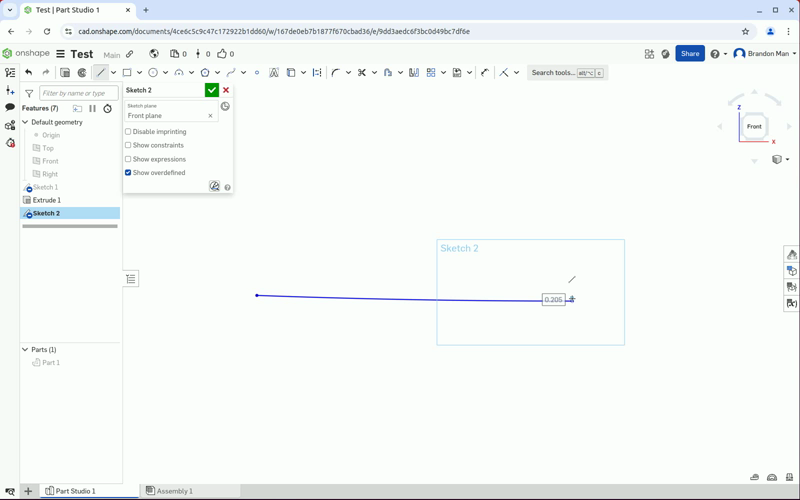
scroll(-6)
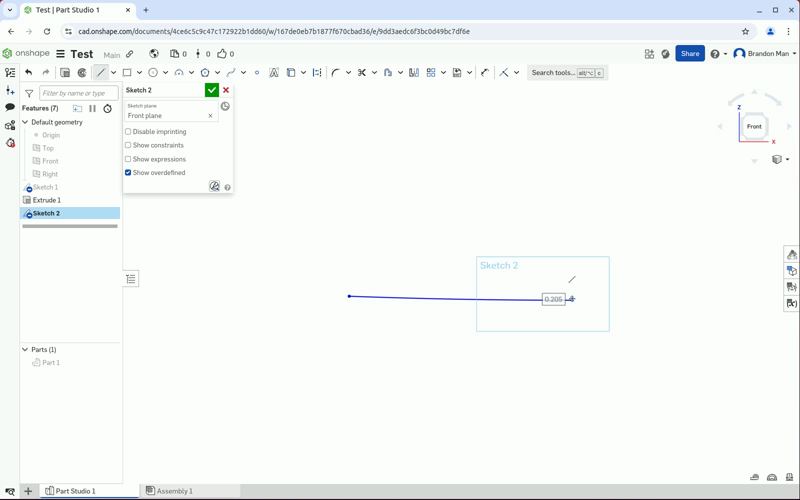
scroll(-6)
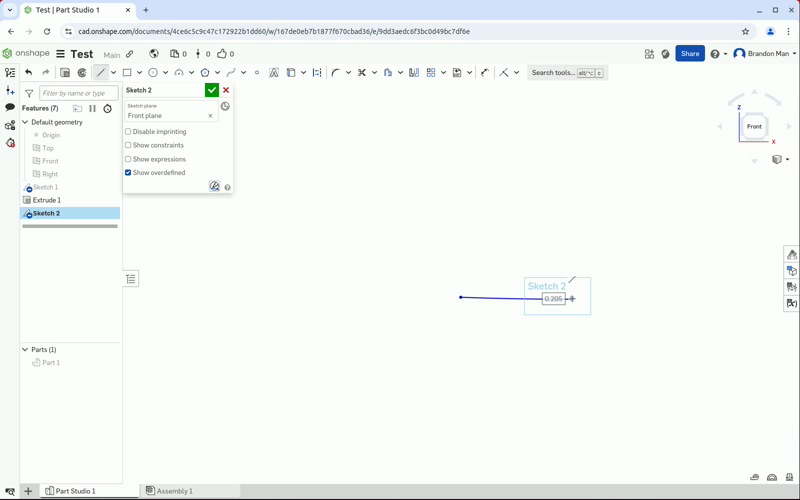
key_up(shift)
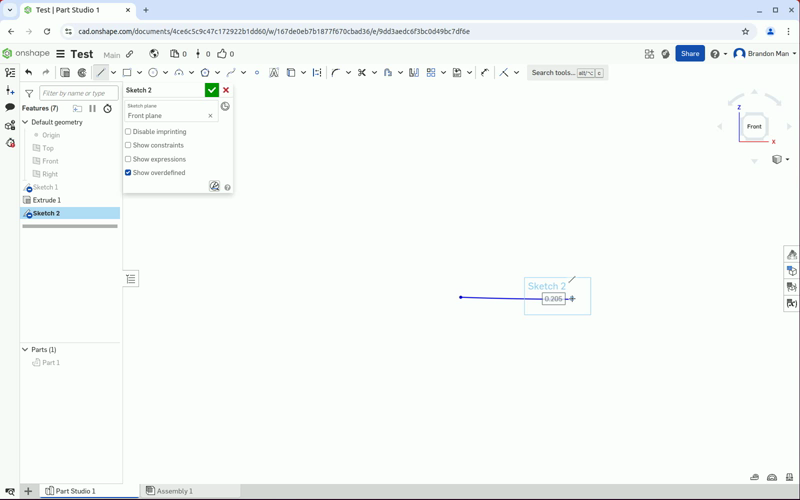
key(esc)
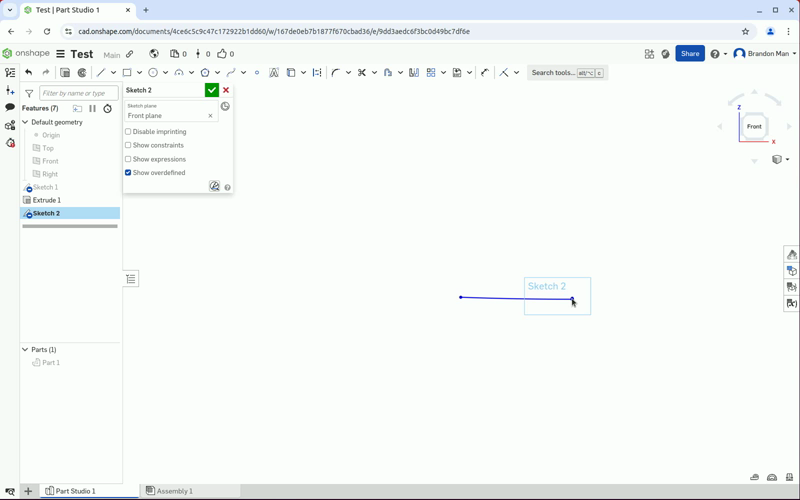
key(a)
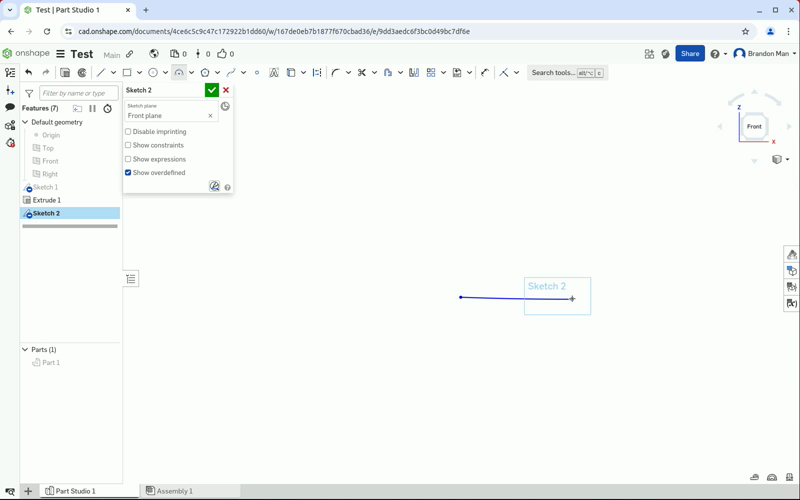
mouse_move(572, 298)
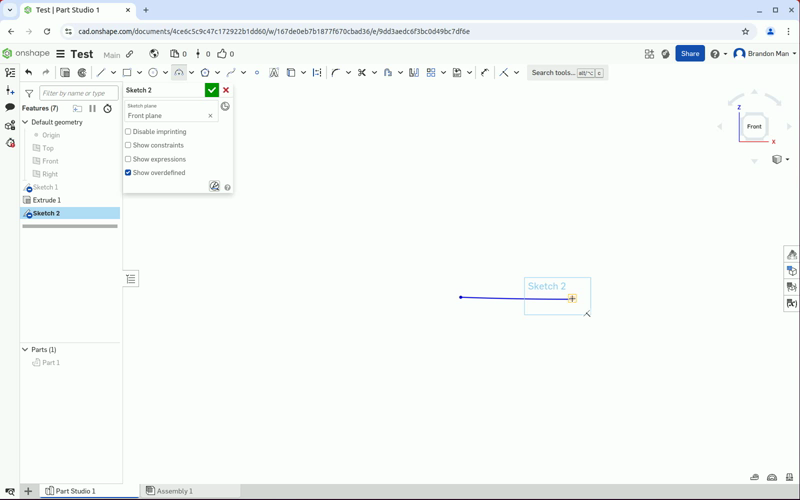
scroll(6)
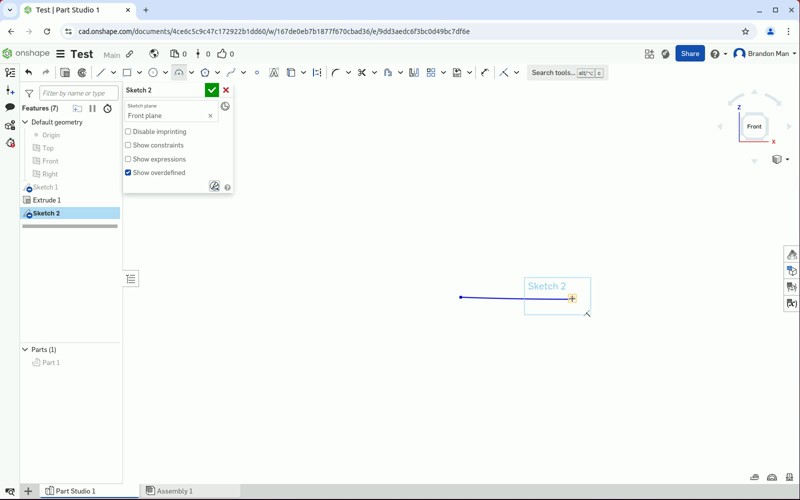
scroll(6)
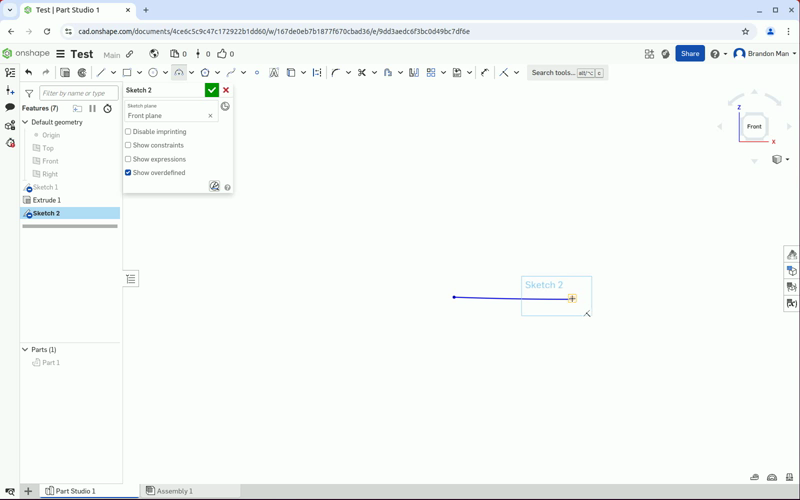
scroll(6)
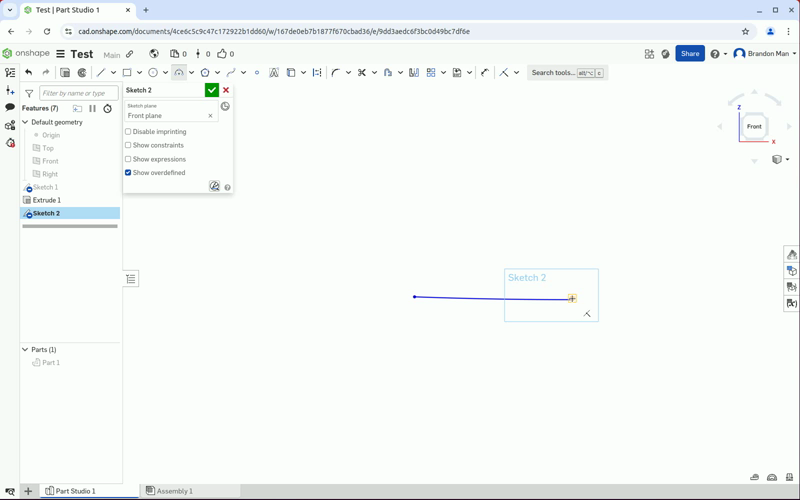
scroll(6)
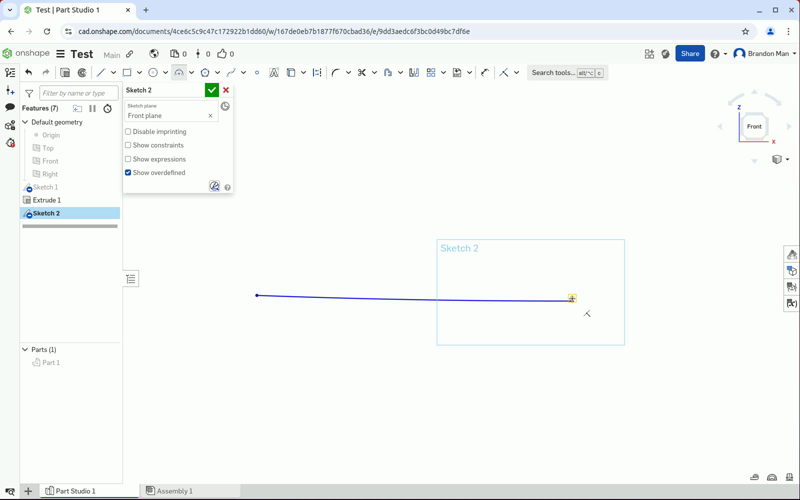
scroll(6)
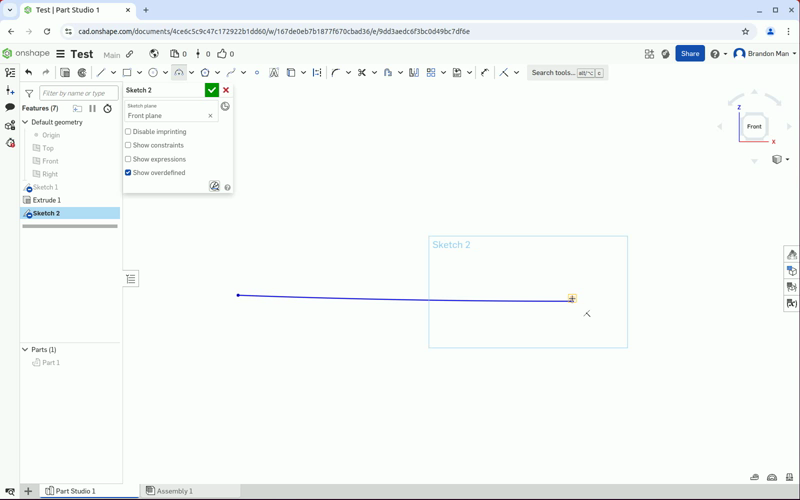
scroll(6)
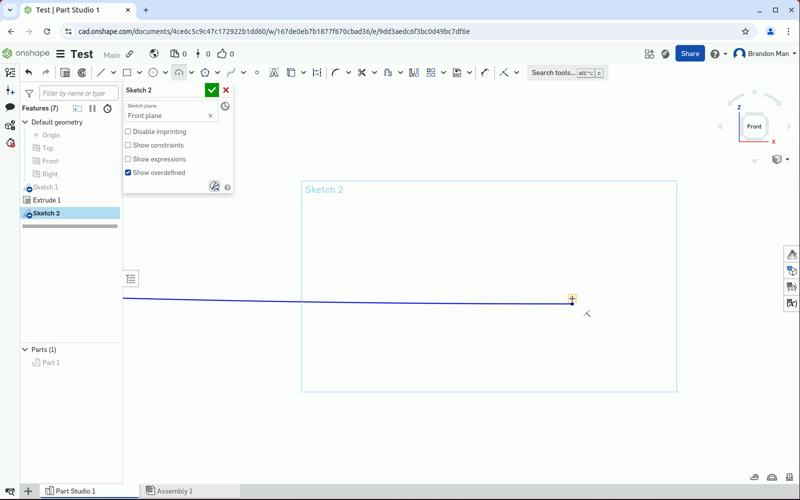
scroll(6)
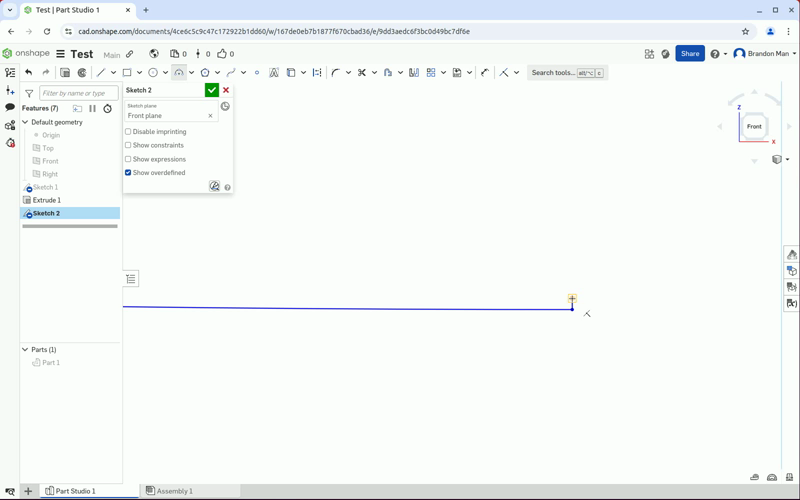
click(572, 298)
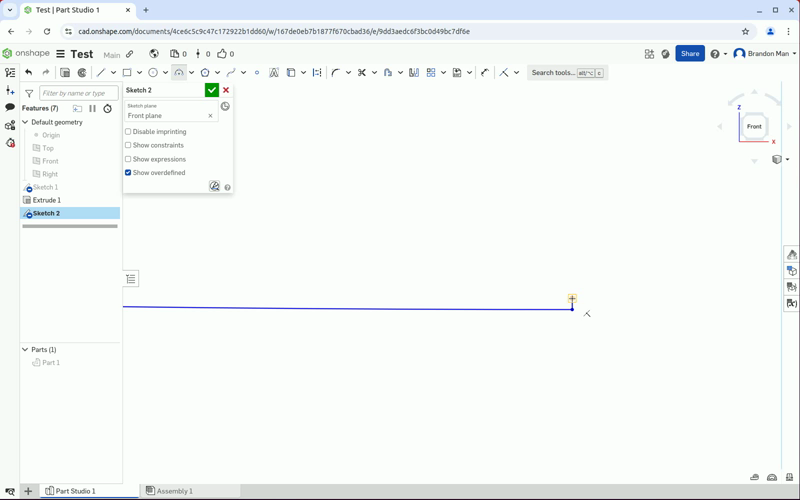
scroll(-6)
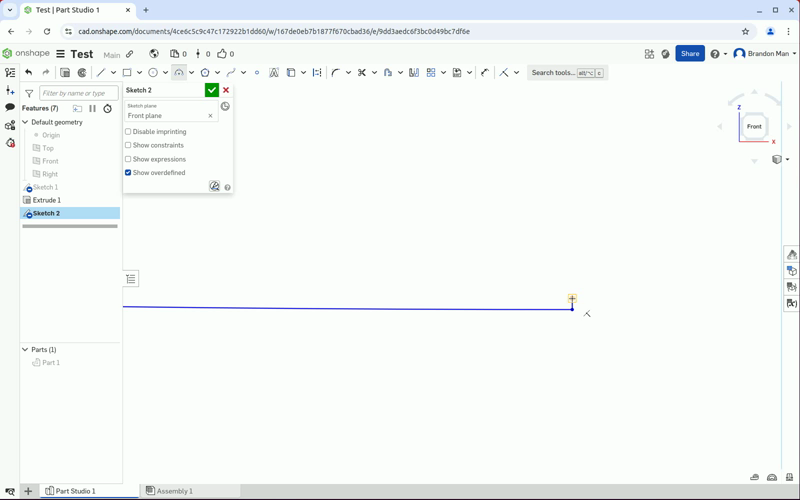
scroll(-6)
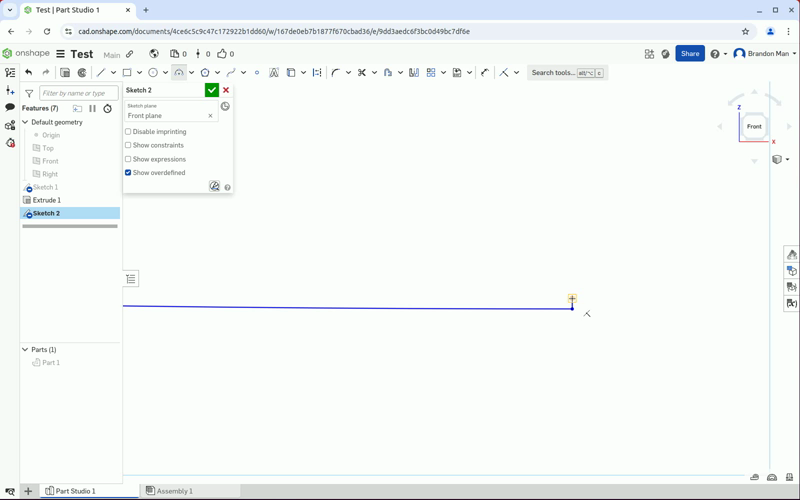
scroll(-6)
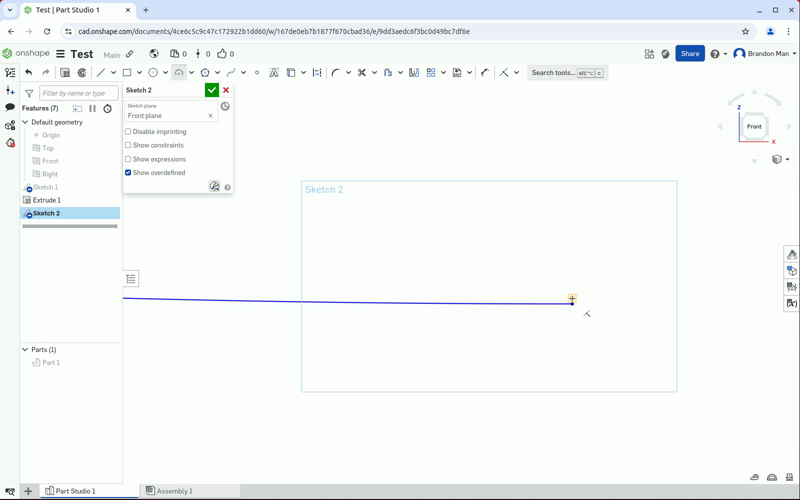
scroll(-6)
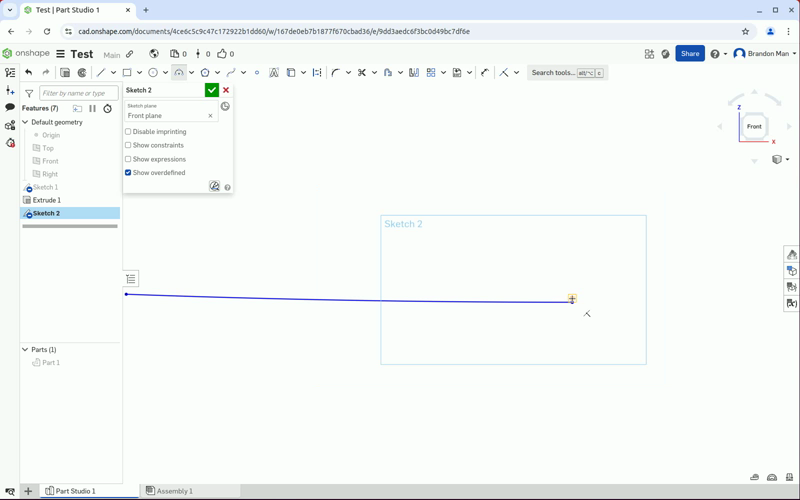
scroll(-6)
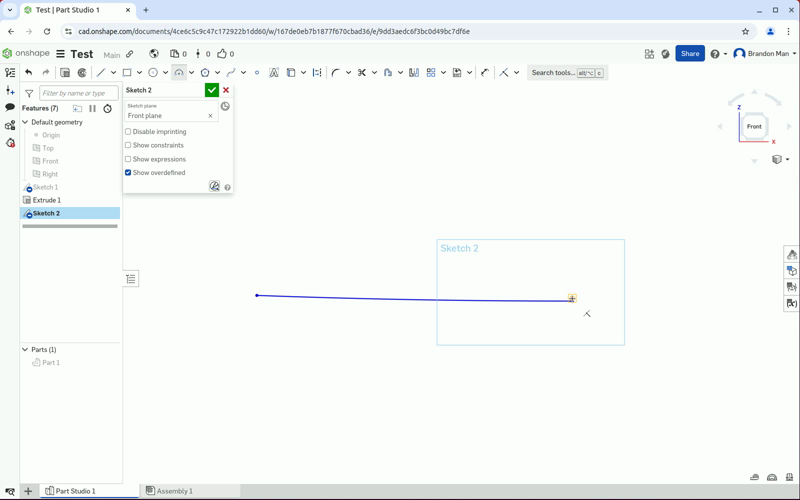
scroll(-6)
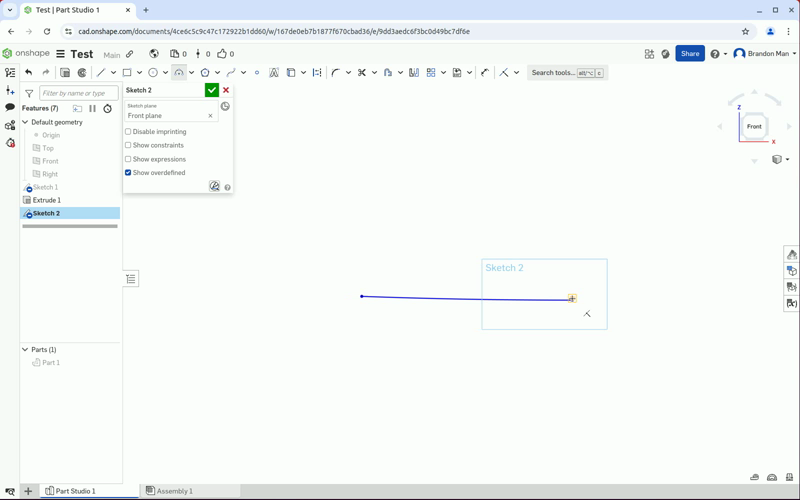
scroll(-6)
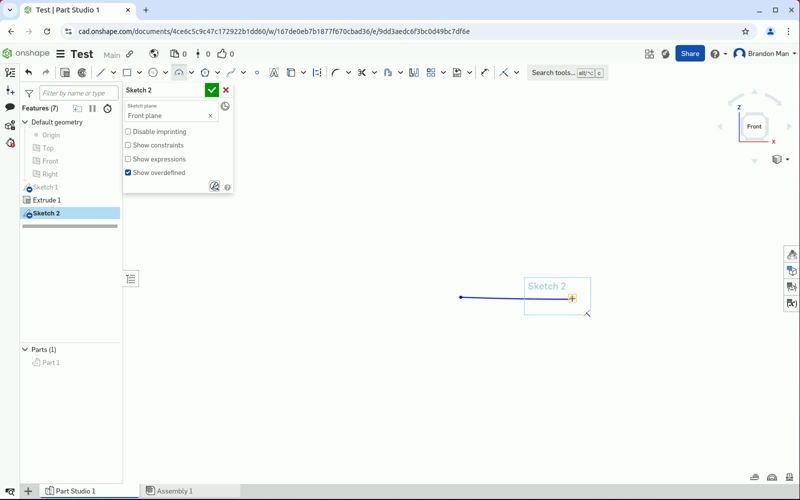
key_down(shift)
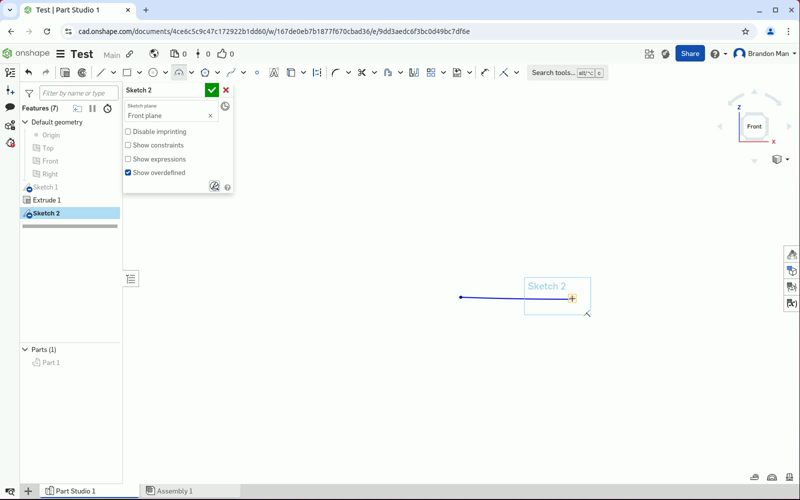
mouse_move(460, 295)
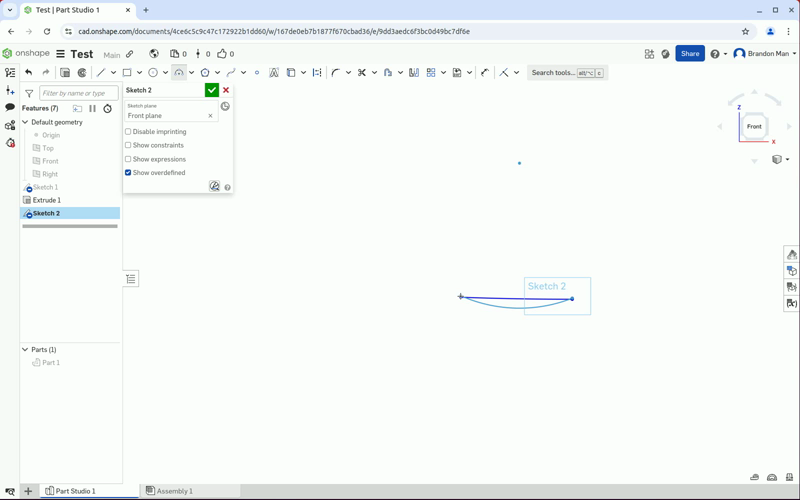
scroll(6)
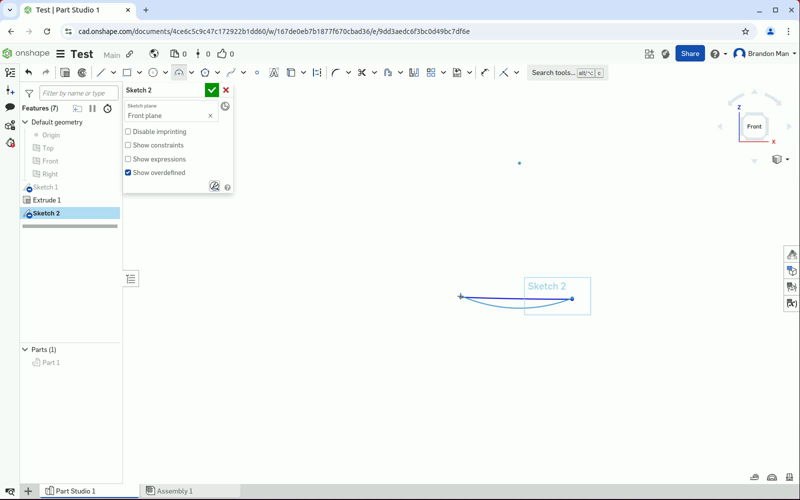
scroll(6)
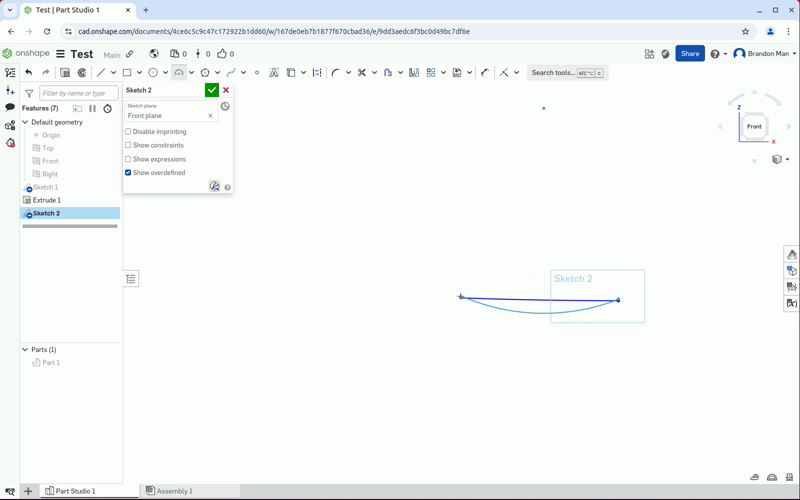
scroll(6)
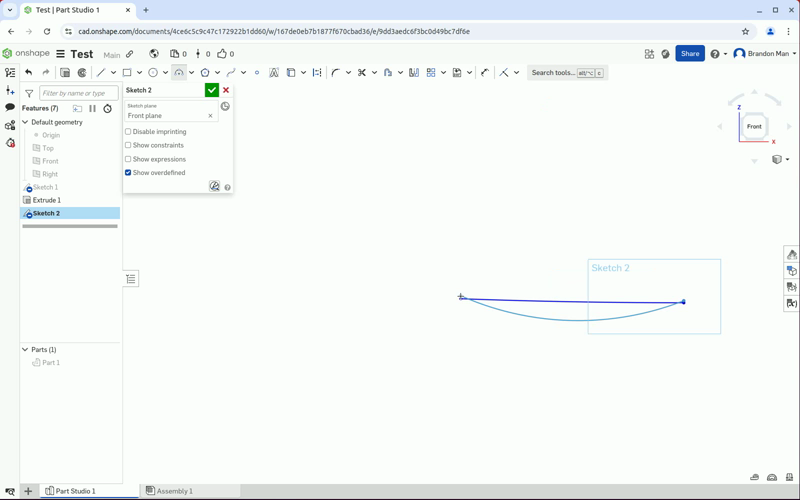
scroll(6)
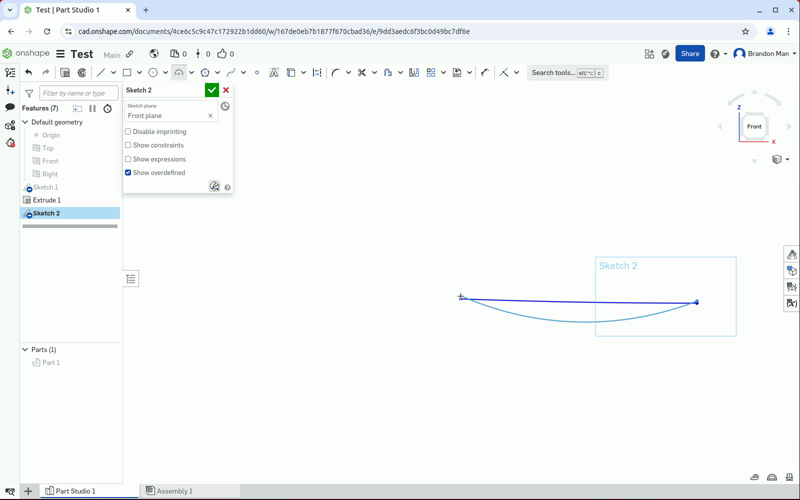
scroll(6)
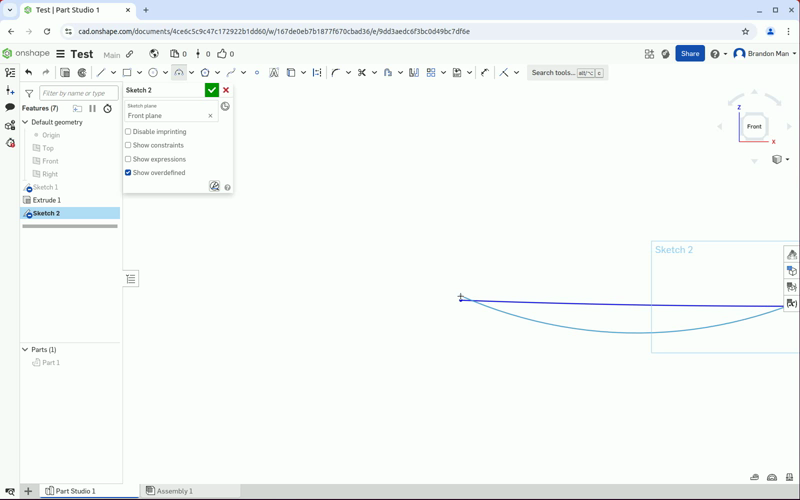
scroll(6)
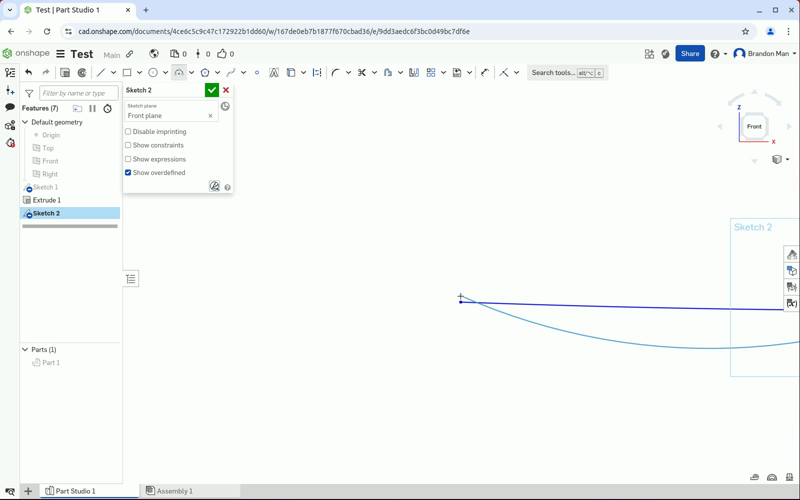
scroll(6)
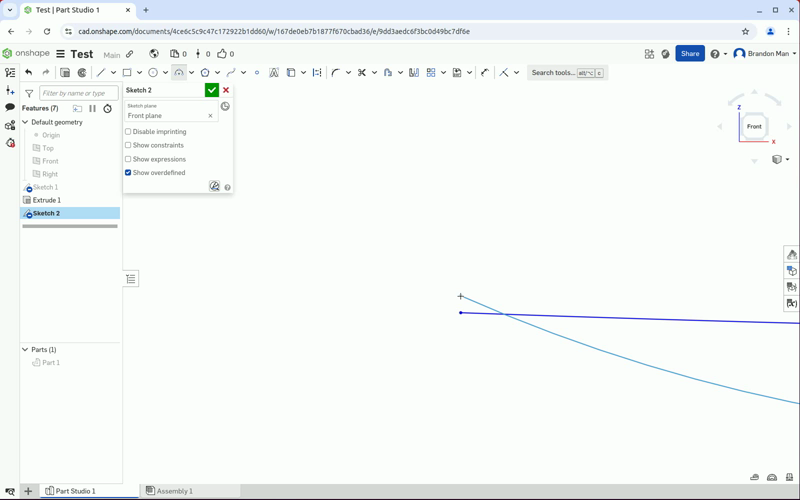
click(460, 295)
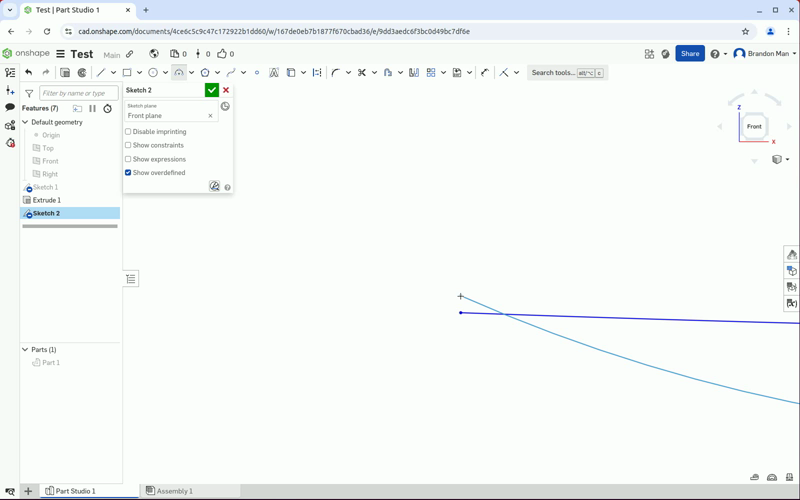
scroll(-6)
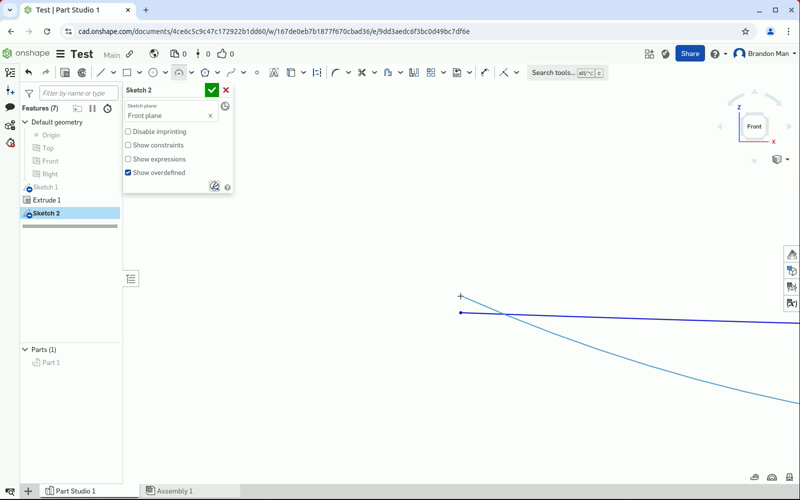
scroll(-6)
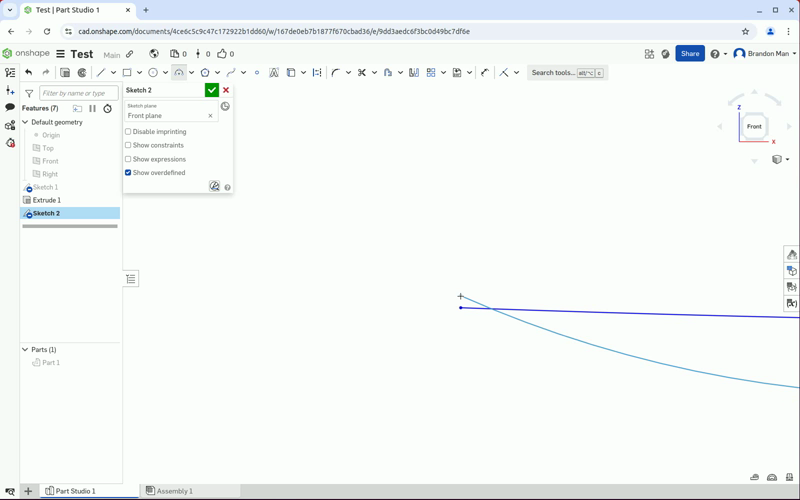
scroll(-6)
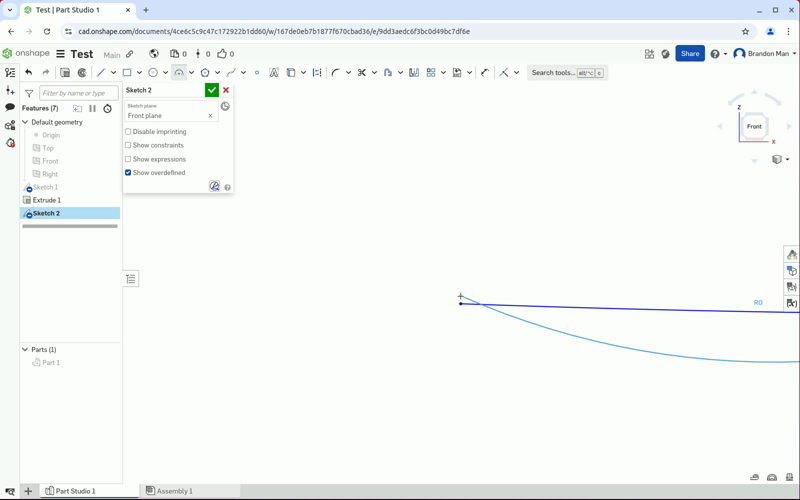
scroll(-6)
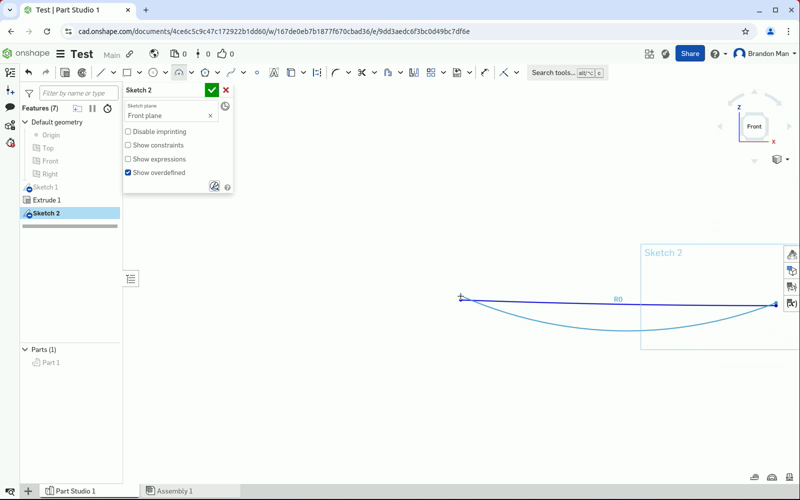
scroll(-6)
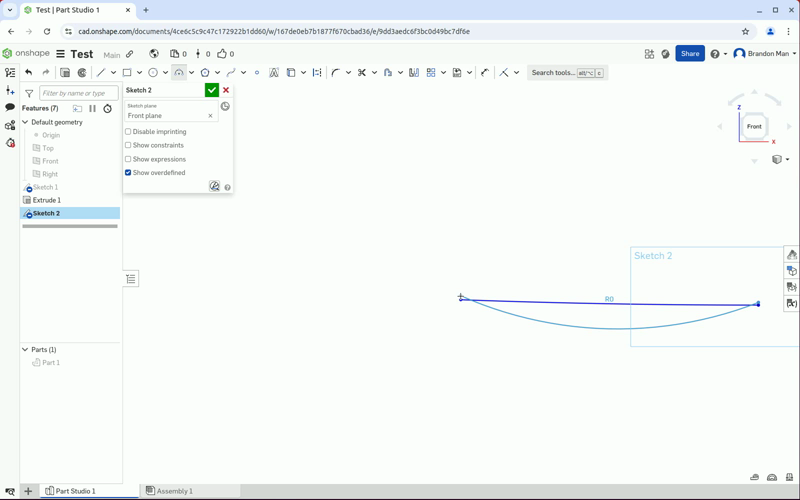
scroll(-6)
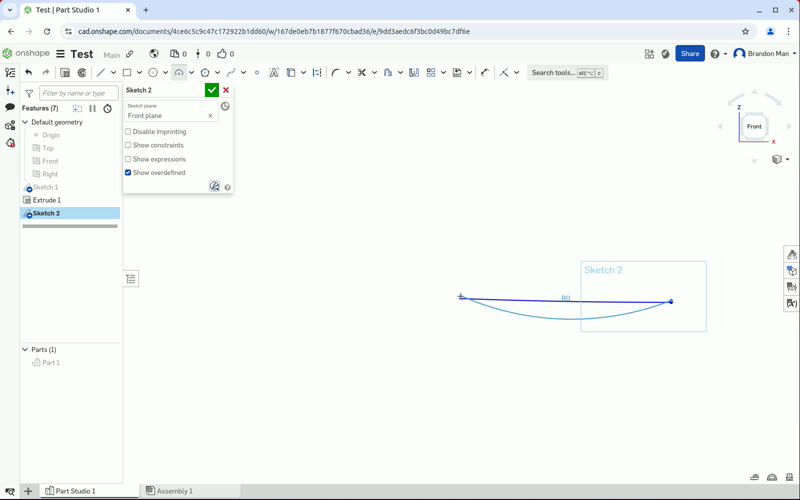
scroll(-6)
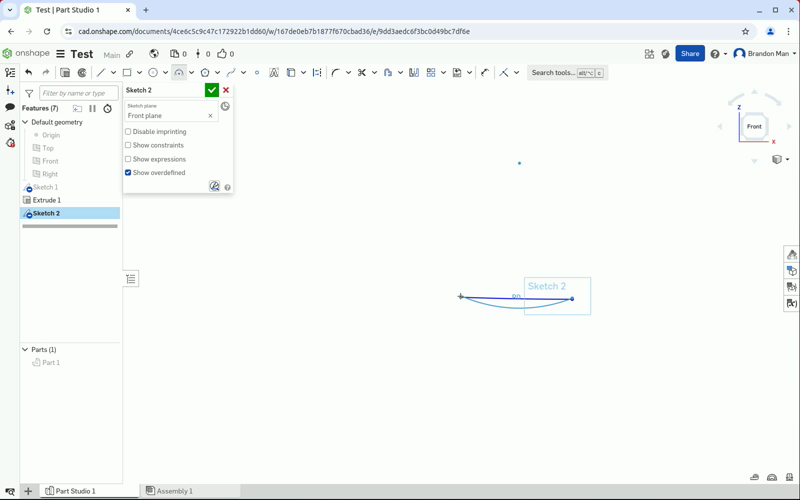
mouse_move(516, 296)
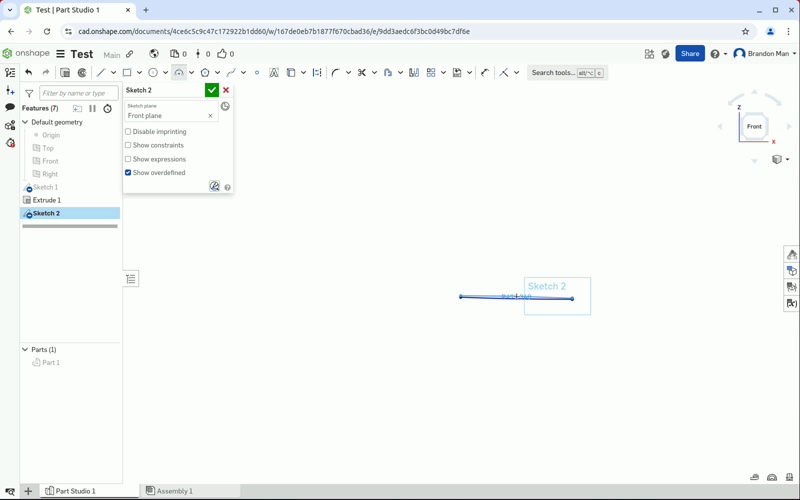
scroll(6)
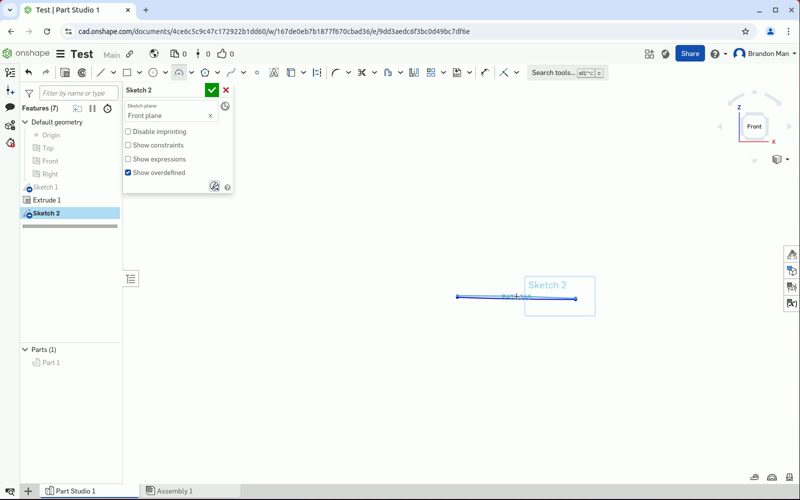
scroll(6)
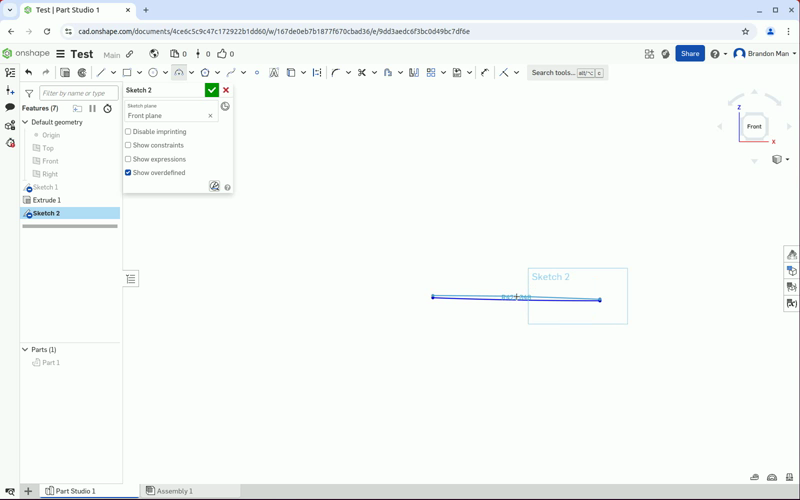
scroll(6)
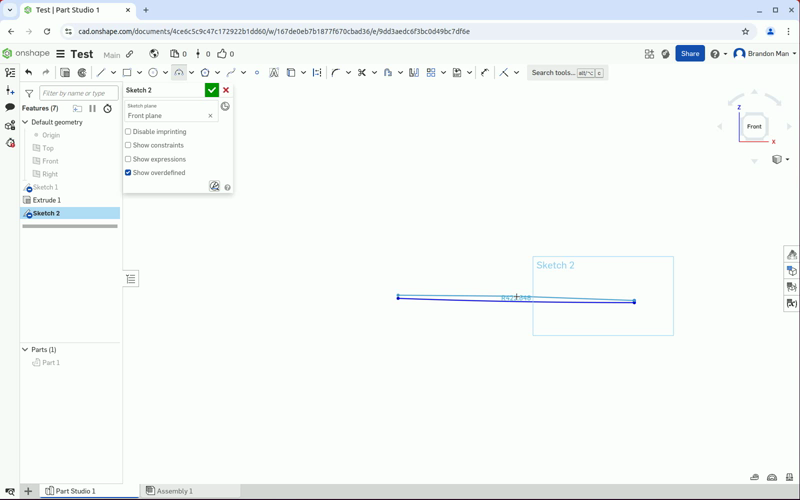
scroll(6)
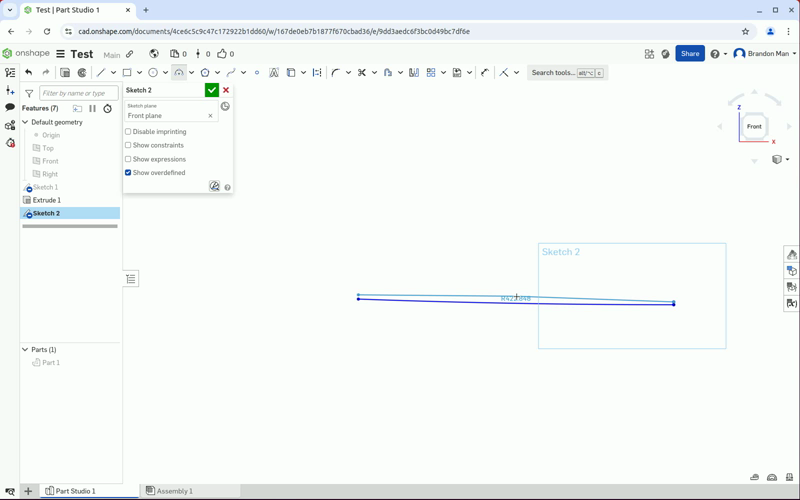
scroll(6)
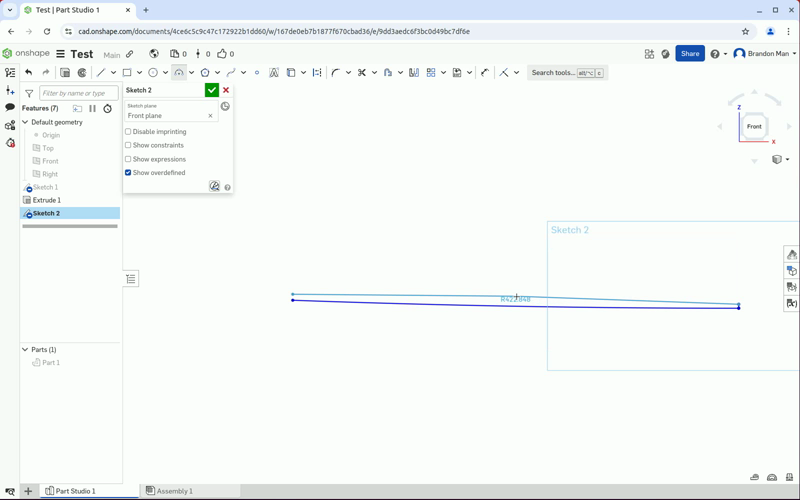
scroll(6)
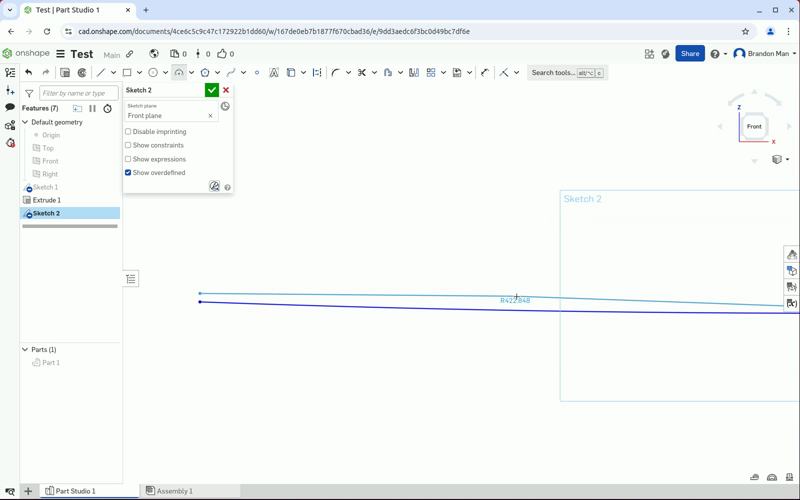
scroll(6)
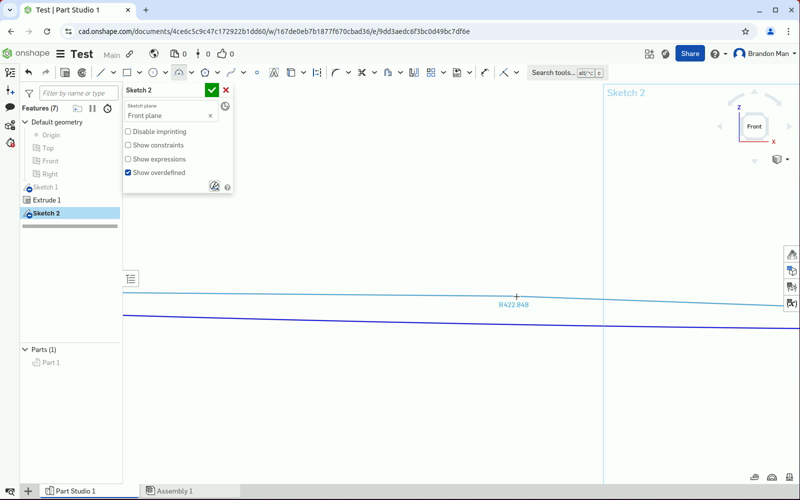
click(516, 296)
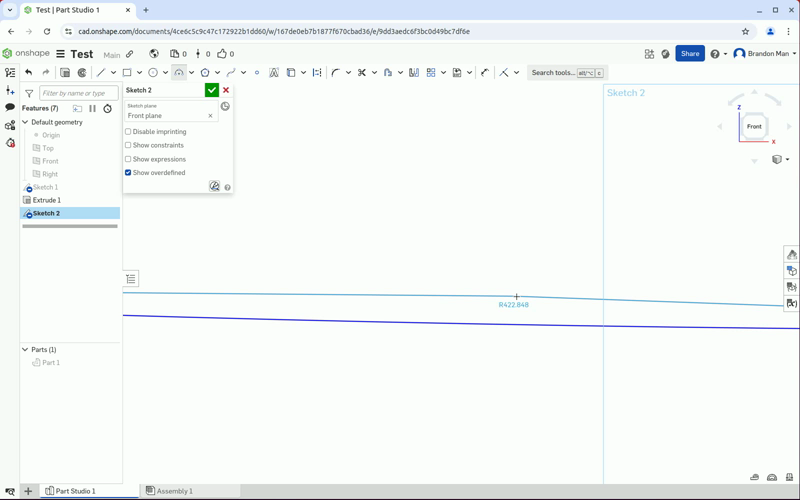
scroll(-6)
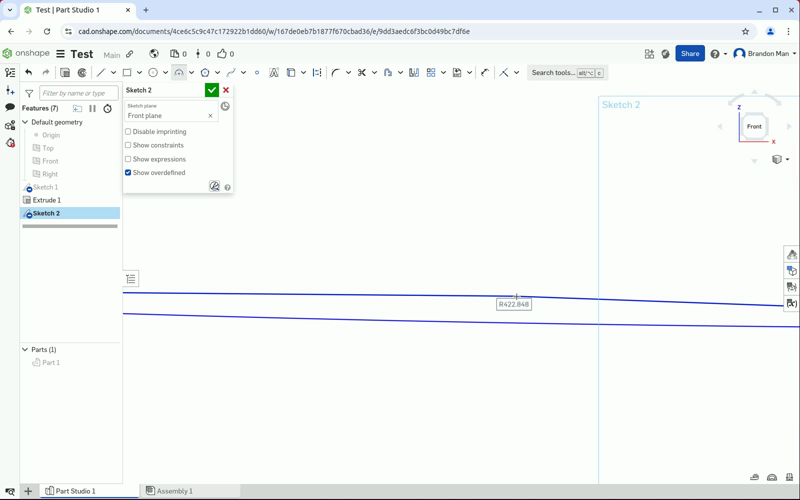
scroll(-6)
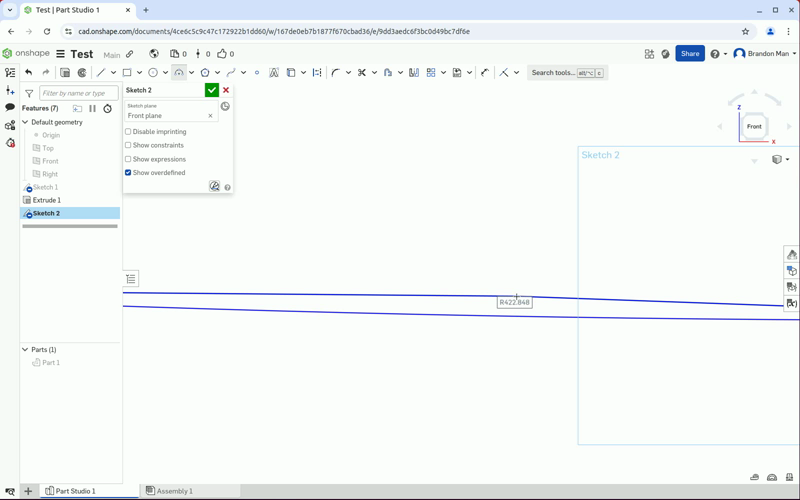
scroll(-6)
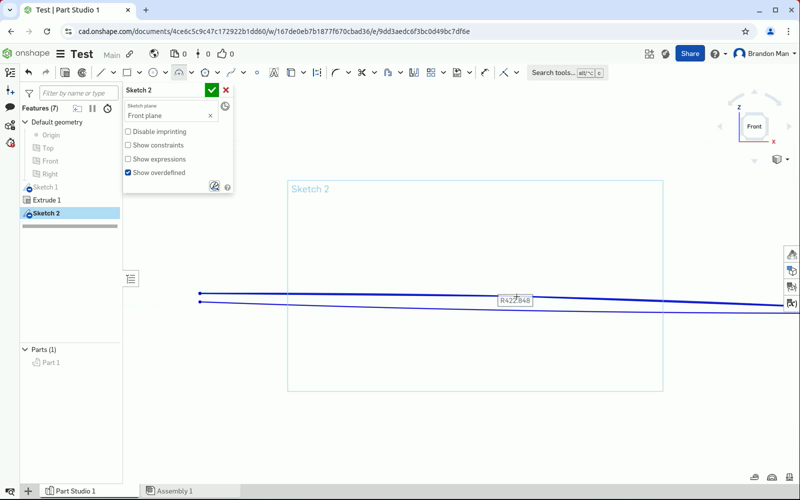
scroll(-6)
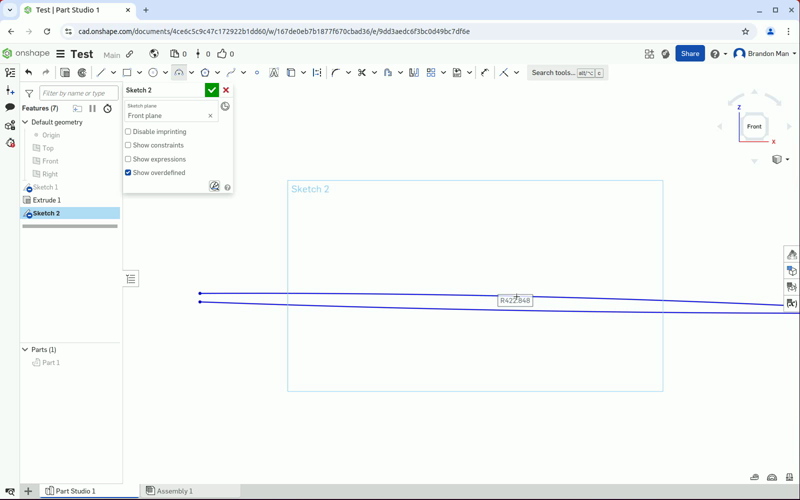
scroll(-6)
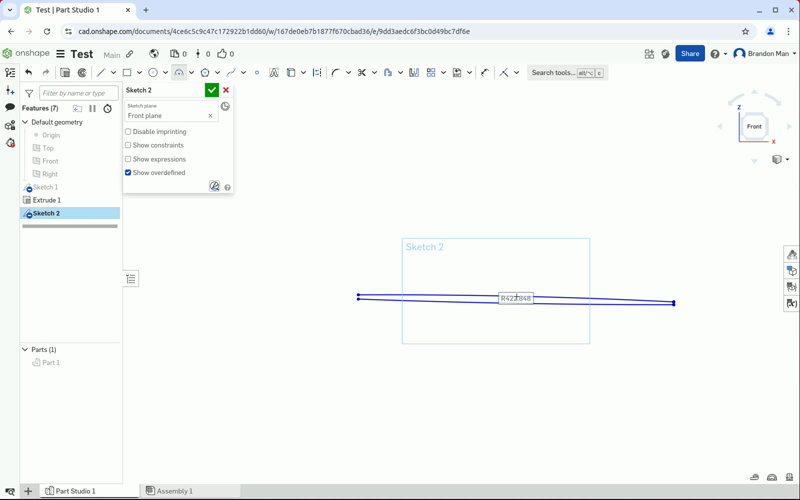
scroll(-6)
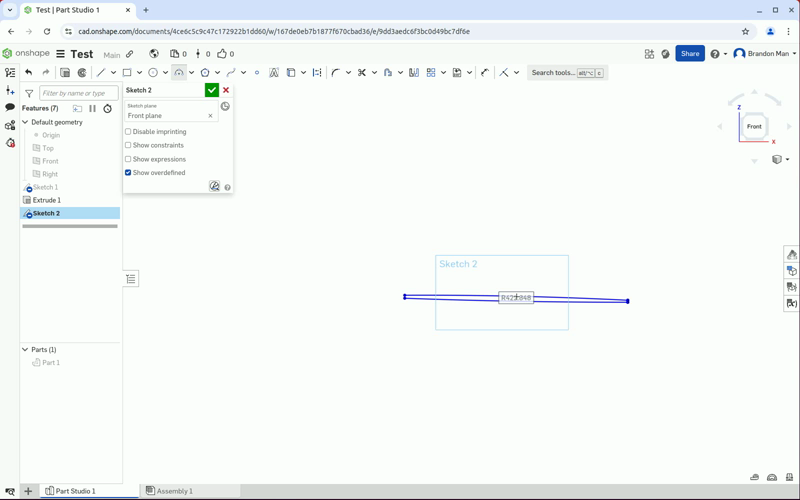
scroll(-6)
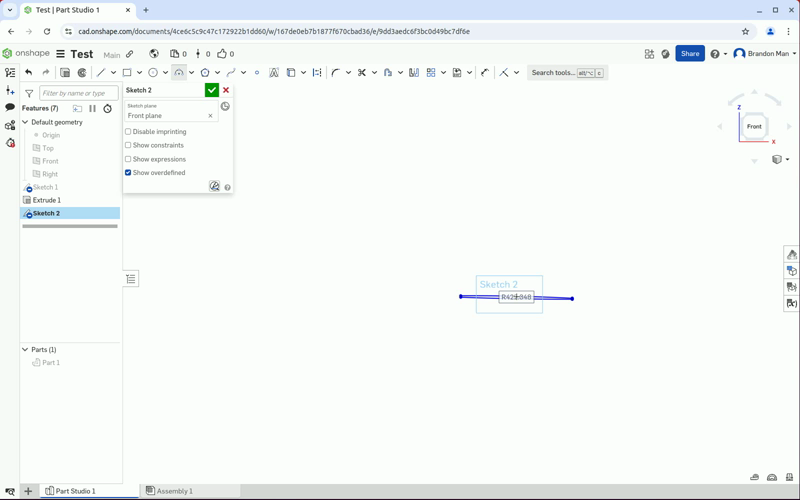
key_up(shift)
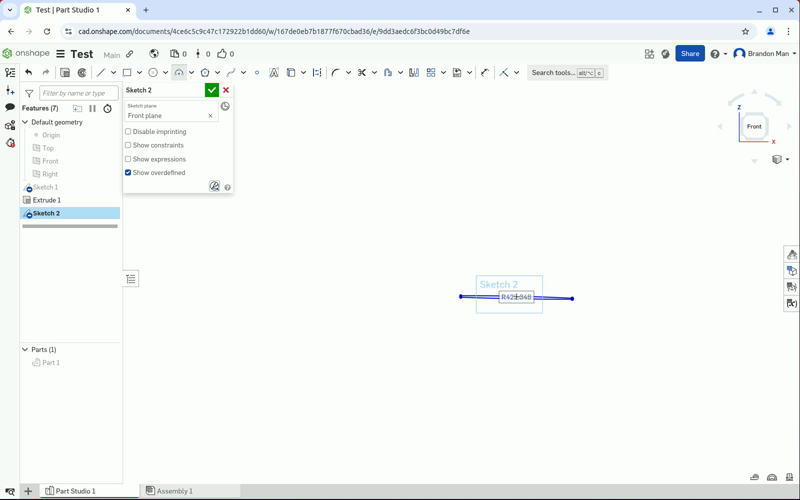
key(esc)
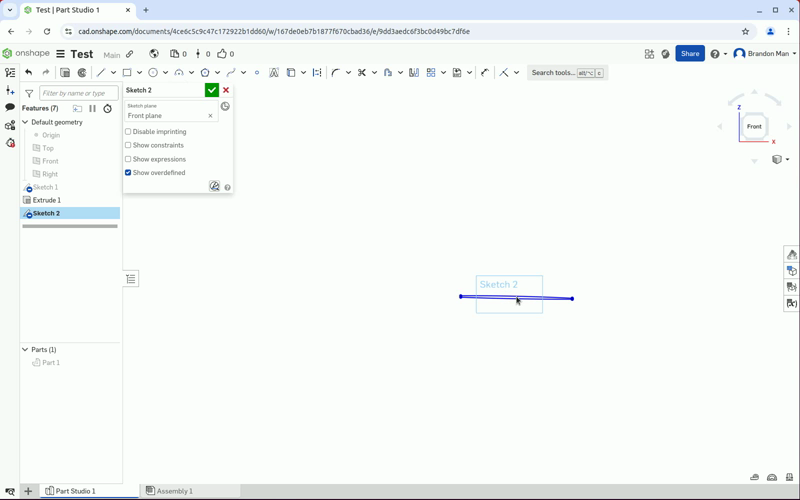
key(l)
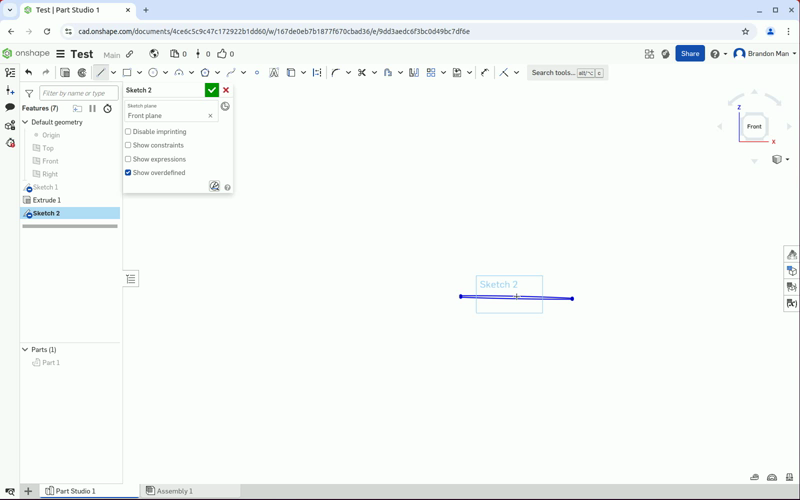
mouse_move(460, 295)
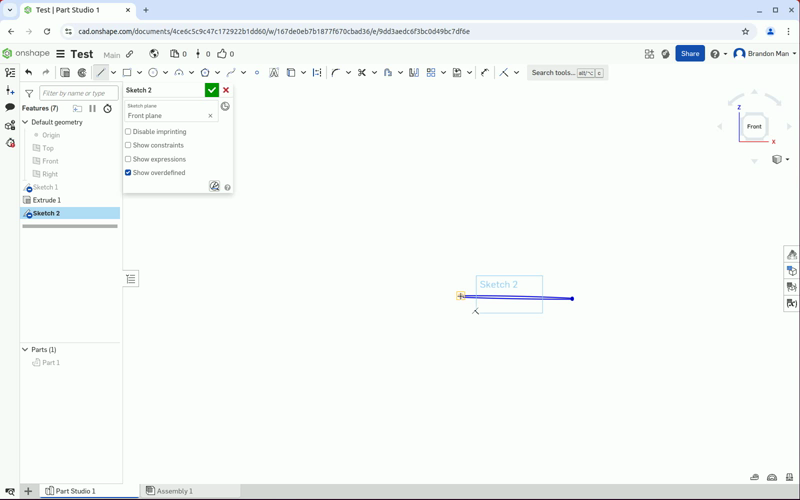
scroll(6)
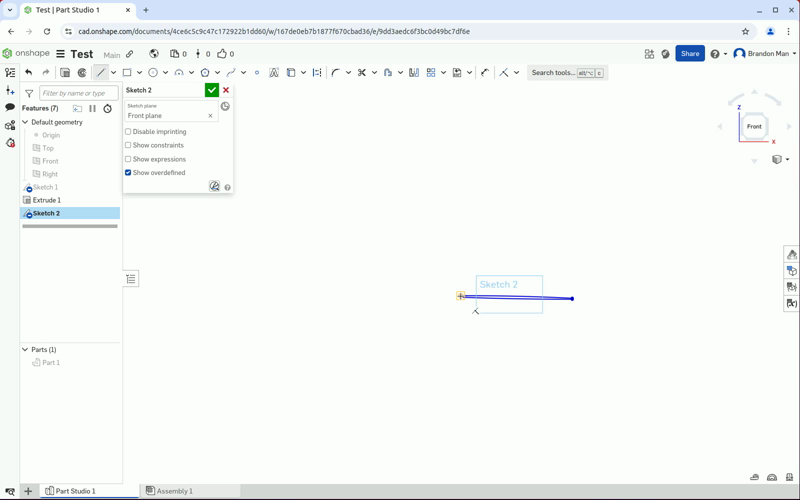
scroll(6)
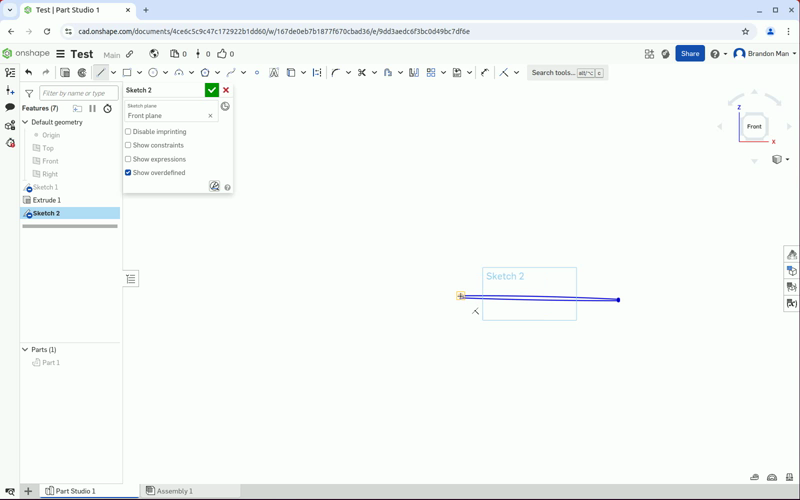
scroll(6)
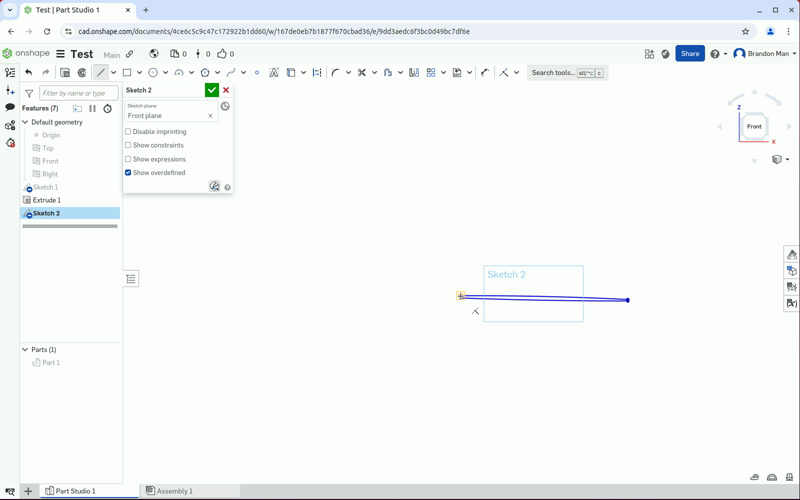
scroll(6)
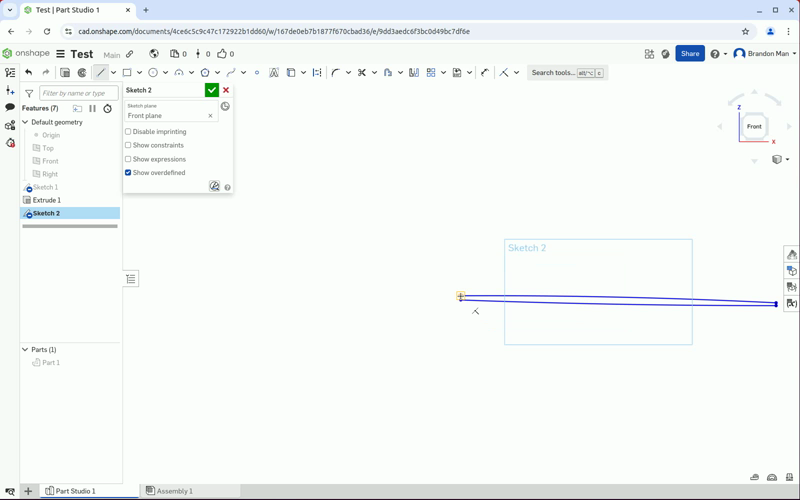
scroll(6)
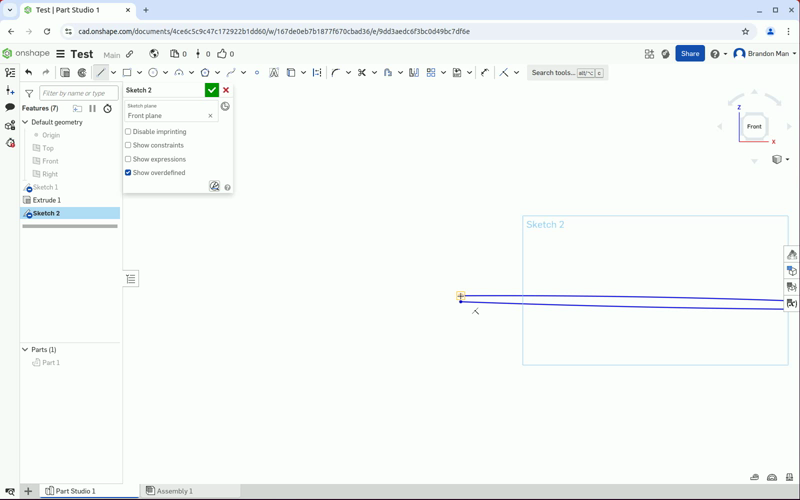
scroll(6)
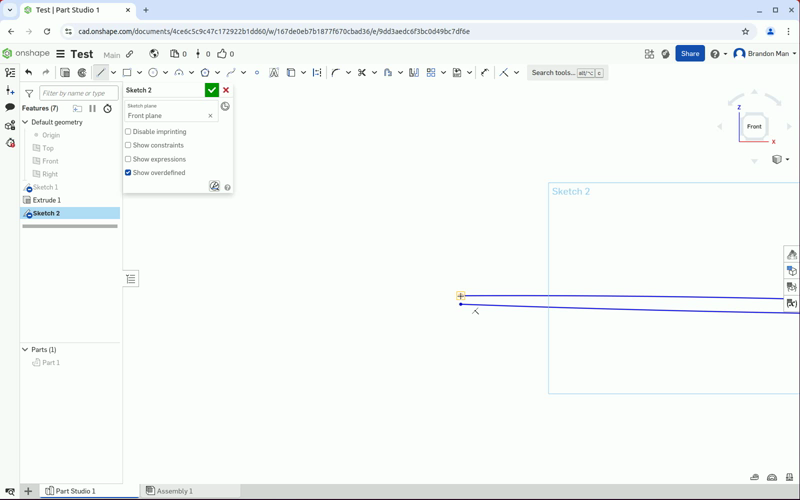
scroll(6)
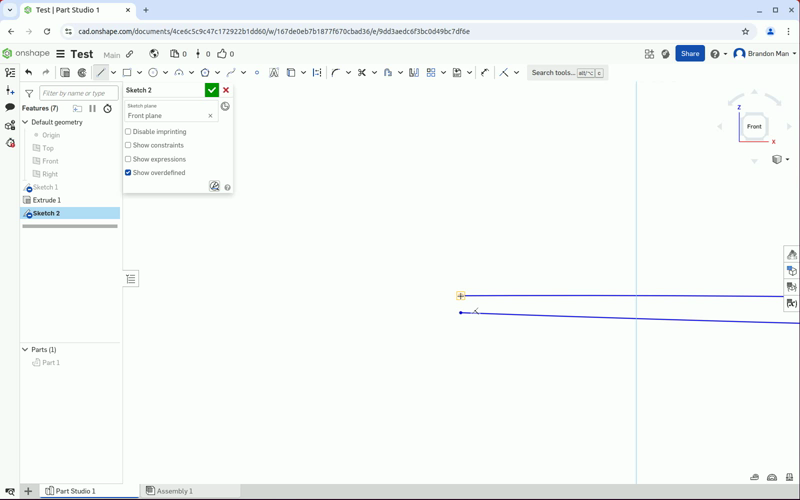
click(460, 295)
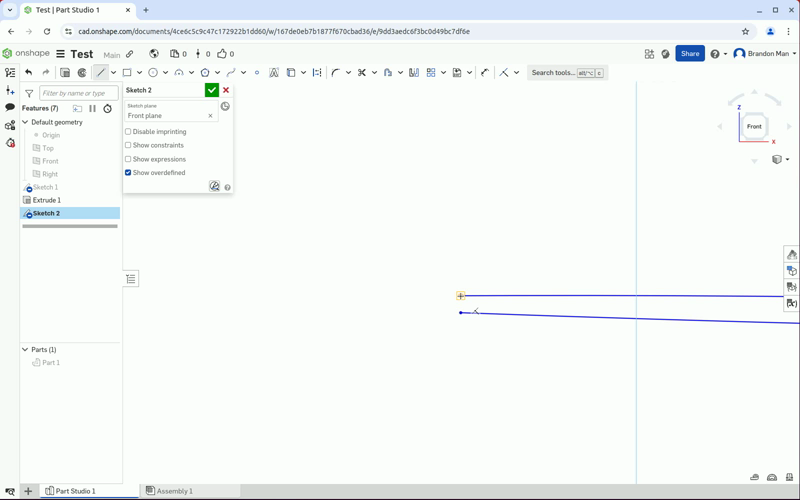
scroll(-6)
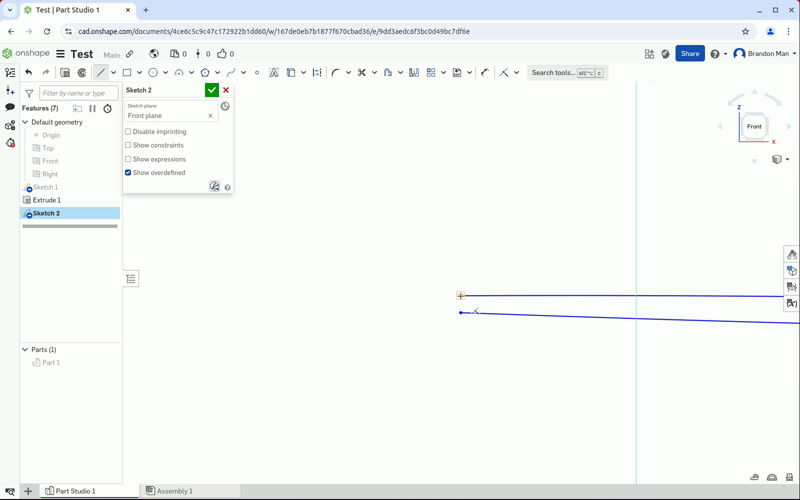
scroll(-6)
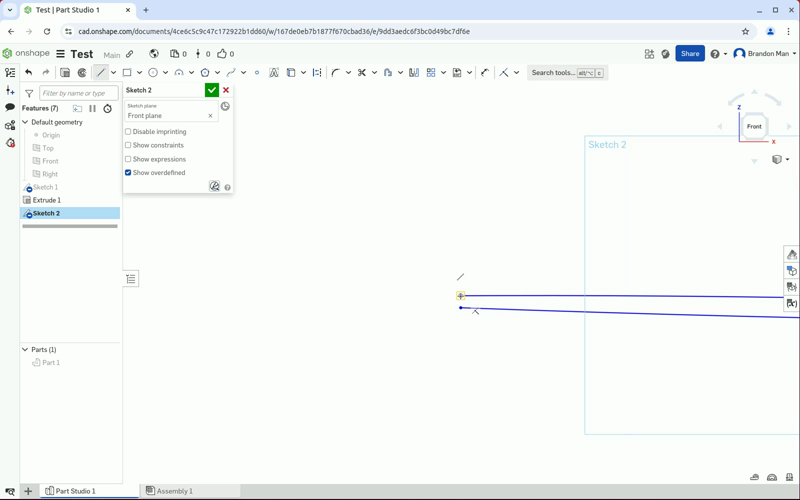
scroll(-6)
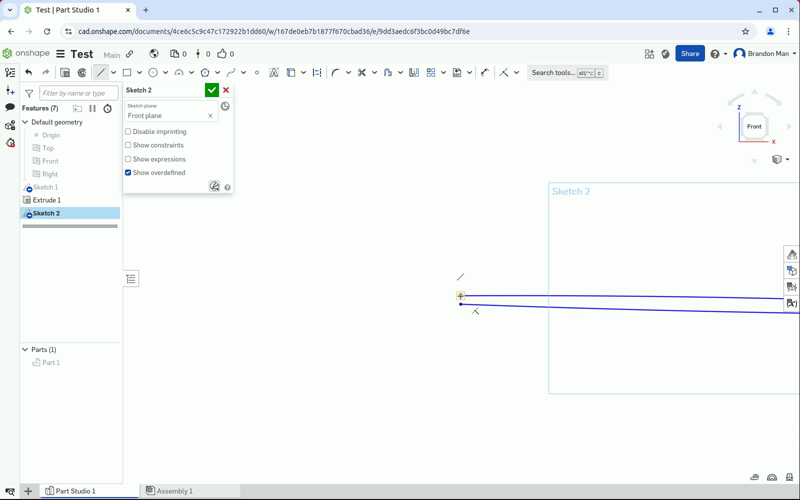
scroll(-6)
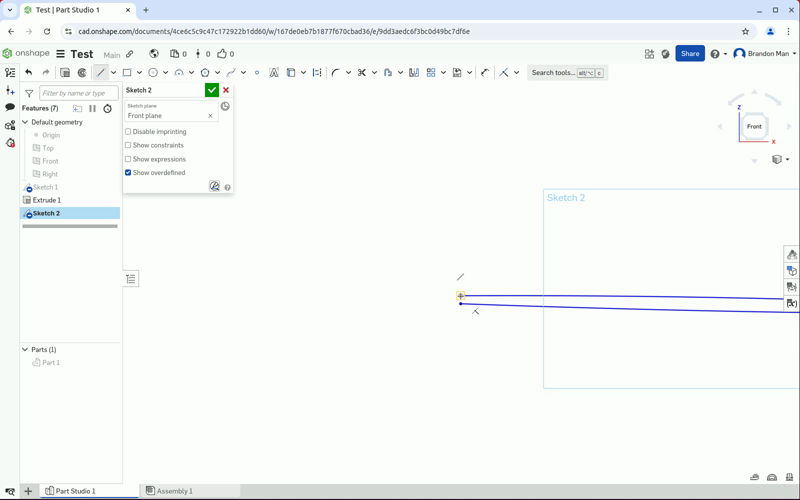
scroll(-6)
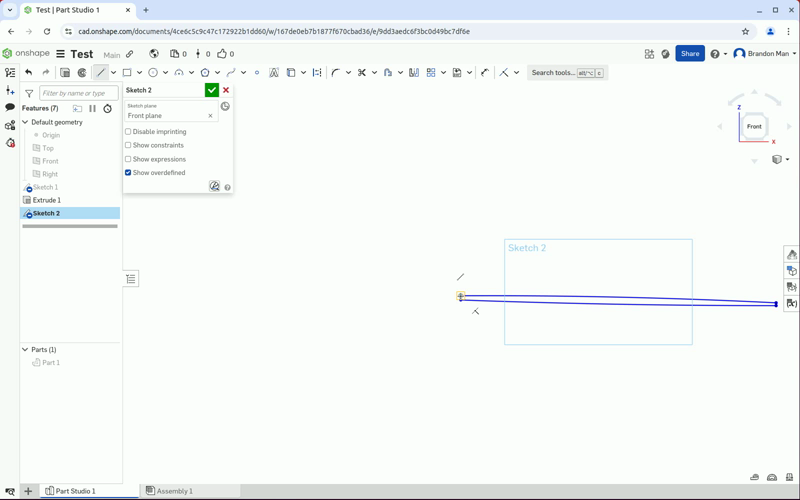
scroll(-6)
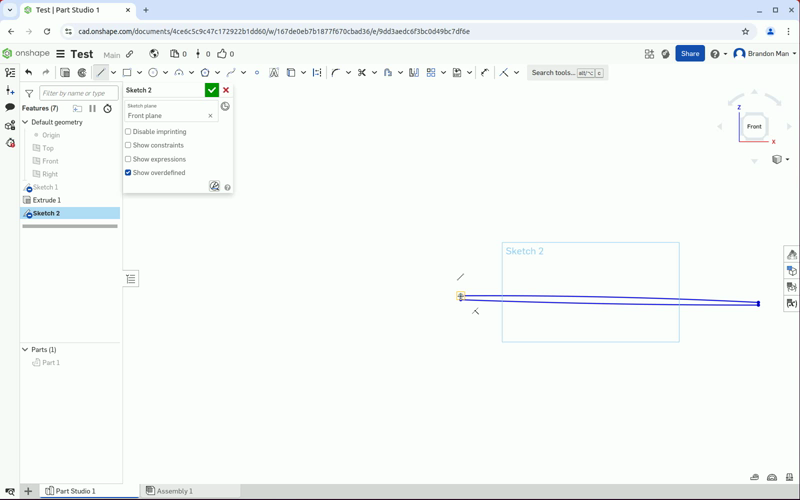
scroll(-6)
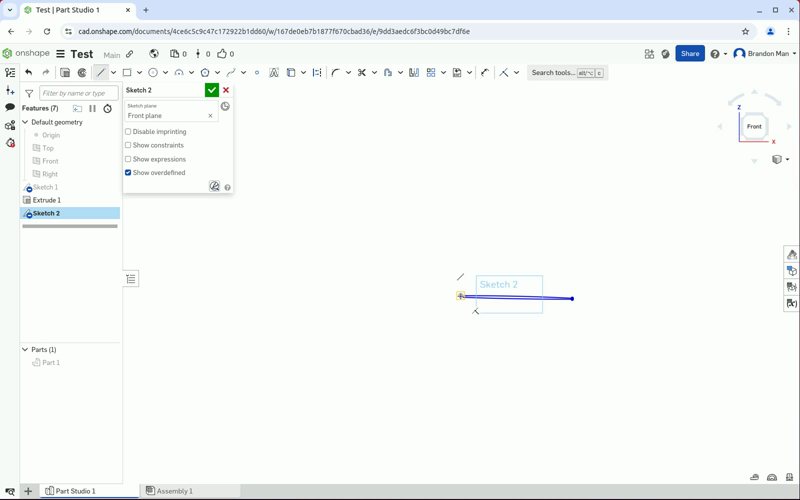
mouse_move(490, 295)
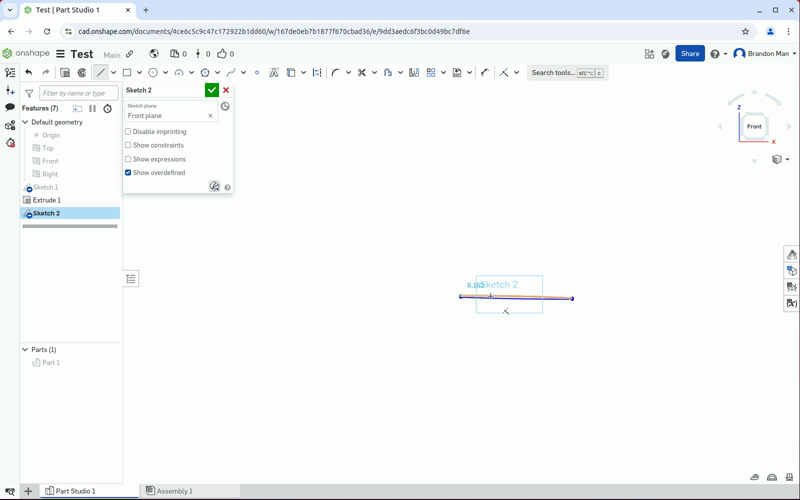
key_down(shift)
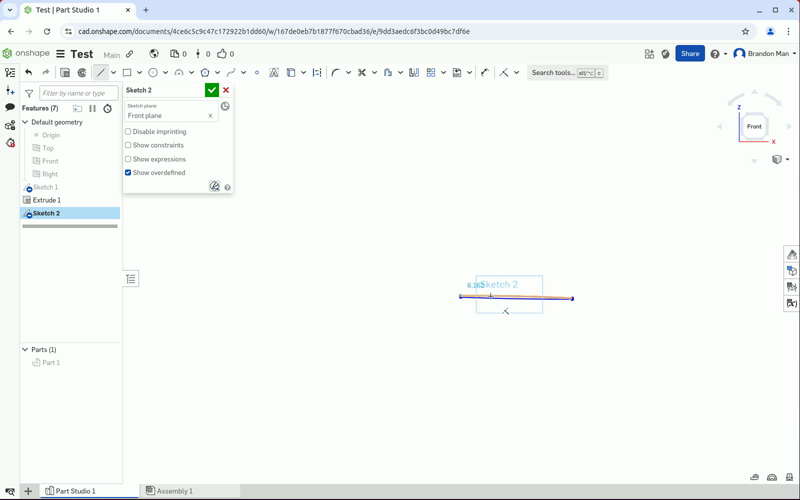
mouse_move(460, 297)
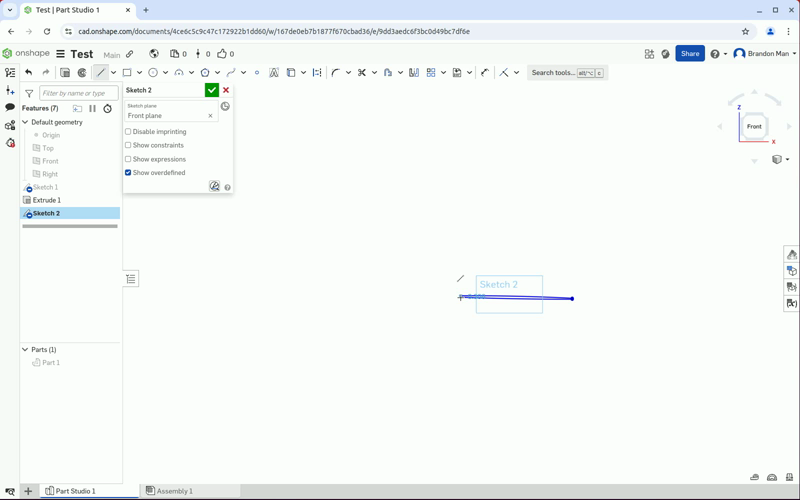
scroll(6)
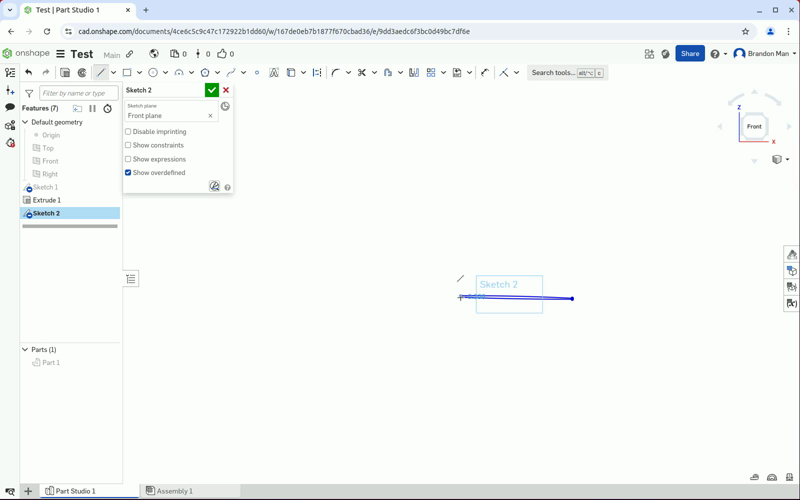
scroll(6)
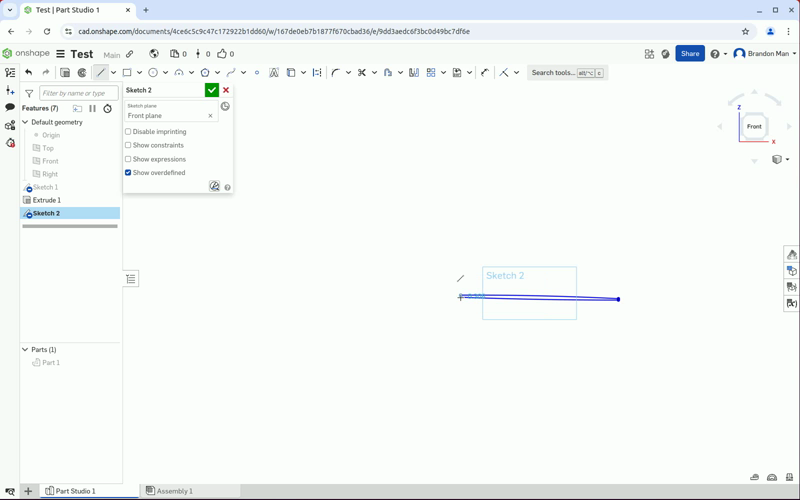
scroll(6)
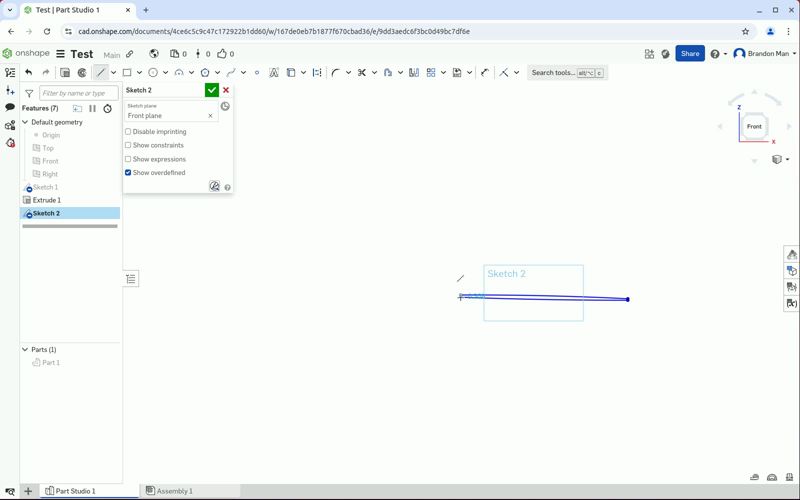
scroll(6)
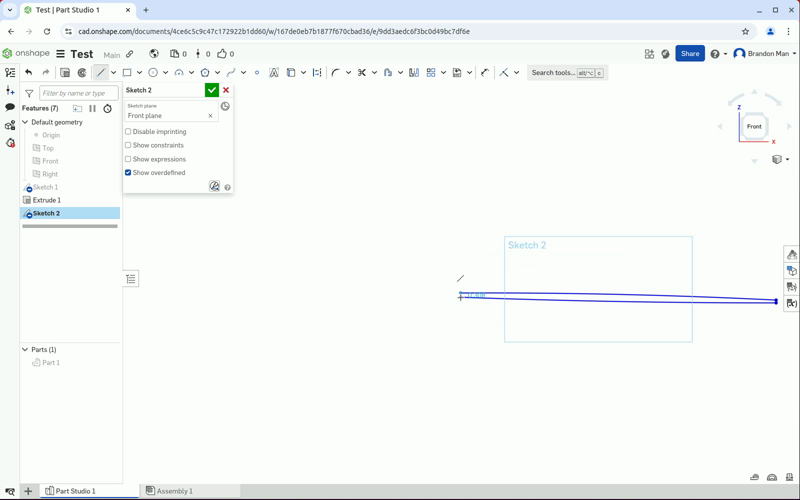
scroll(6)
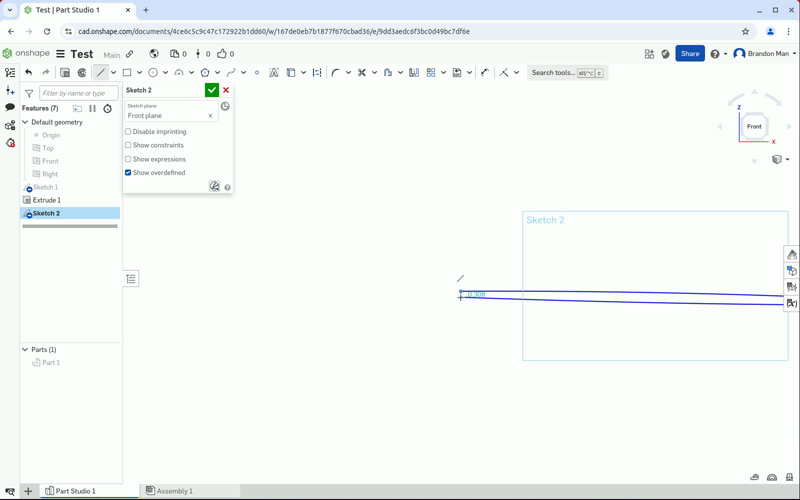
scroll(6)
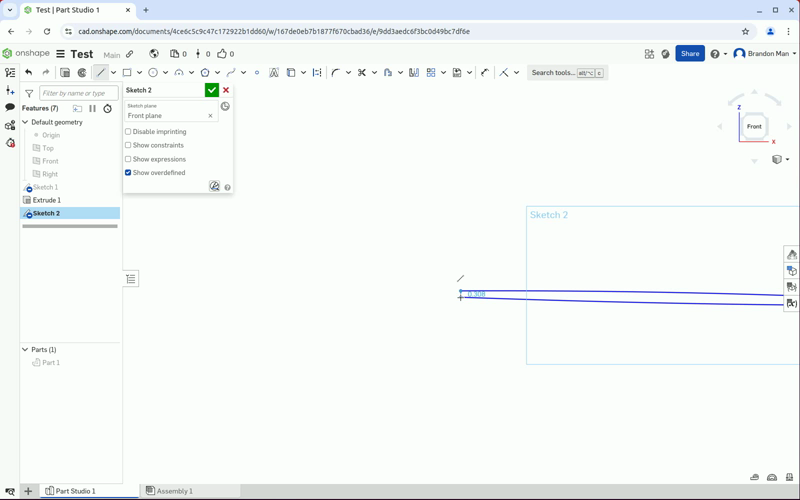
scroll(6)
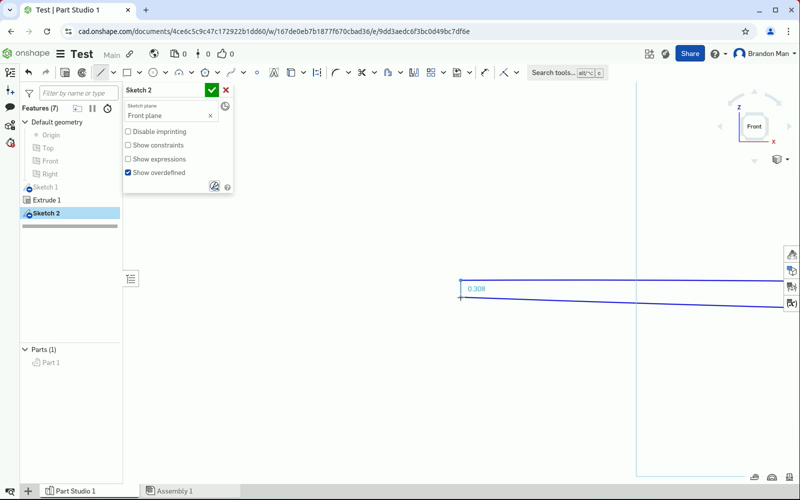
key_up(shift)
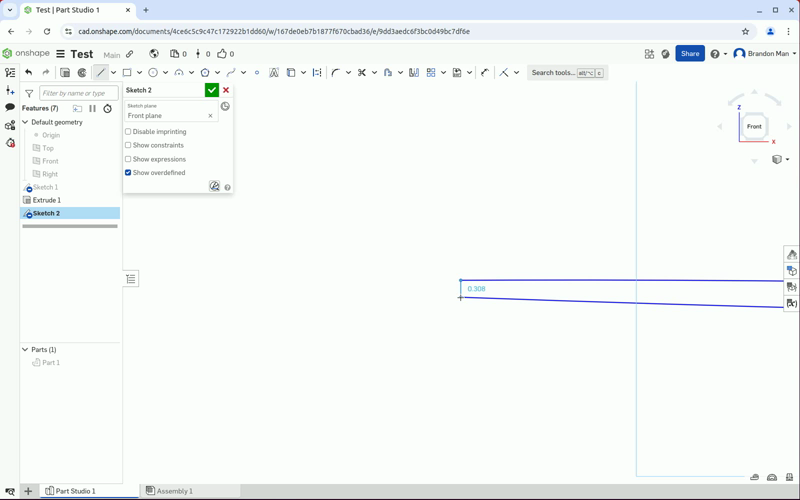
click(460, 297)
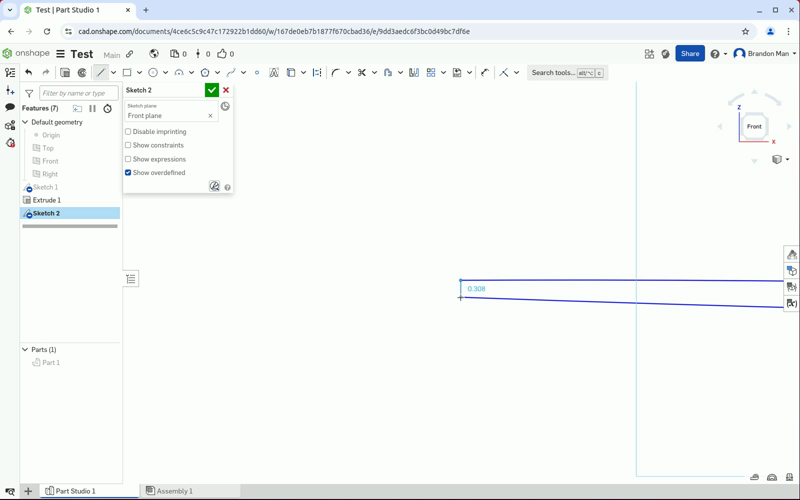
scroll(-6)
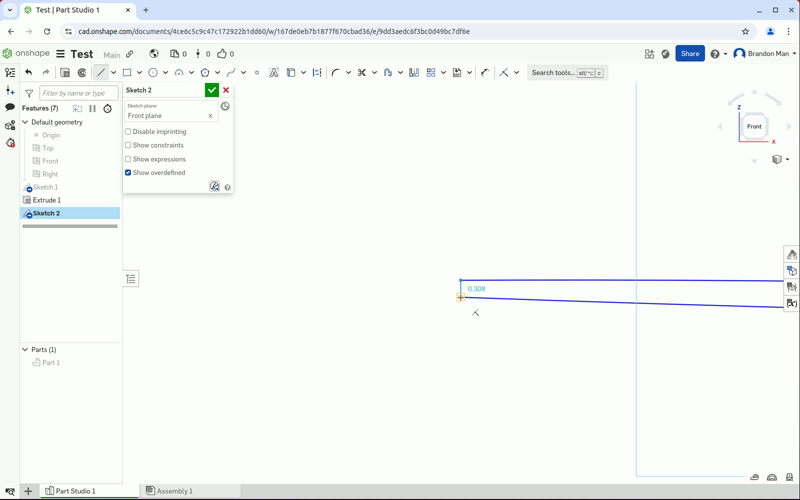
scroll(-6)
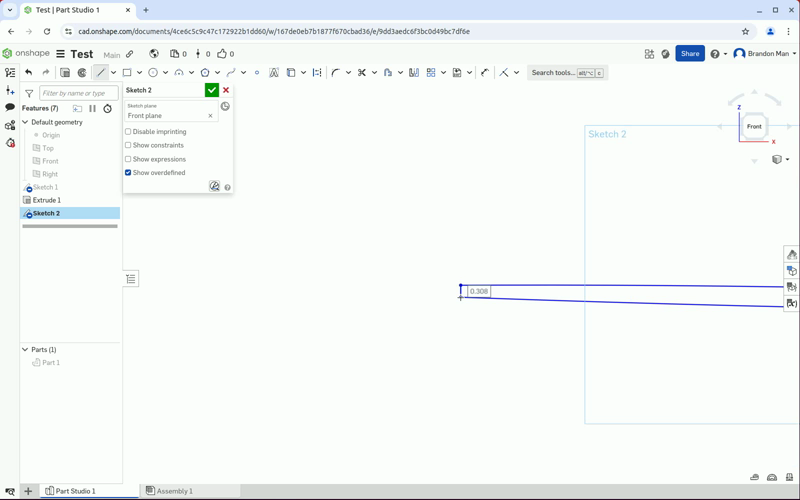
scroll(-6)
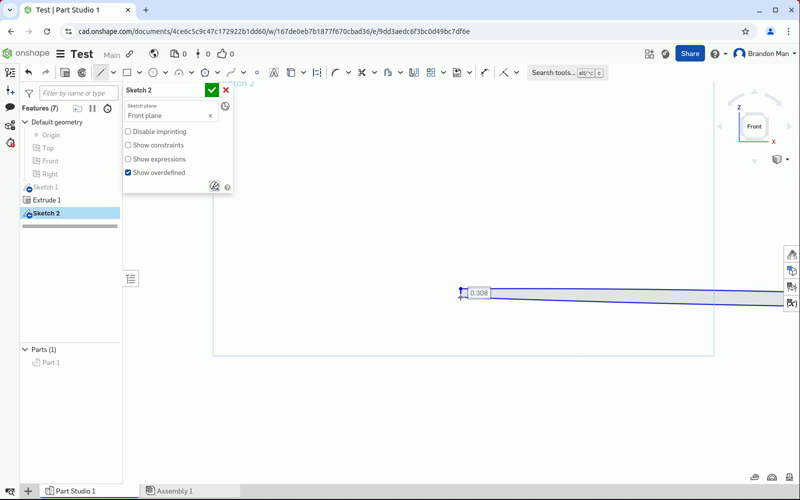
scroll(-6)
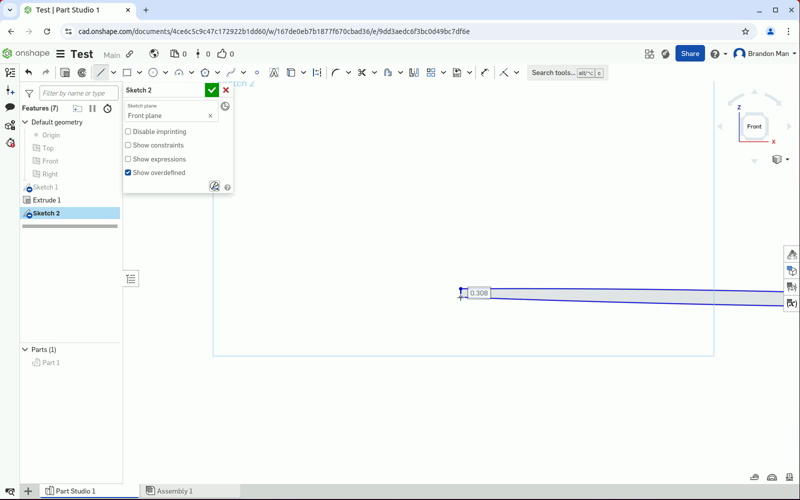
scroll(-6)
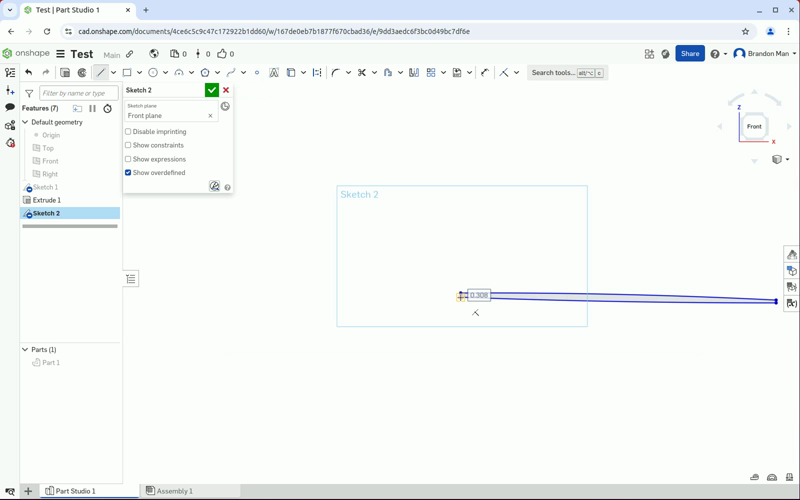
scroll(-6)
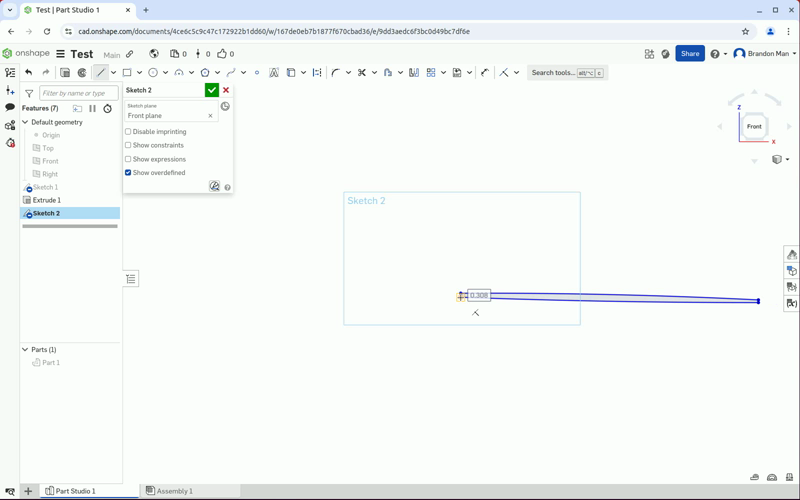
scroll(-6)
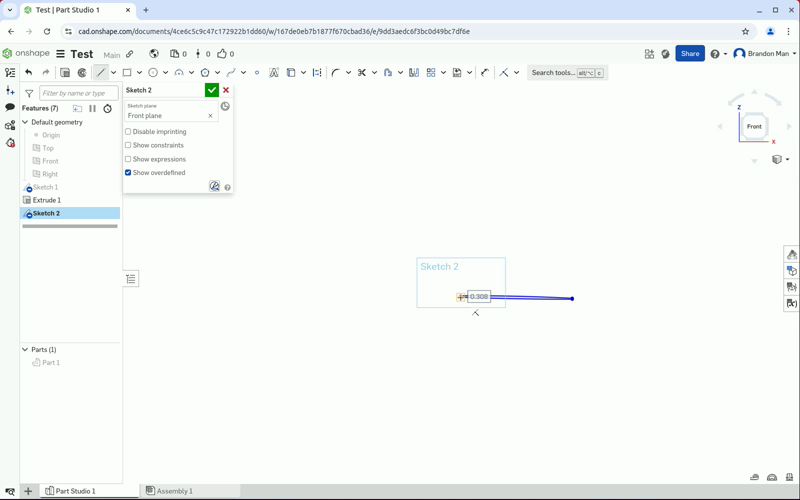
key(esc)
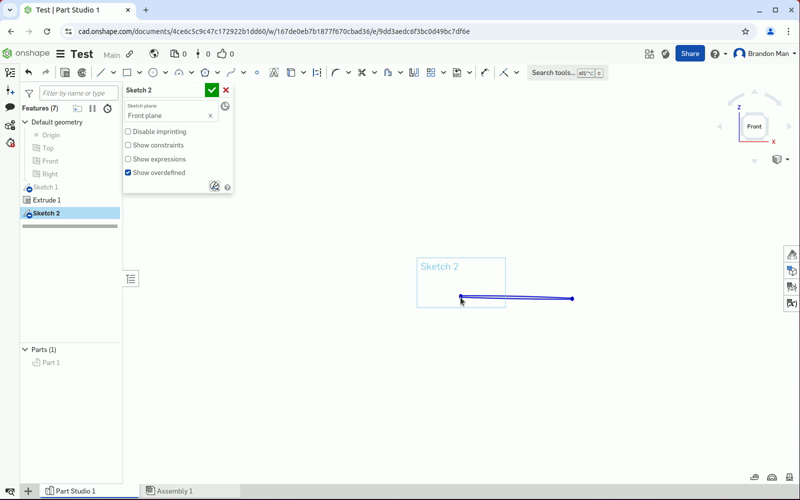
mouse_move(521, 298)
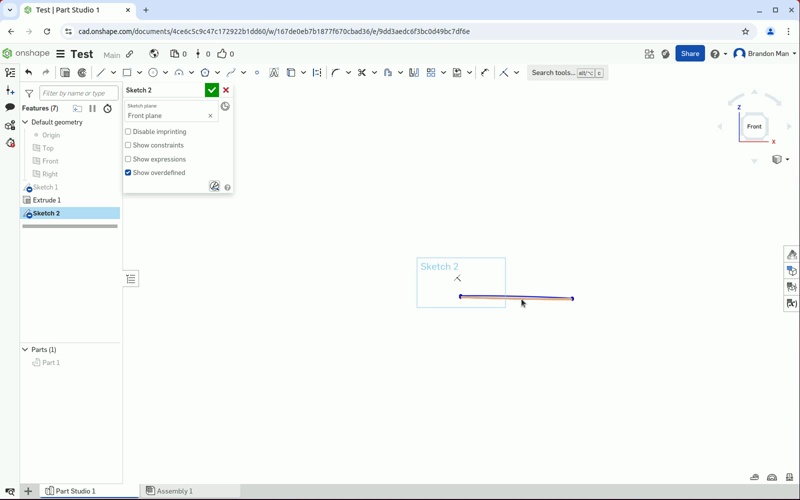
scroll(6)
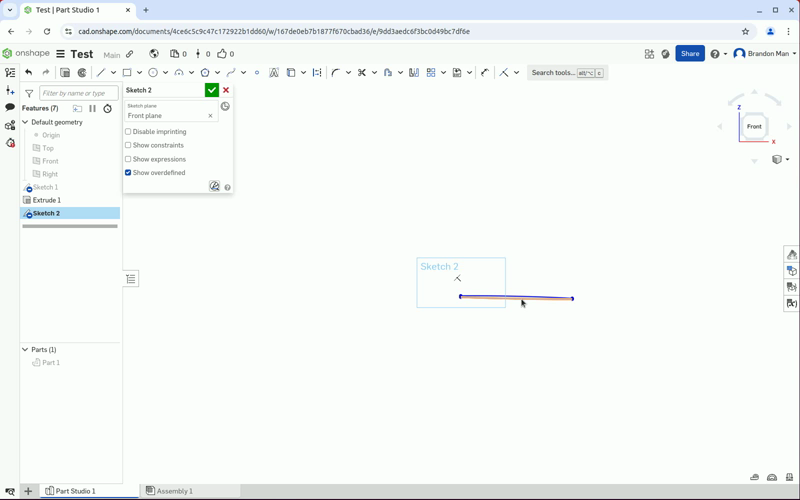
scroll(6)
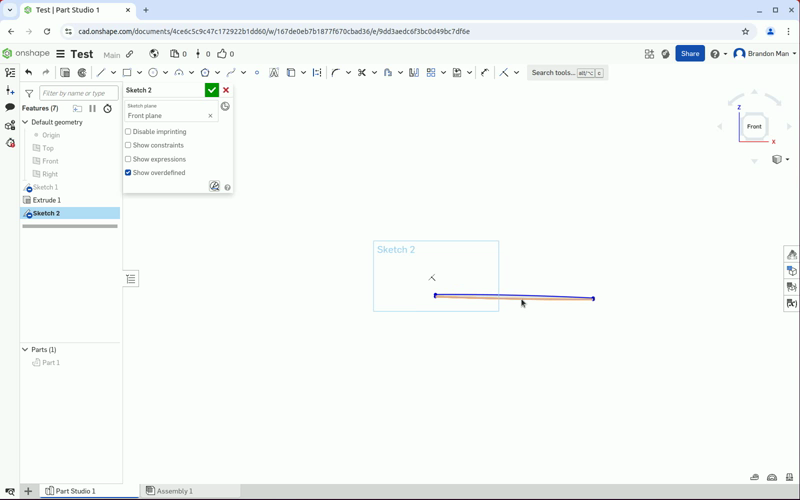
scroll(6)
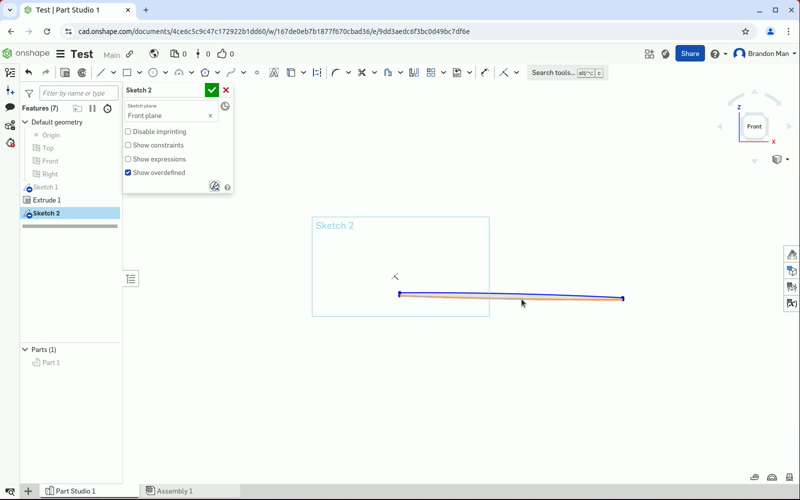
scroll(6)
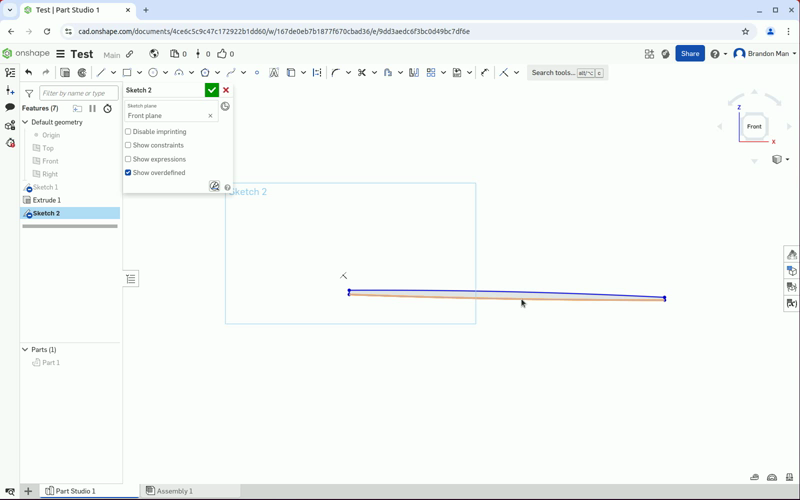
scroll(6)
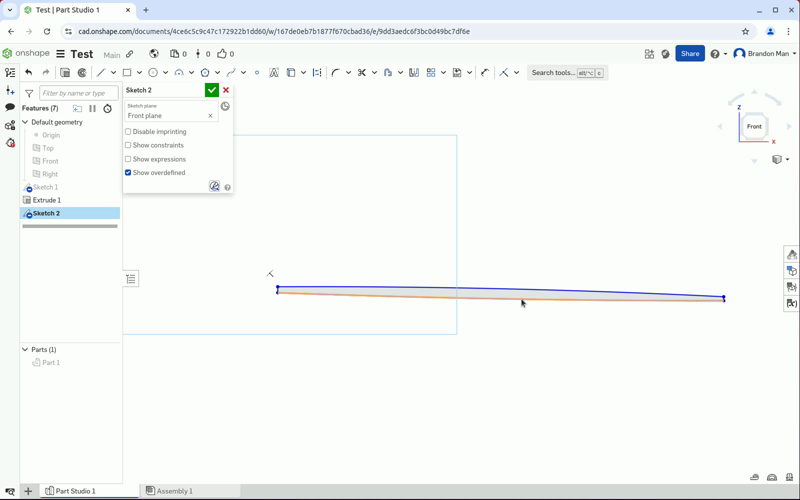
scroll(6)
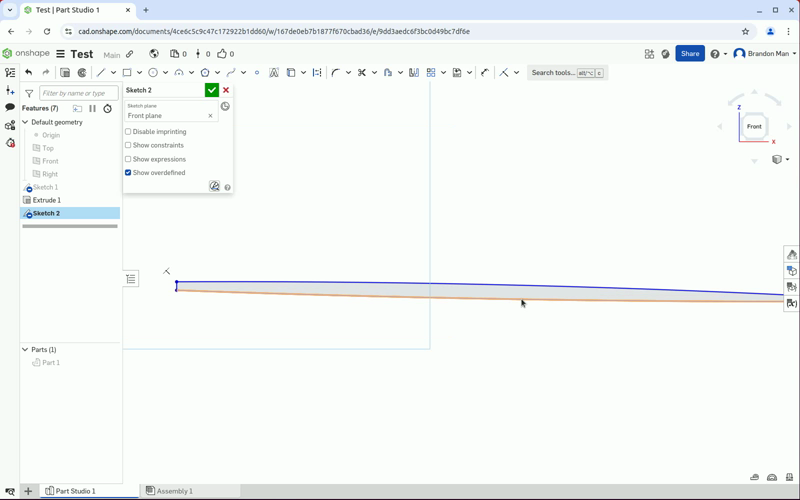
scroll(6)
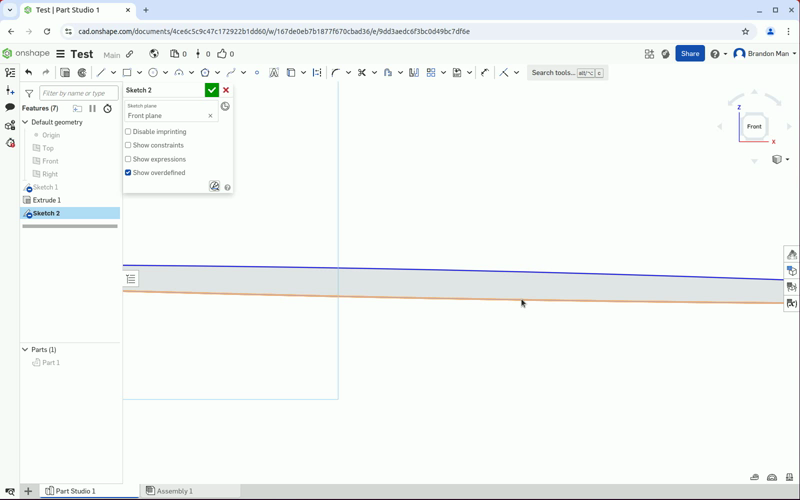
click(521, 298)
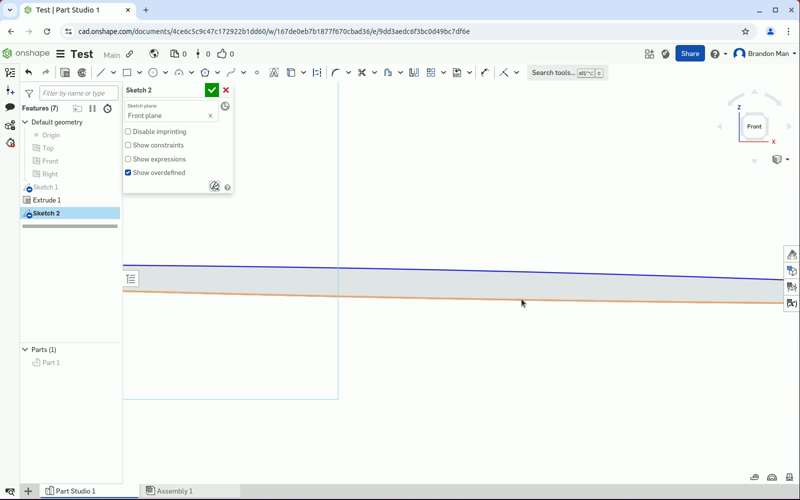
scroll(-6)
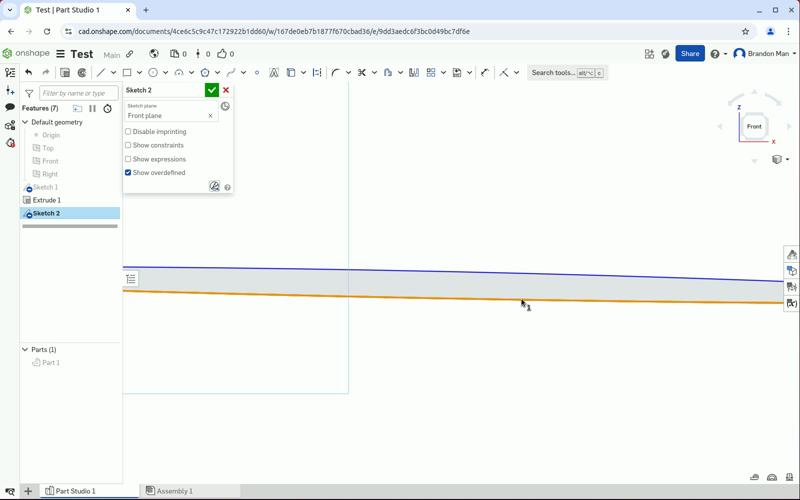
scroll(-6)
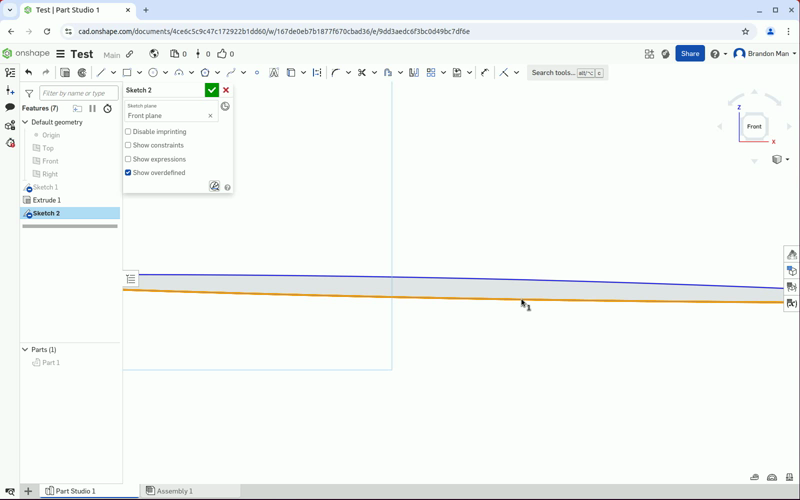
scroll(-6)
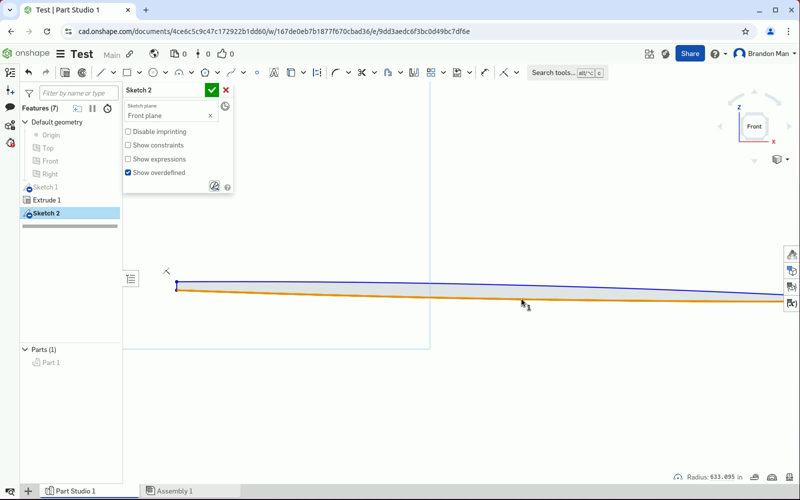
scroll(-6)
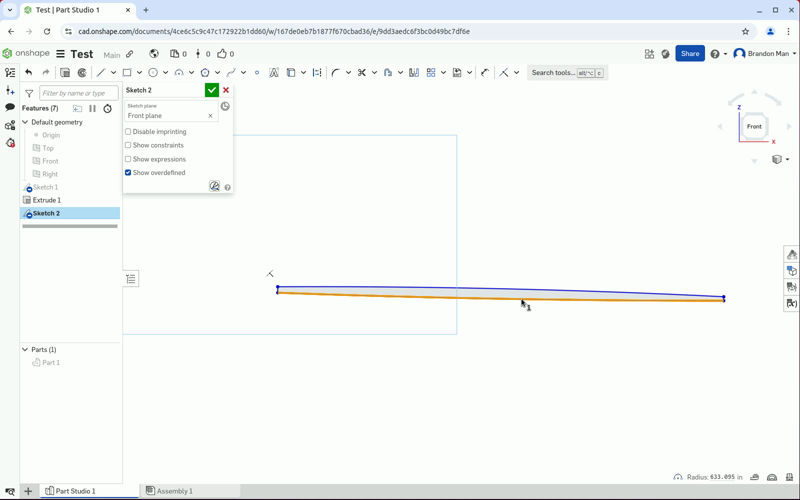
scroll(-6)
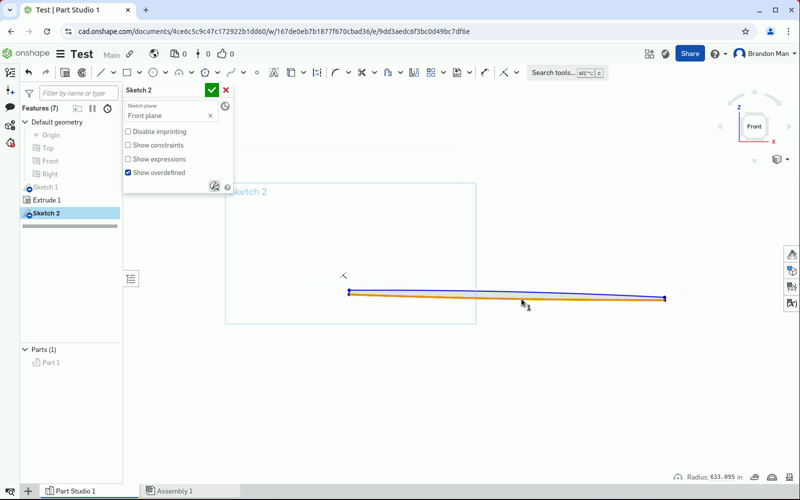
scroll(-6)
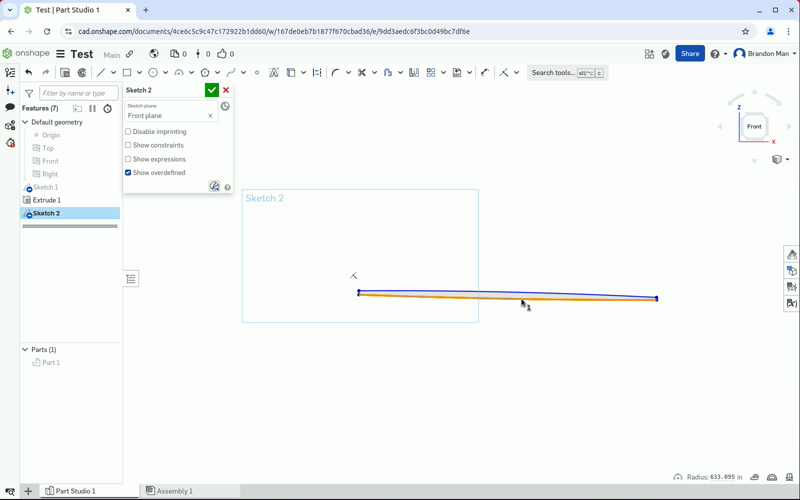
scroll(-6)
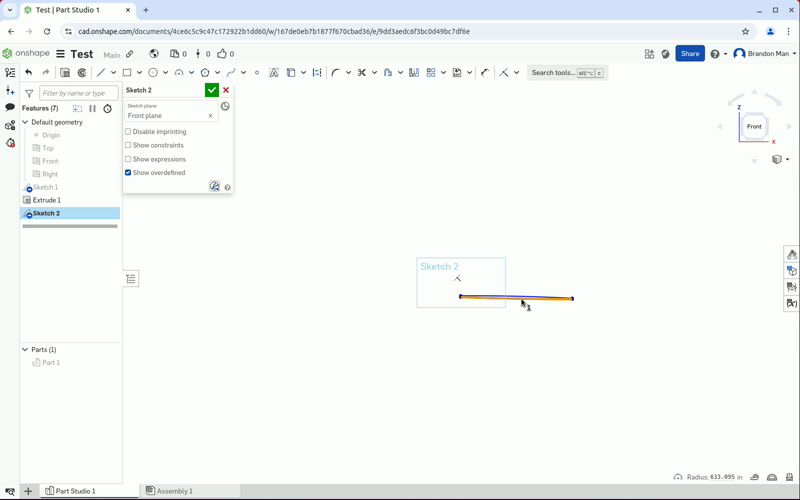
mouse_move(73, 352)
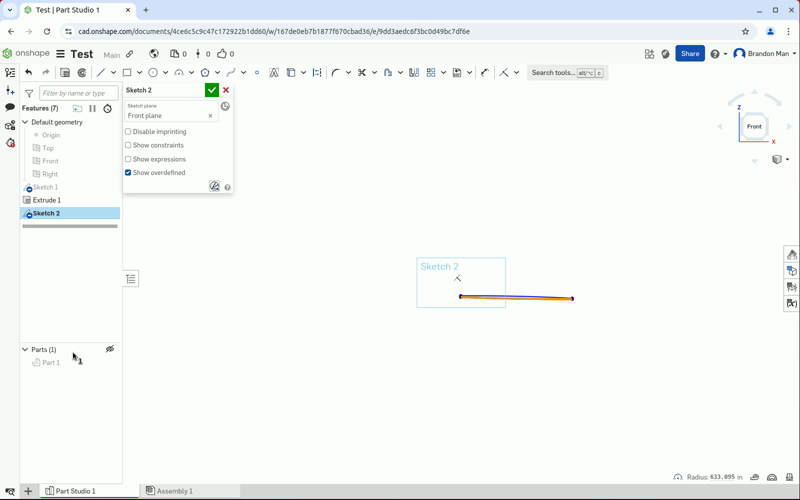
key(shift+y)
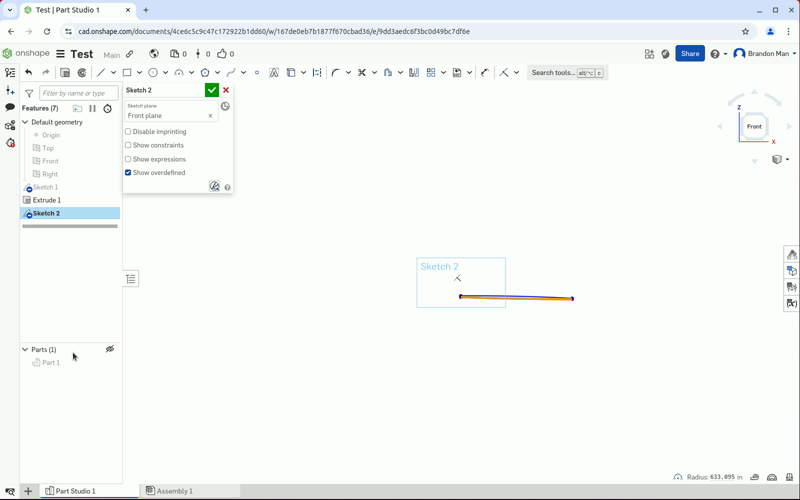
key(shift+e)
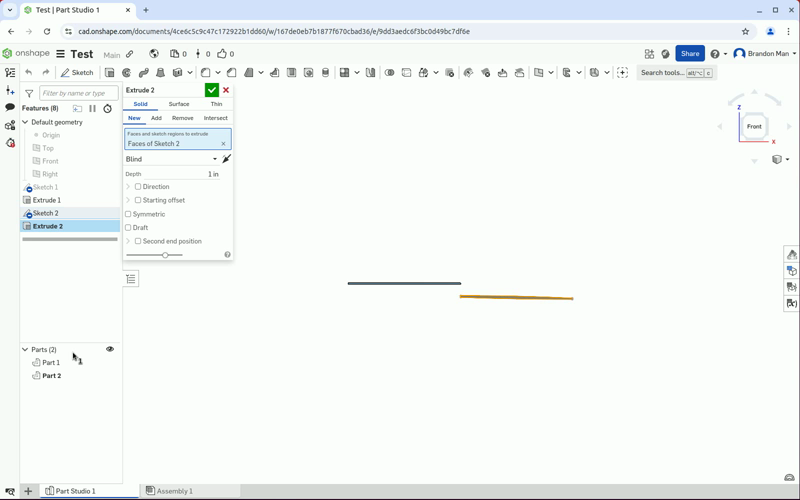
mouse_move(143, 106)
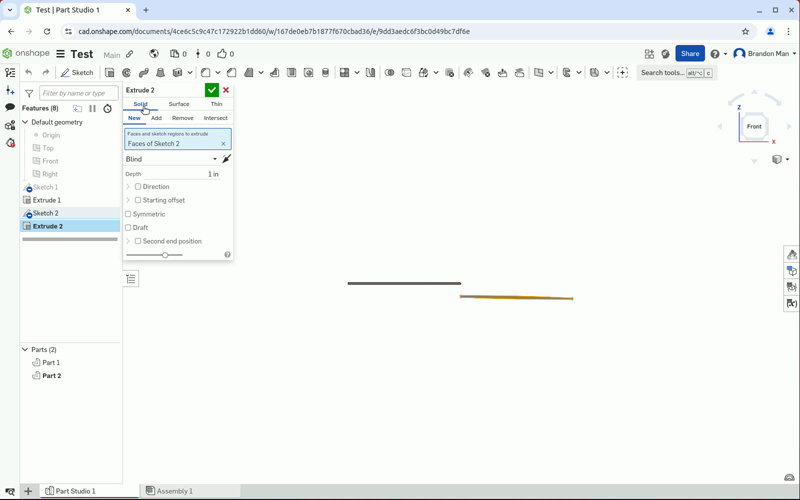
click(143, 106)
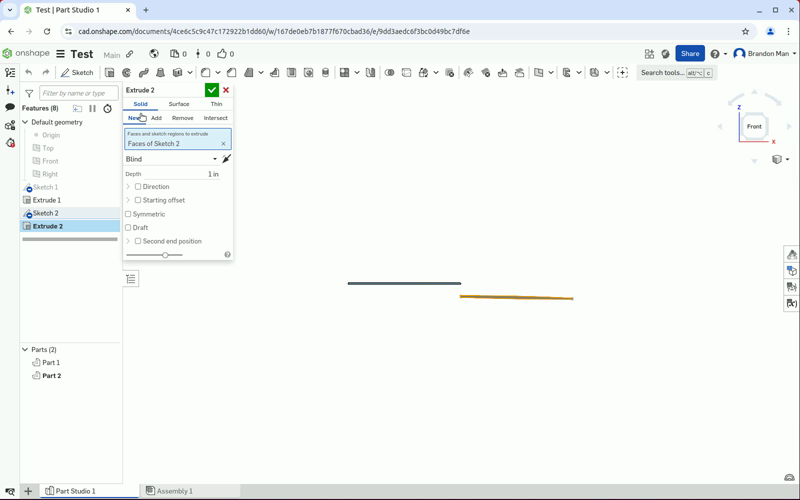
mouse_move(137, 120)
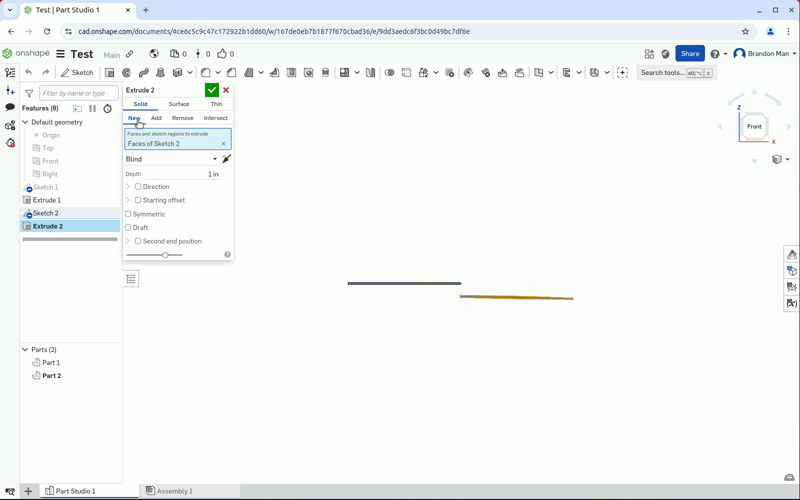
click(137, 120)
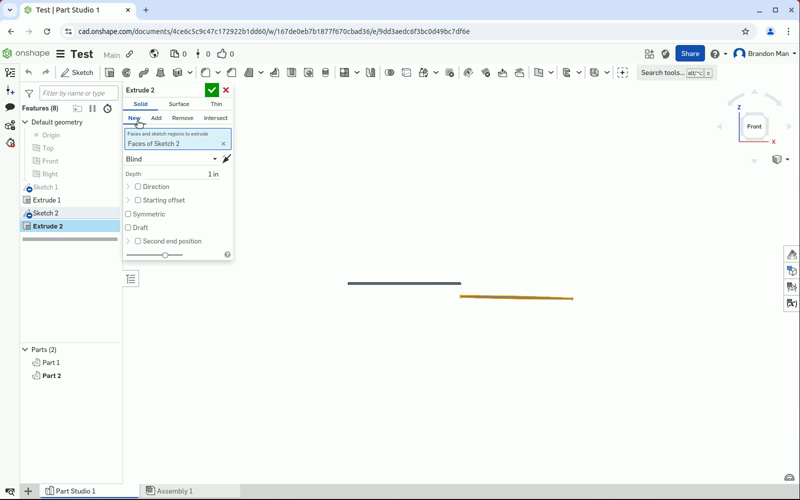
key(tab, 4)
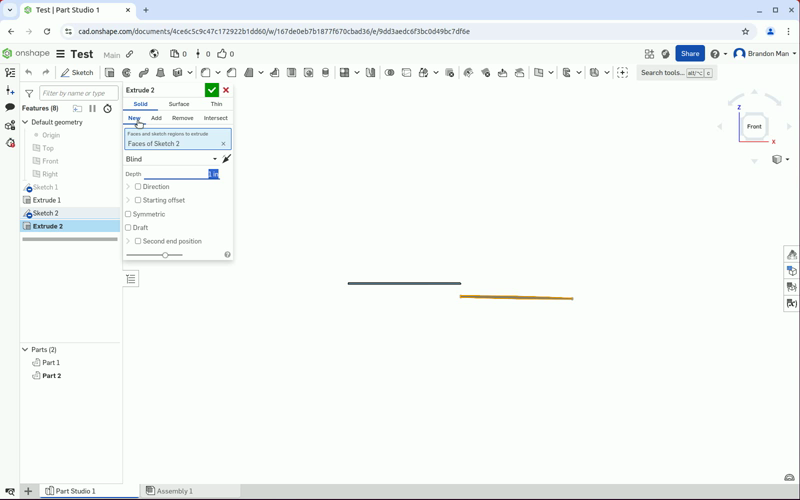
text(1.685)
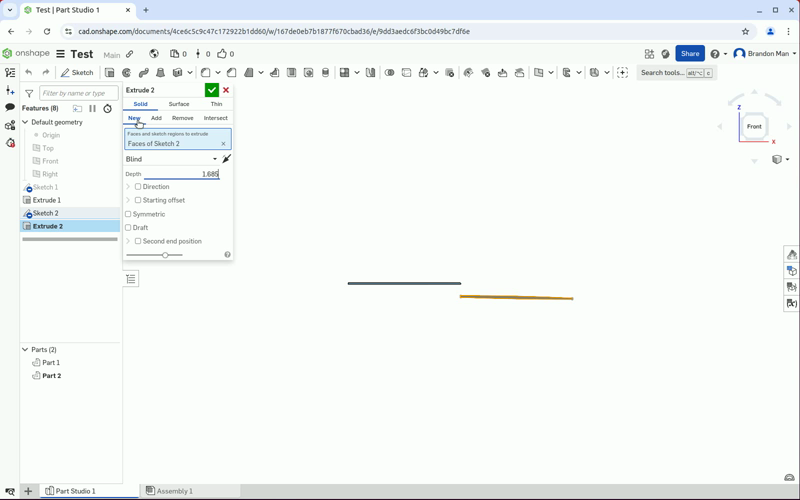
key(enter)
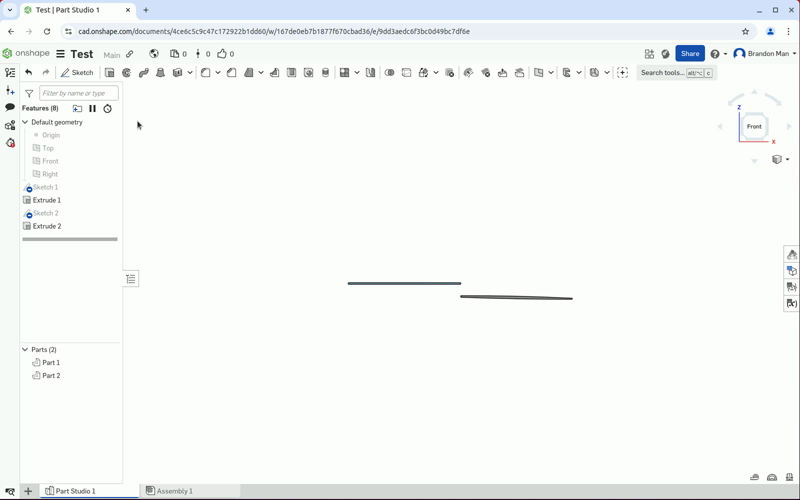
key(shift+h)
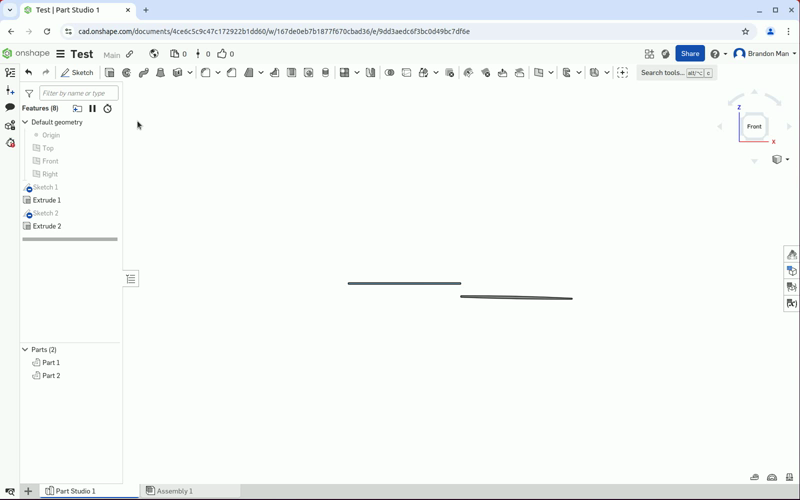
key(shift+h)
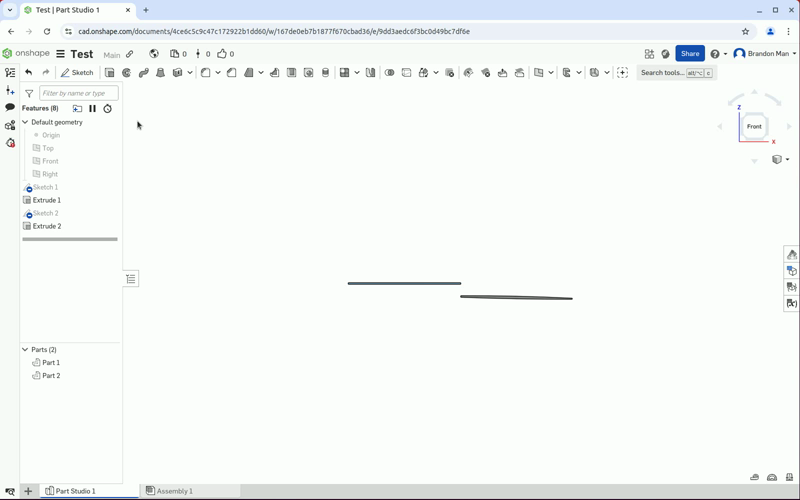
mouse_move(73, 189)
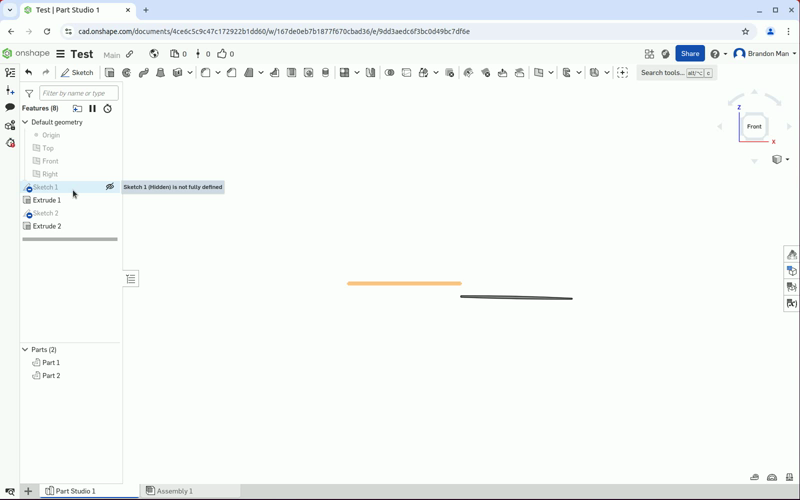
click(73, 189)
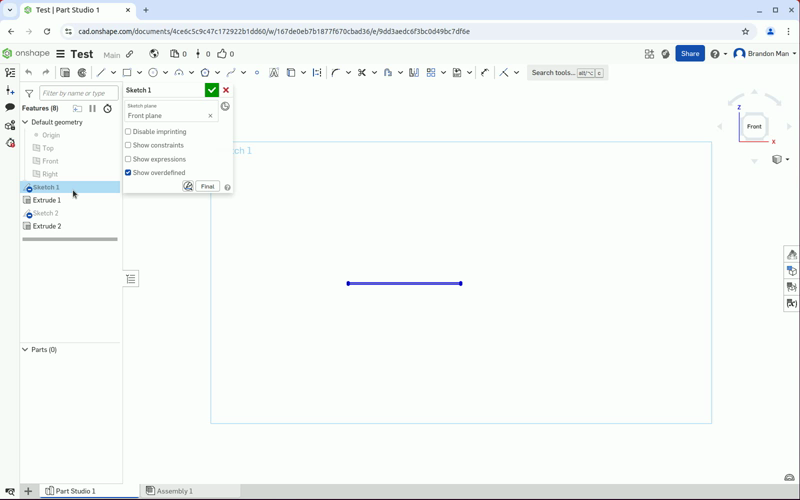
mouse_move(229, 92)
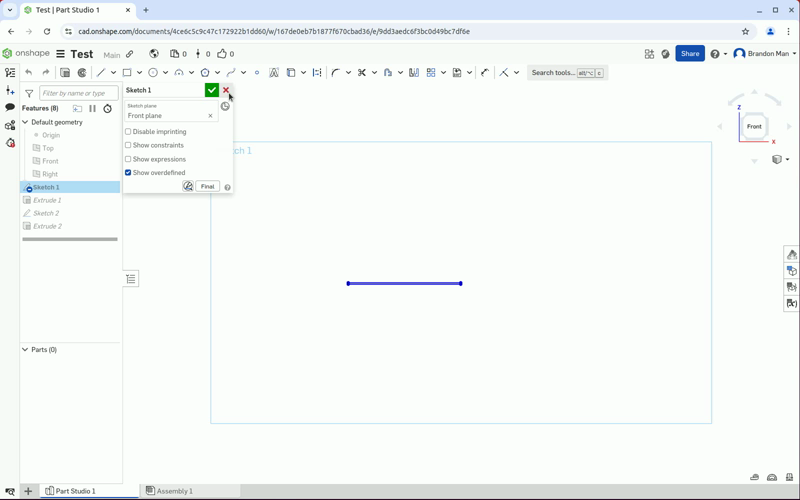
click(229, 92)
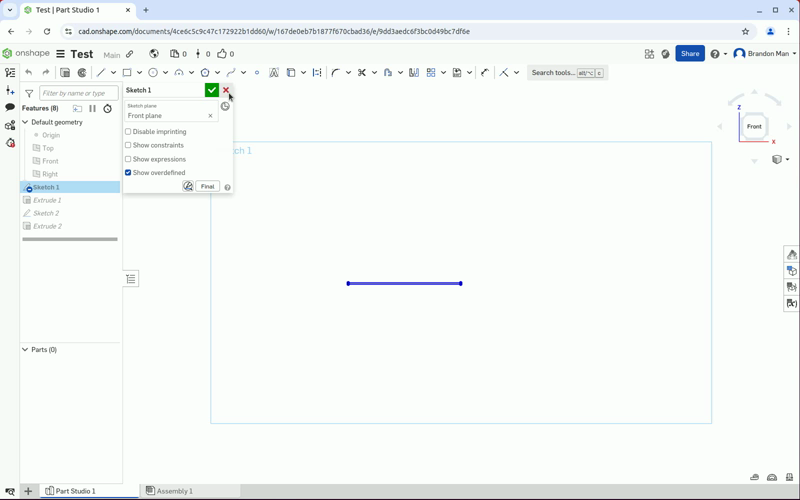
key(shift+s)
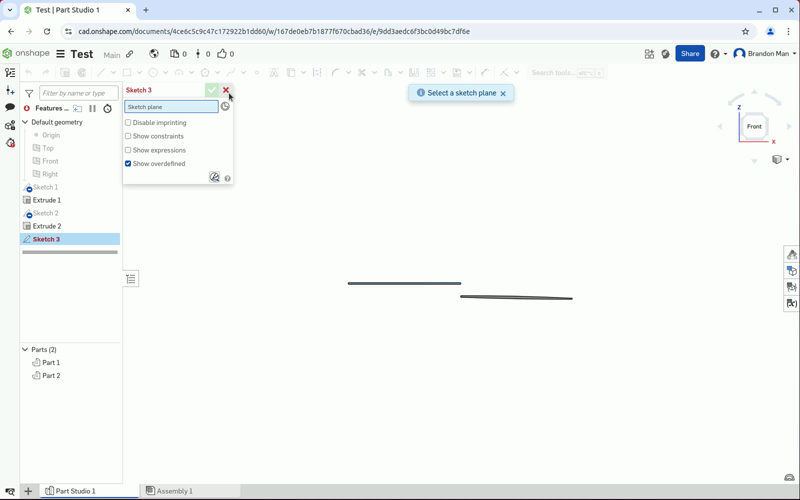
mouse_move(73, 163)
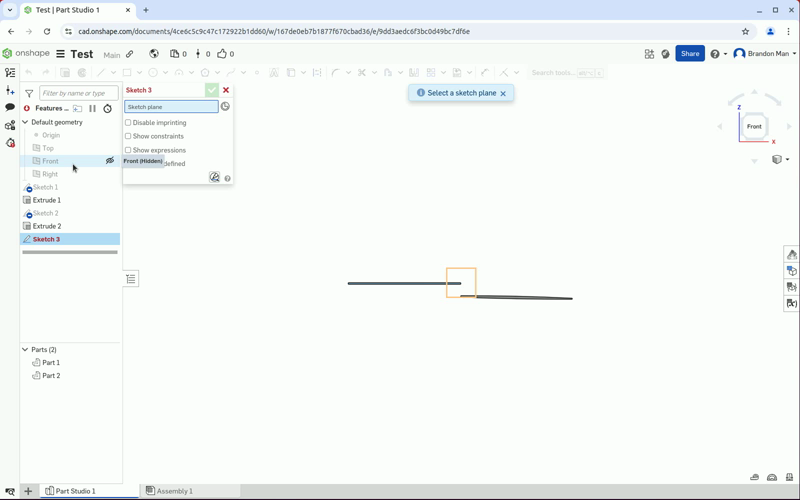
click(73, 163)
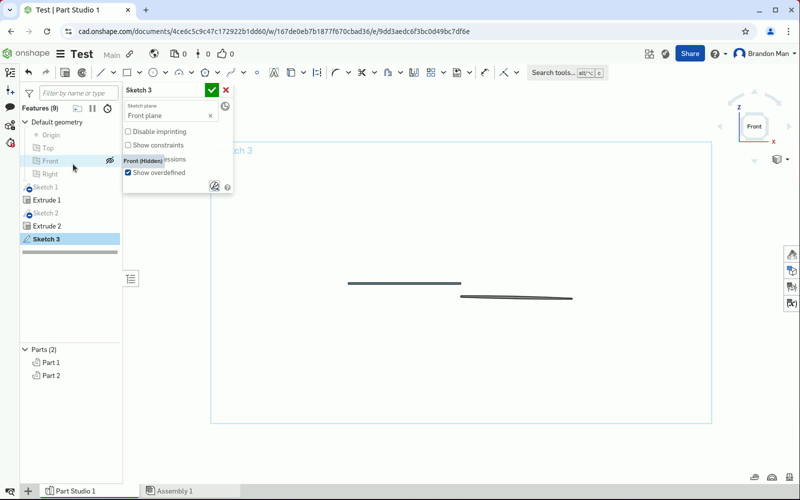
mouse_move(73, 352)
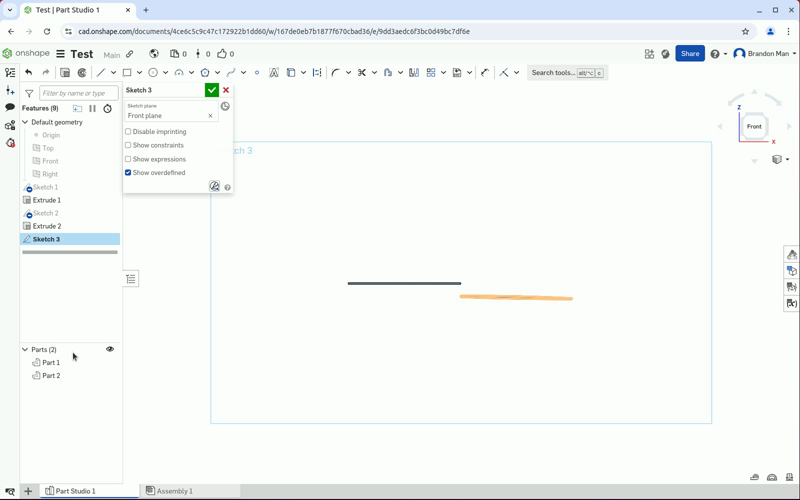
key(y)
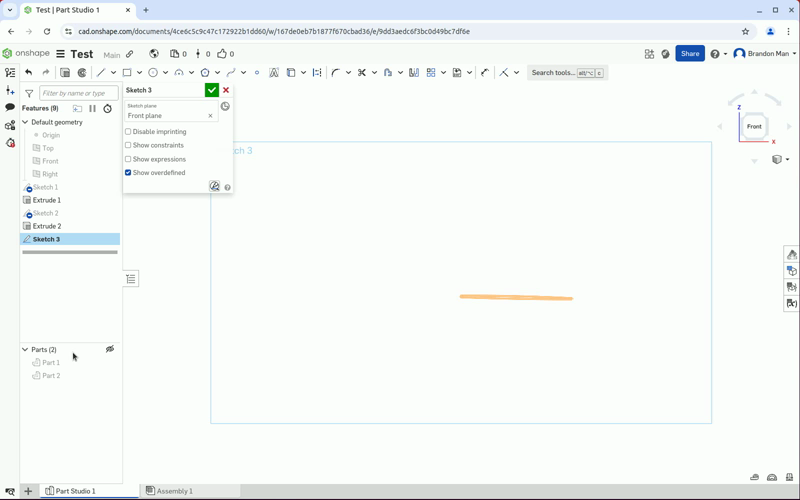
key(a)
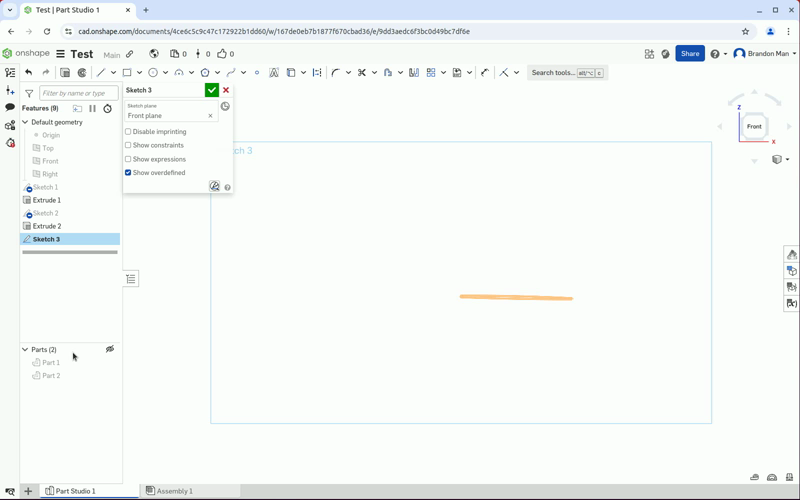
key_down(shift)
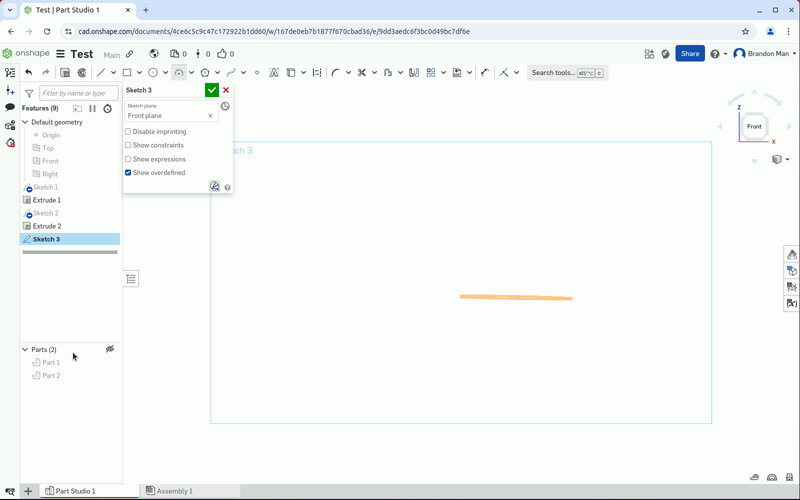
mouse_move(460, 295)
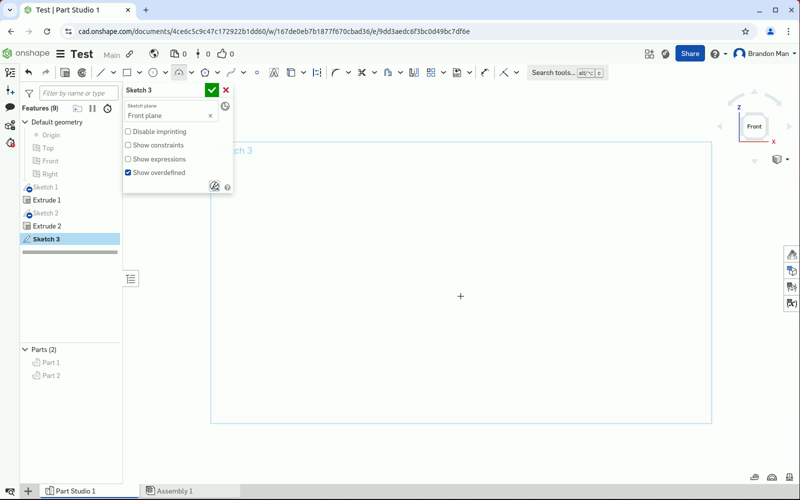
click(460, 295)
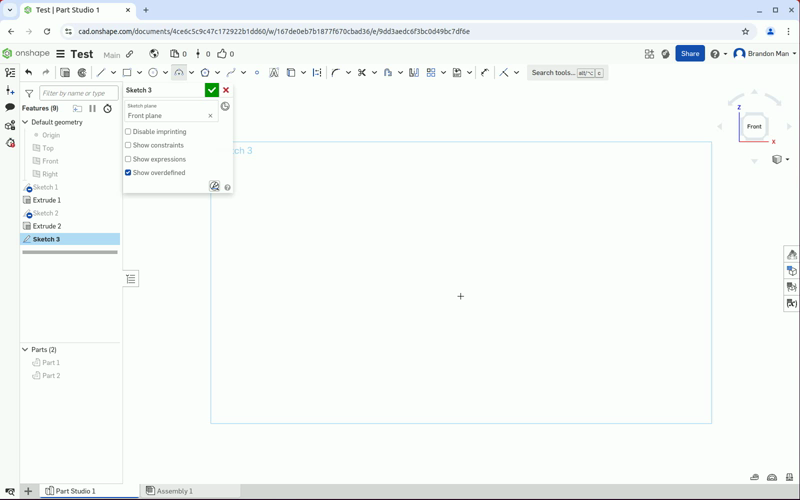
key_up(shift)
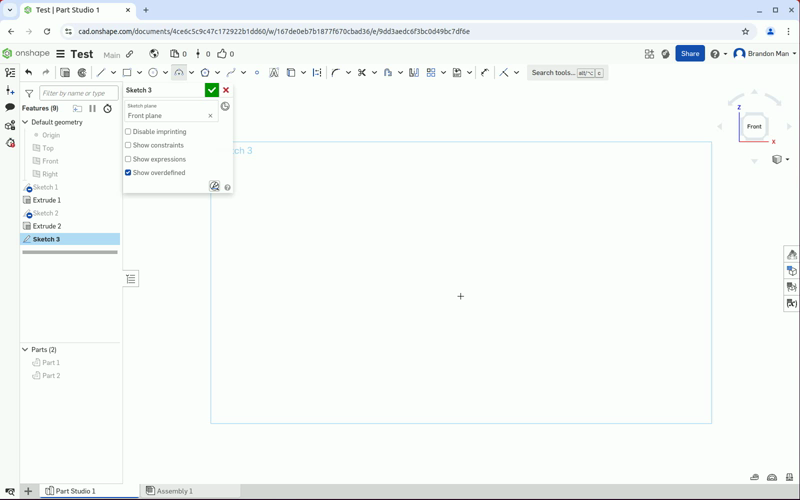
key_down(shift)
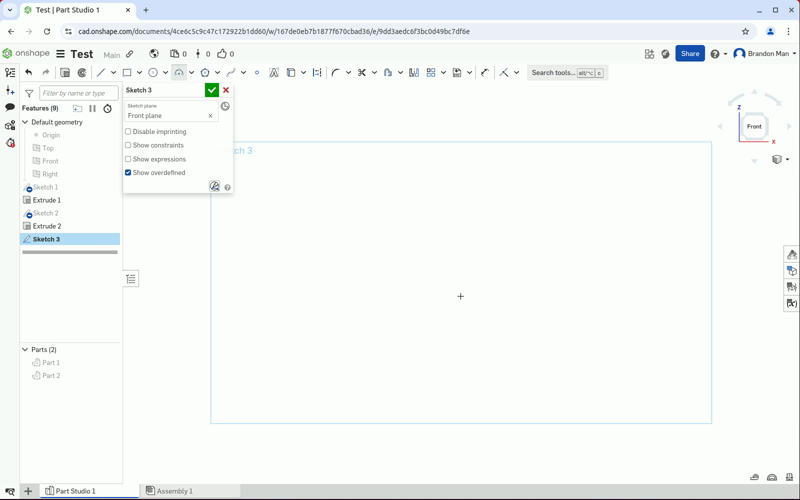
mouse_move(572, 298)
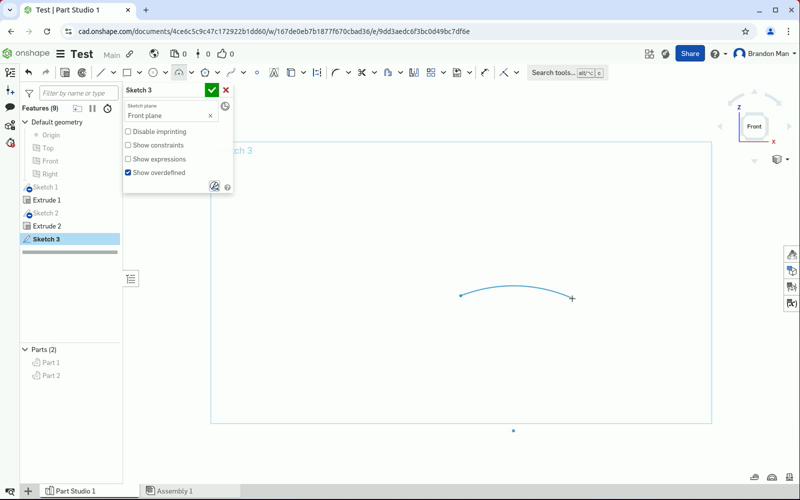
click(572, 298)
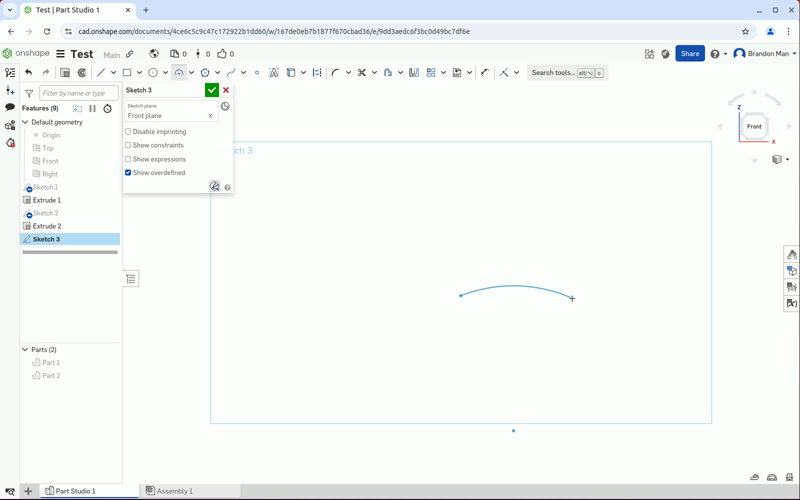
mouse_move(516, 297)
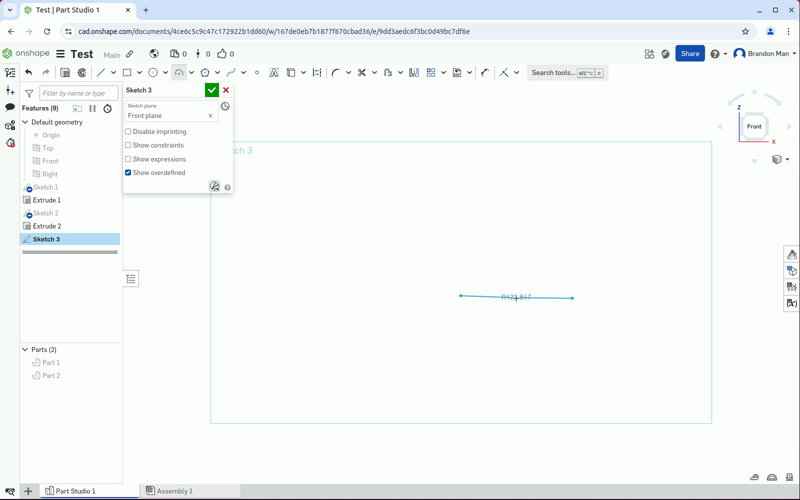
click(516, 297)
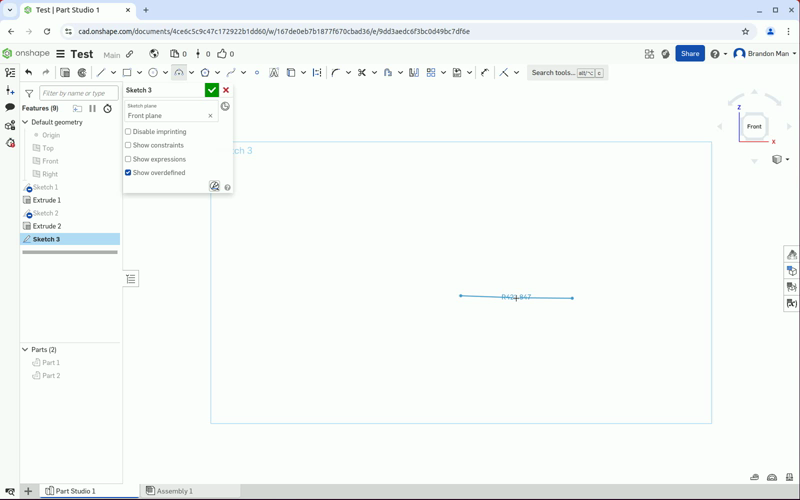
key_up(shift)
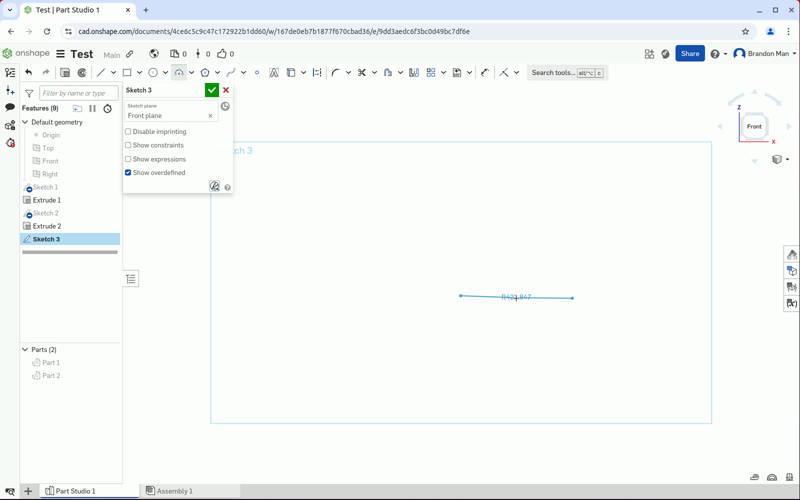
key(esc)
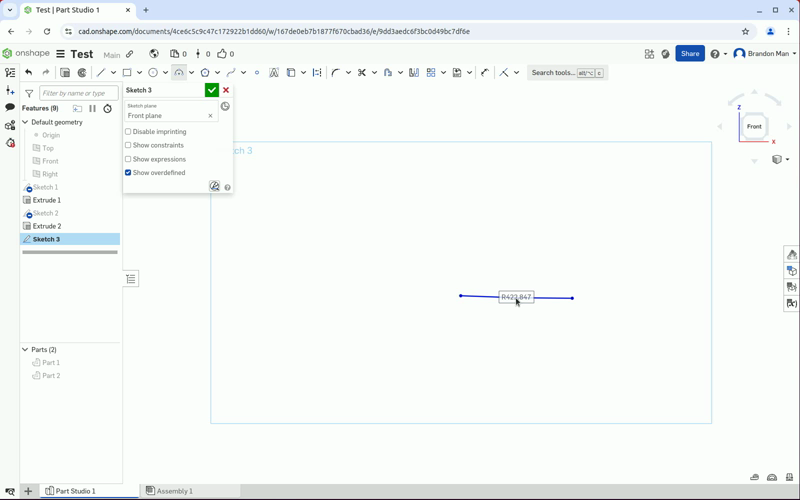
key(l)
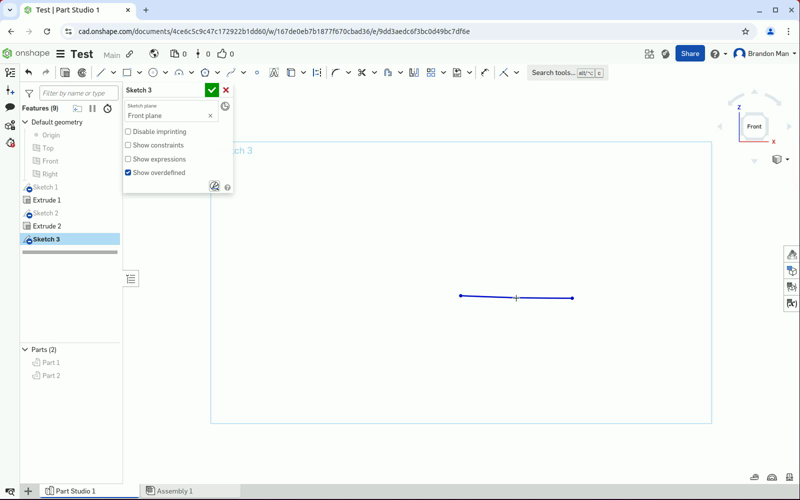
mouse_move(572, 298)
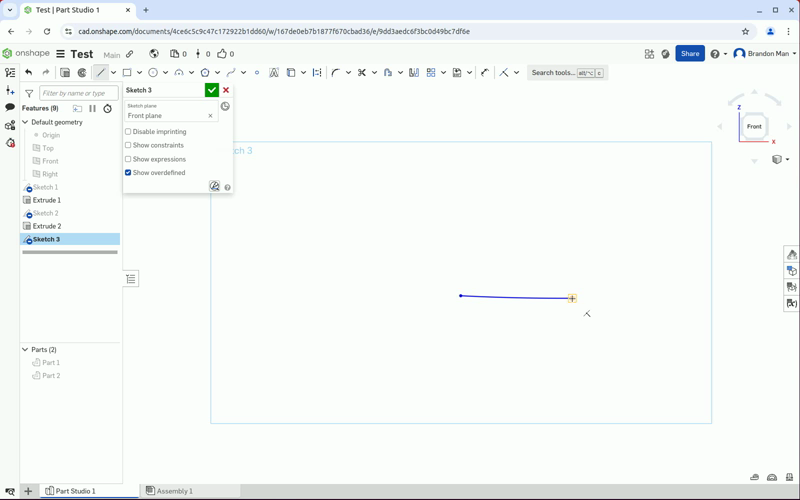
click(572, 298)
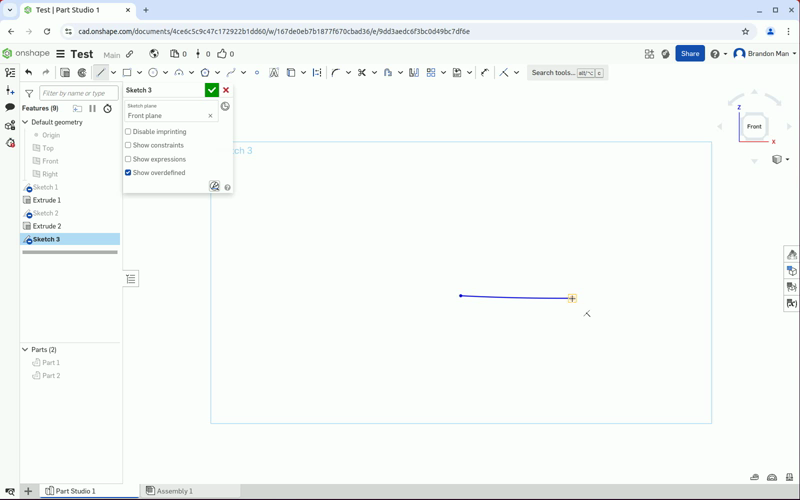
key_down(shift)
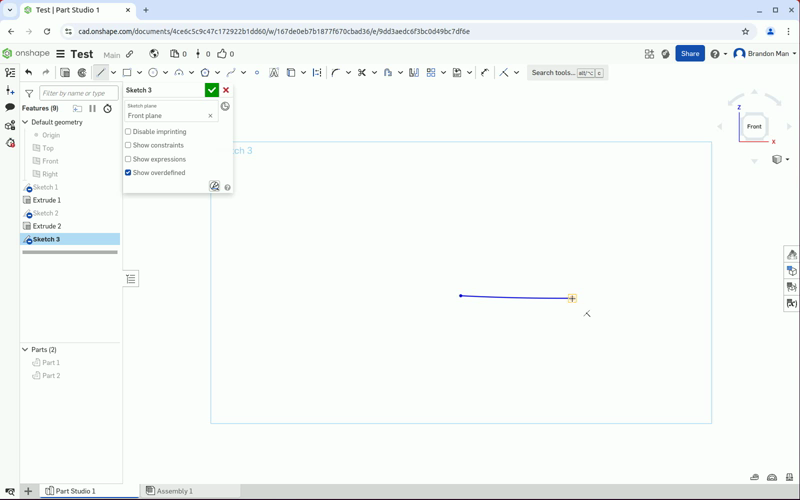
mouse_move(589, 298)
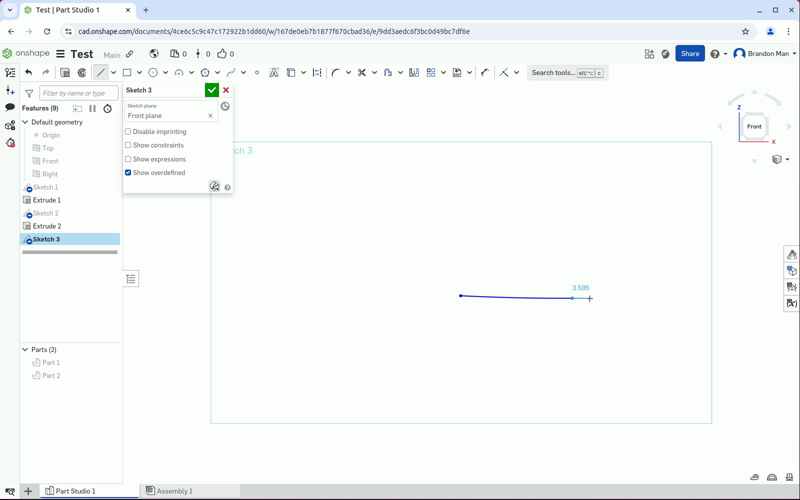
mouse_move(573, 284)
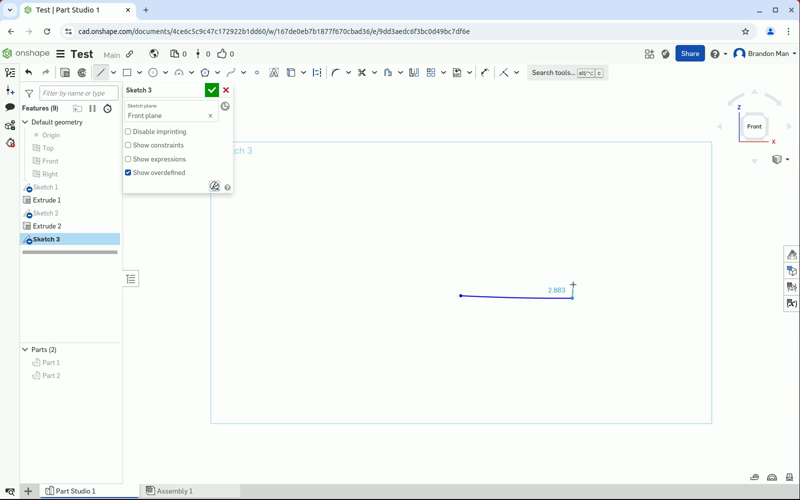
click(573, 284)
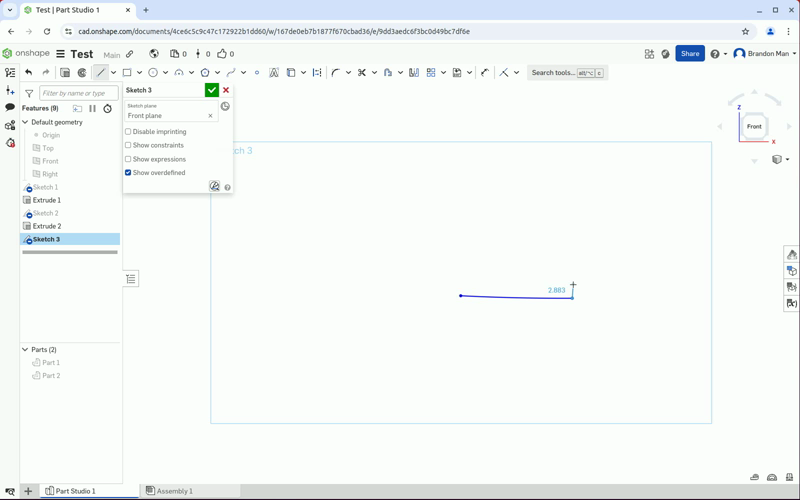
key_up(shift)
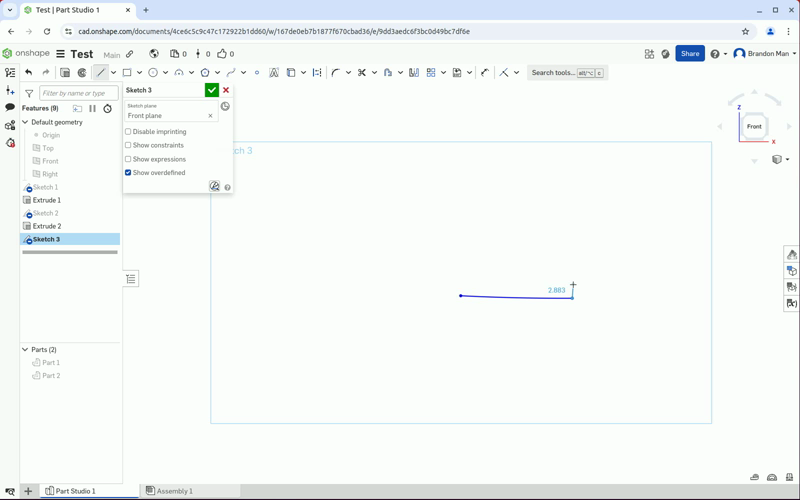
key_down(shift)
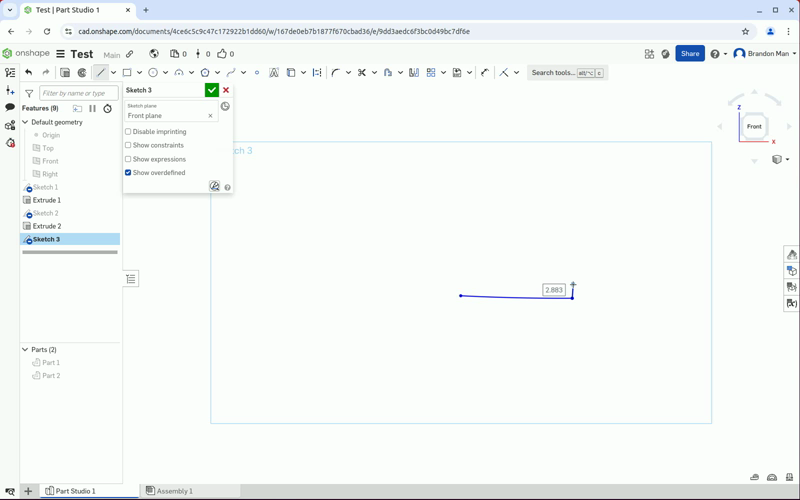
mouse_move(460, 284)
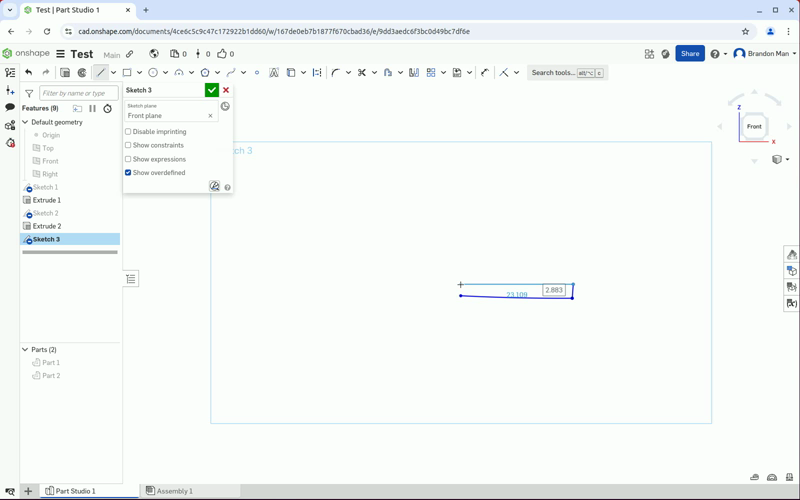
click(460, 284)
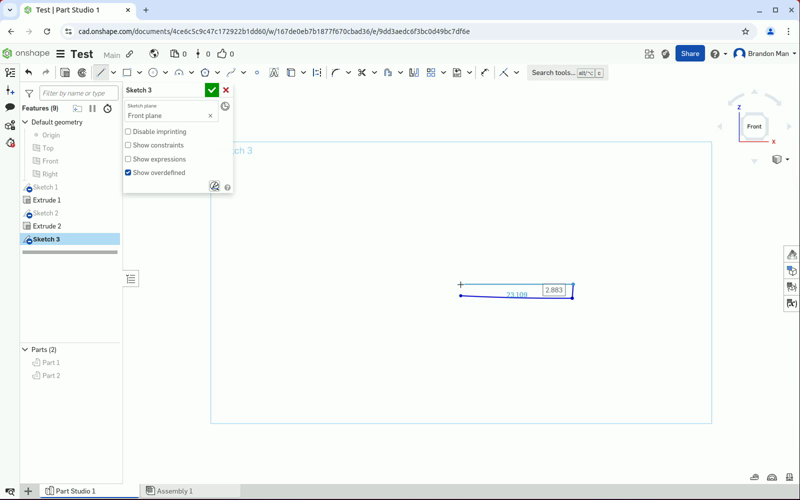
key_up(shift)
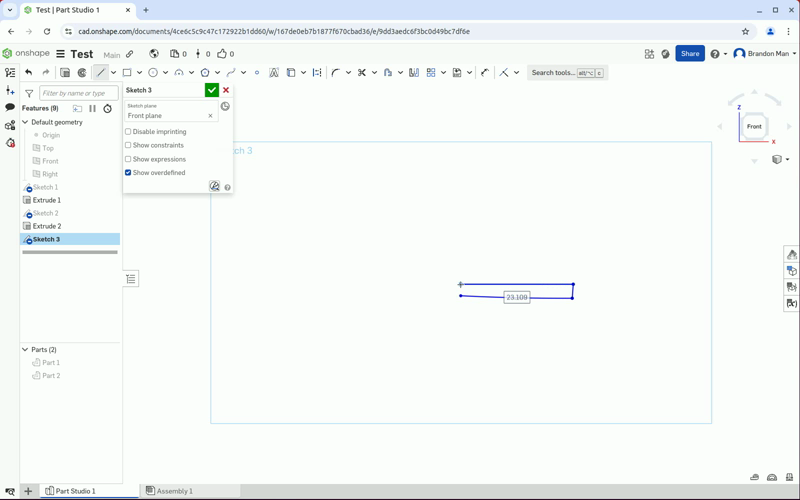
mouse_move(490, 284)
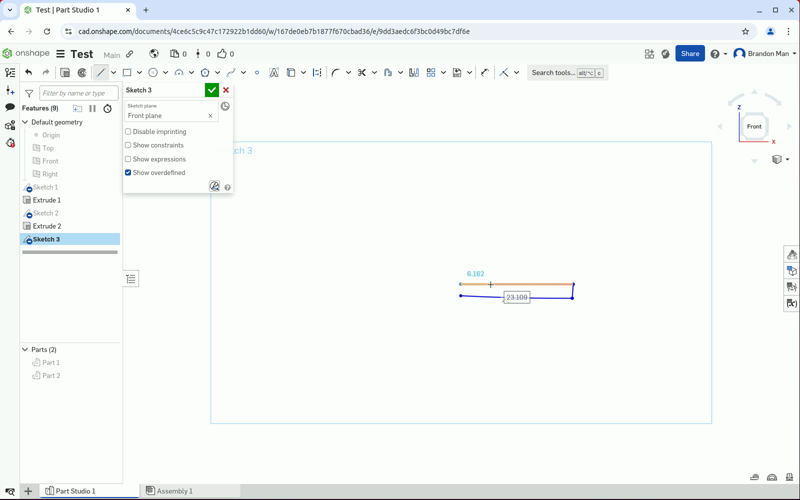
key_down(shift)
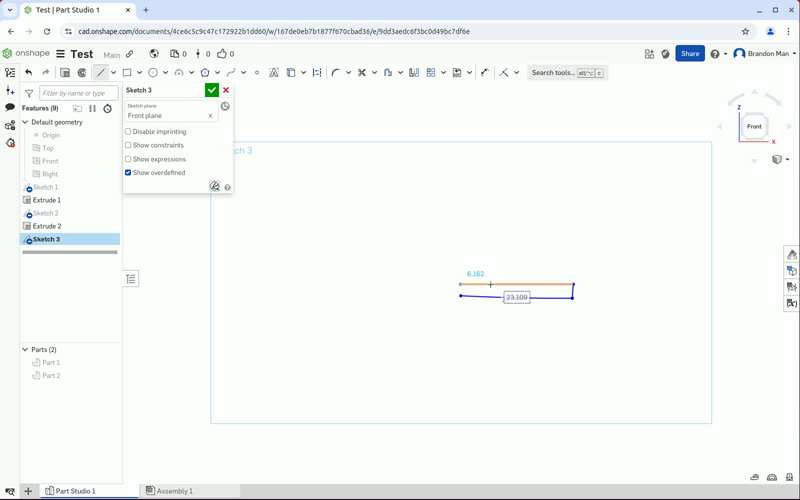
mouse_move(460, 295)
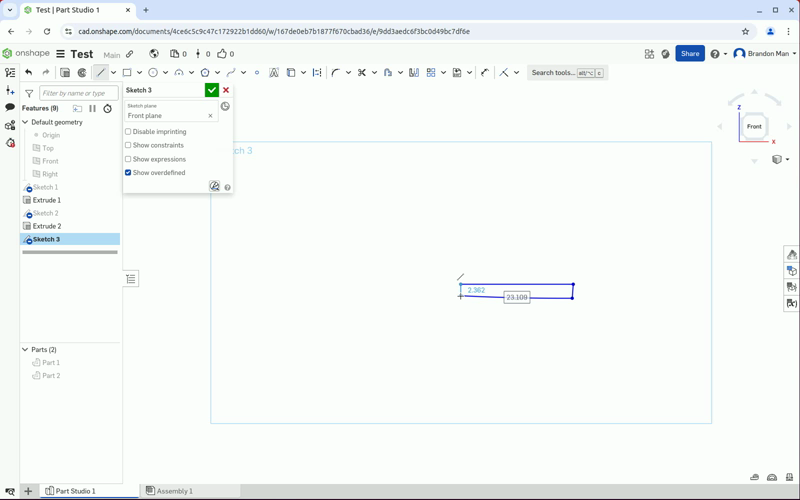
key_up(shift)
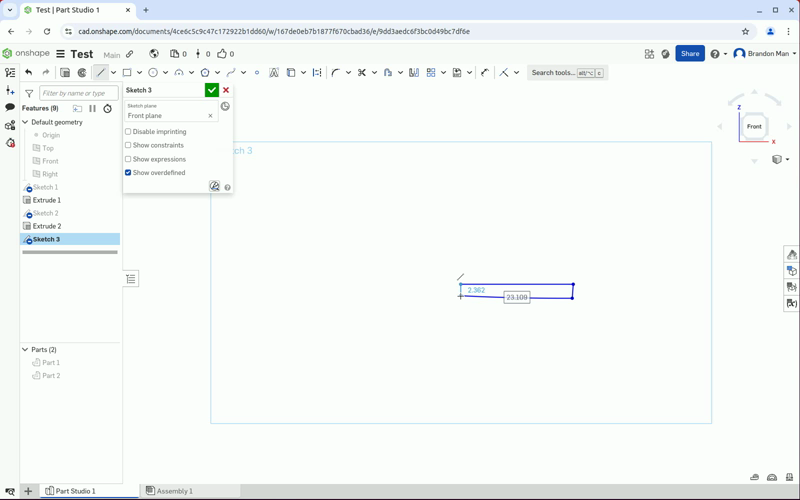
click(460, 295)
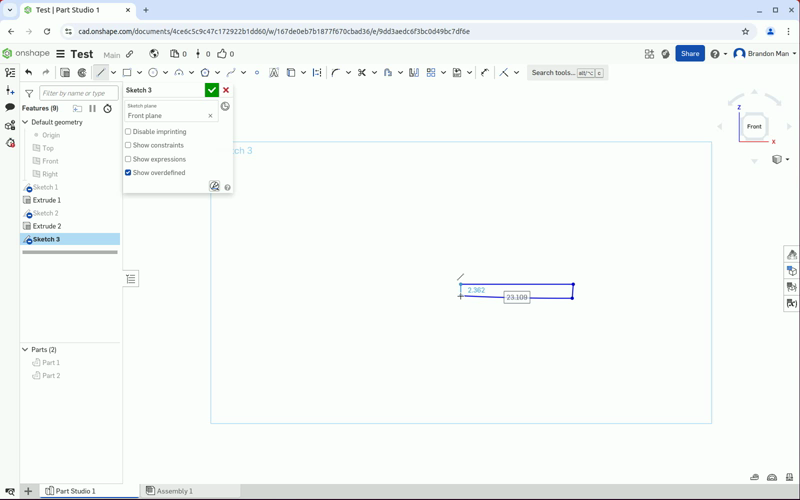
key(esc)
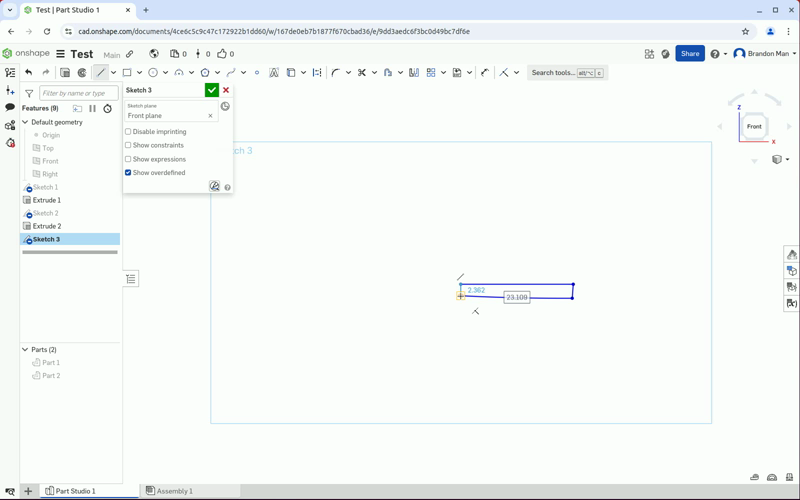
mouse_move(475, 285)
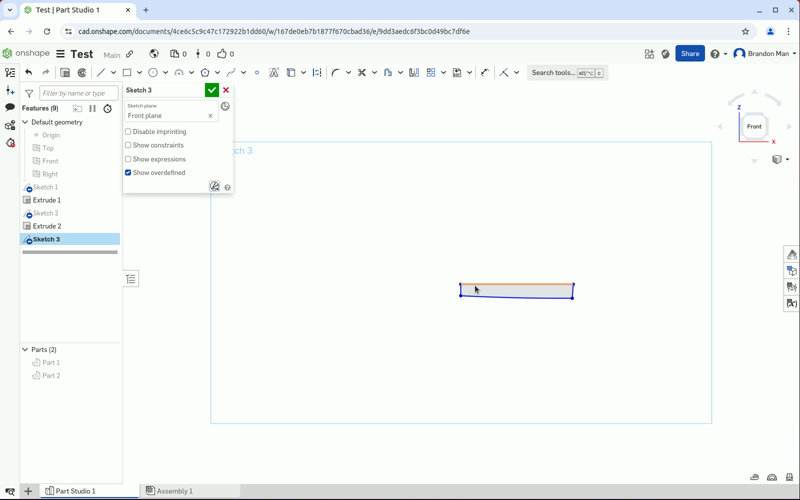
scroll(6)
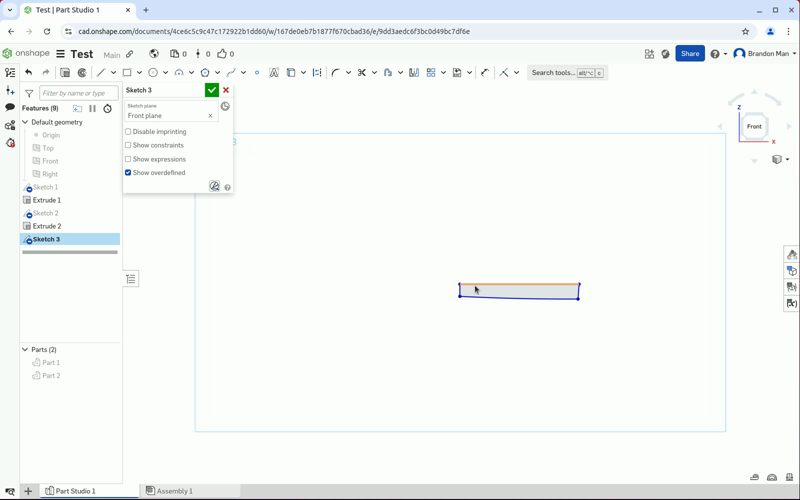
scroll(6)
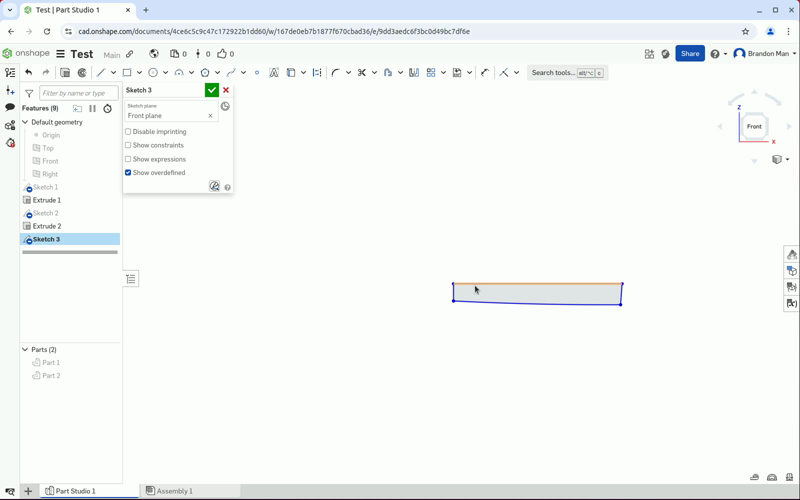
scroll(6)
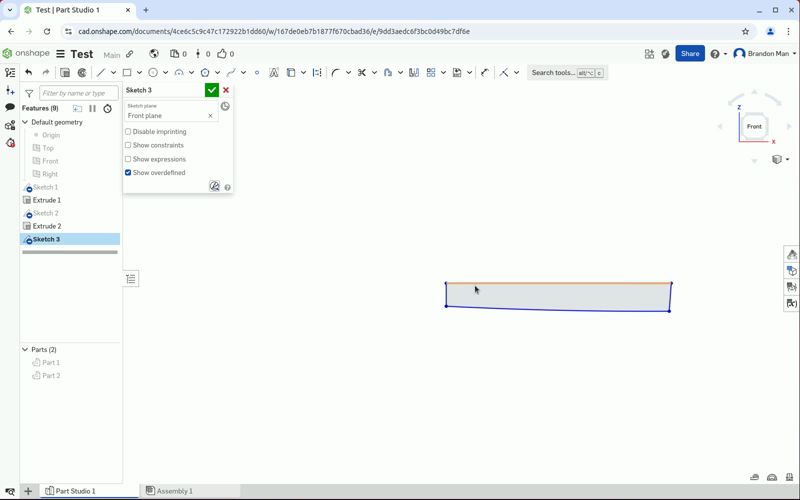
scroll(6)
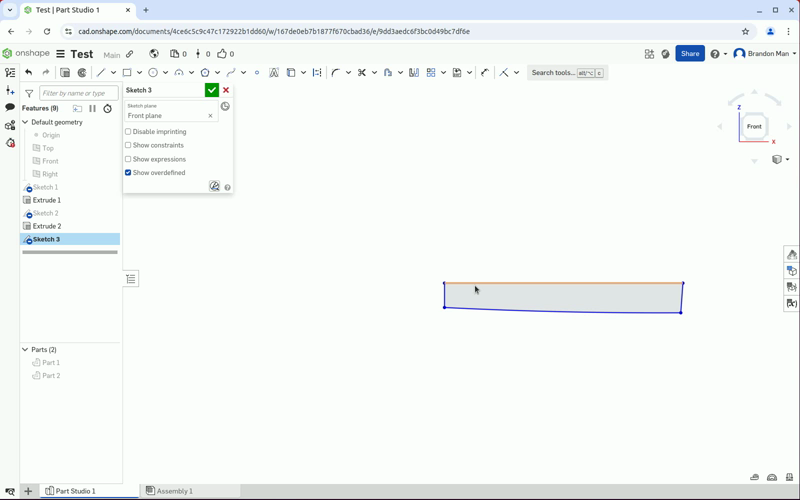
scroll(6)
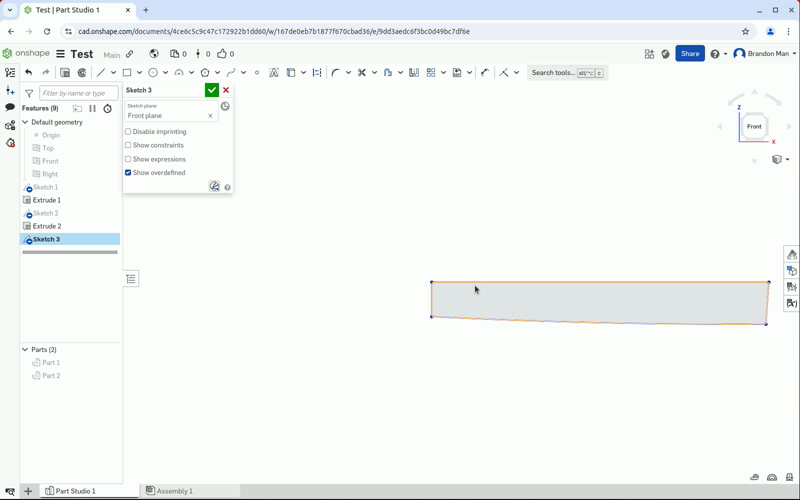
scroll(6)
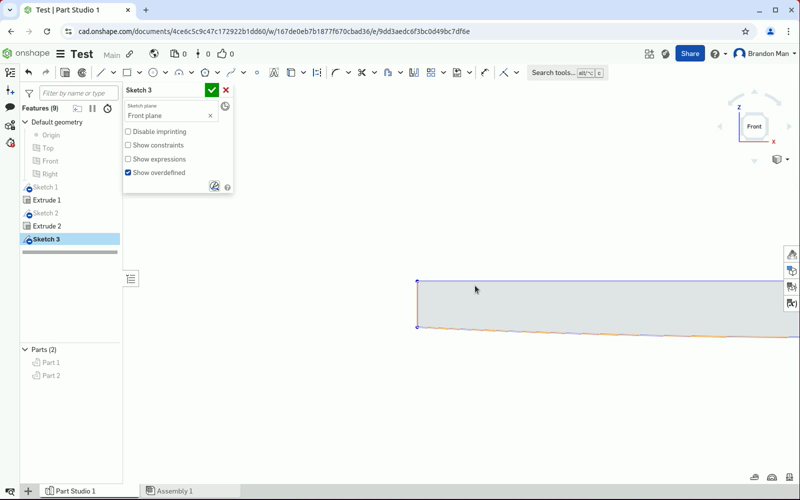
scroll(6)
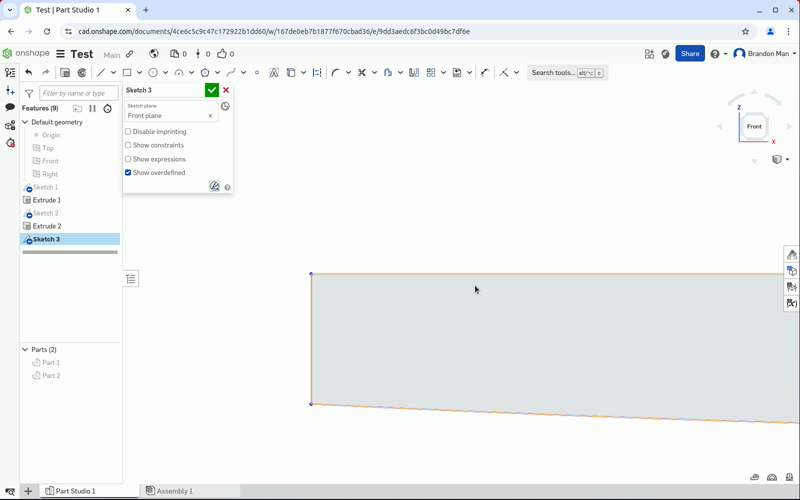
click(475, 285)
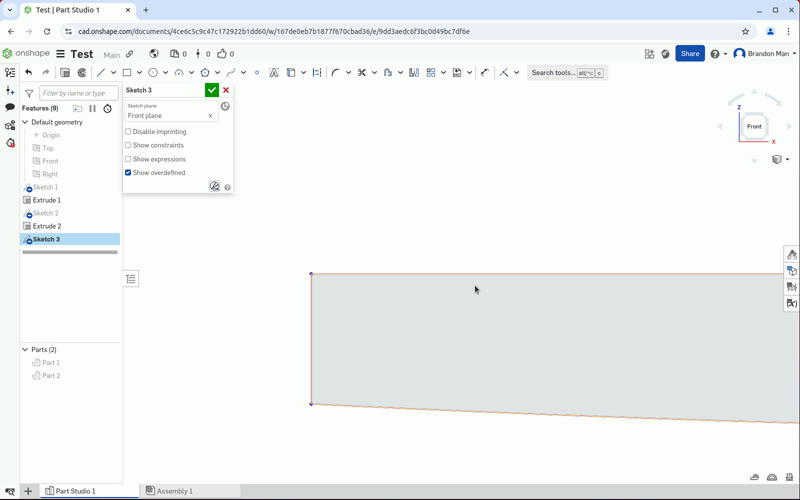
scroll(-6)
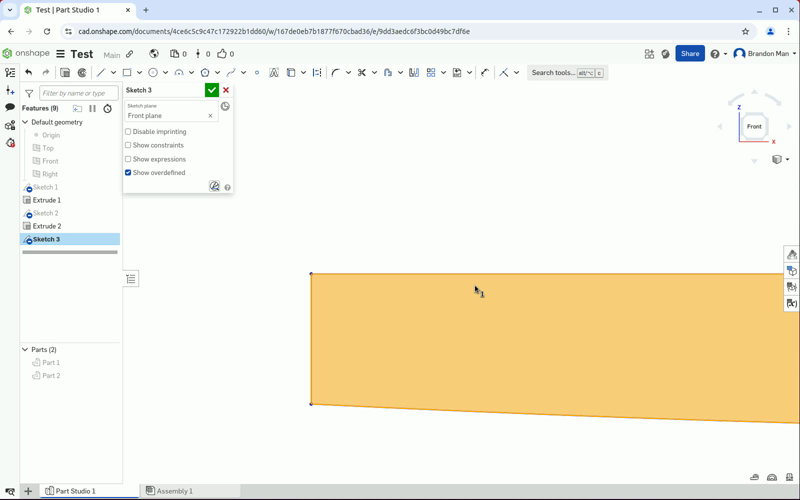
scroll(-6)
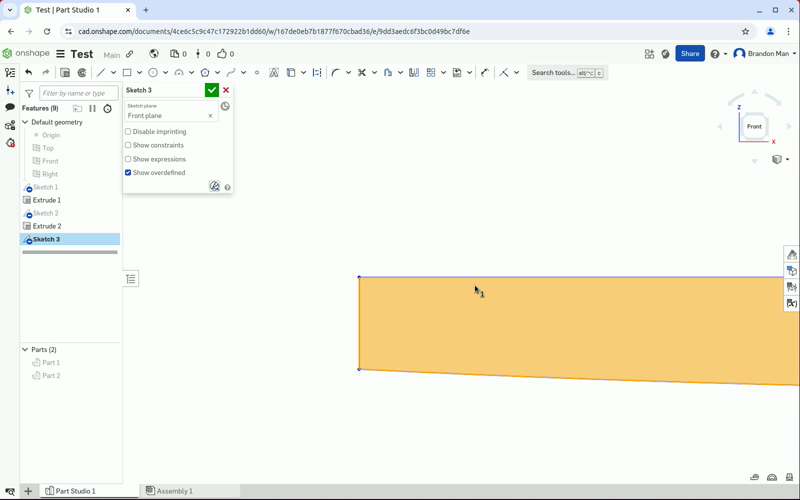
scroll(-6)
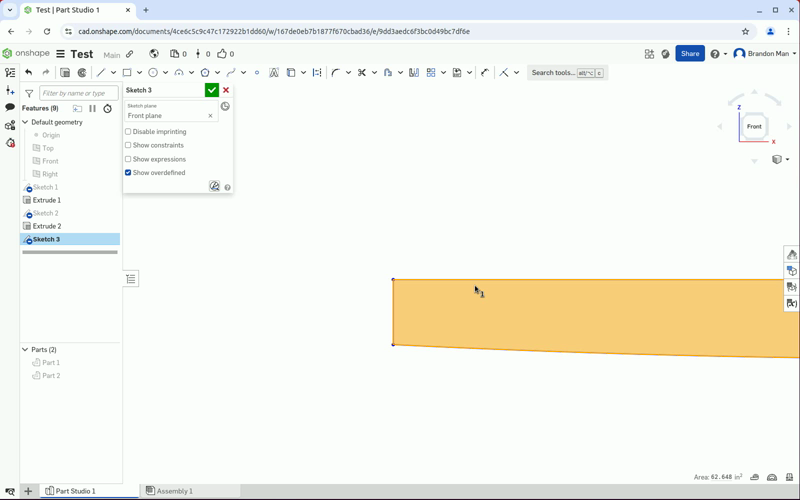
scroll(-6)
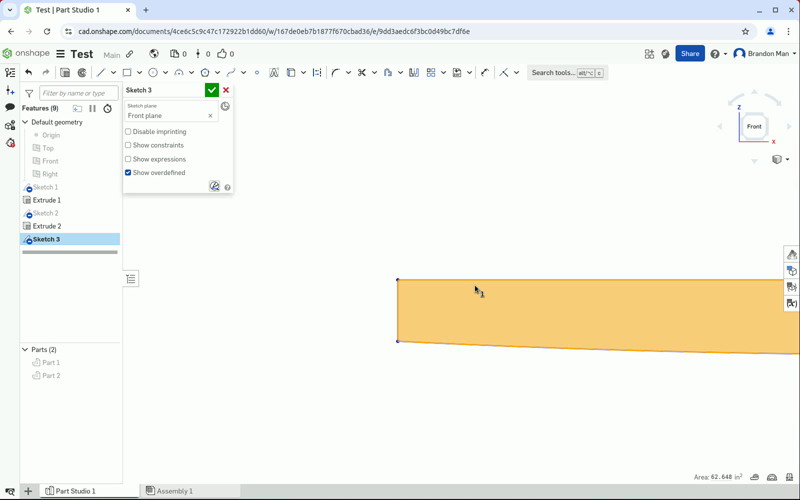
scroll(-6)
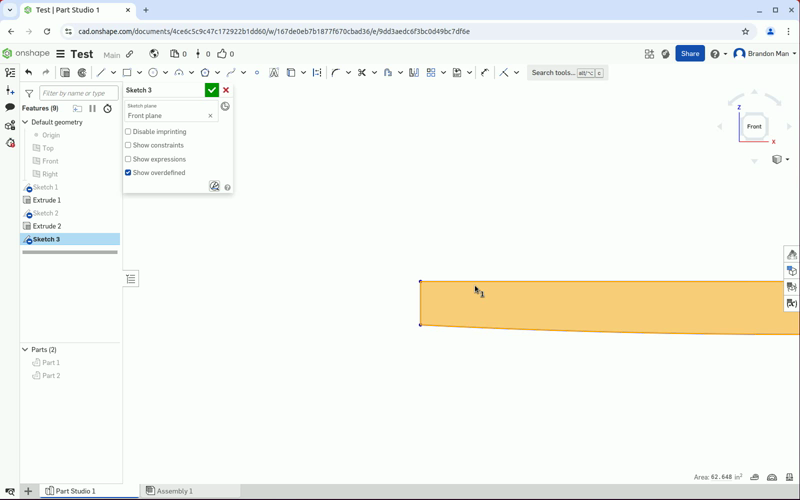
scroll(-6)
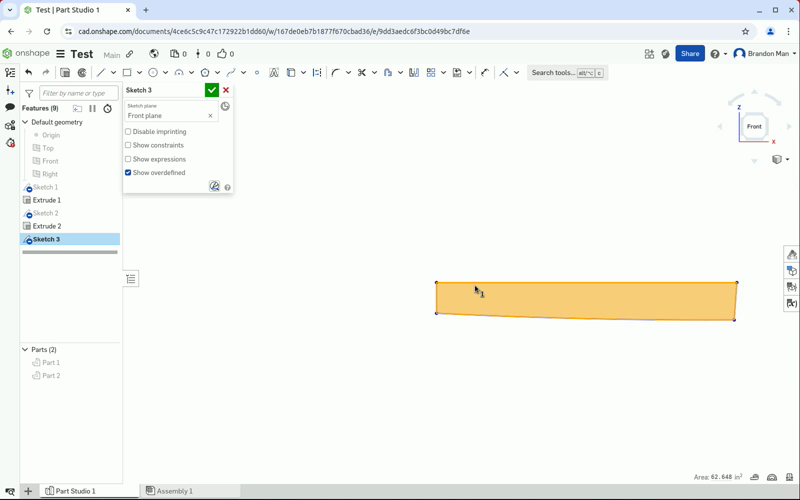
scroll(-6)
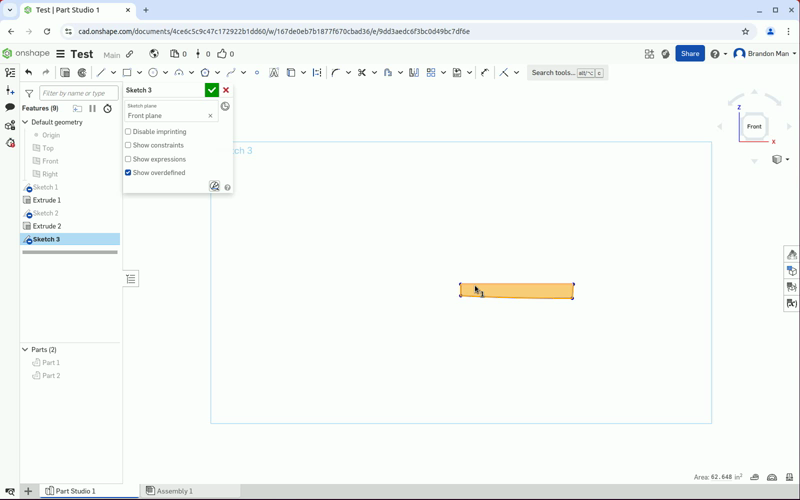
mouse_move(73, 352)
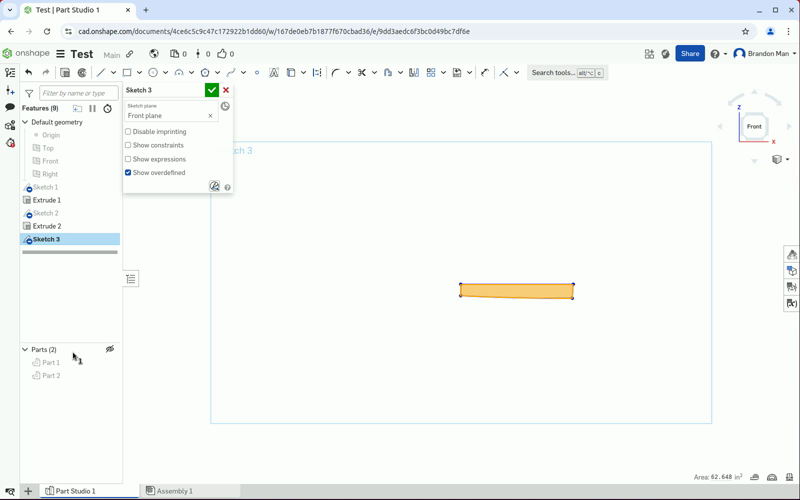
key(shift+y)
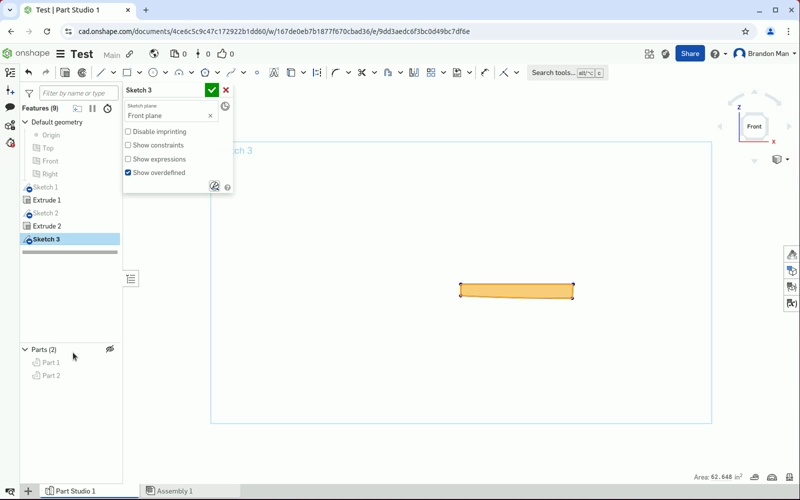
key(shift+e)
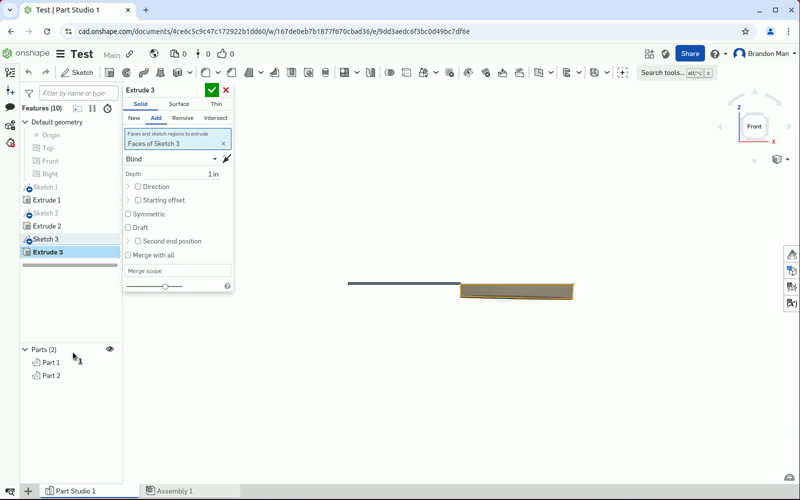
mouse_move(143, 106)
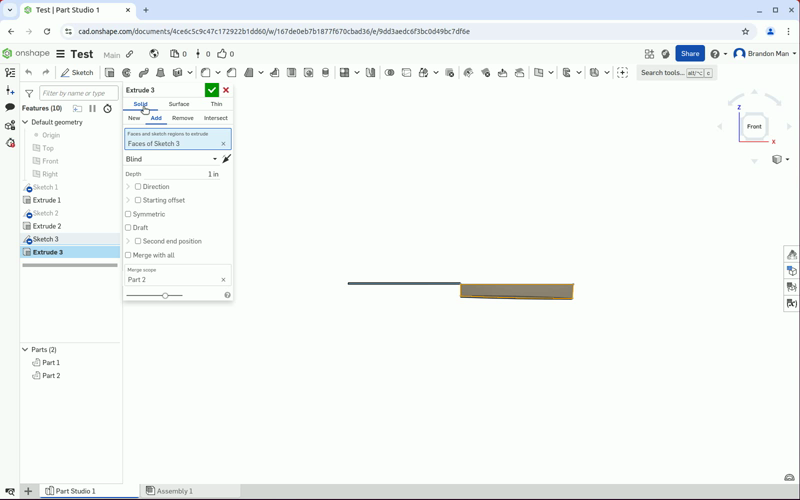
click(143, 106)
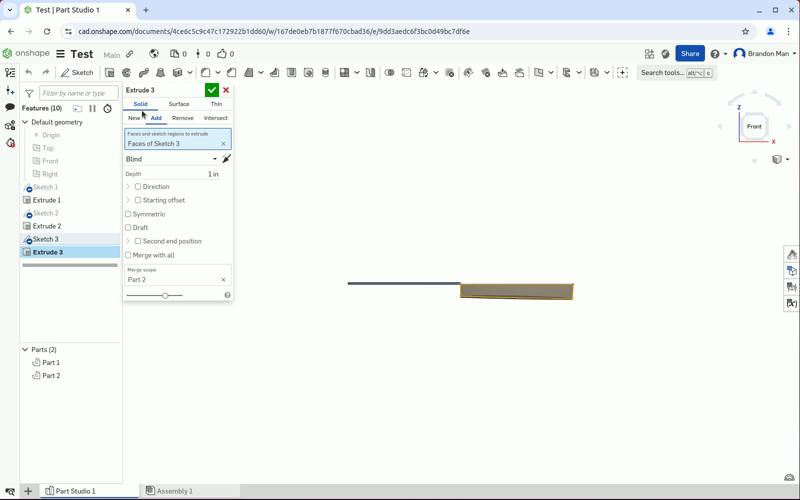
mouse_move(137, 120)
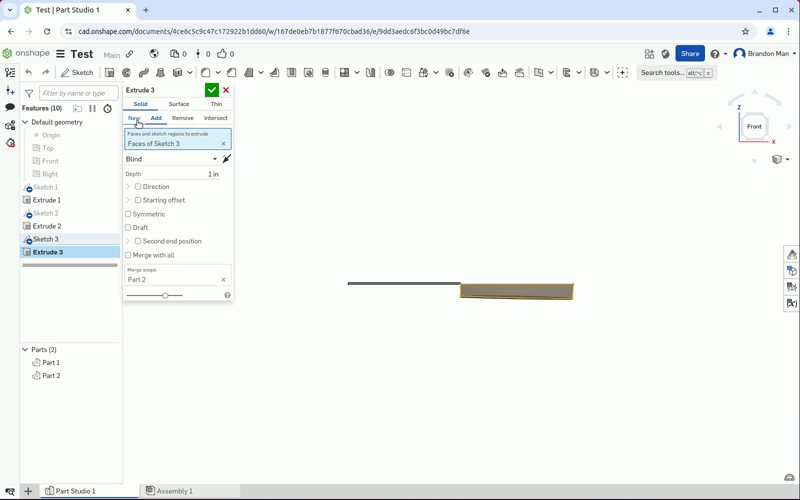
click(137, 120)
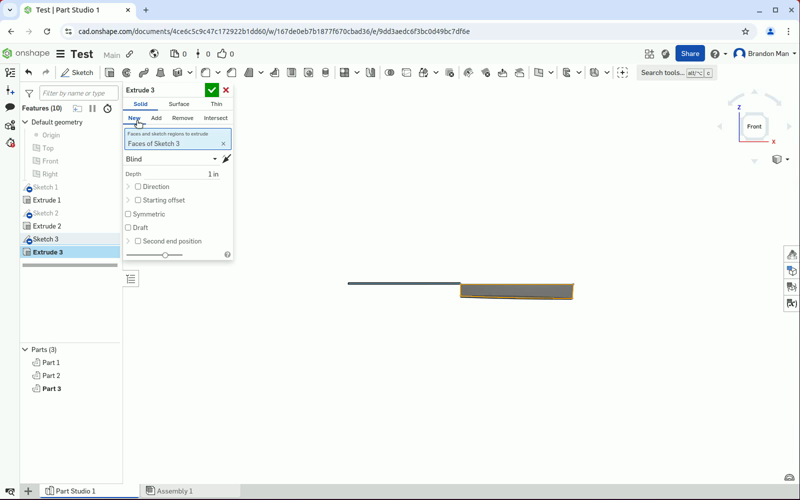
key(tab, 4)
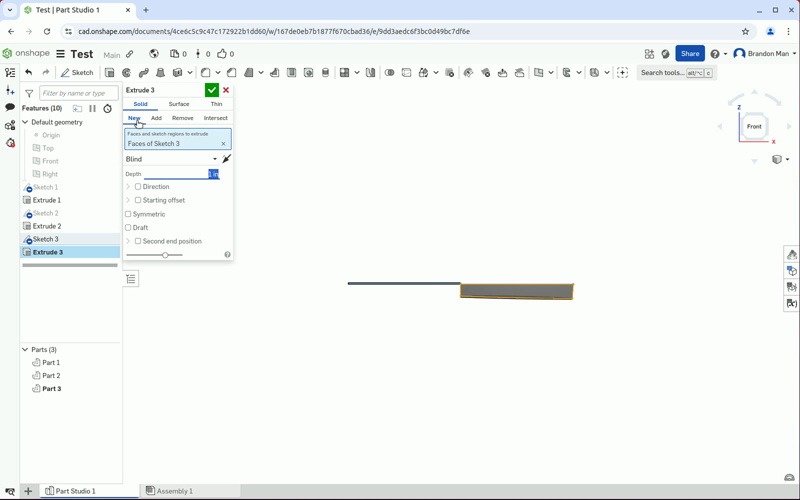
text(1.685)
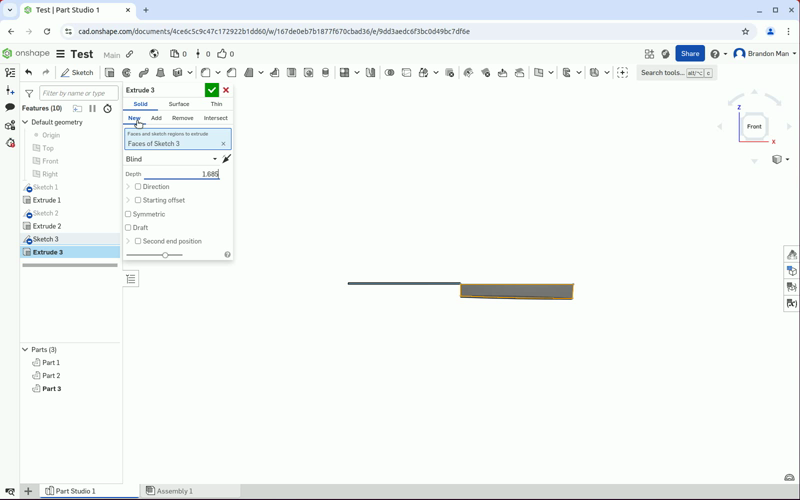
key(enter)
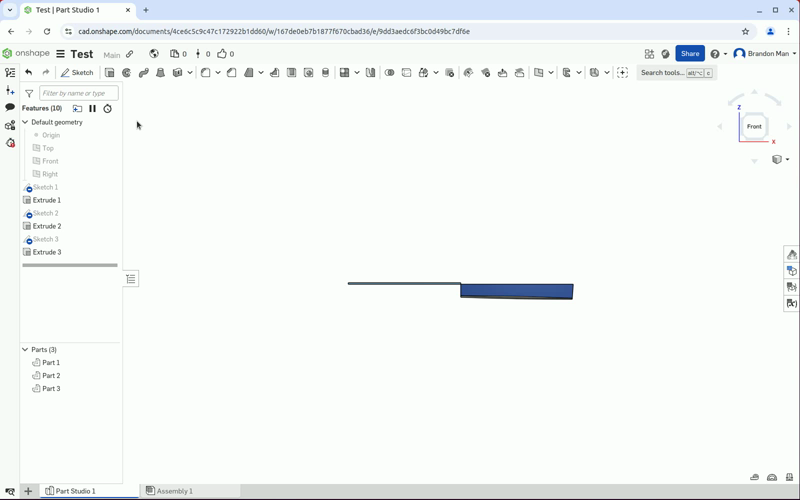
key(shift+h)
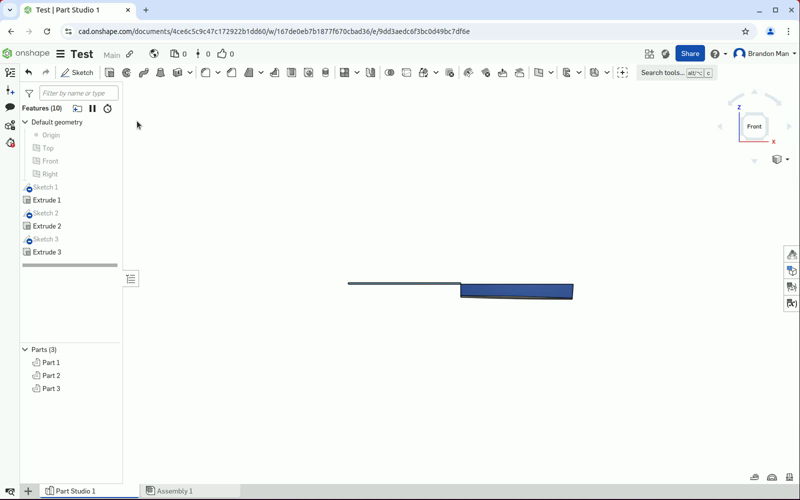
key(shift+h)
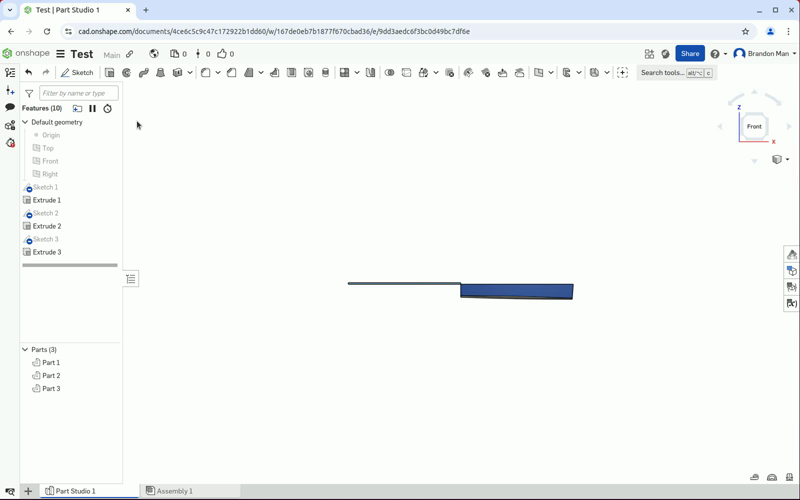
mouse_move(73, 189)
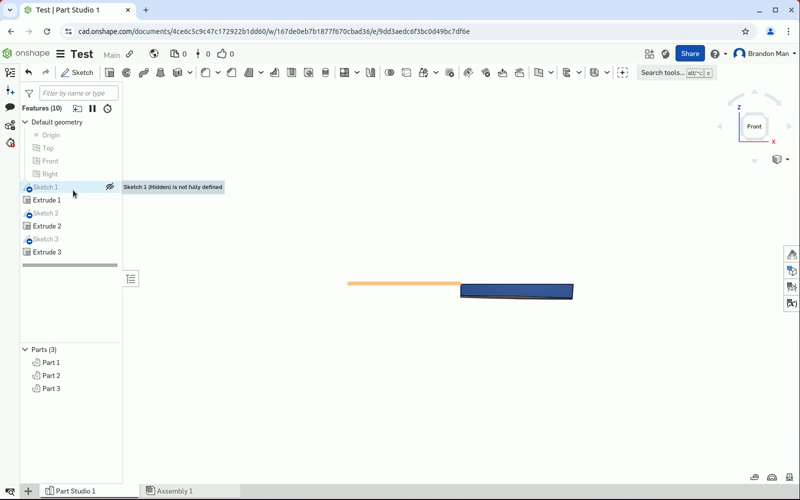
click(73, 189)
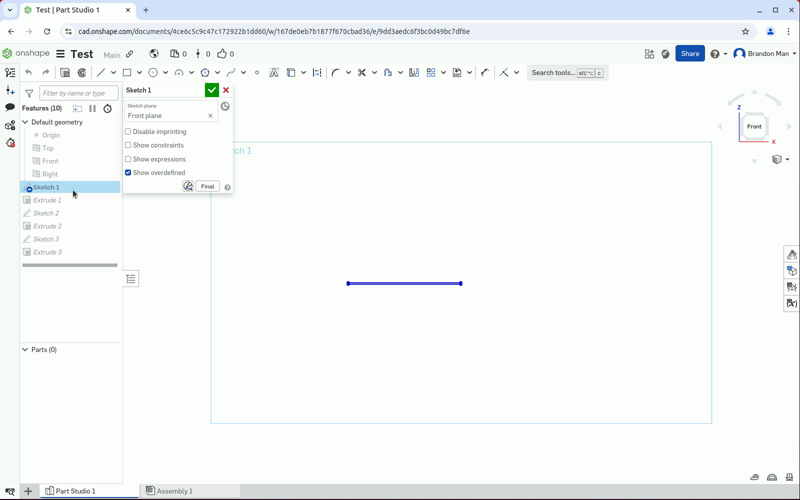
mouse_move(229, 92)
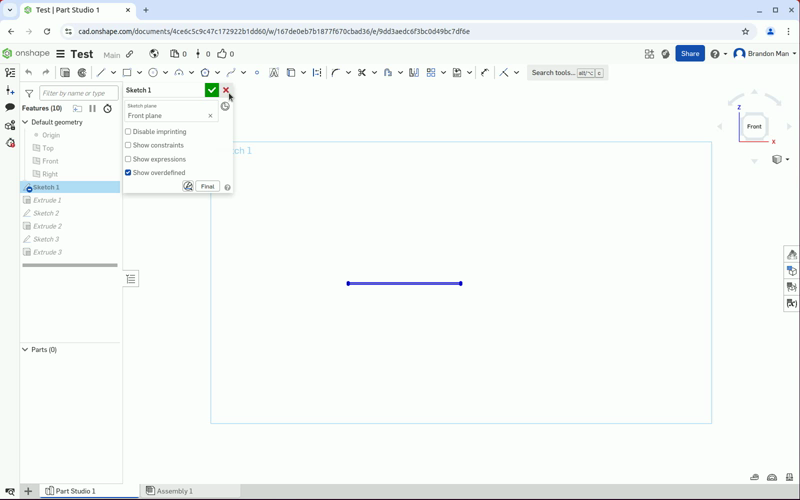
click(229, 92)
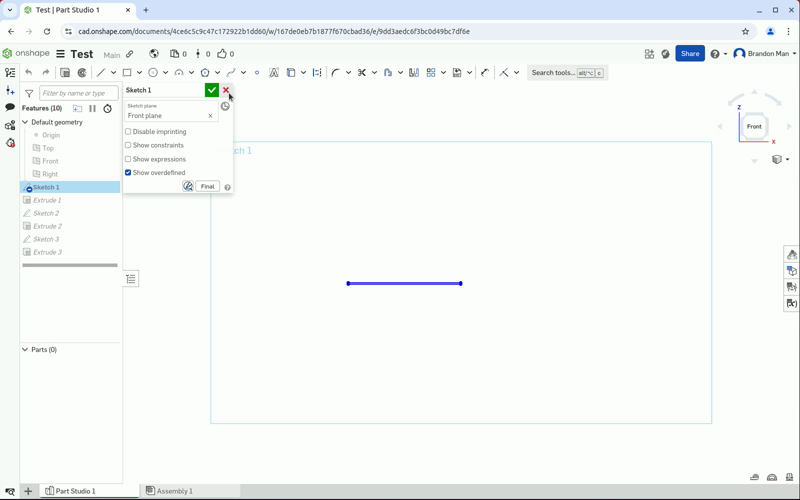
key(shift+s)
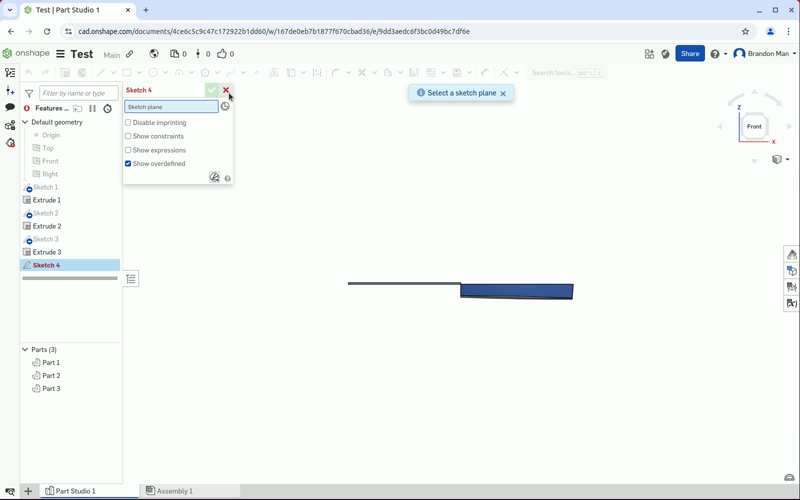
mouse_move(73, 163)
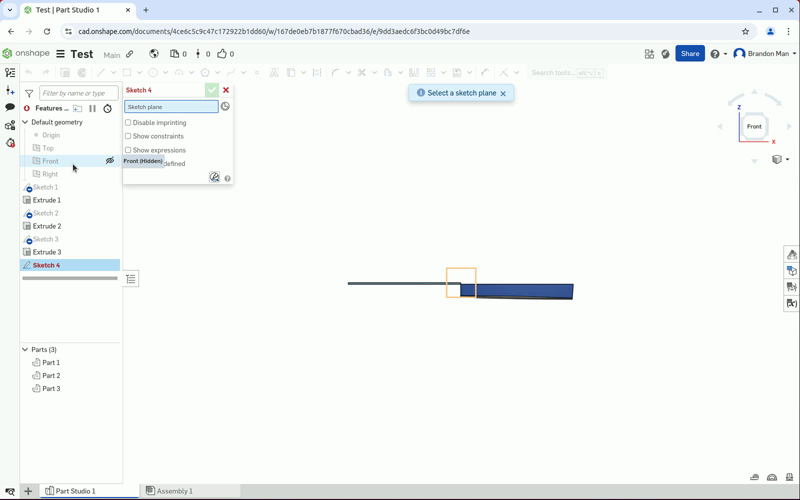
click(73, 163)
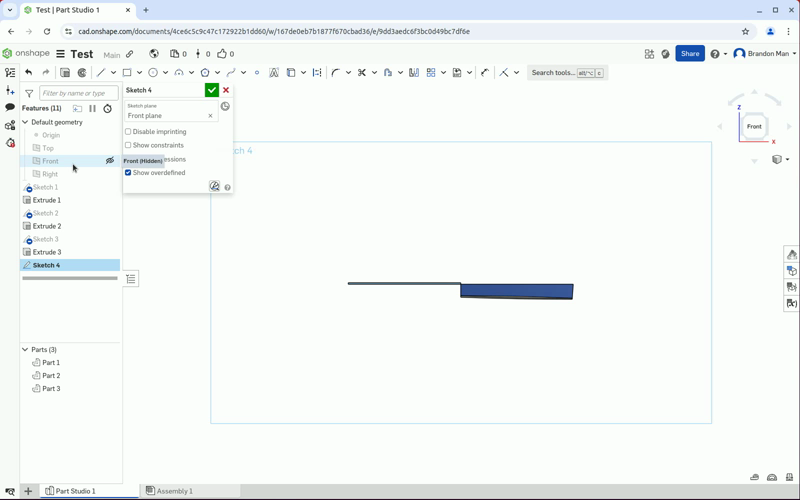
mouse_move(73, 352)
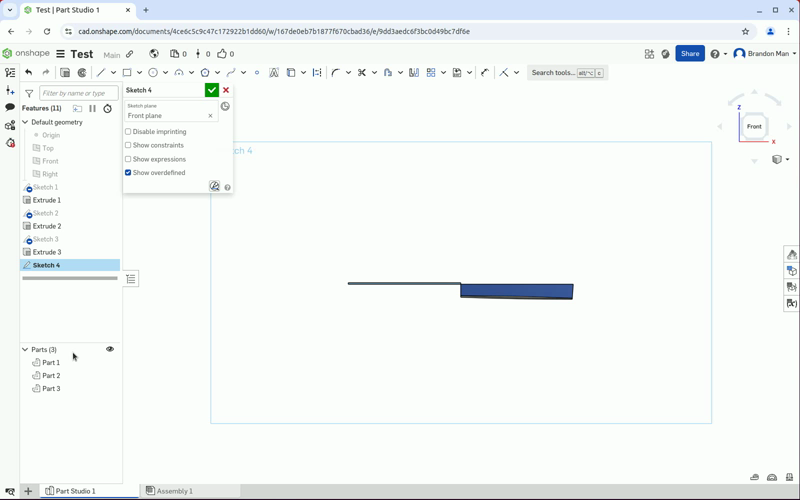
key(y)
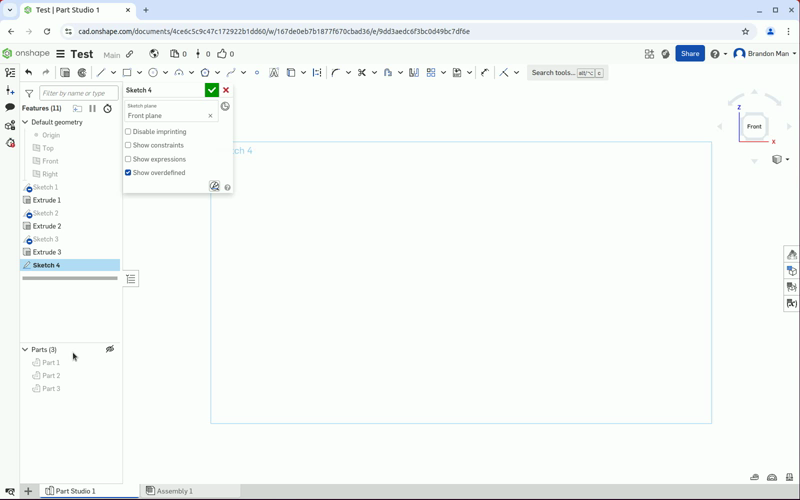
key(l)
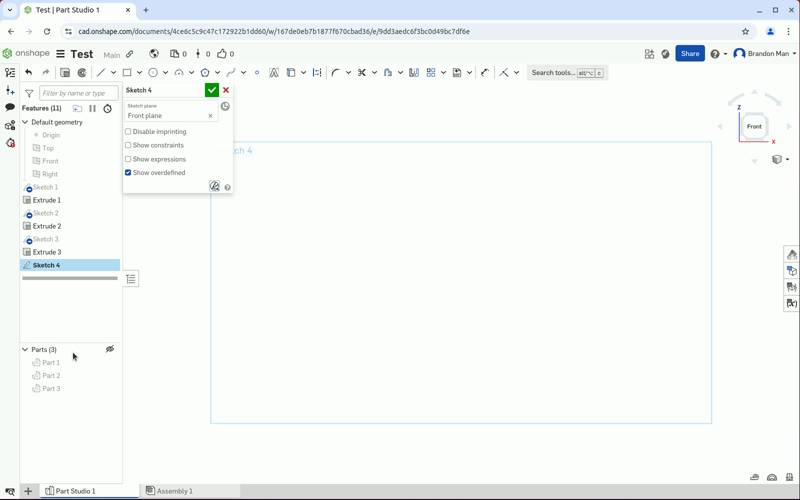
key_down(shift)
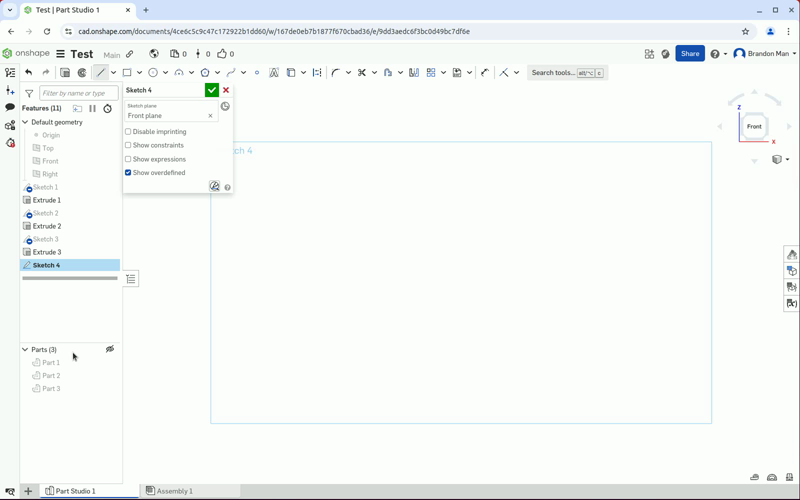
mouse_move(348, 284)
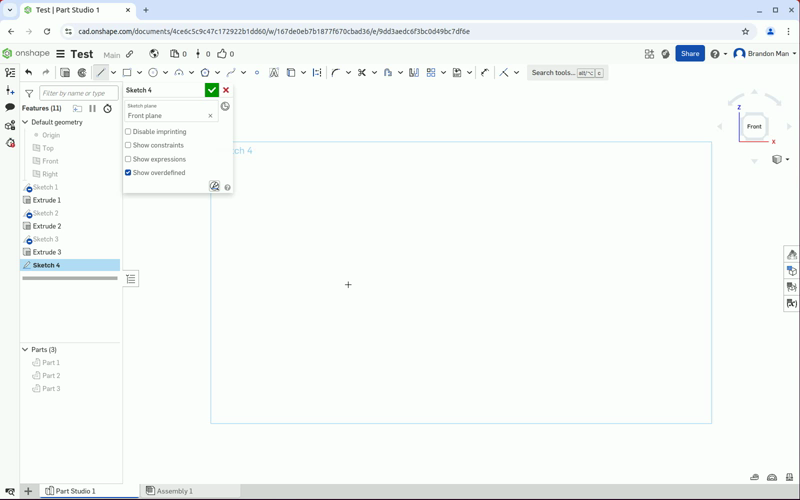
click(348, 284)
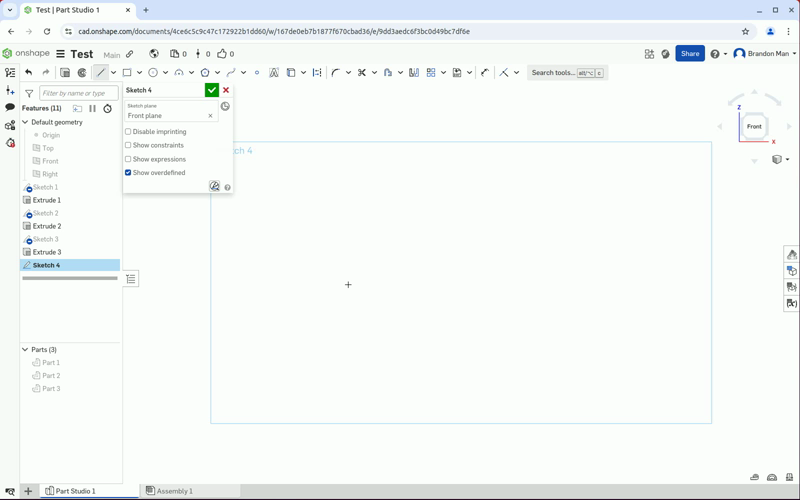
key_up(shift)
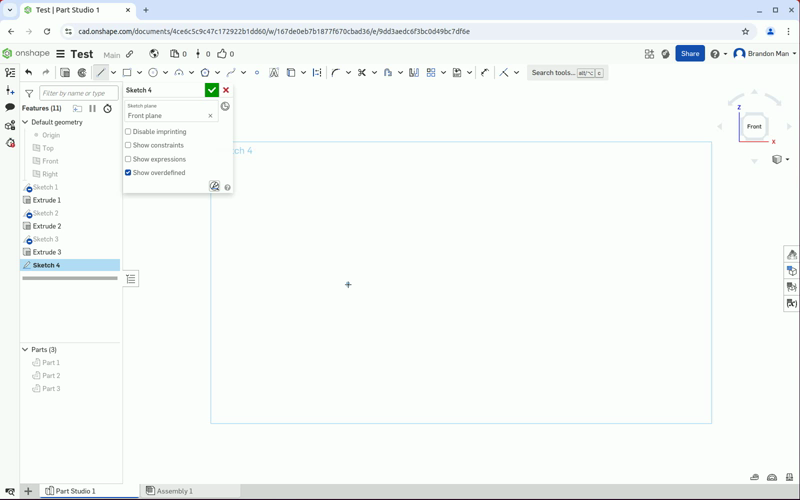
key_down(shift)
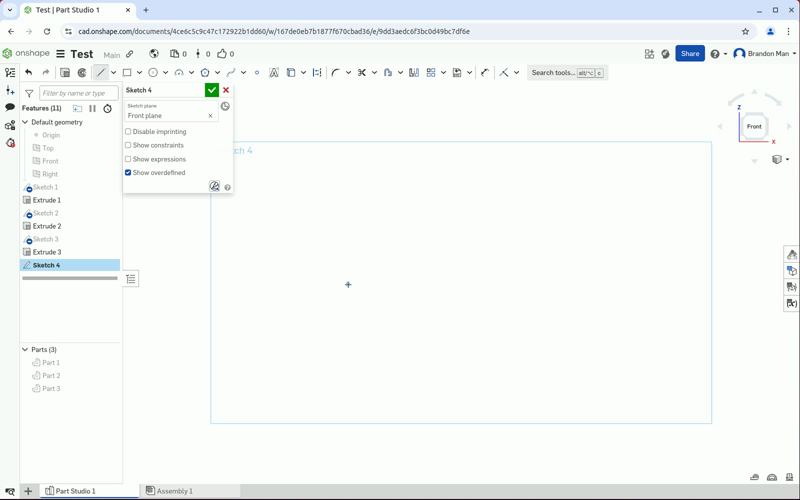
mouse_move(378, 284)
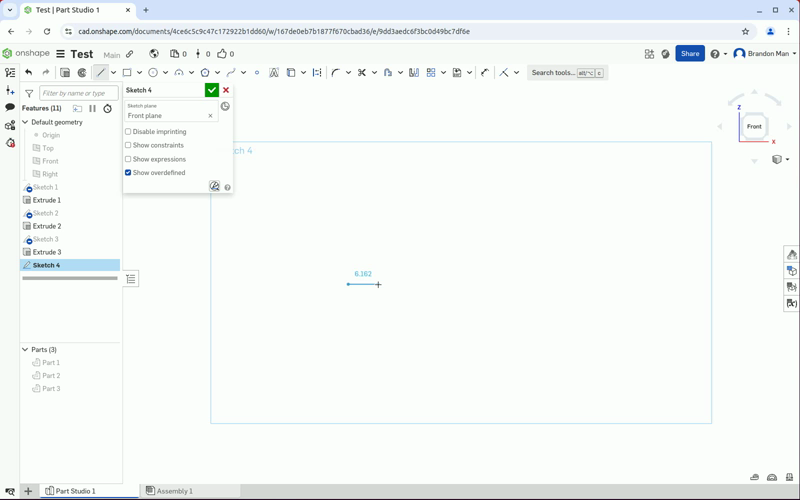
mouse_move(349, 298)
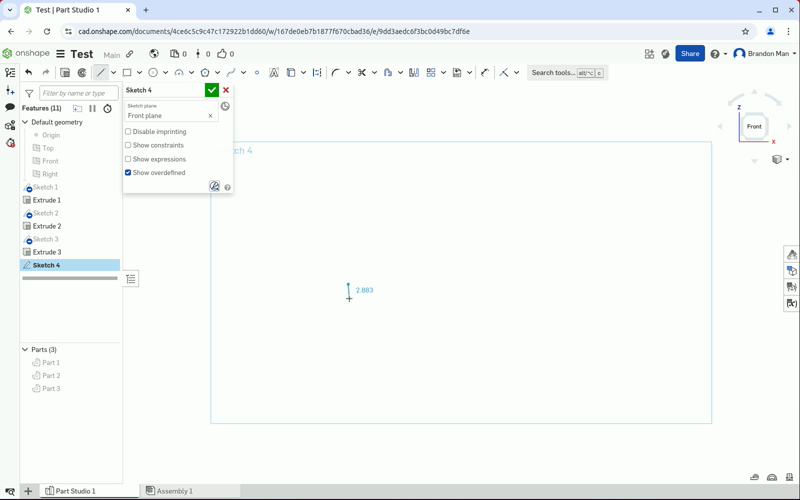
click(349, 298)
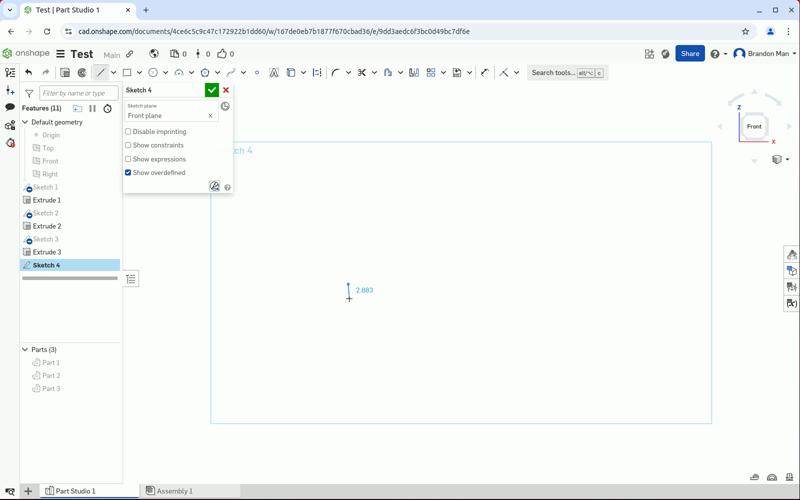
key_up(shift)
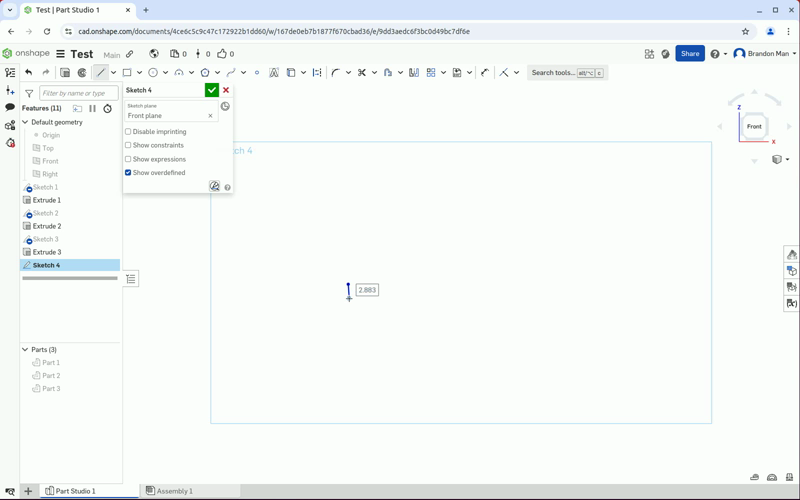
key(esc)
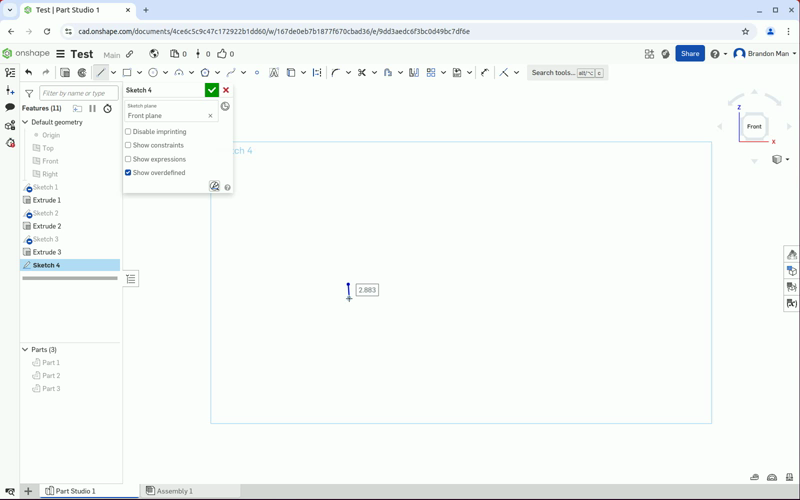
key(a)
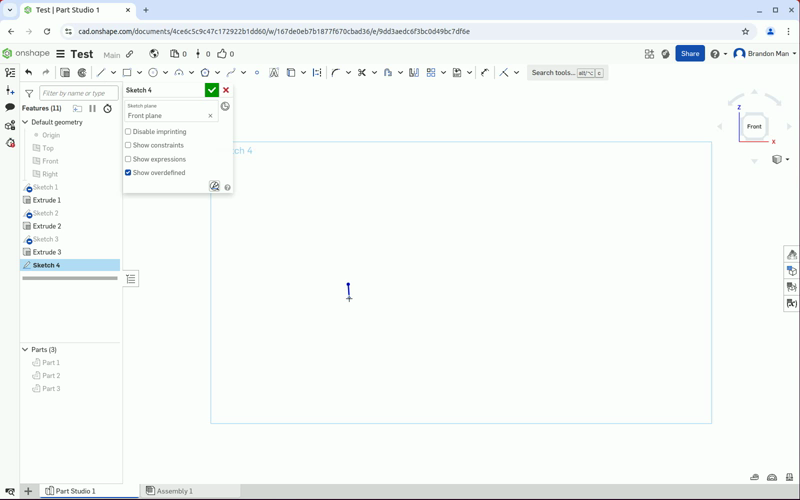
mouse_move(349, 298)
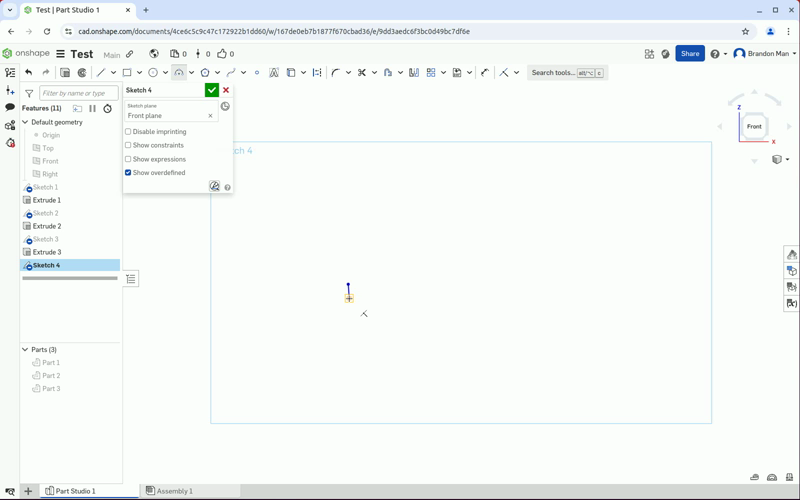
click(349, 298)
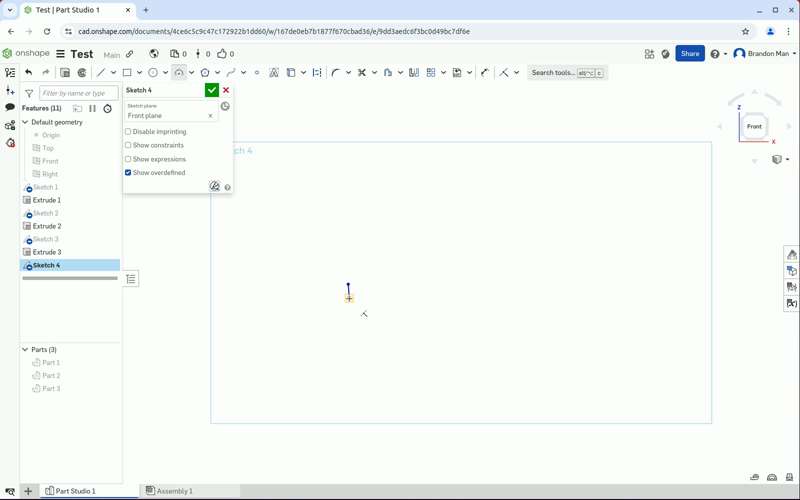
key_down(shift)
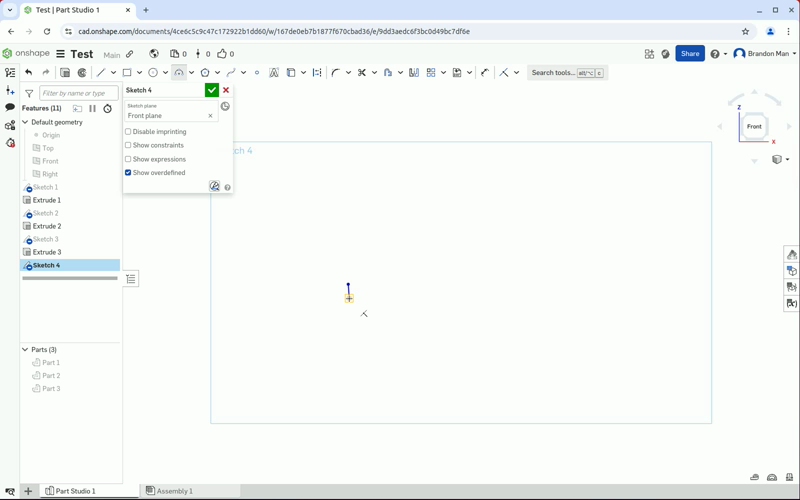
mouse_move(460, 295)
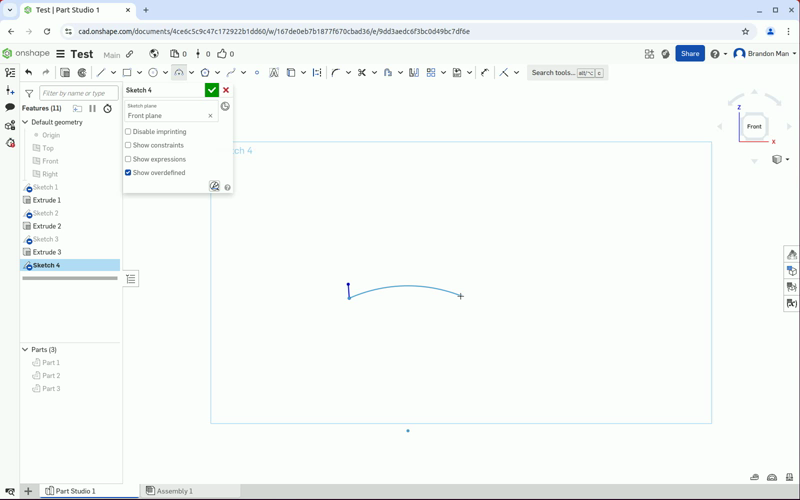
click(460, 295)
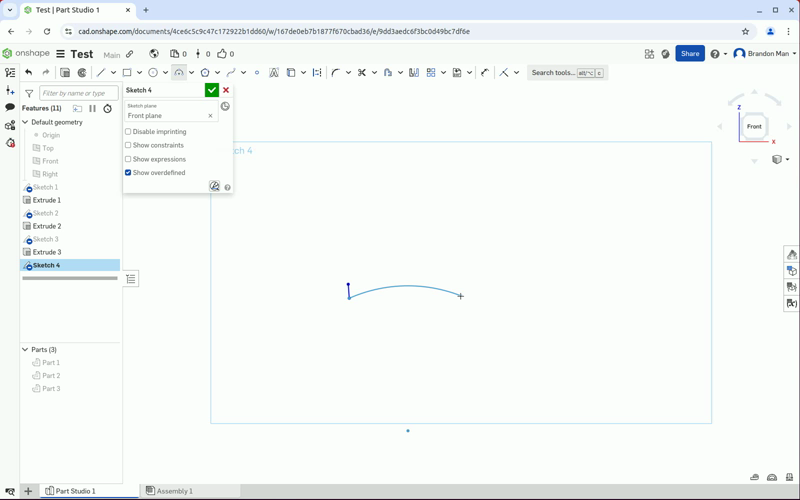
mouse_move(405, 298)
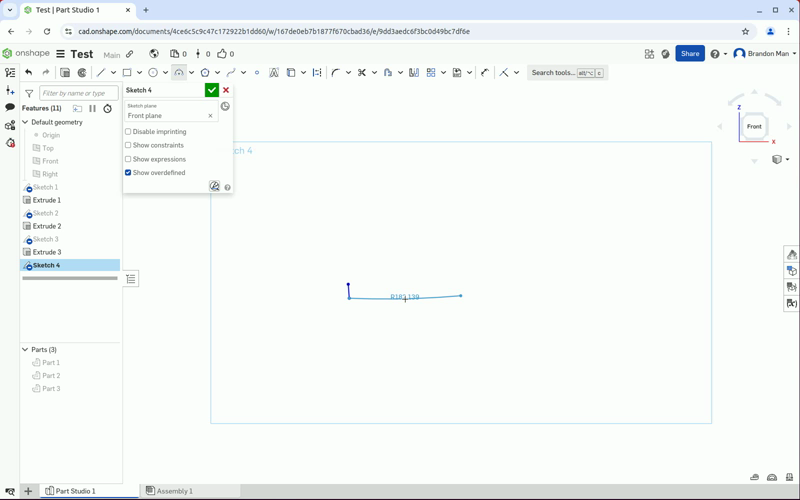
click(405, 298)
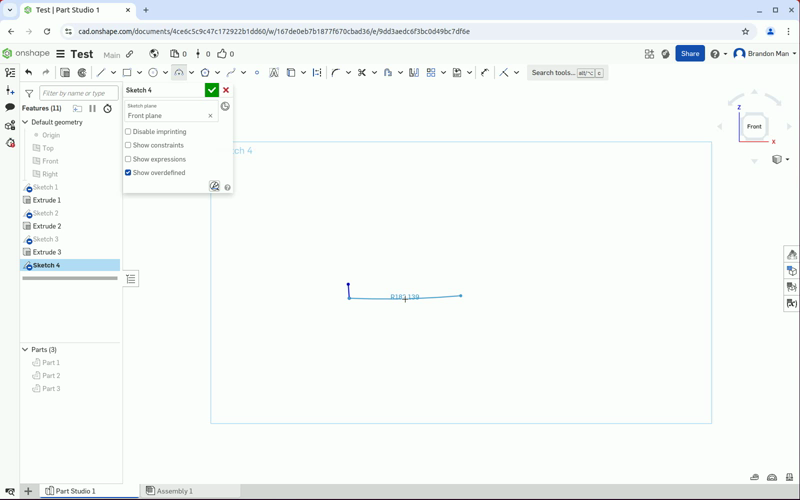
key_up(shift)
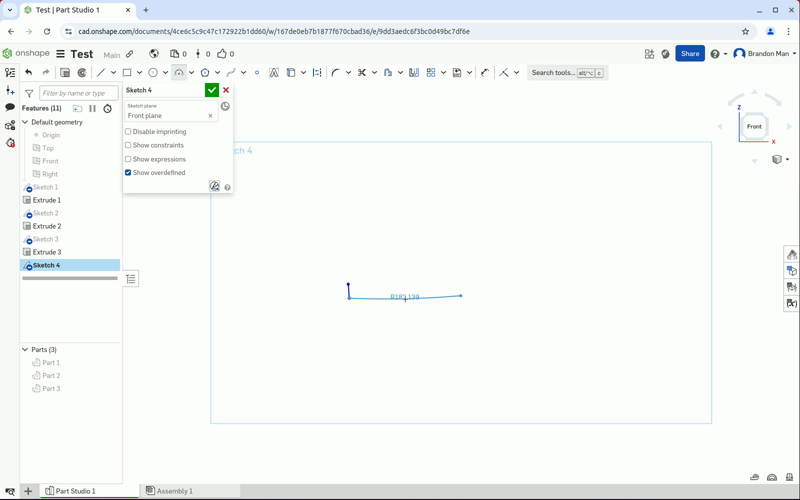
key(esc)
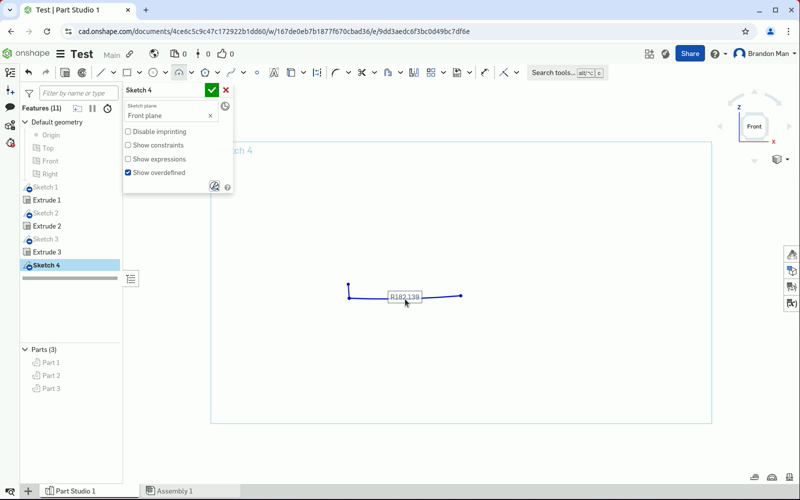
key(l)
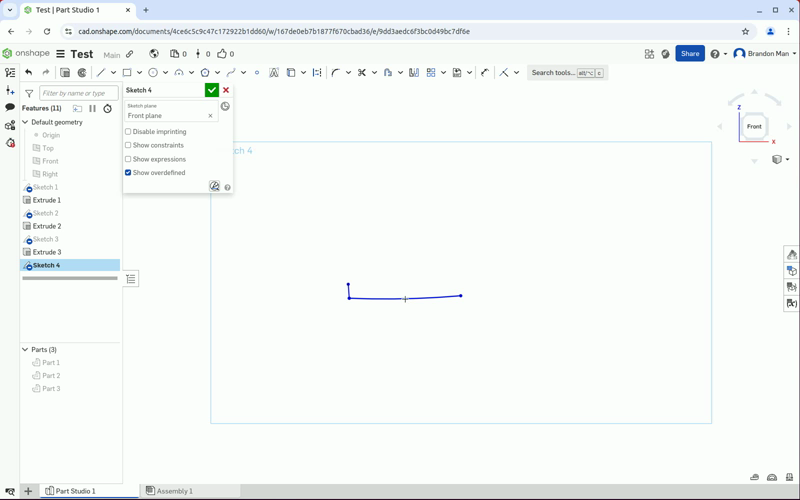
mouse_move(460, 295)
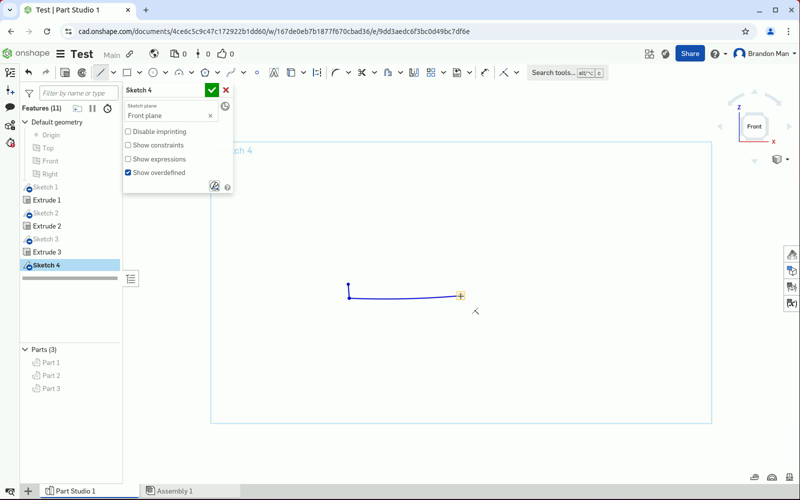
click(460, 295)
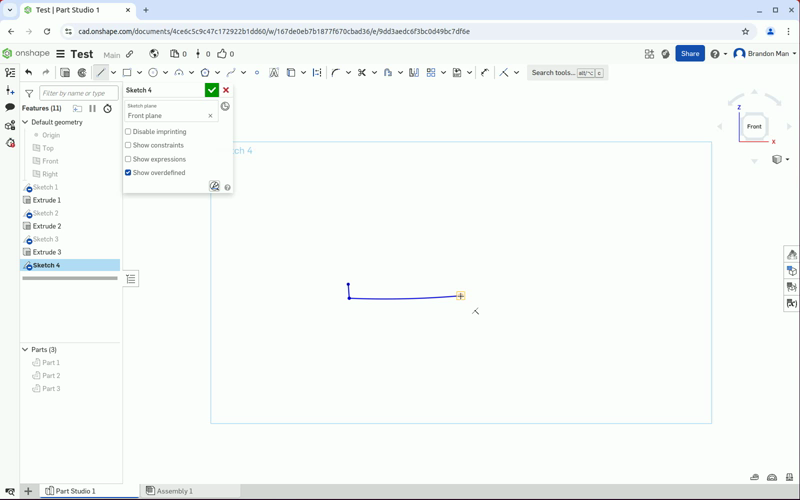
key_down(shift)
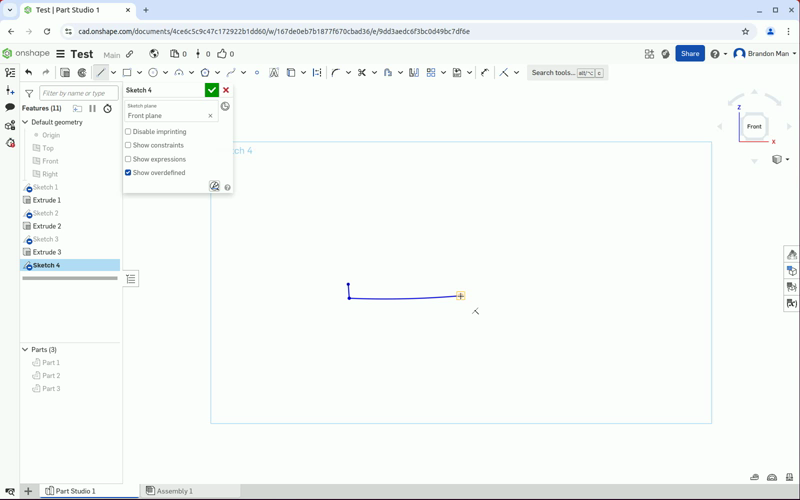
mouse_move(490, 295)
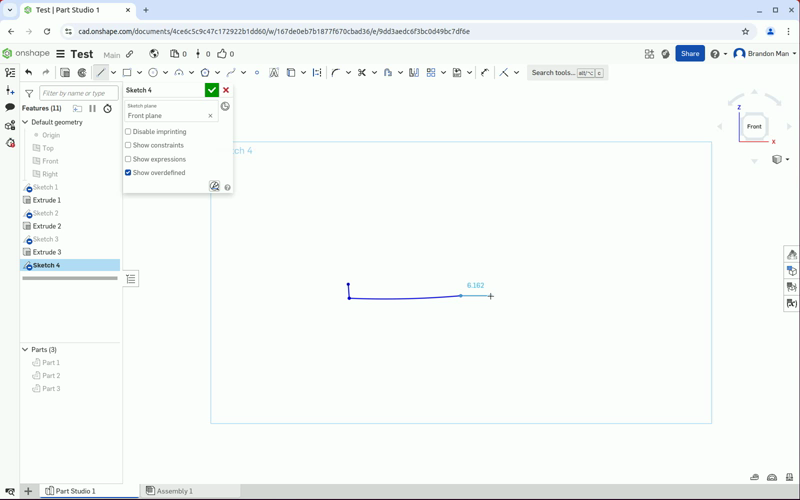
mouse_move(460, 284)
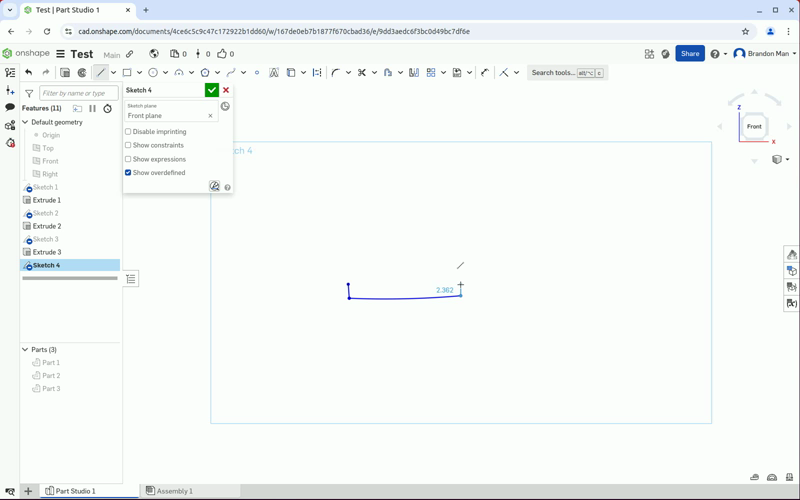
click(460, 284)
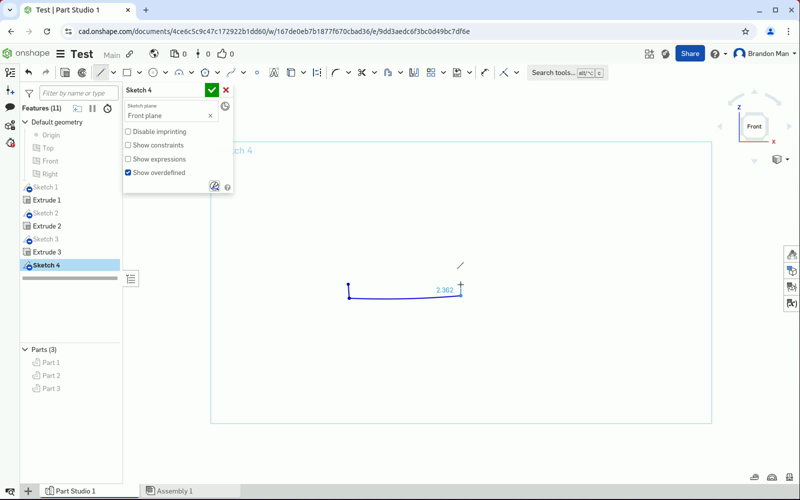
key_up(shift)
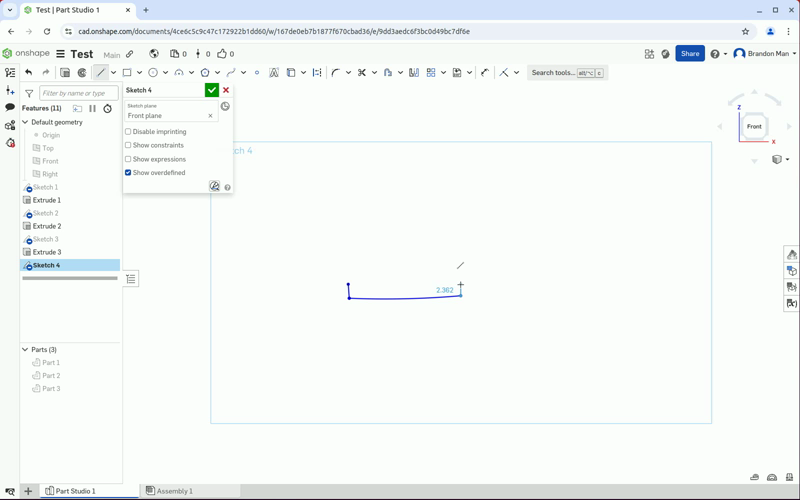
key_down(shift)
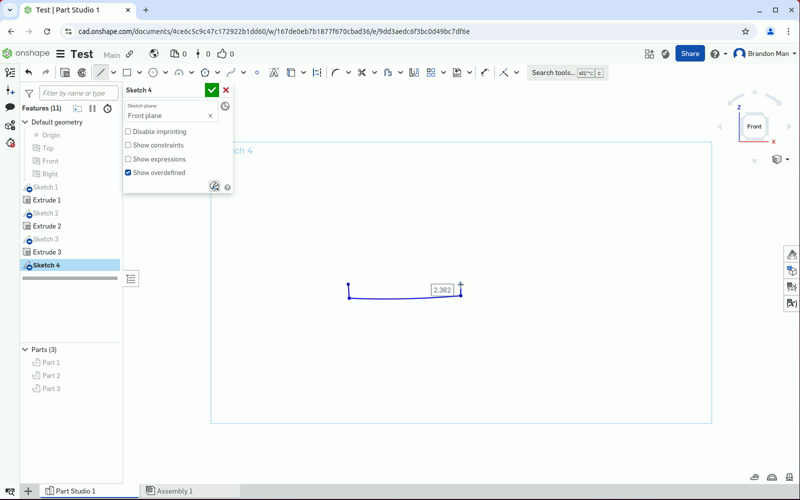
mouse_move(348, 284)
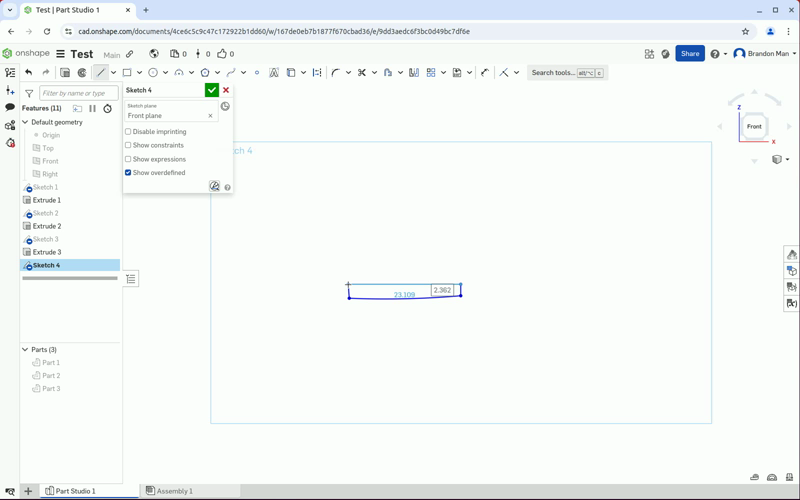
key_up(shift)
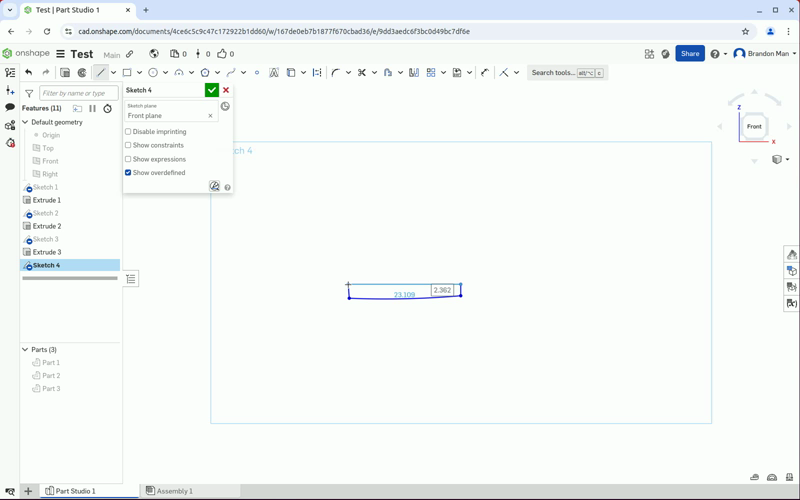
click(348, 284)
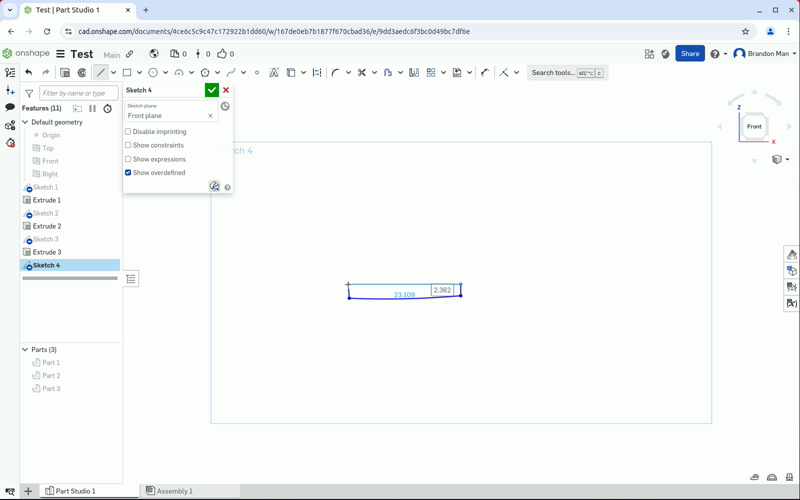
key(esc)
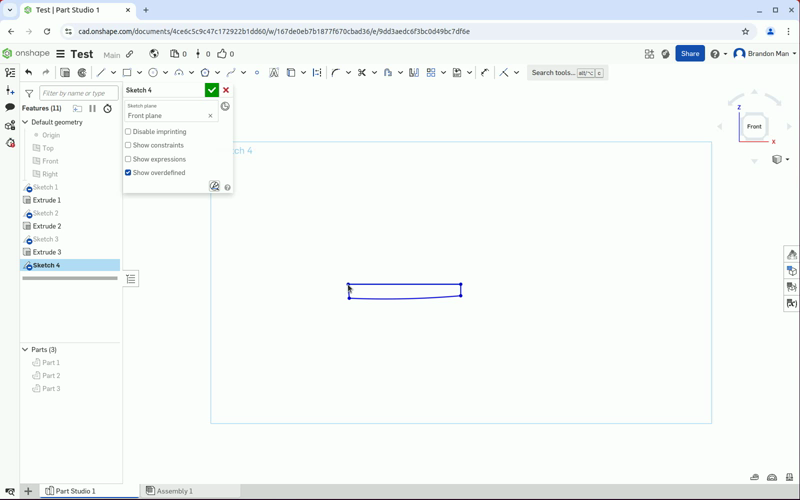
mouse_move(377, 287)
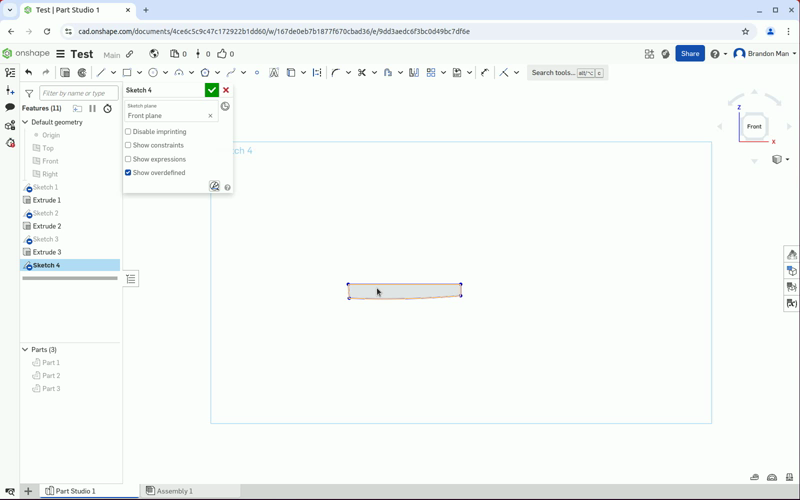
scroll(6)
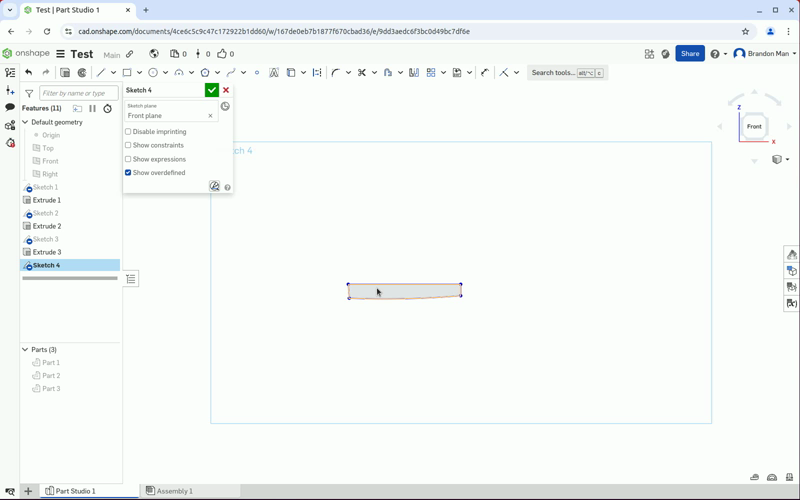
scroll(6)
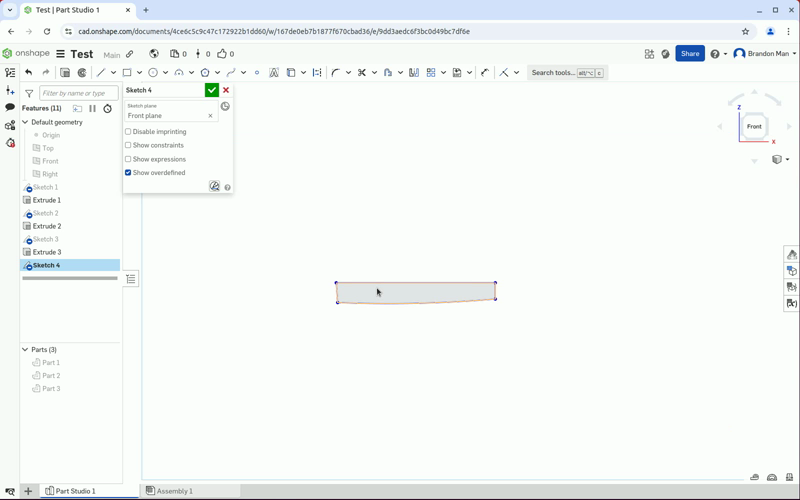
scroll(6)
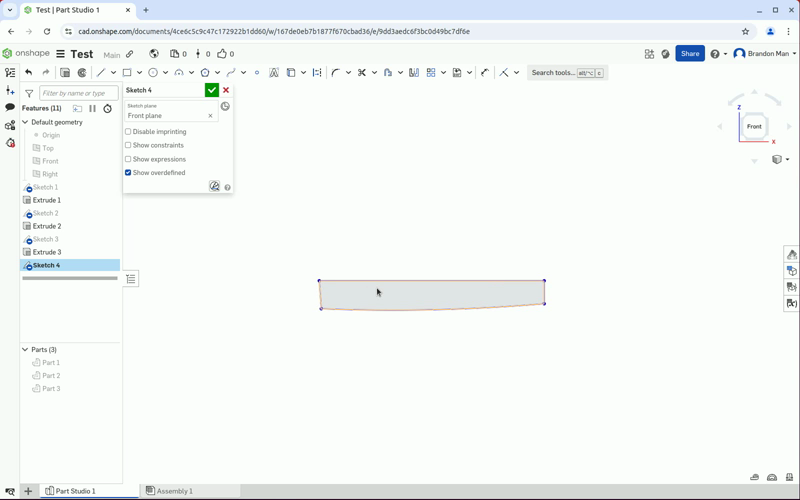
scroll(6)
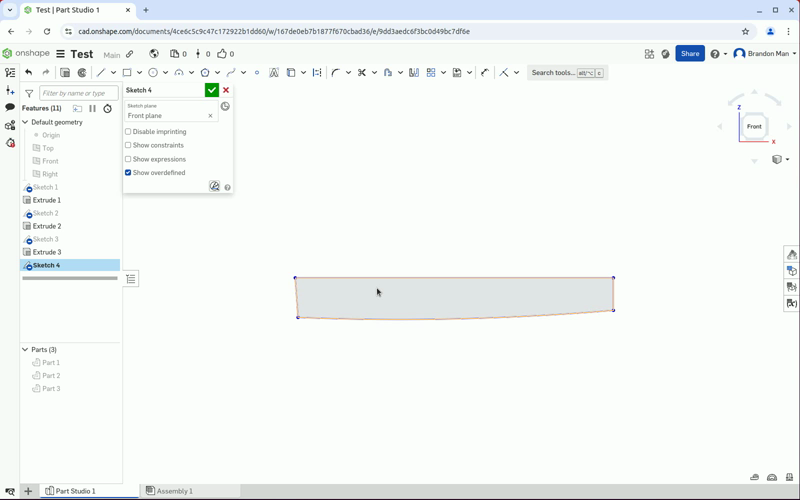
scroll(6)
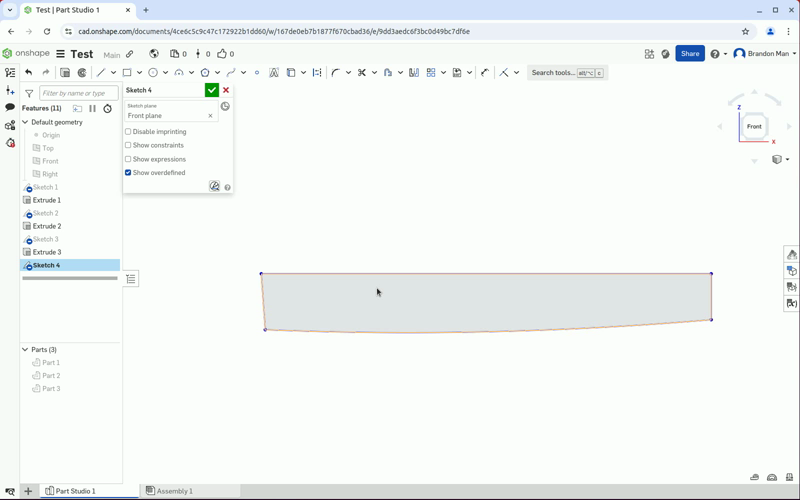
scroll(6)
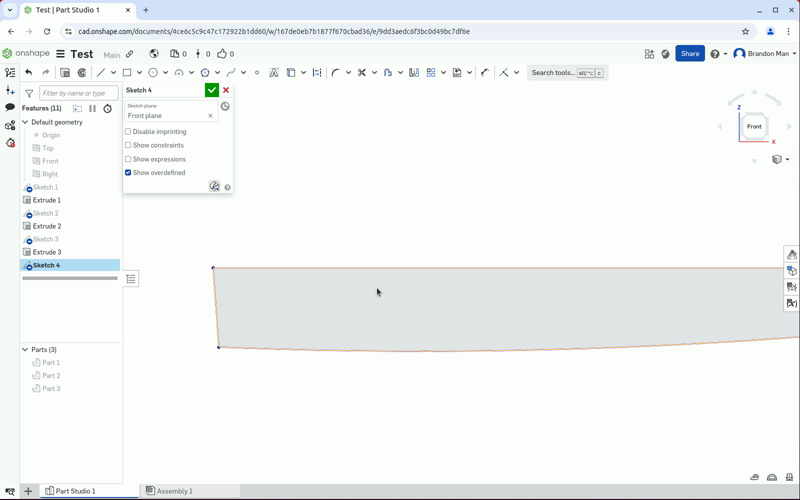
scroll(6)
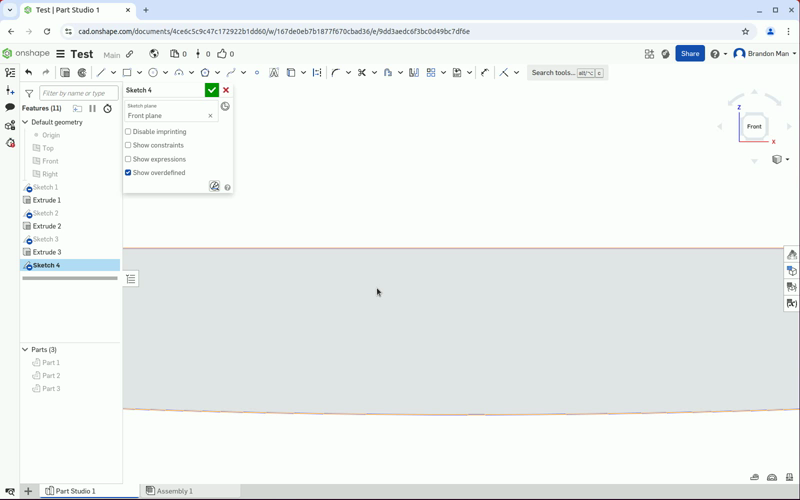
click(377, 287)
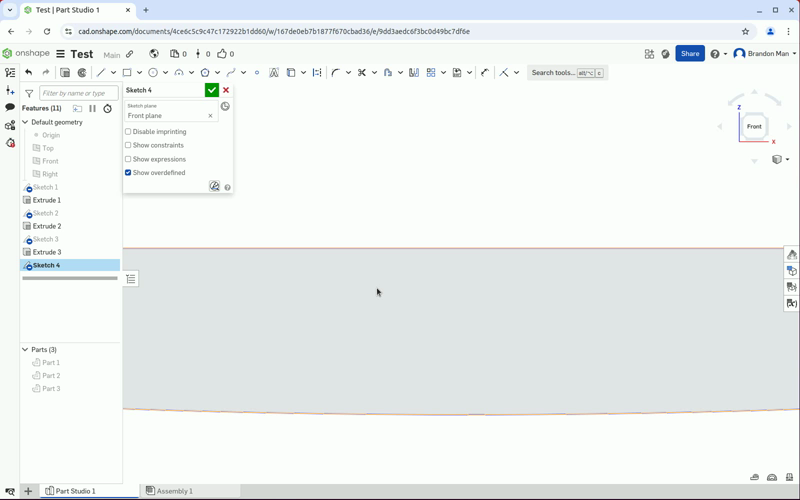
scroll(-6)
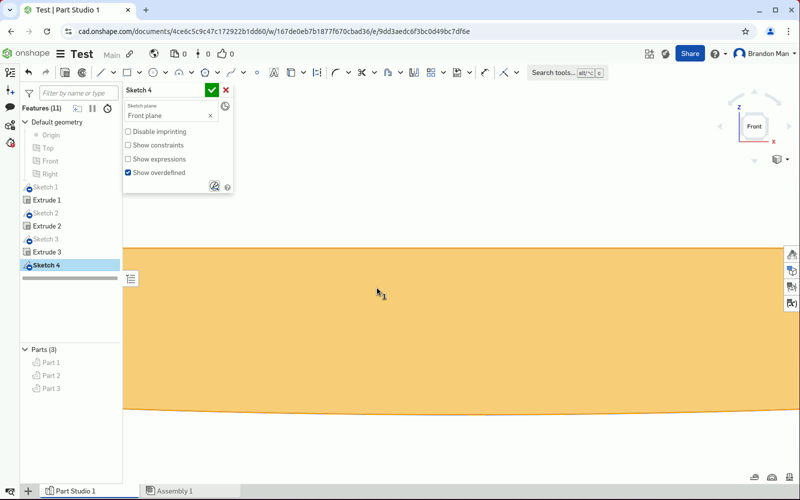
scroll(-6)
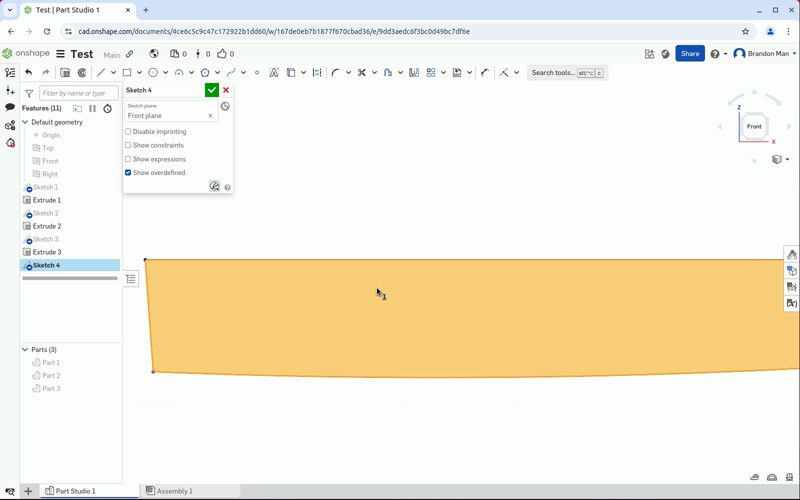
scroll(-6)
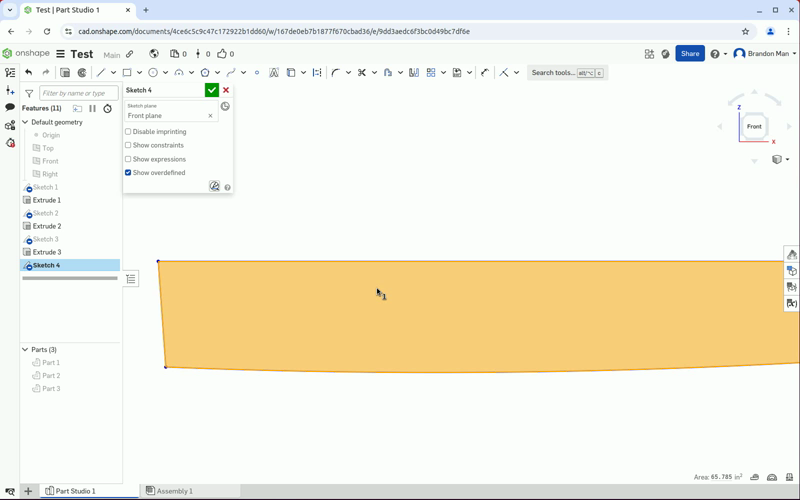
scroll(-6)
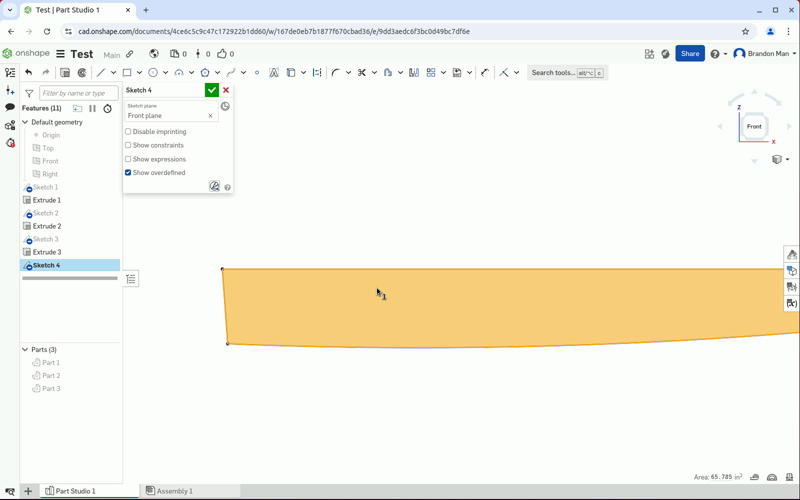
scroll(-6)
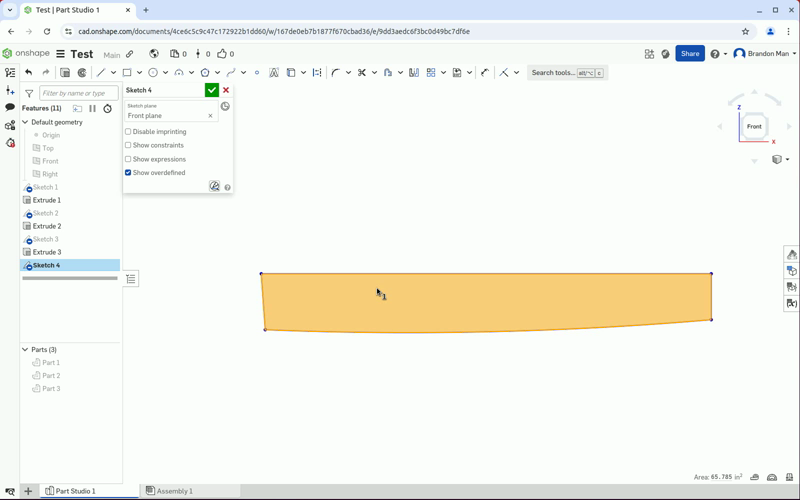
scroll(-6)
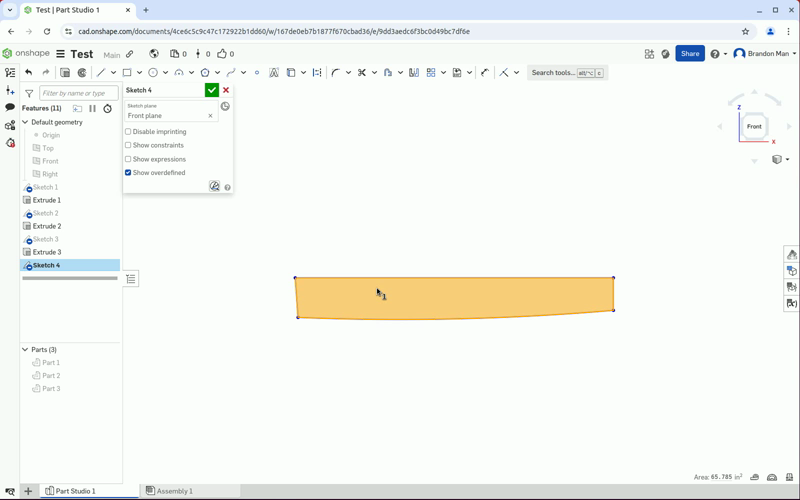
scroll(-6)
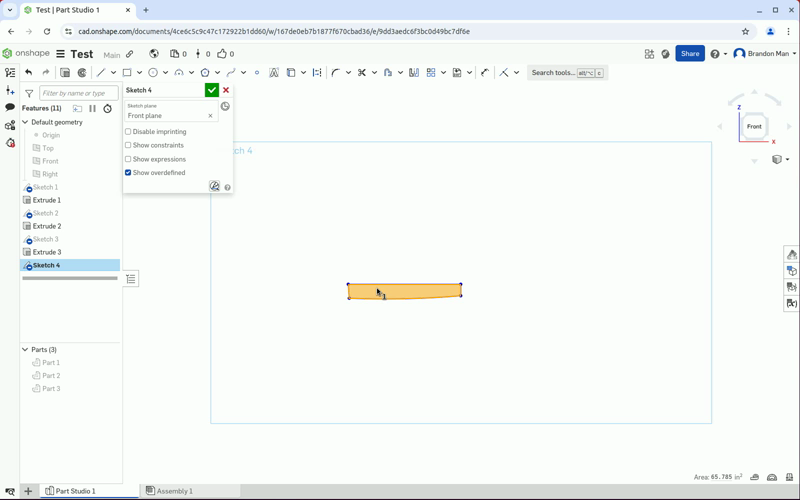
mouse_move(73, 352)
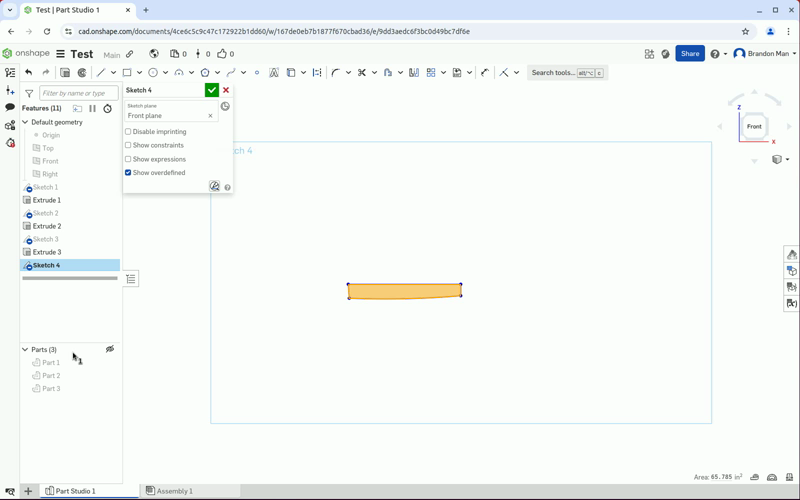
key(shift+y)
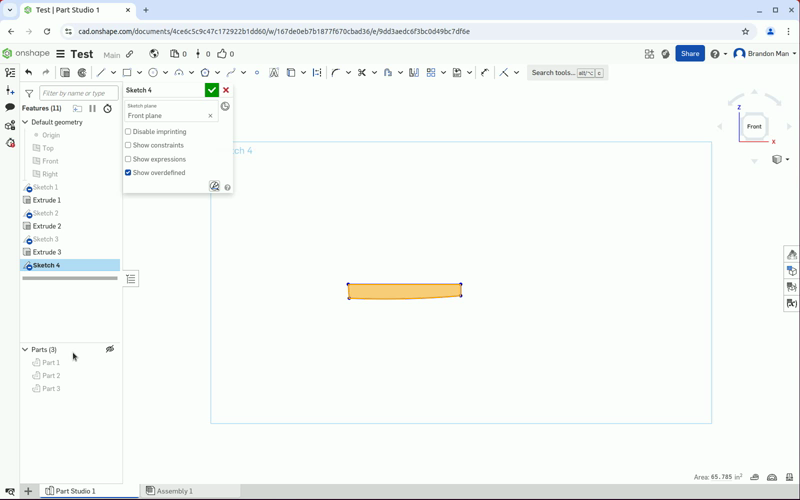
key(shift+e)
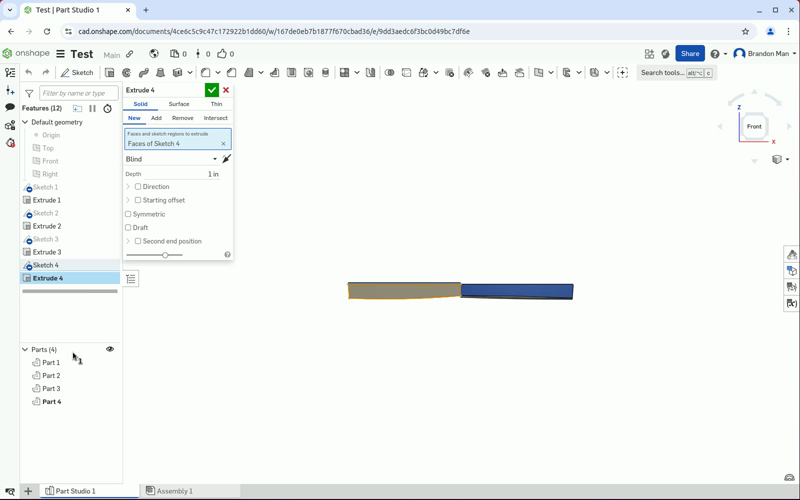
mouse_move(143, 106)
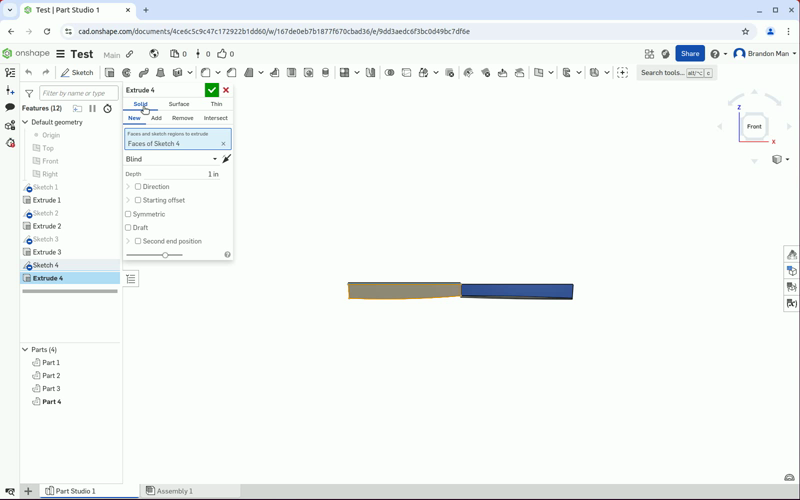
click(143, 106)
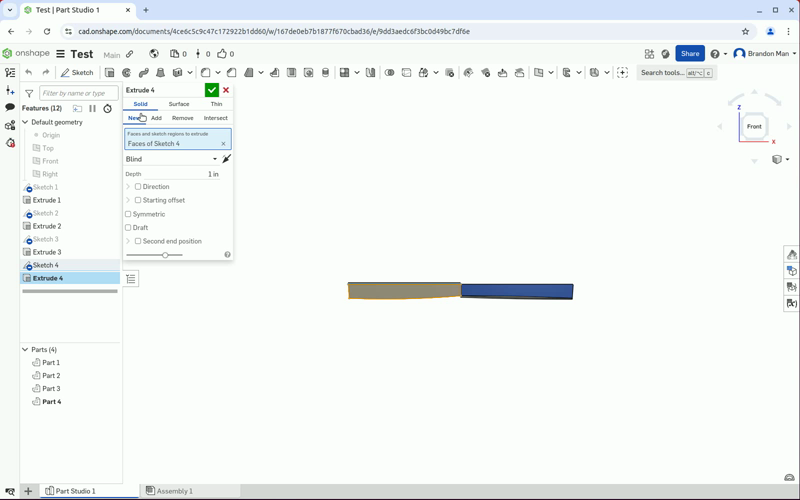
mouse_move(137, 120)
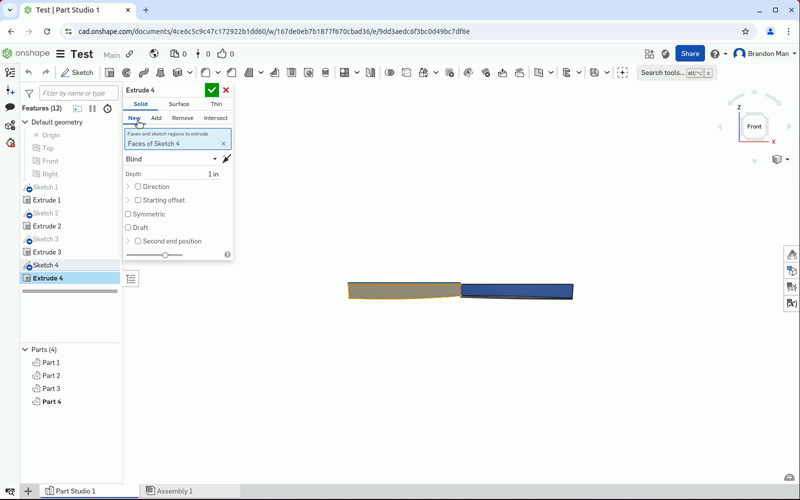
click(137, 120)
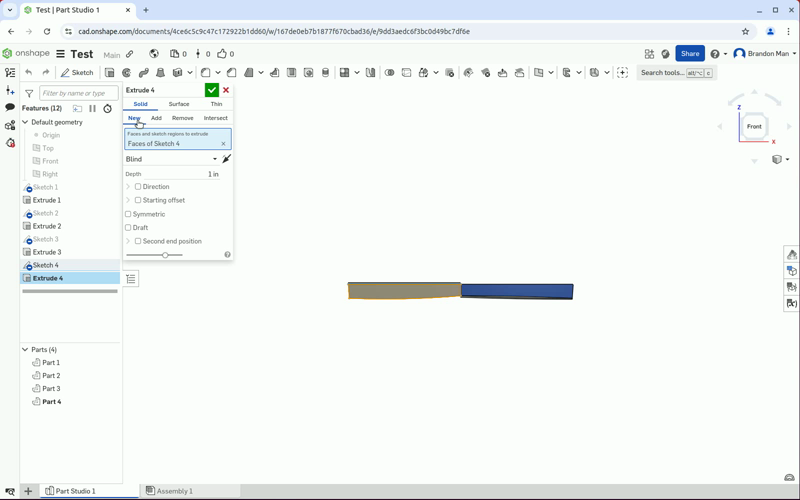
key(tab, 4)
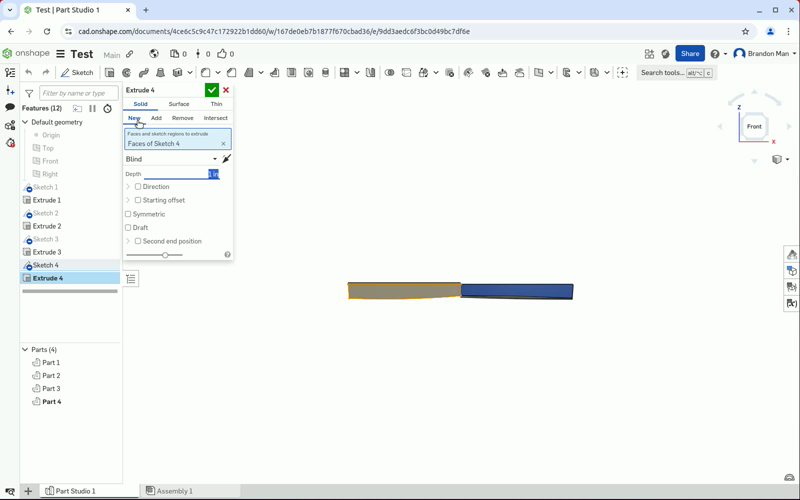
text(1.685)
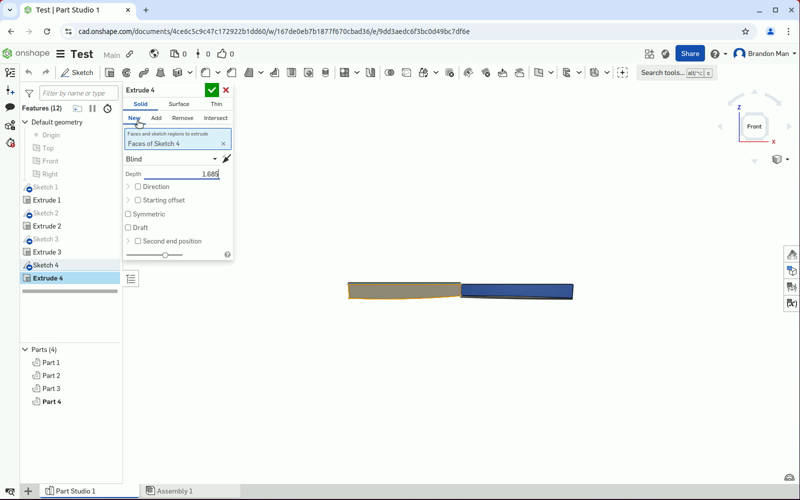
key(enter)
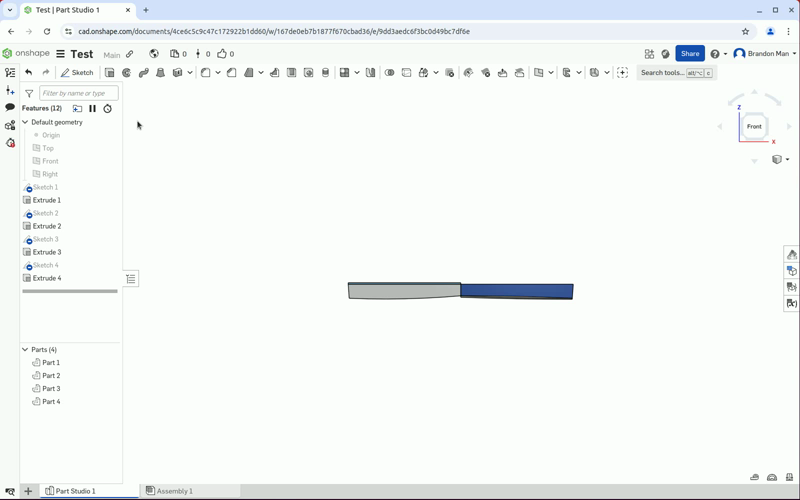
key(shift+h)
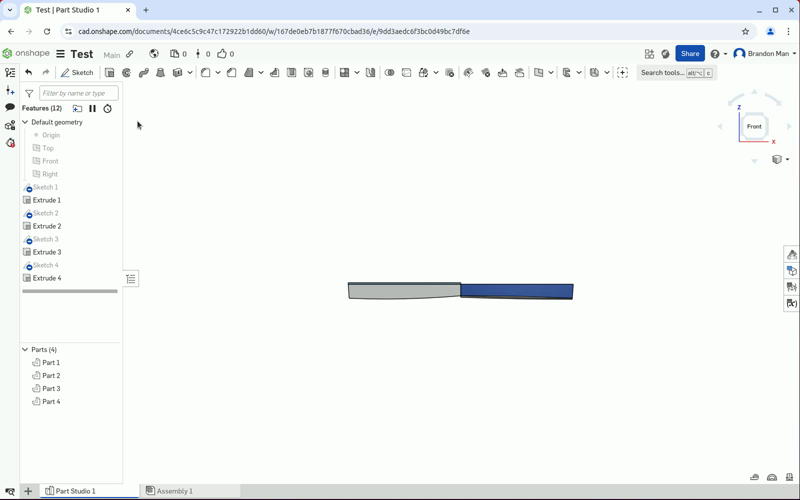
key(shift+h)
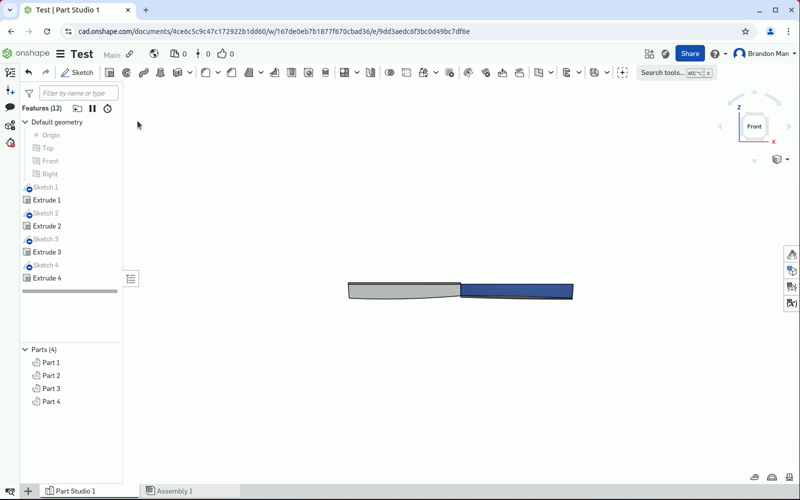
mouse_move(73, 189)
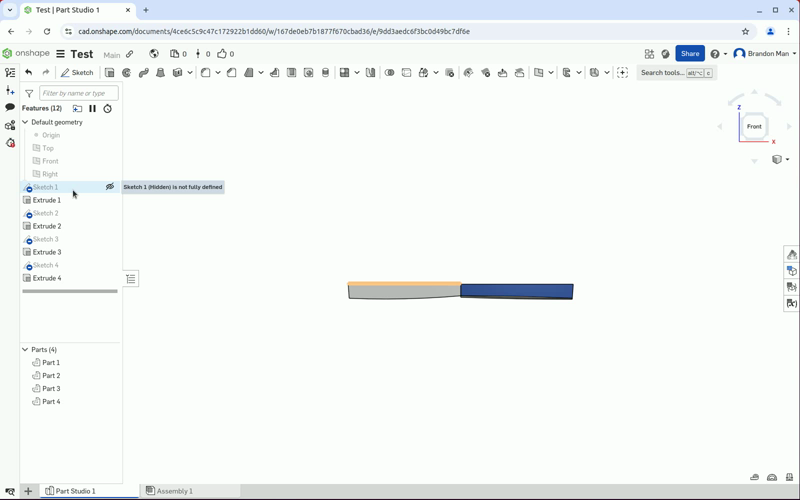
click(73, 189)
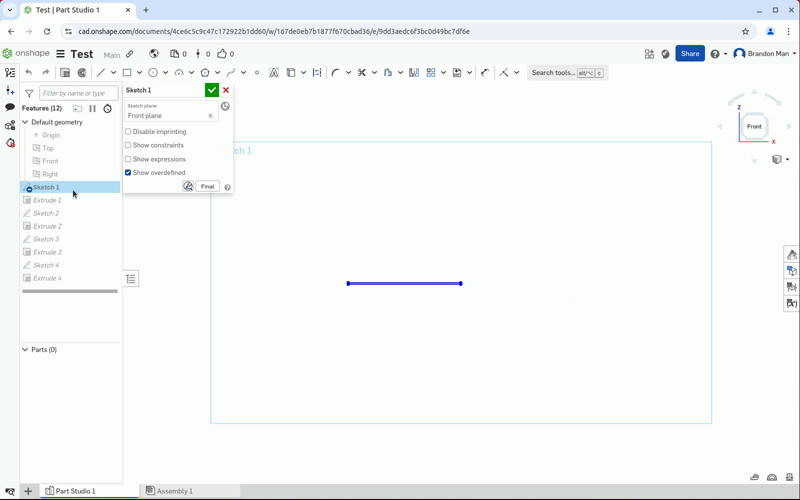
mouse_move(229, 92)
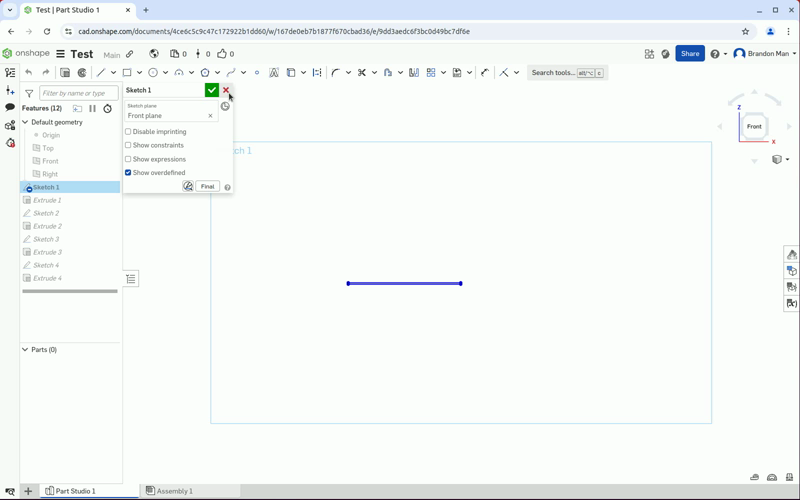
click(229, 92)
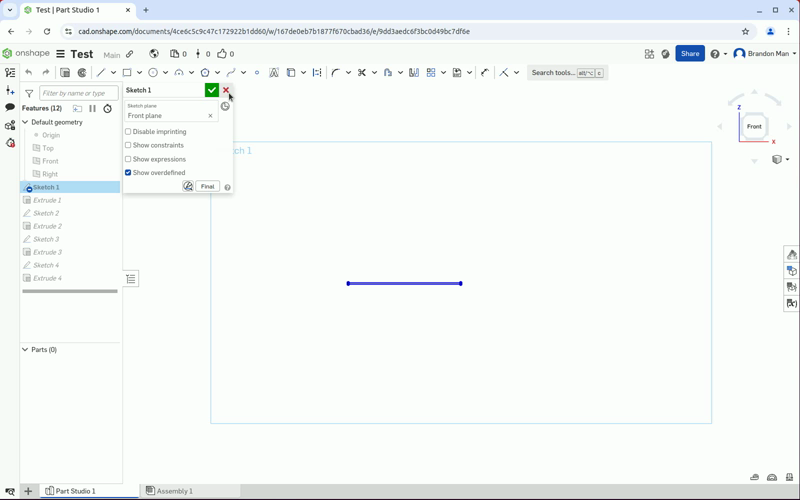
key(shift+s)
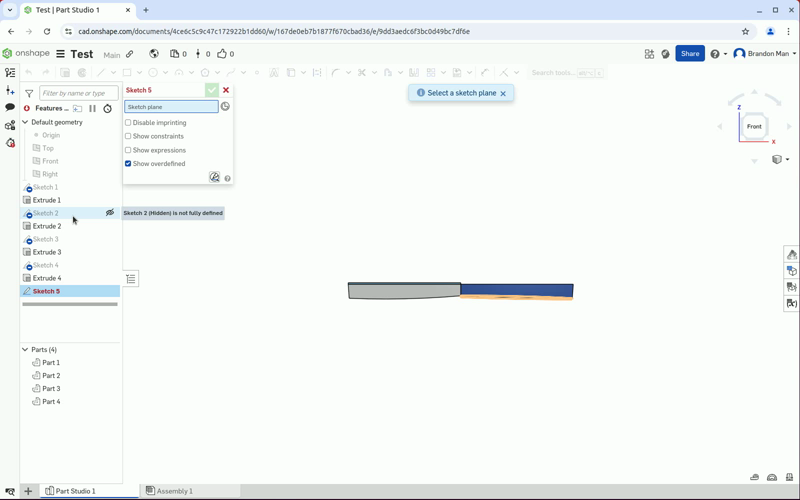
scroll(3)
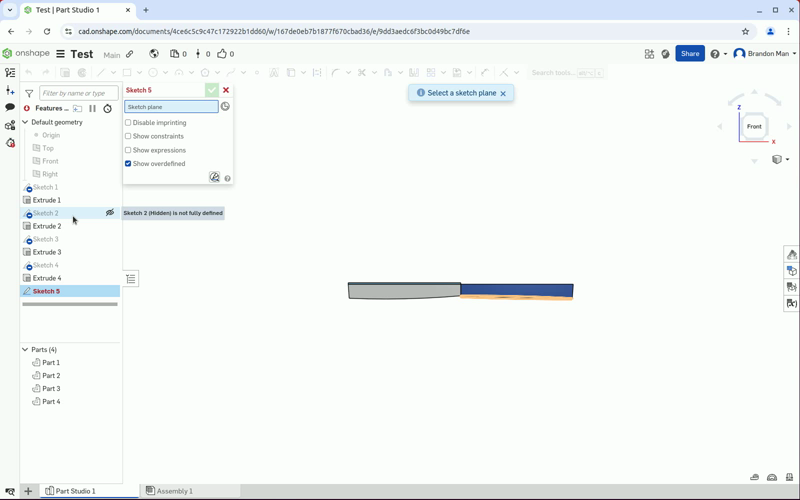
mouse_move(73, 163)
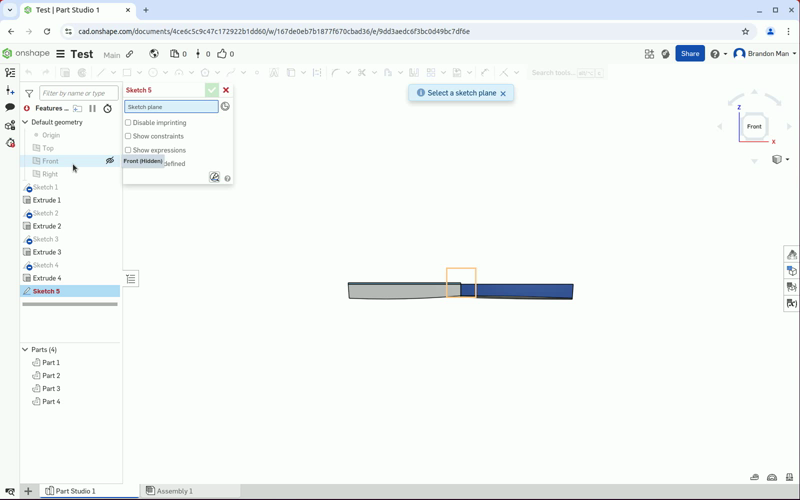
click(73, 163)
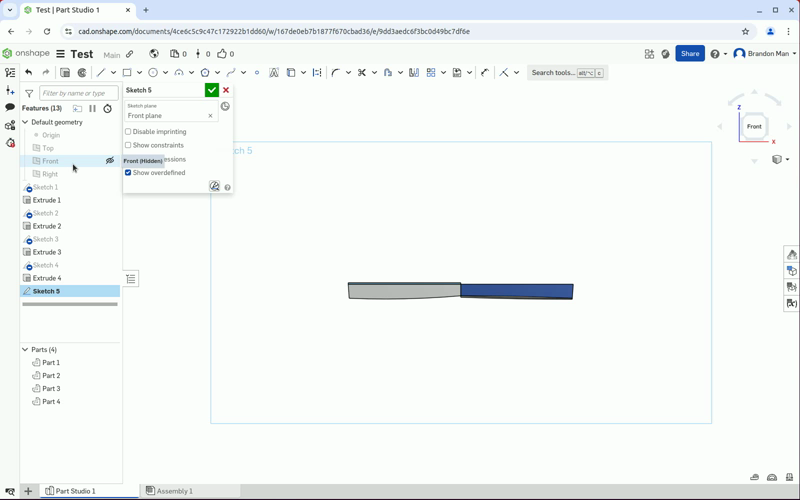
mouse_move(73, 352)
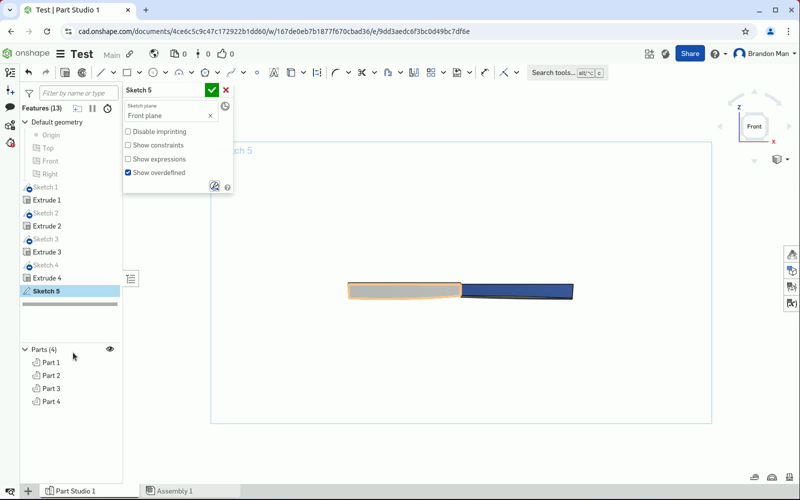
key(y)
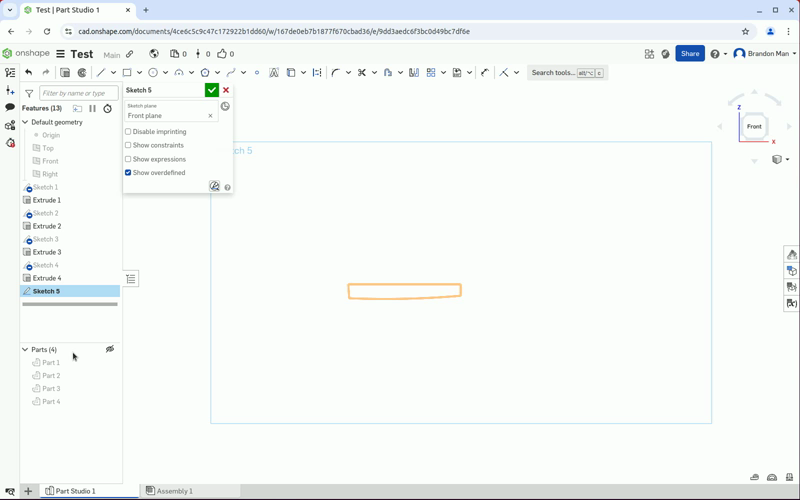
key(l)
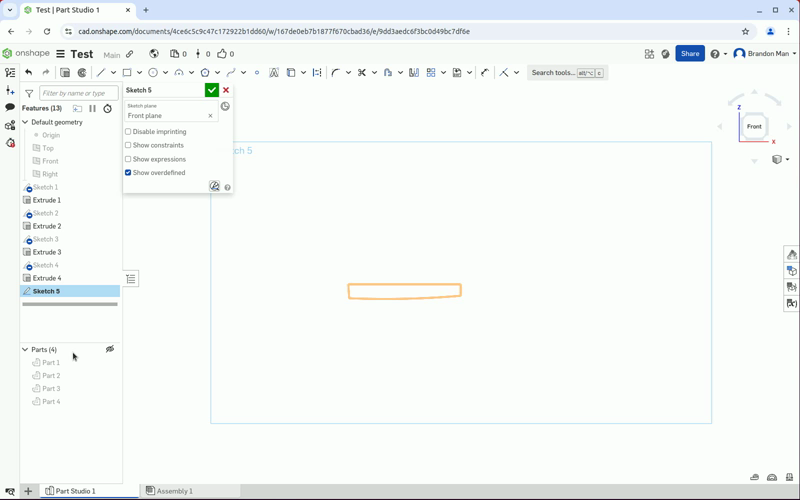
key_down(shift)
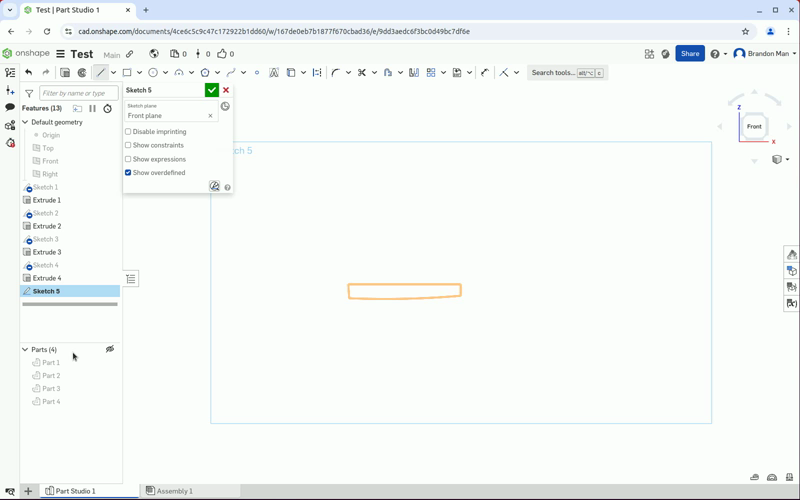
mouse_move(460, 284)
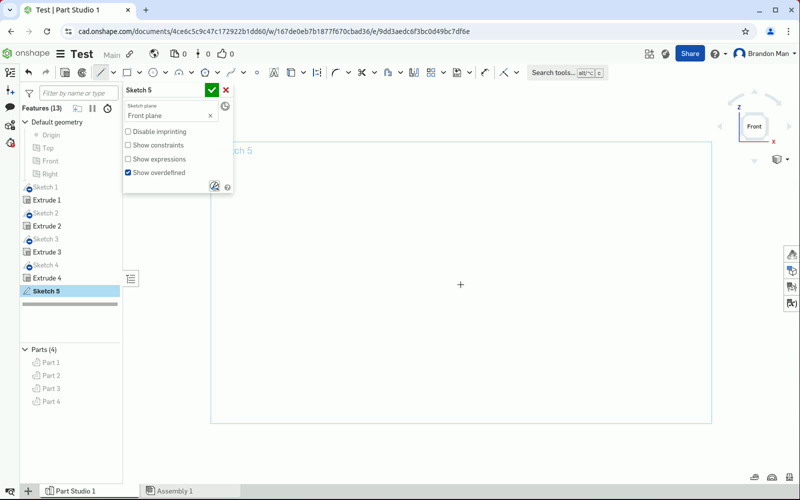
click(460, 284)
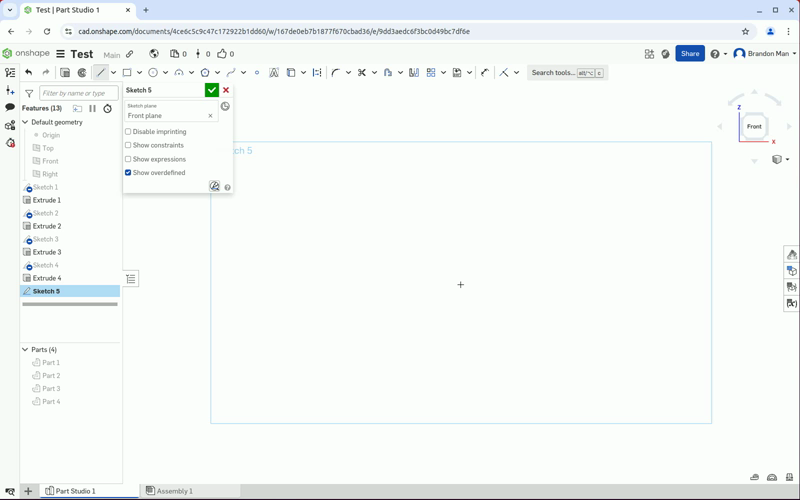
key_up(shift)
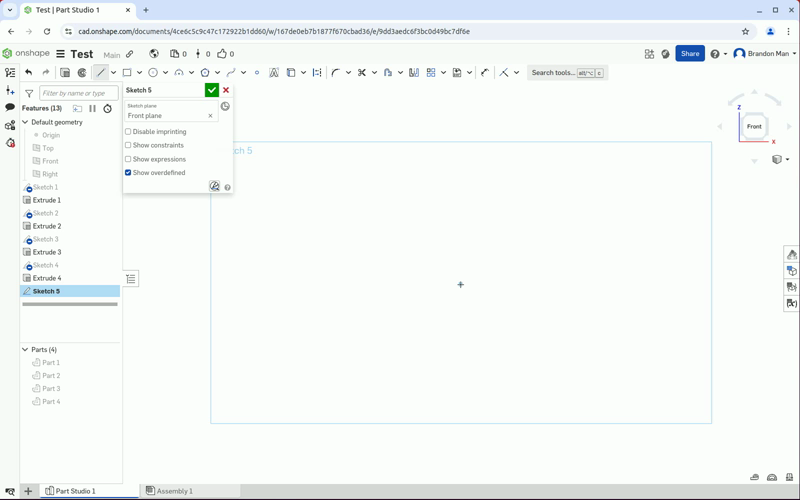
key_down(shift)
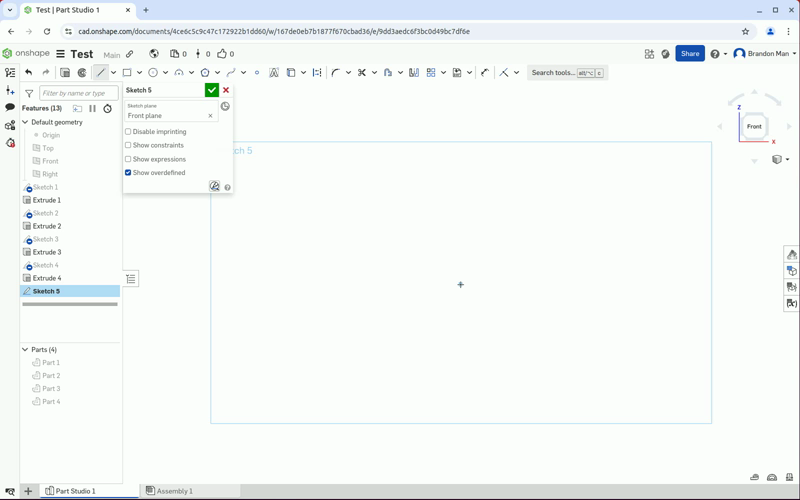
mouse_move(573, 284)
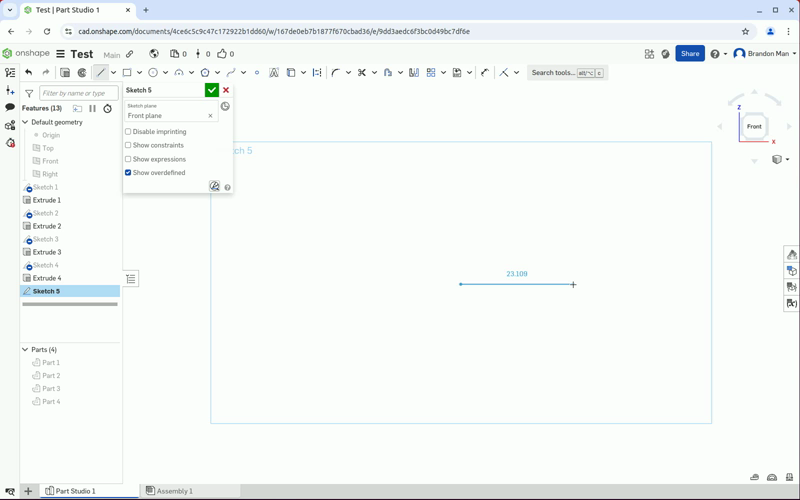
click(573, 284)
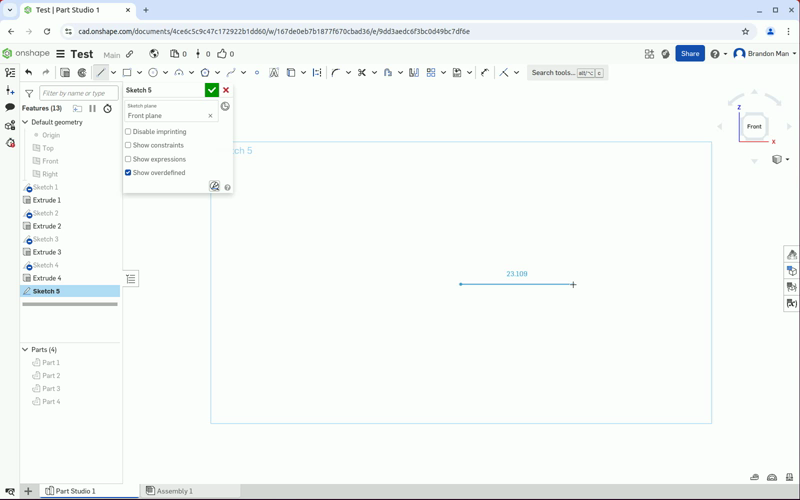
key_up(shift)
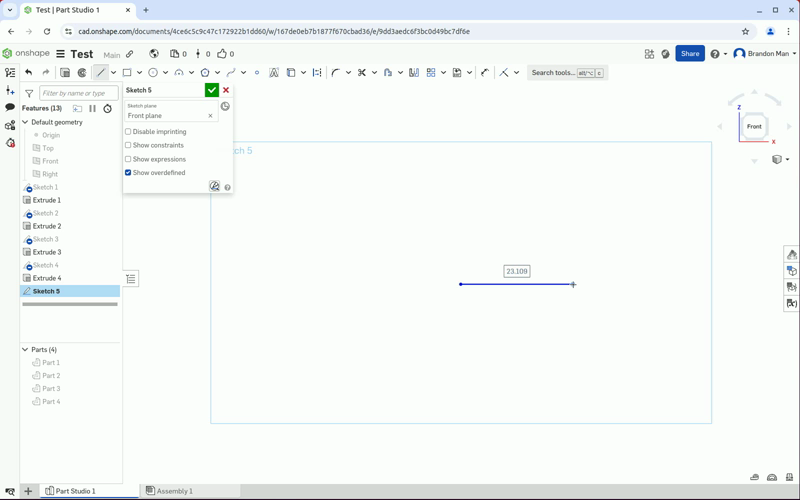
key_down(shift)
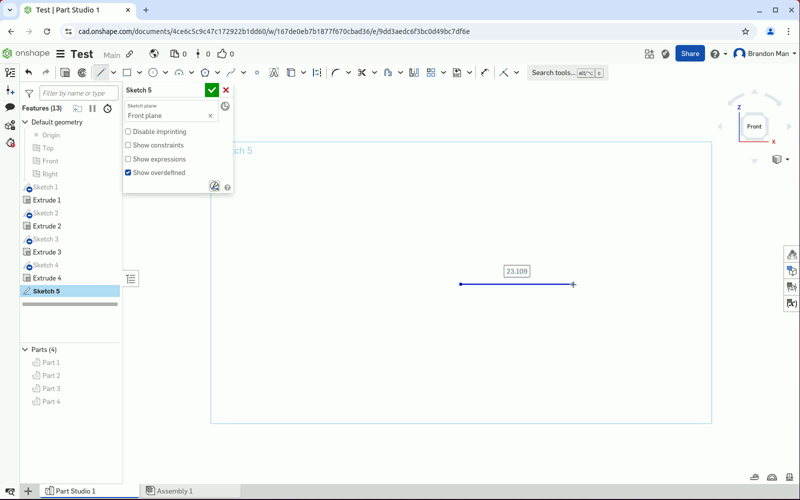
mouse_move(589, 284)
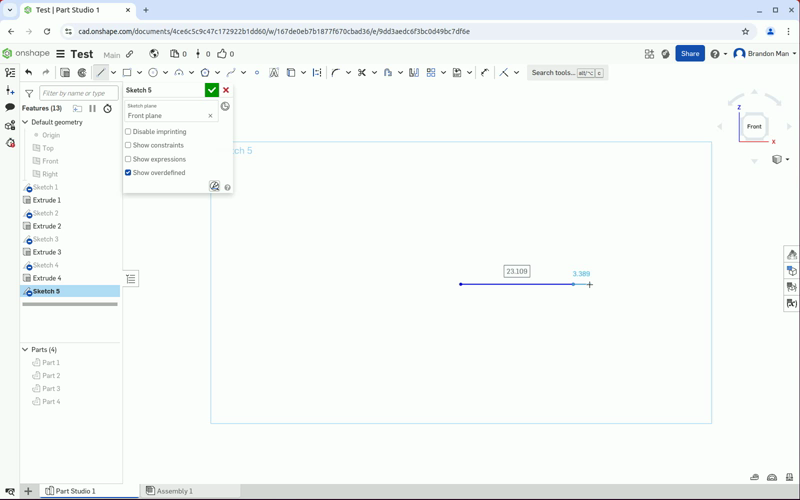
mouse_move(573, 282)
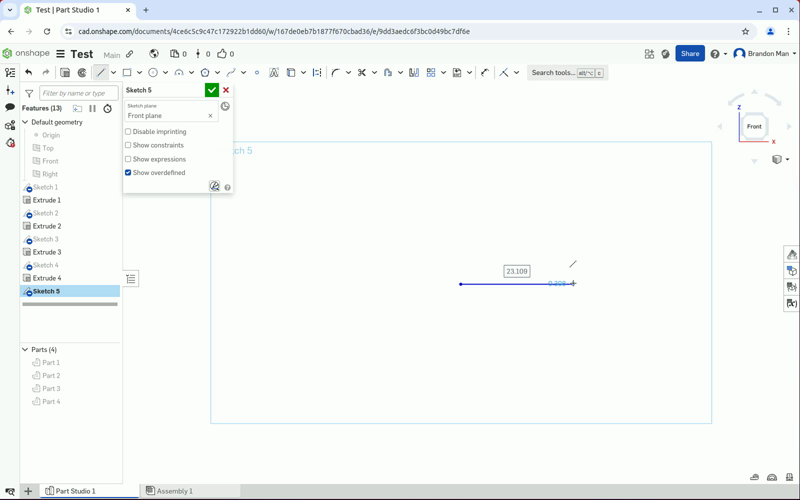
scroll(6)
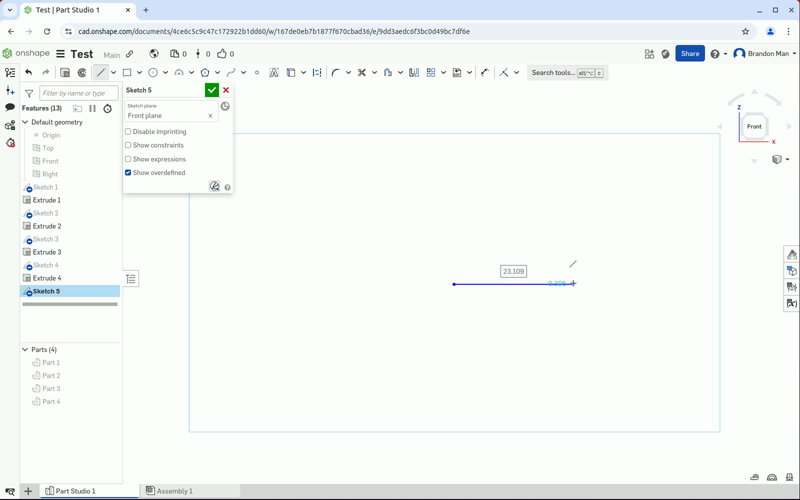
scroll(6)
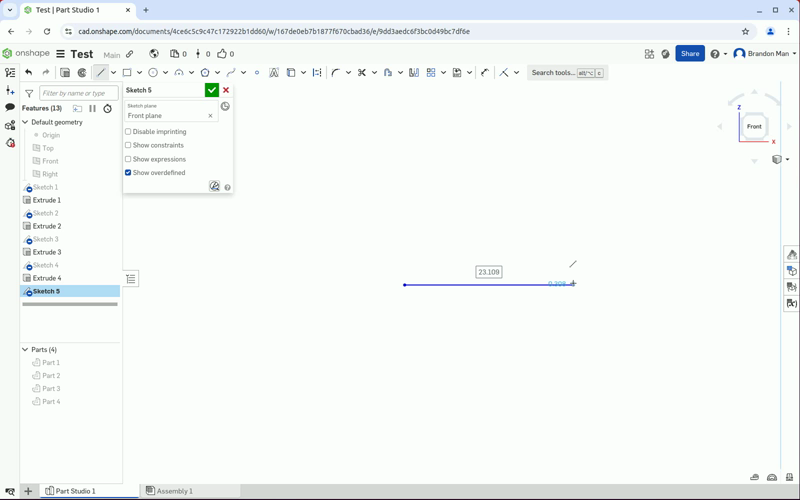
scroll(6)
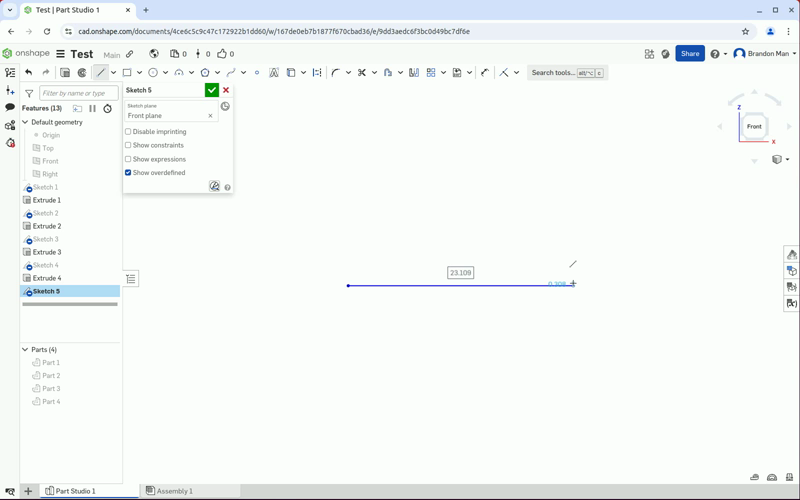
scroll(6)
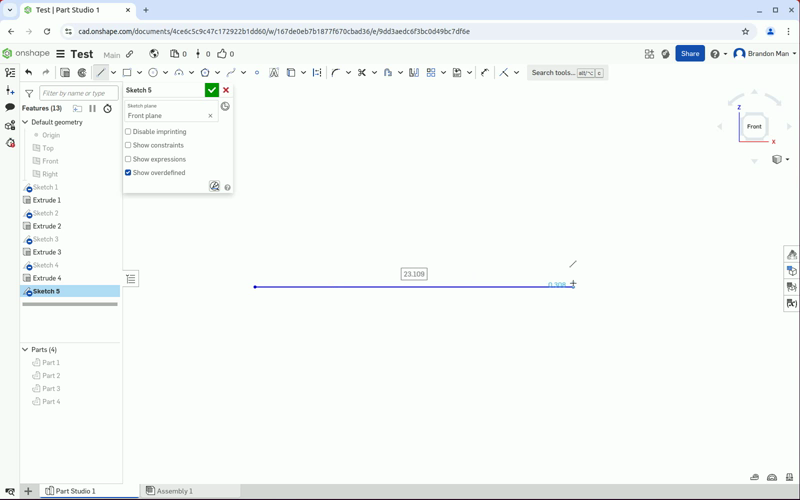
scroll(6)
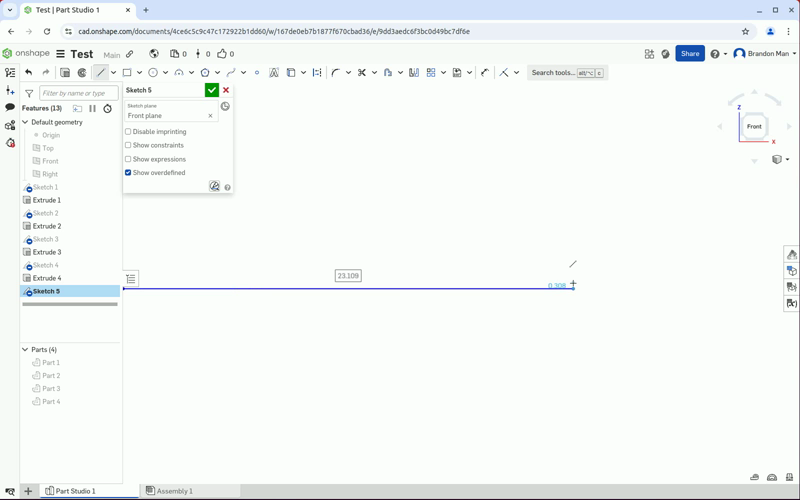
scroll(6)
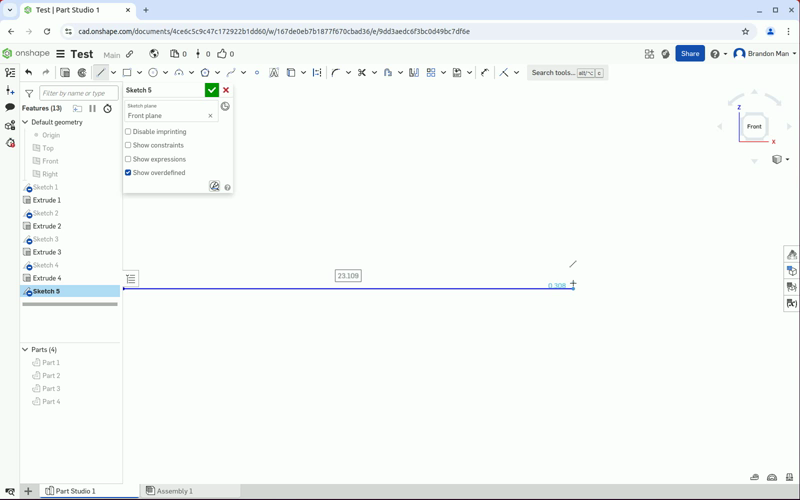
scroll(6)
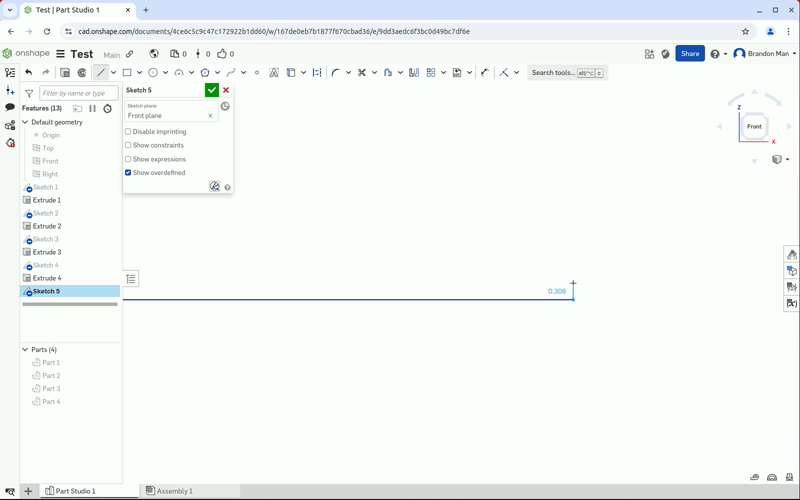
click(573, 282)
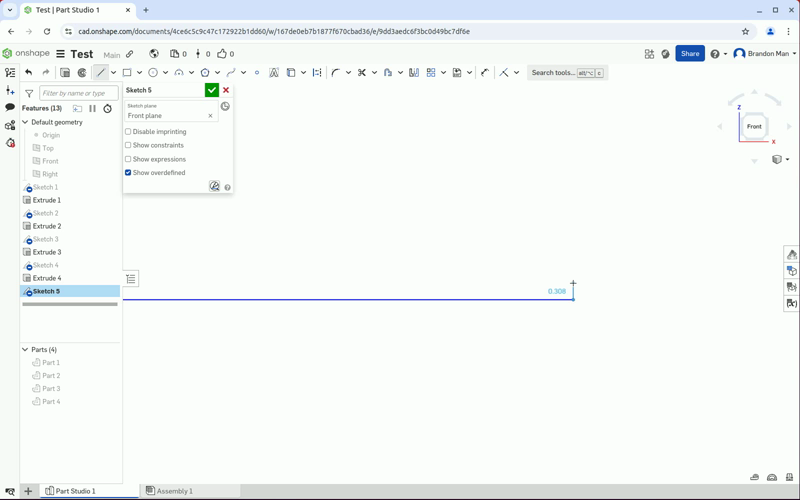
scroll(-6)
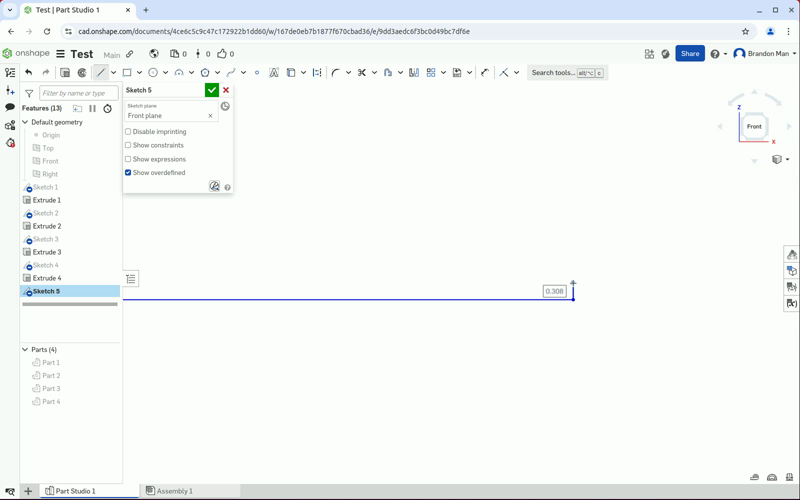
scroll(-6)
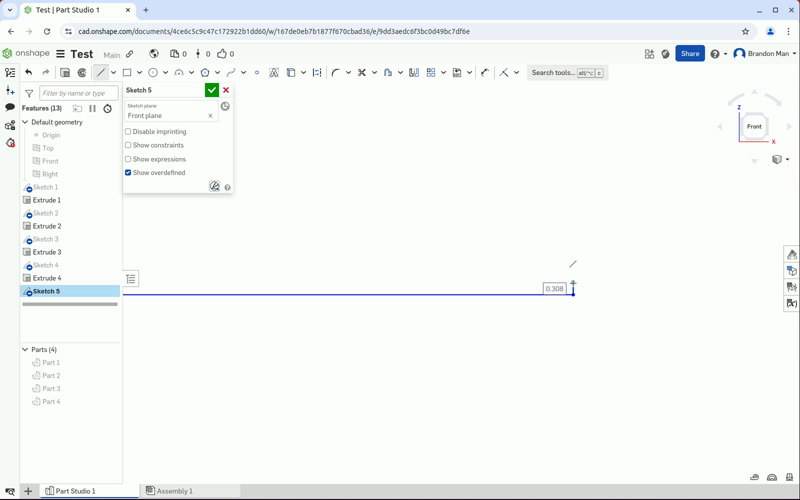
scroll(-6)
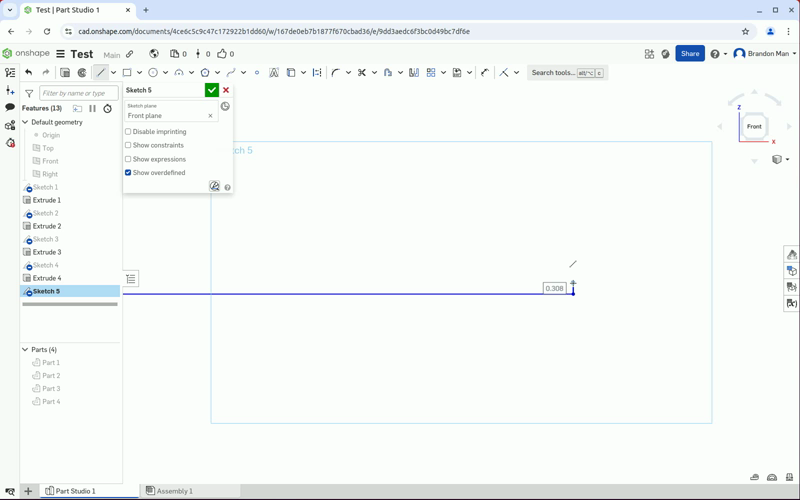
scroll(-6)
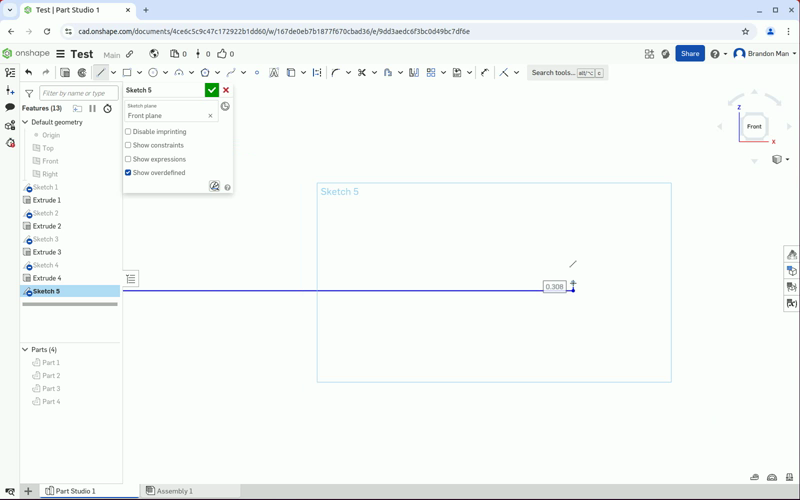
scroll(-6)
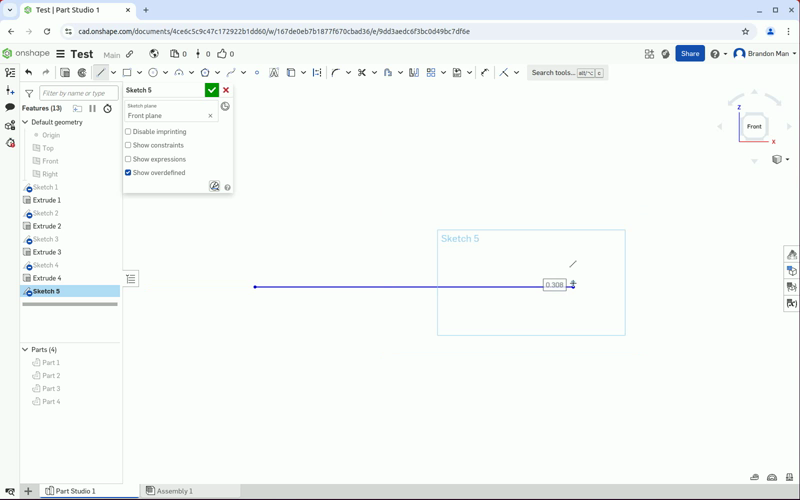
scroll(-6)
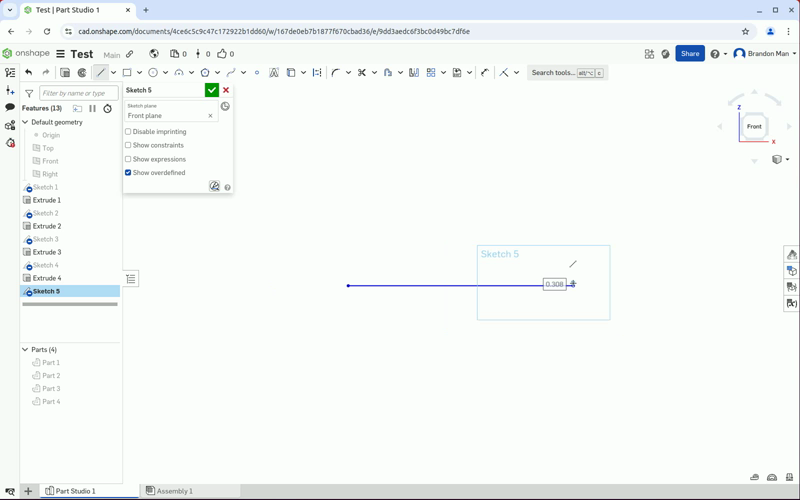
scroll(-6)
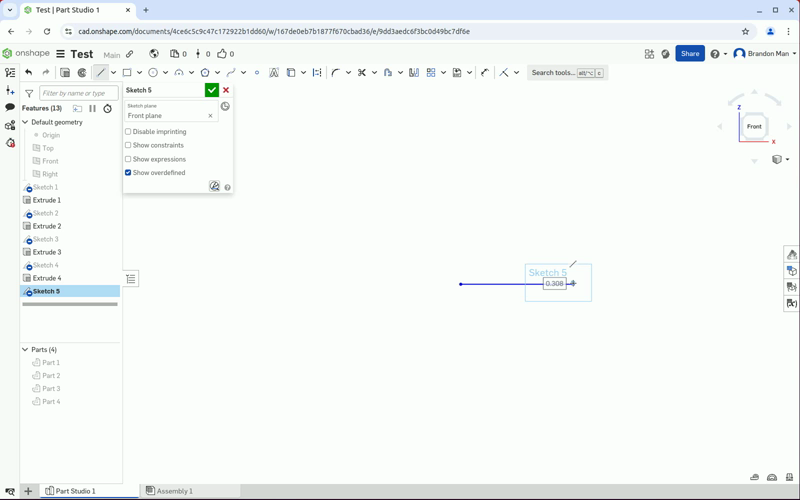
key_up(shift)
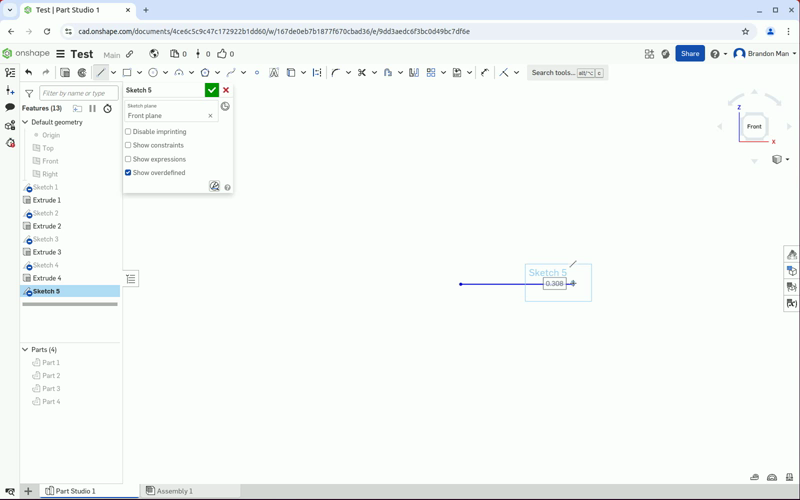
key_down(shift)
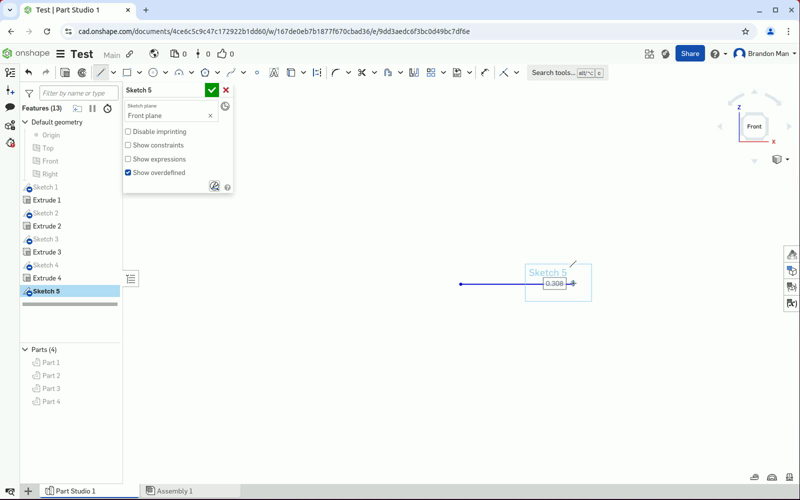
mouse_move(460, 282)
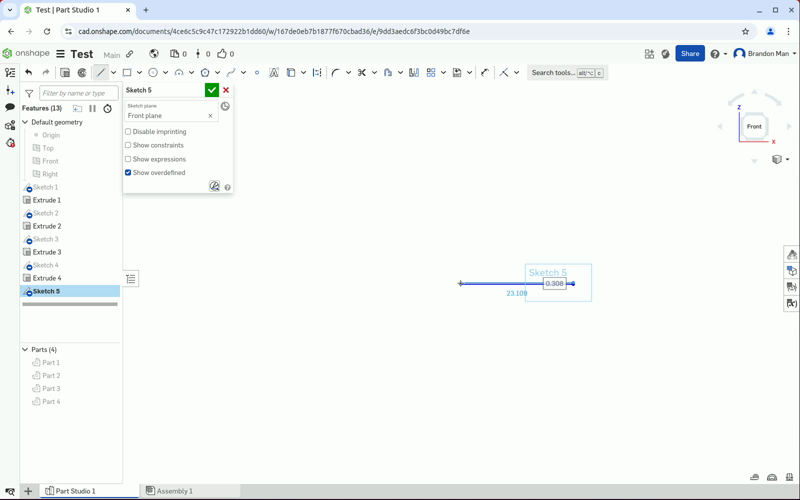
scroll(6)
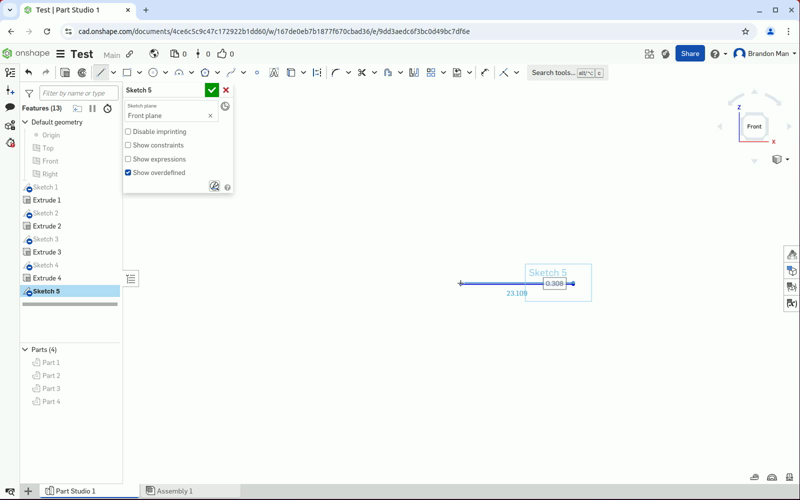
scroll(6)
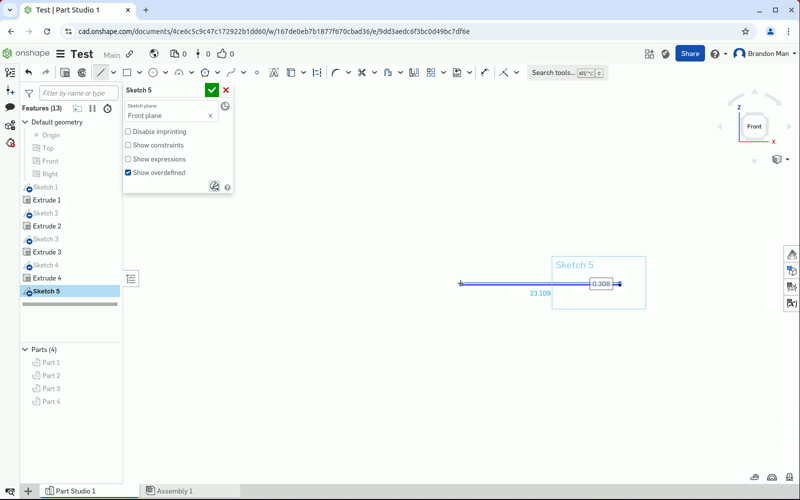
scroll(6)
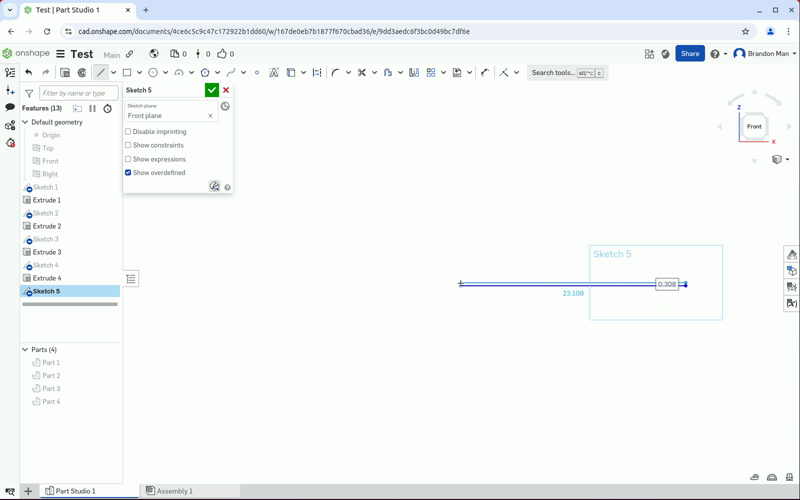
scroll(6)
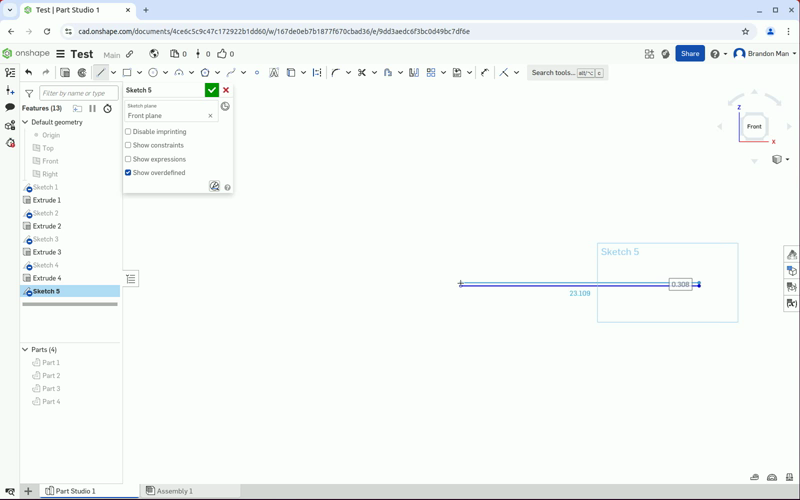
scroll(6)
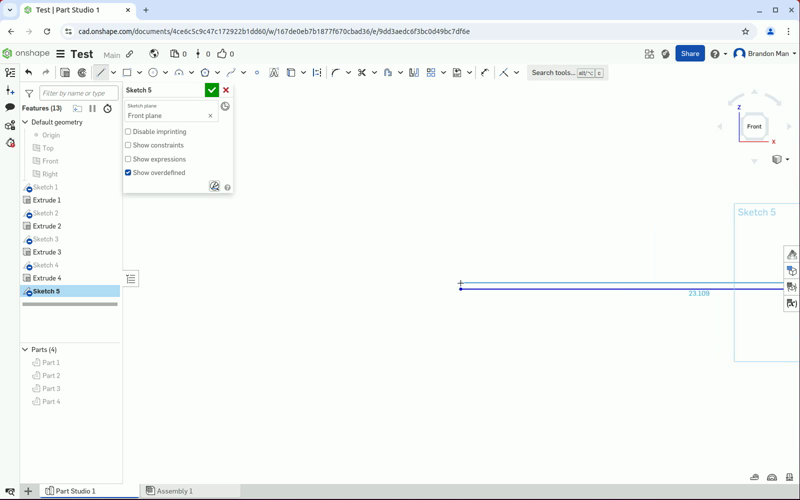
scroll(6)
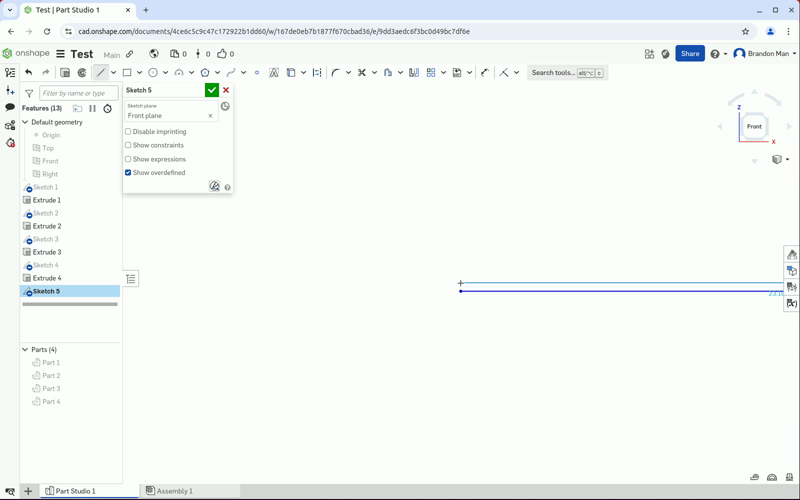
scroll(6)
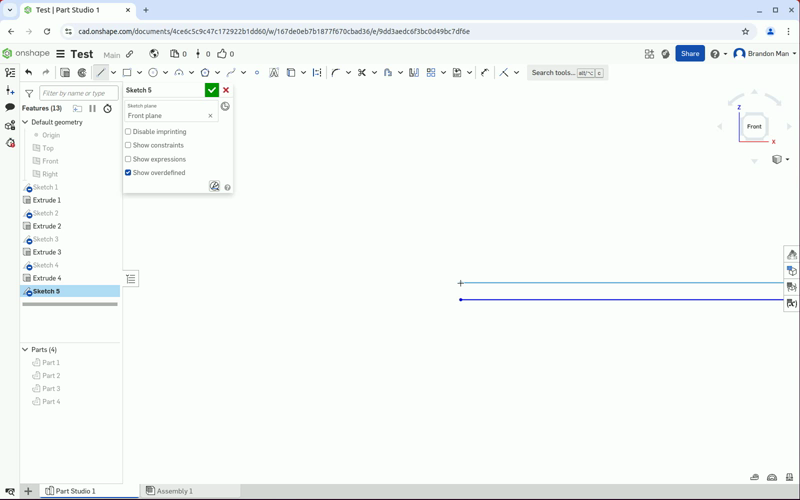
click(460, 282)
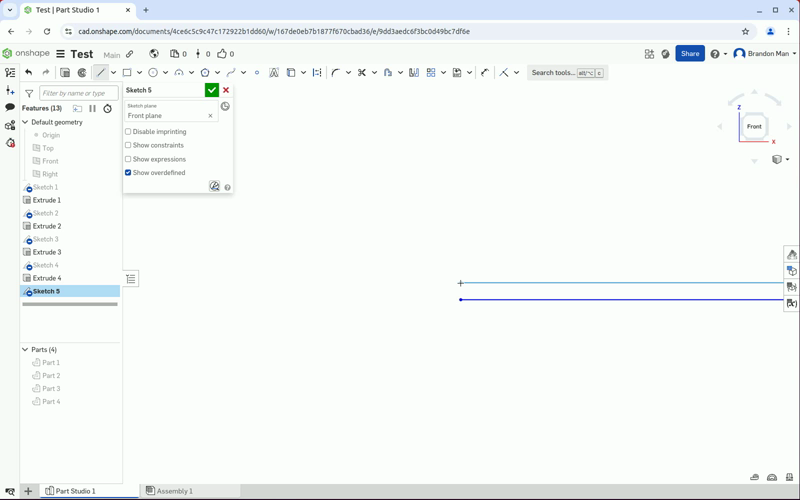
scroll(-6)
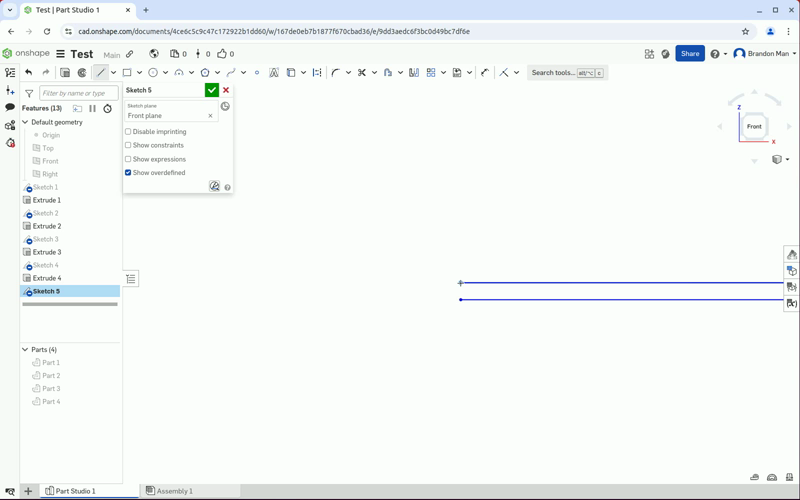
scroll(-6)
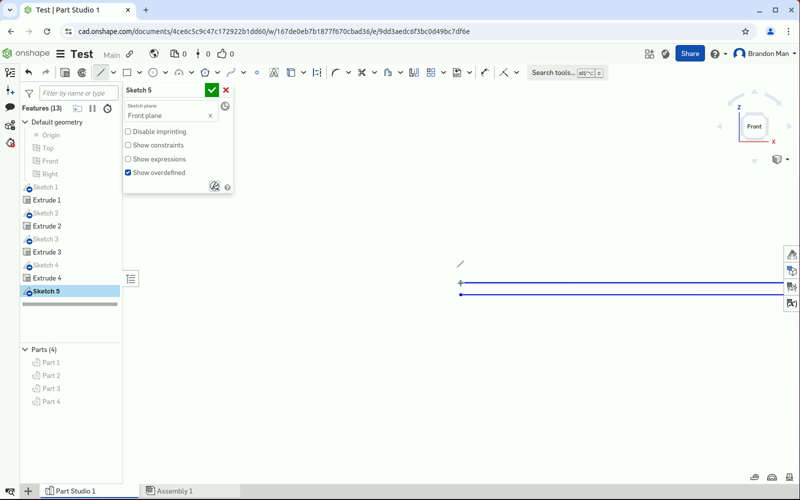
scroll(-6)
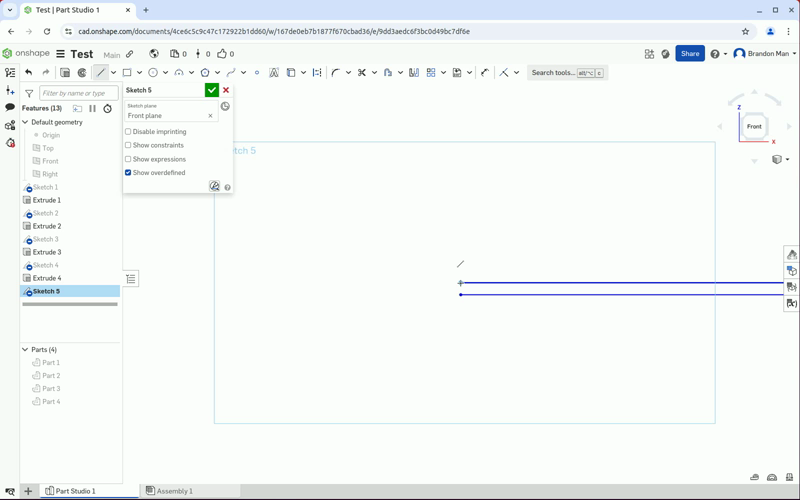
scroll(-6)
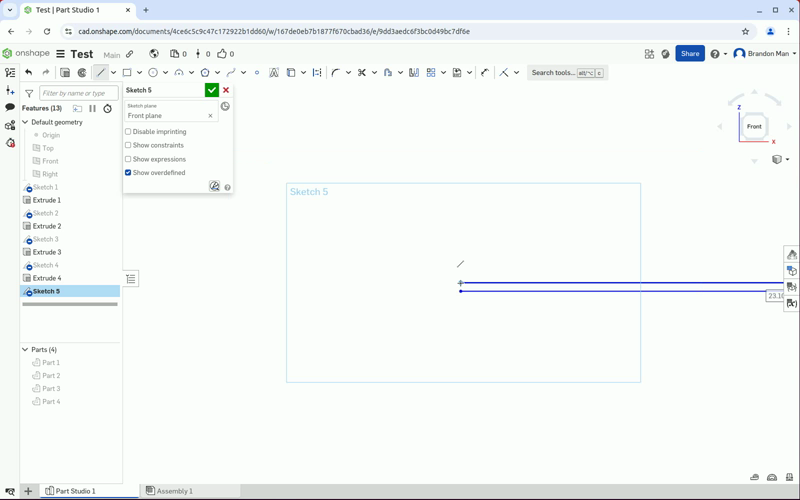
scroll(-6)
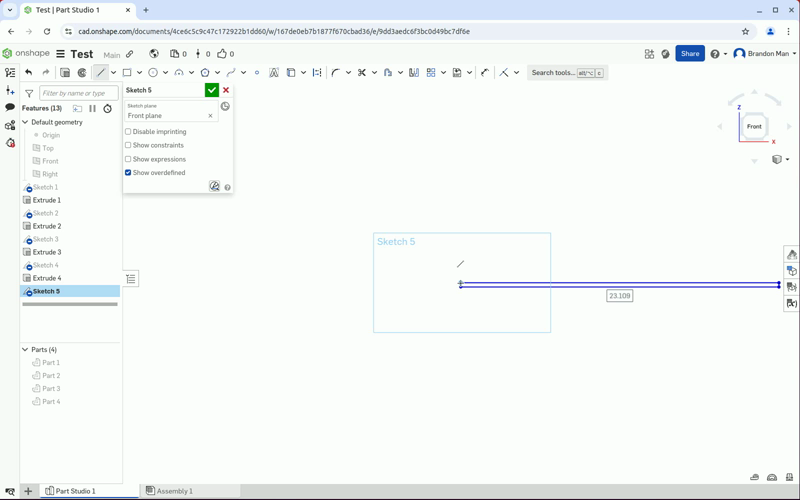
scroll(-6)
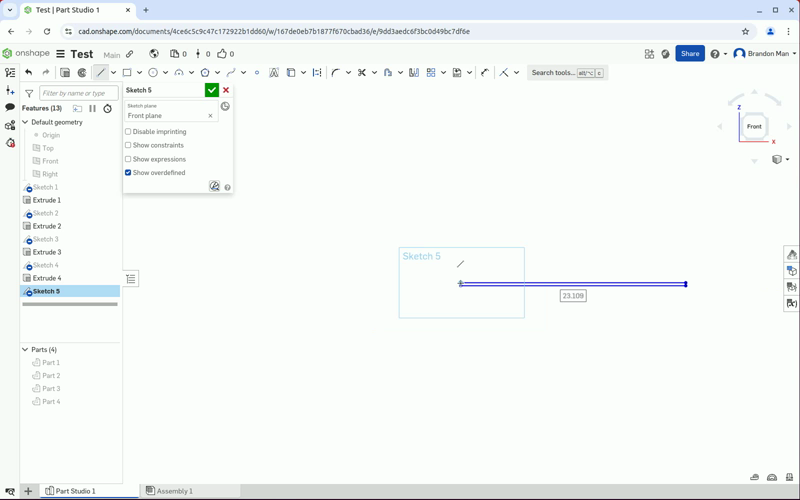
scroll(-6)
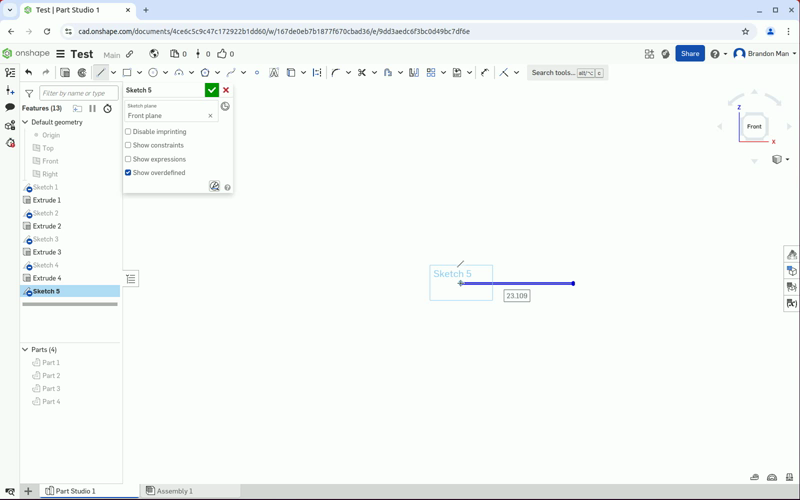
key_up(shift)
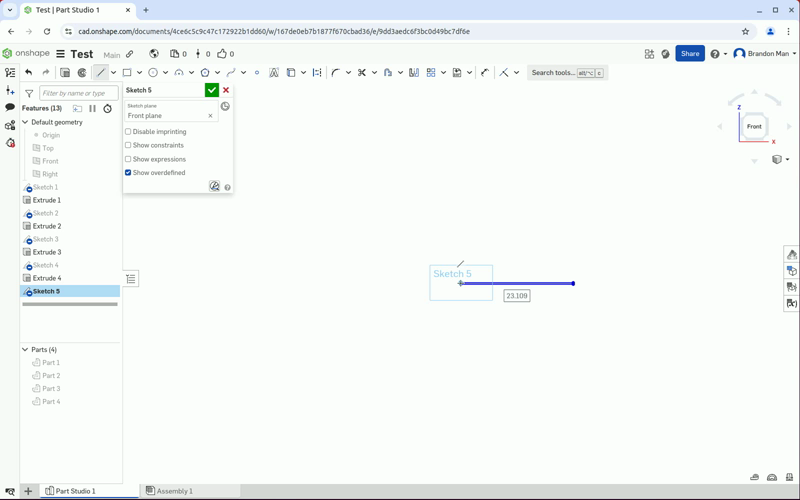
mouse_move(490, 282)
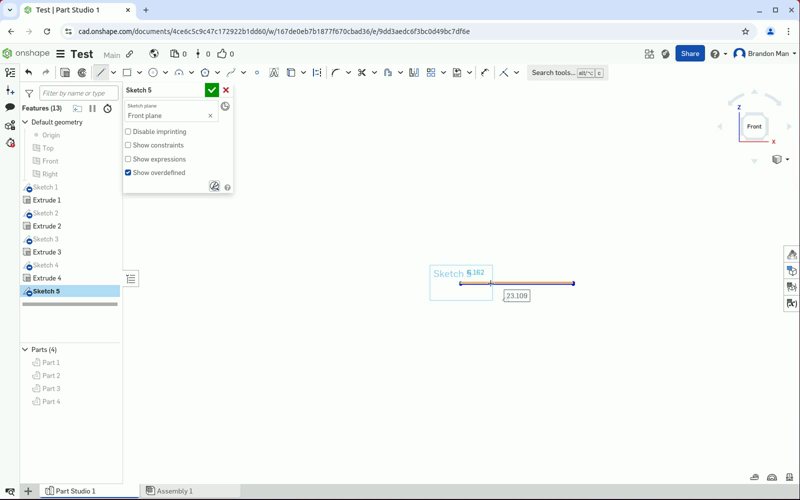
key_down(shift)
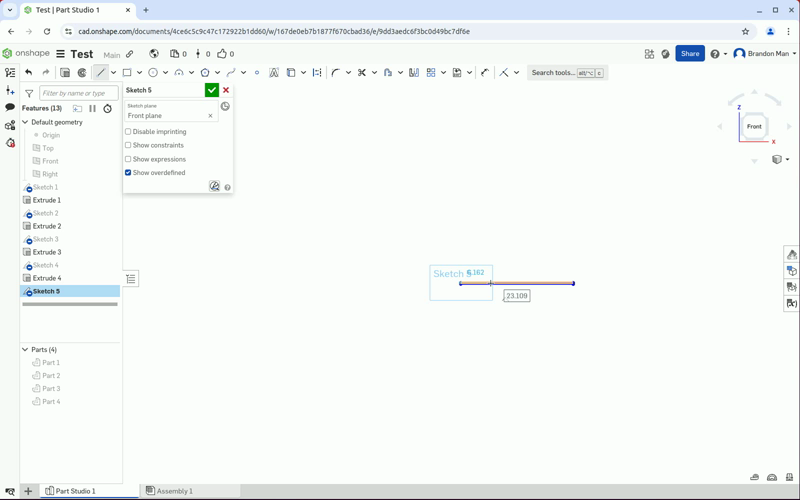
mouse_move(460, 284)
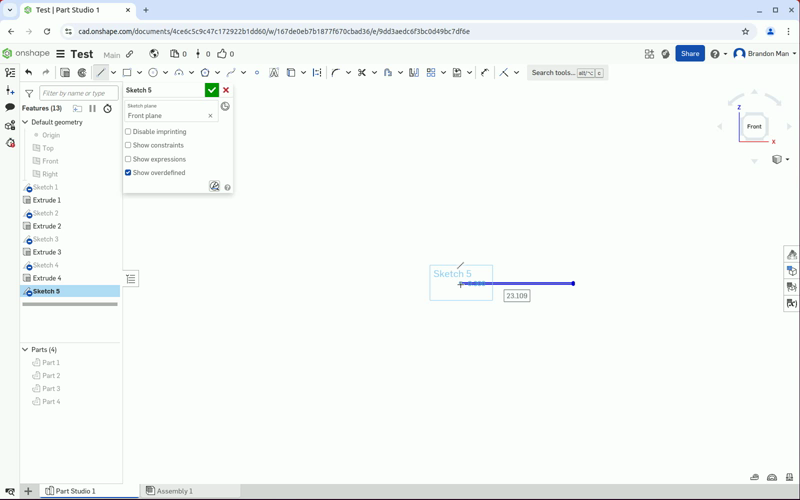
scroll(6)
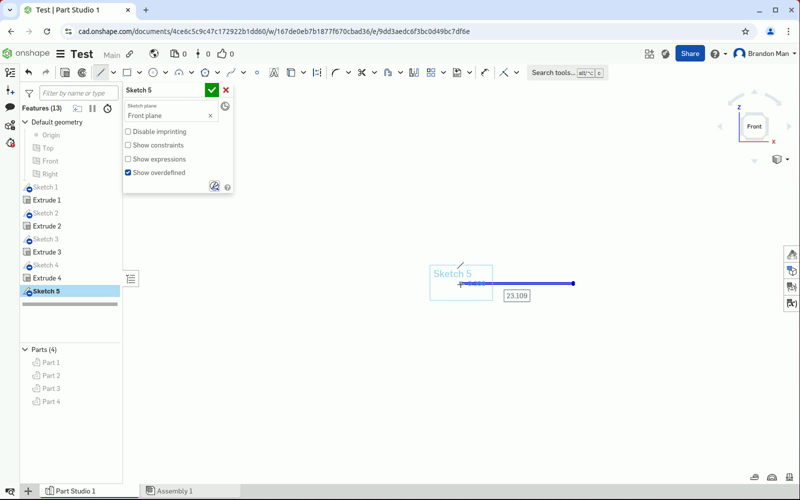
scroll(6)
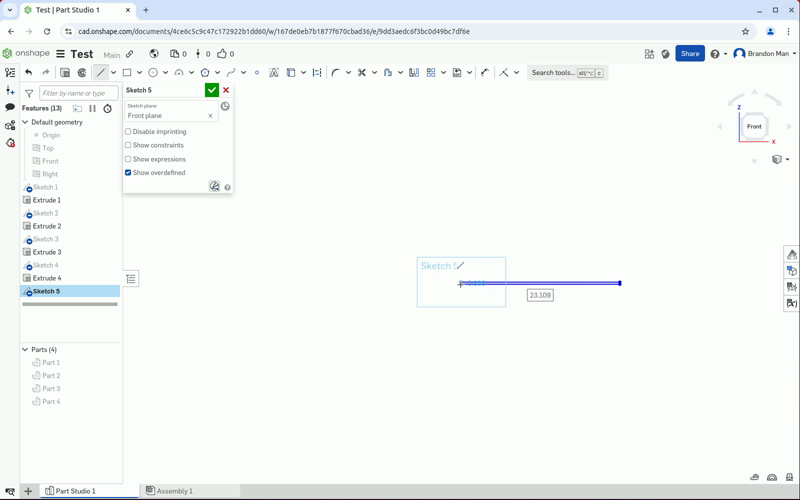
scroll(6)
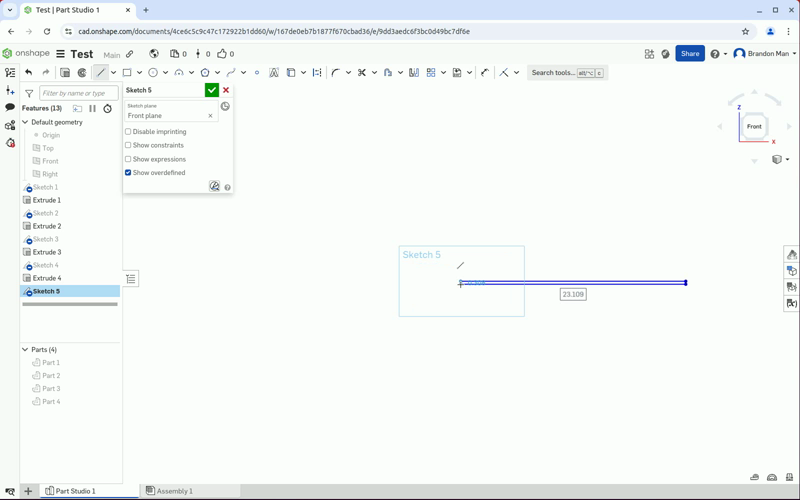
scroll(6)
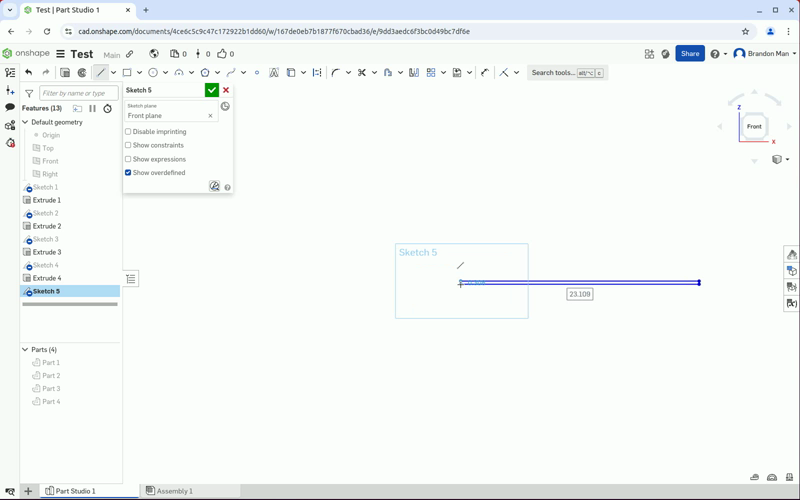
scroll(6)
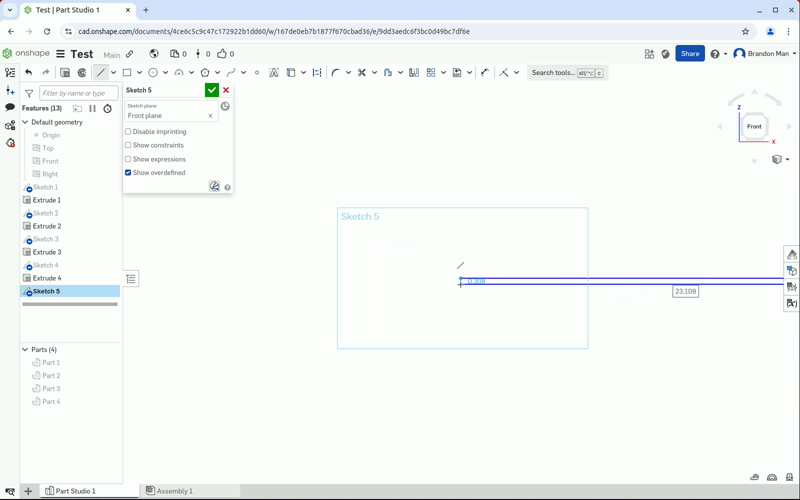
scroll(6)
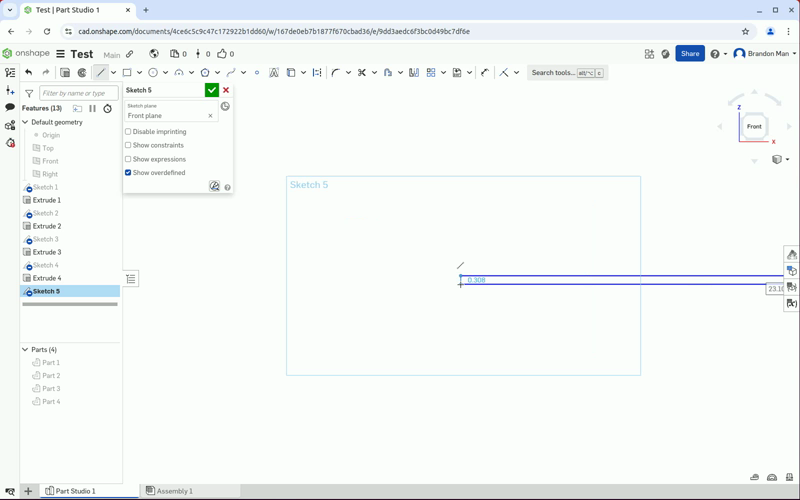
scroll(6)
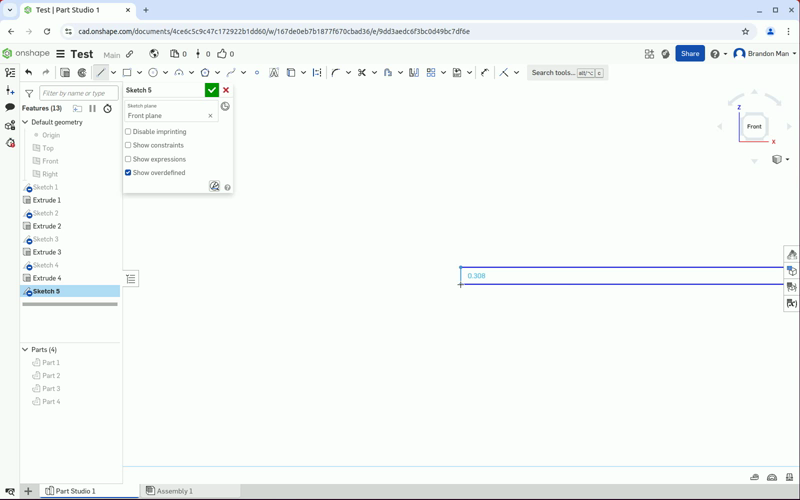
key_up(shift)
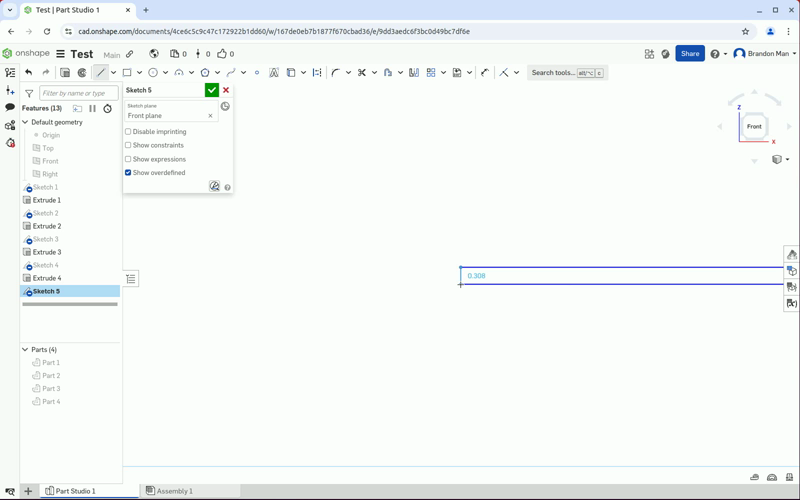
click(460, 284)
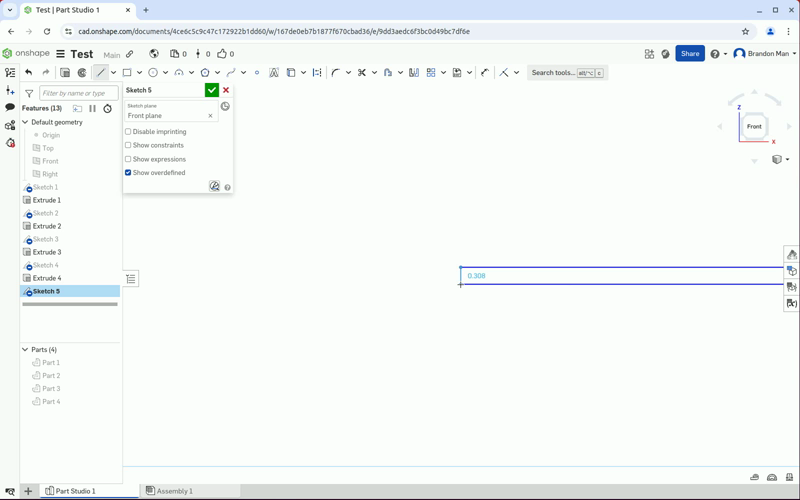
scroll(-6)
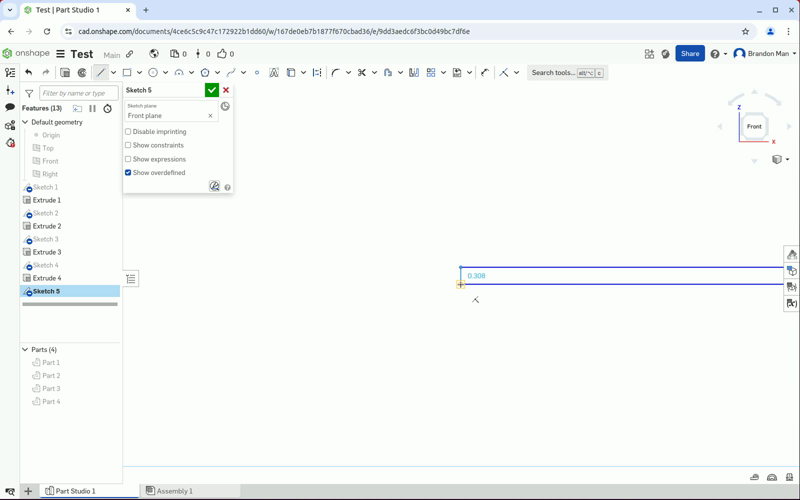
scroll(-6)
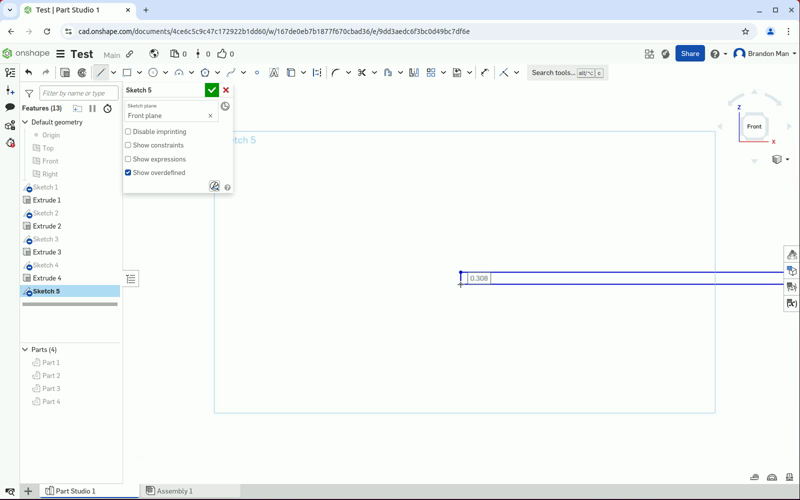
scroll(-6)
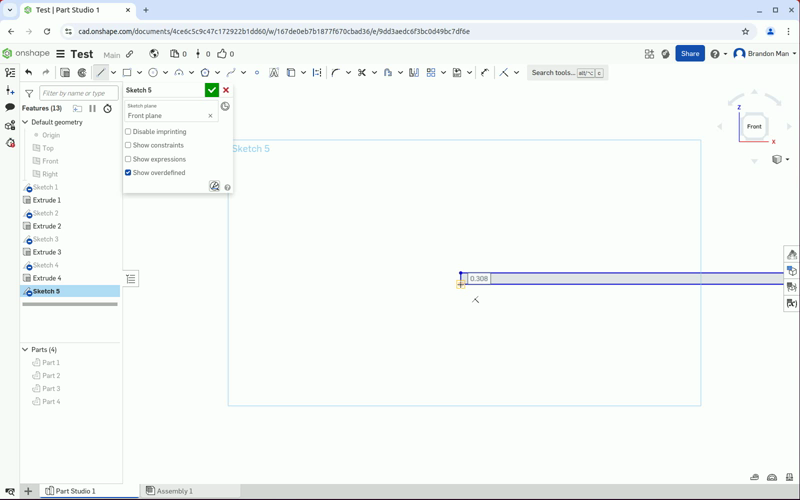
scroll(-6)
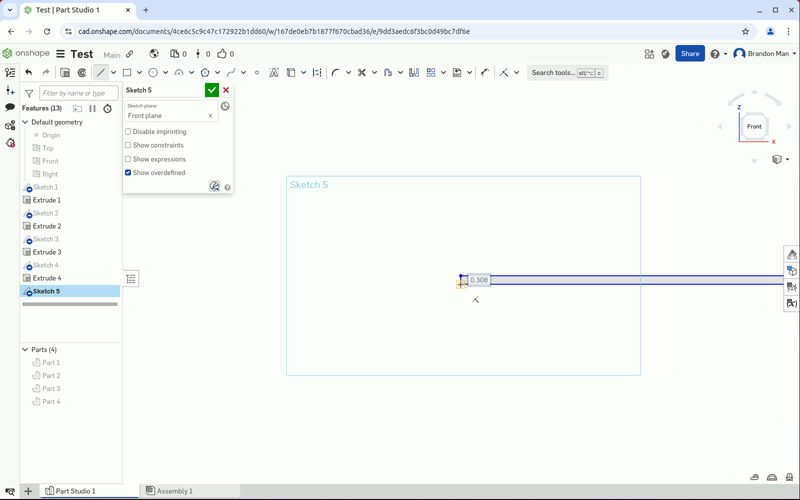
scroll(-6)
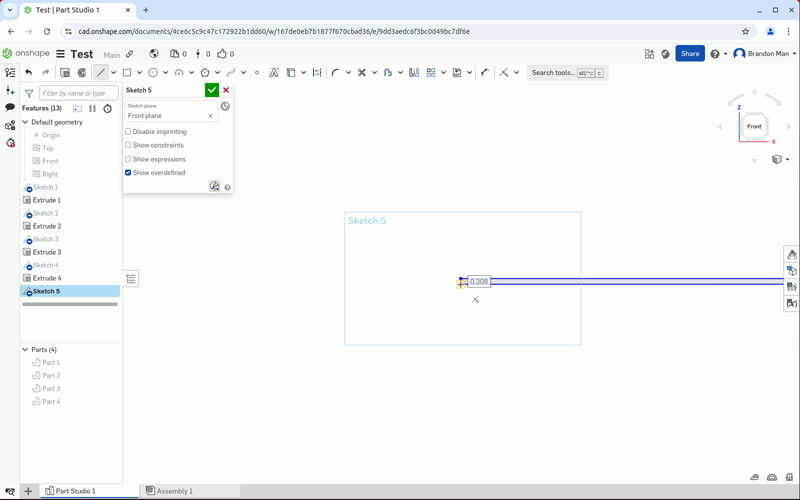
scroll(-6)
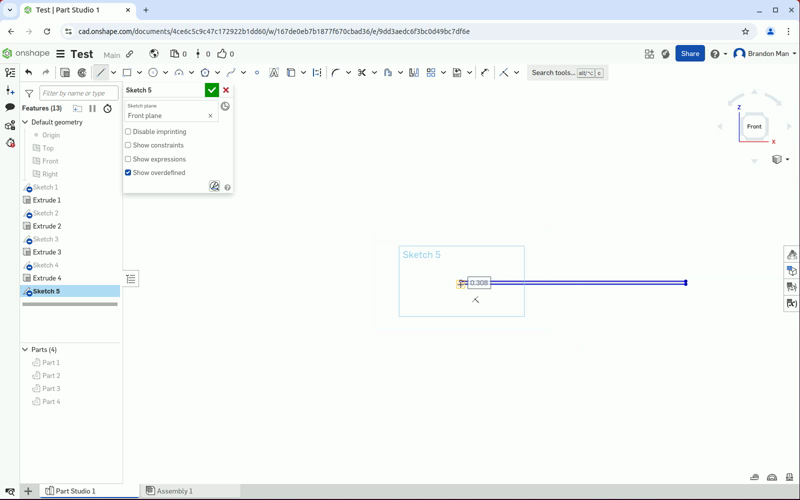
scroll(-6)
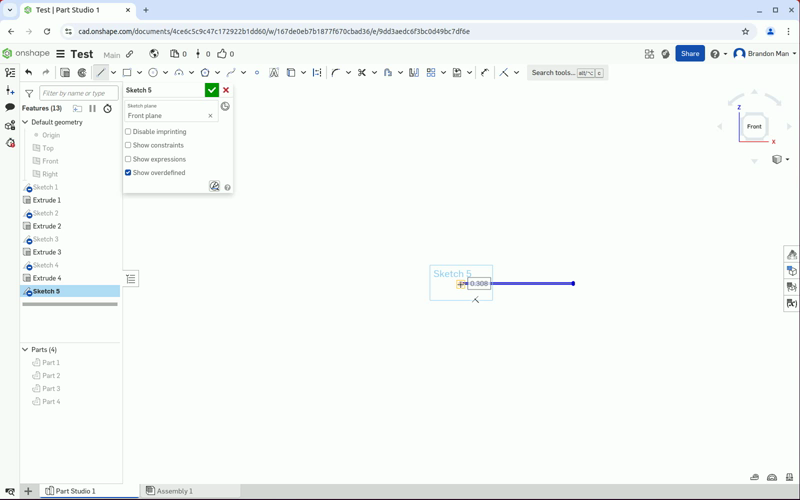
key(esc)
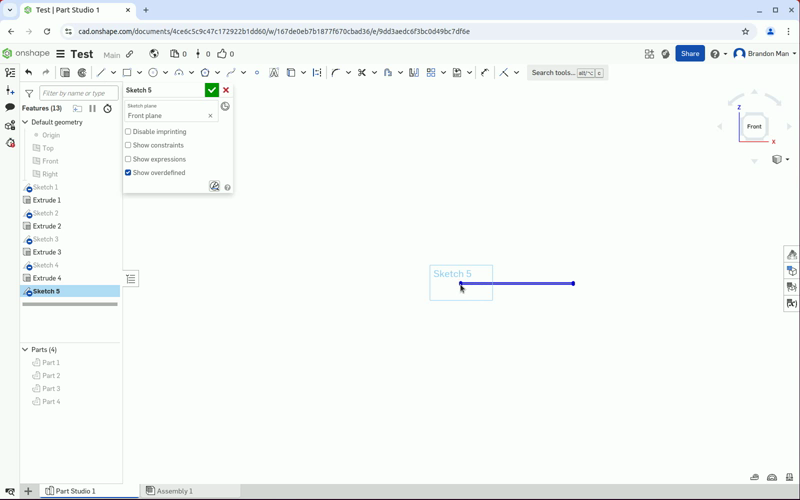
mouse_move(514, 282)
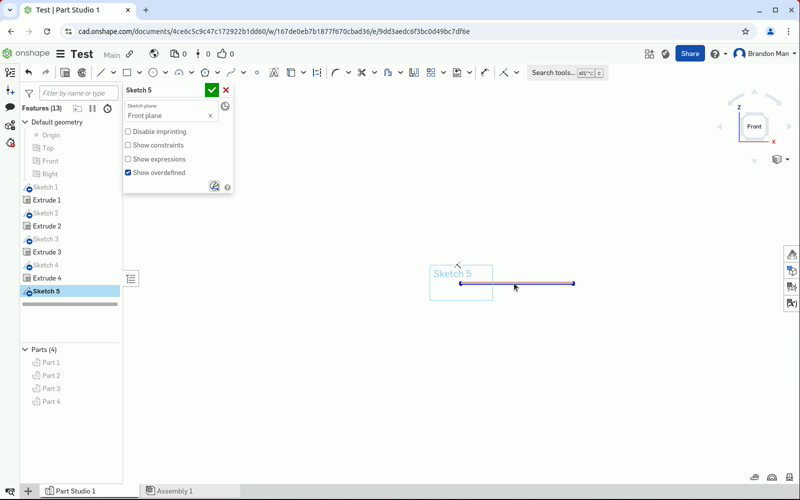
scroll(6)
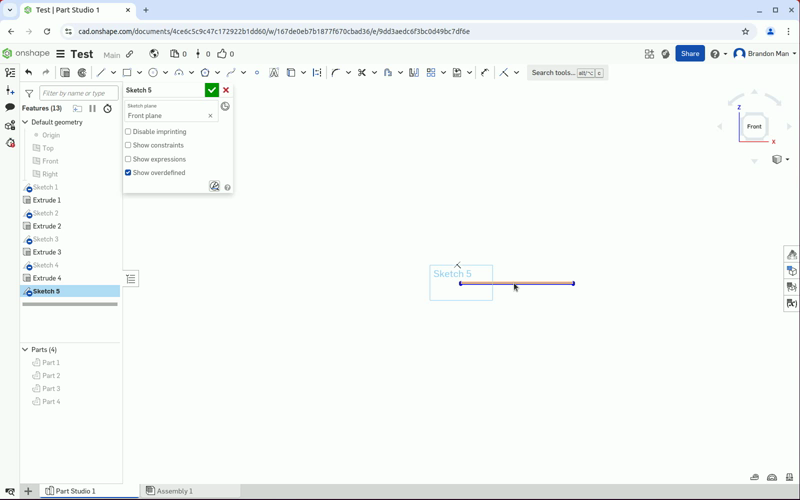
scroll(6)
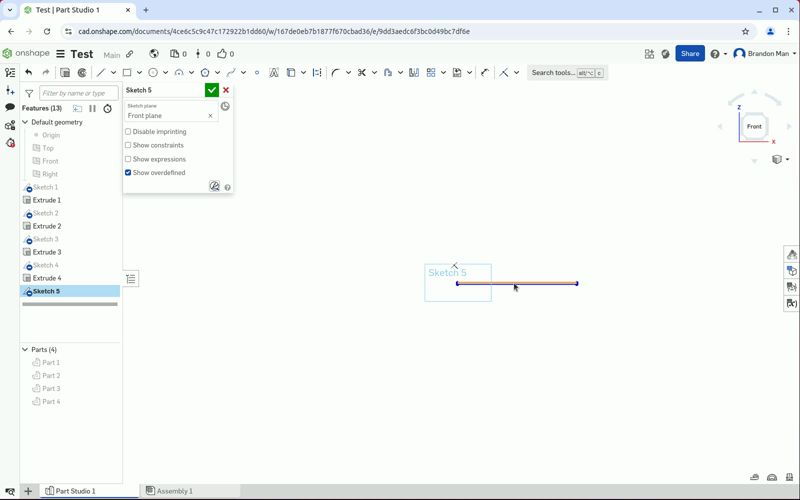
scroll(6)
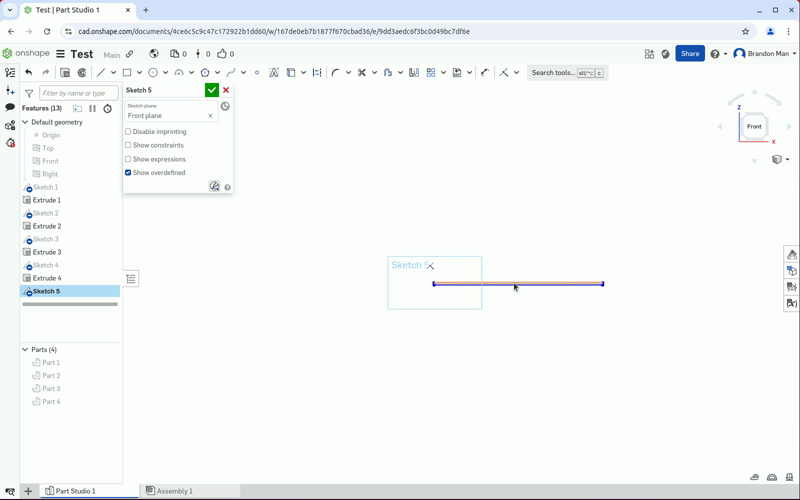
scroll(6)
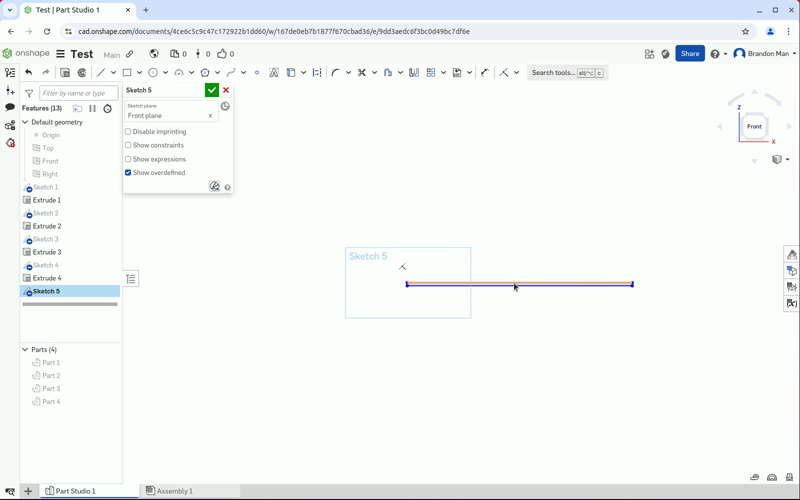
scroll(6)
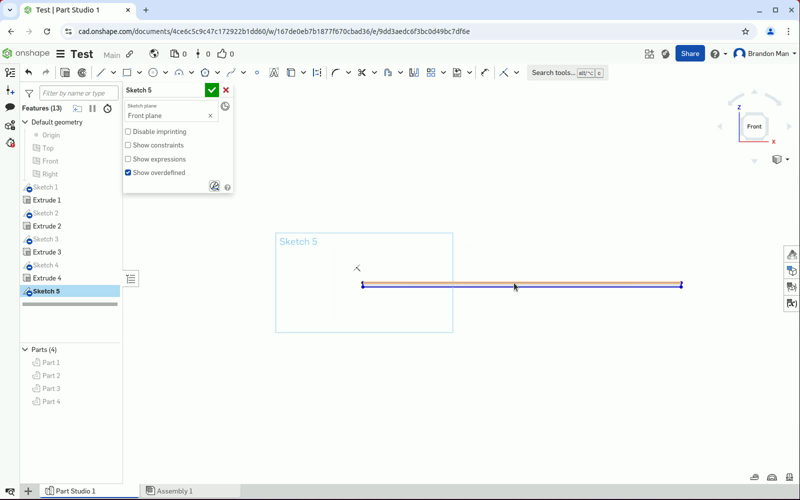
scroll(6)
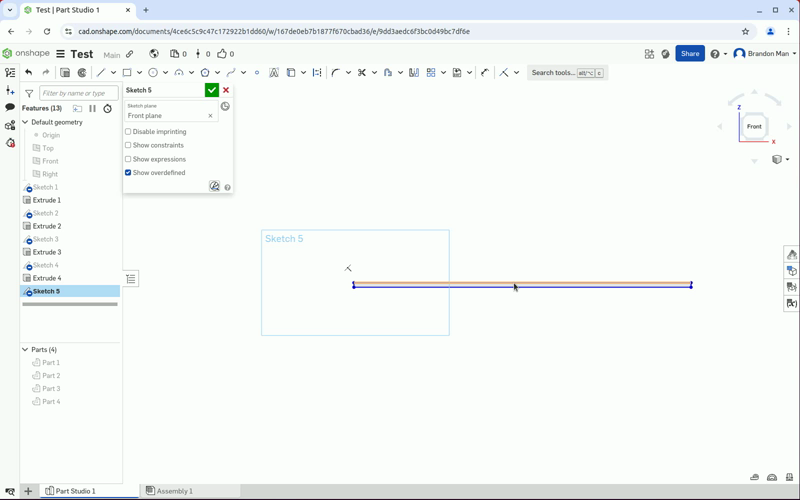
scroll(6)
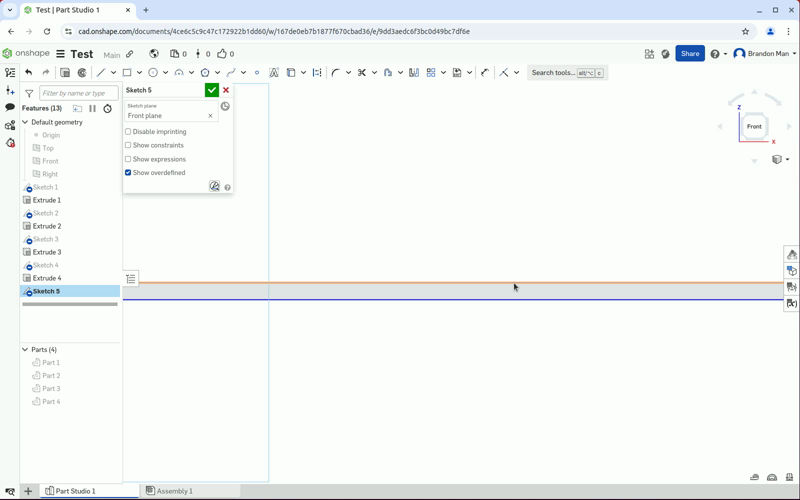
click(514, 282)
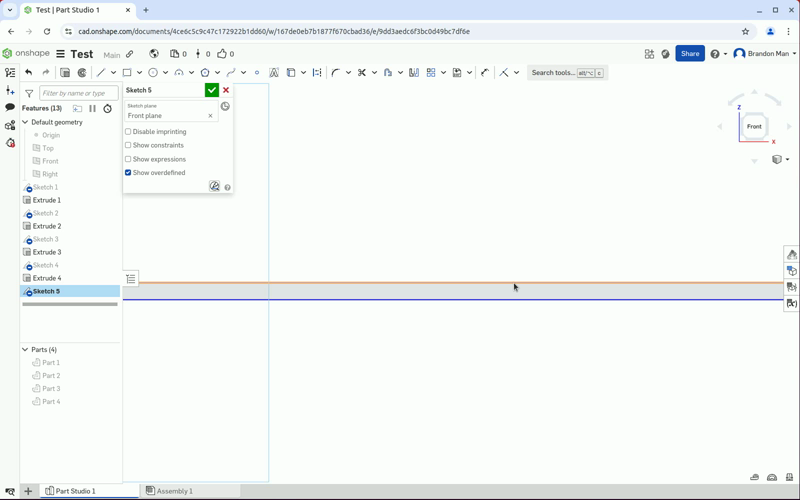
scroll(-6)
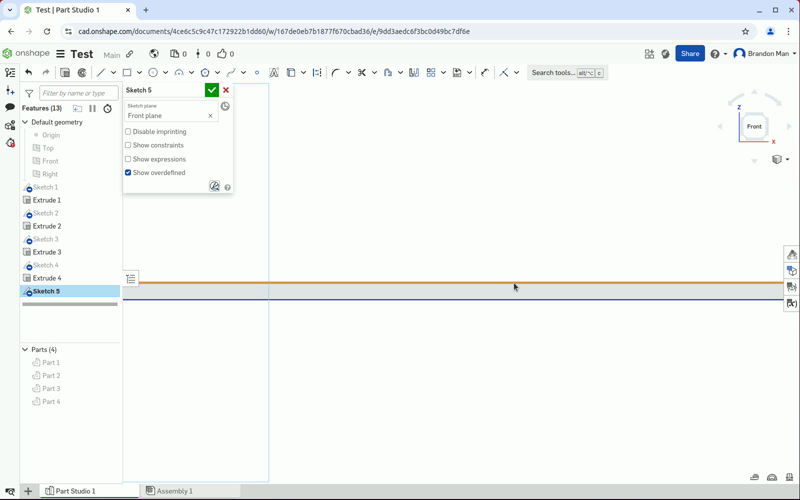
scroll(-6)
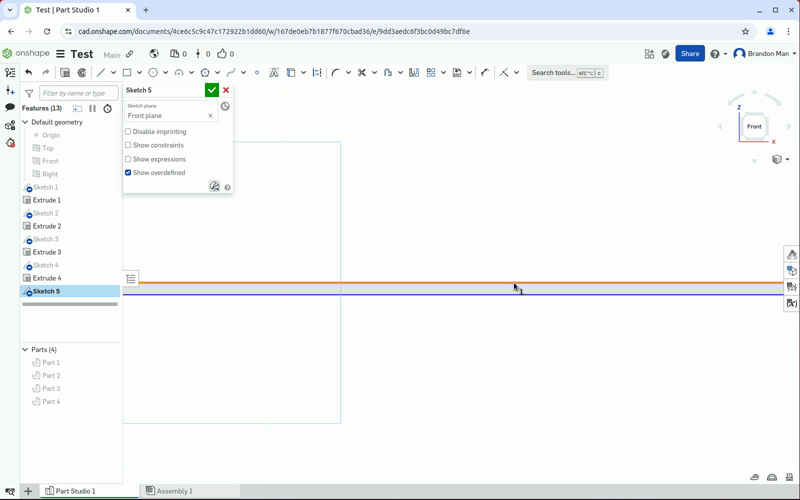
scroll(-6)
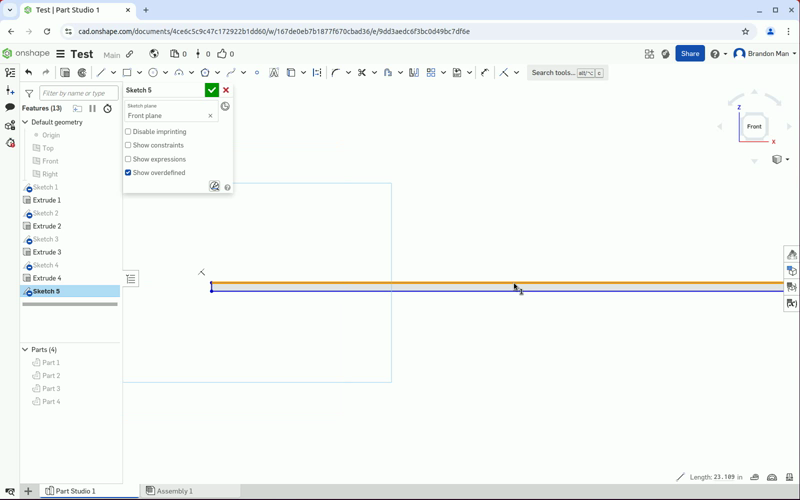
scroll(-6)
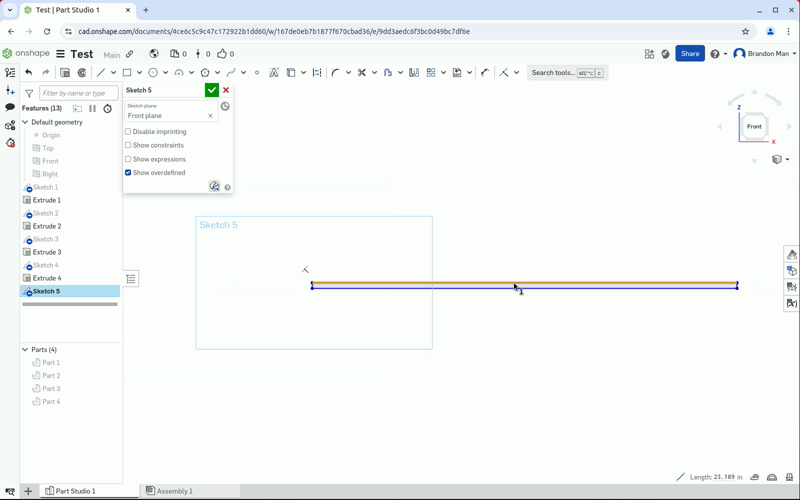
scroll(-6)
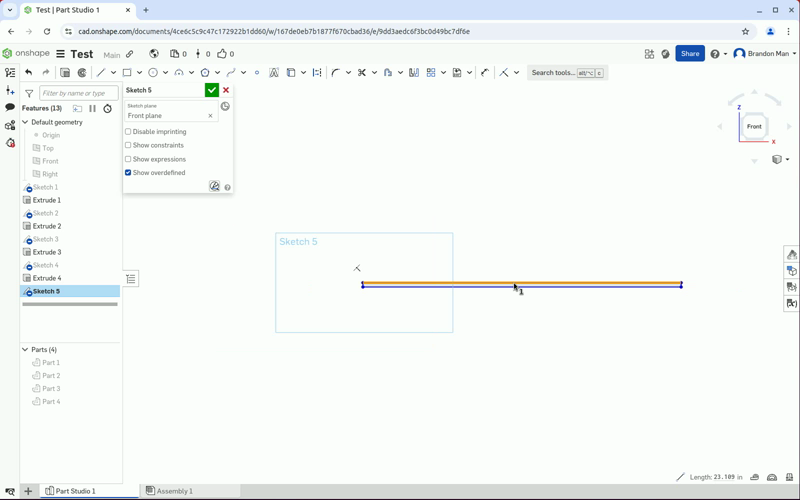
scroll(-6)
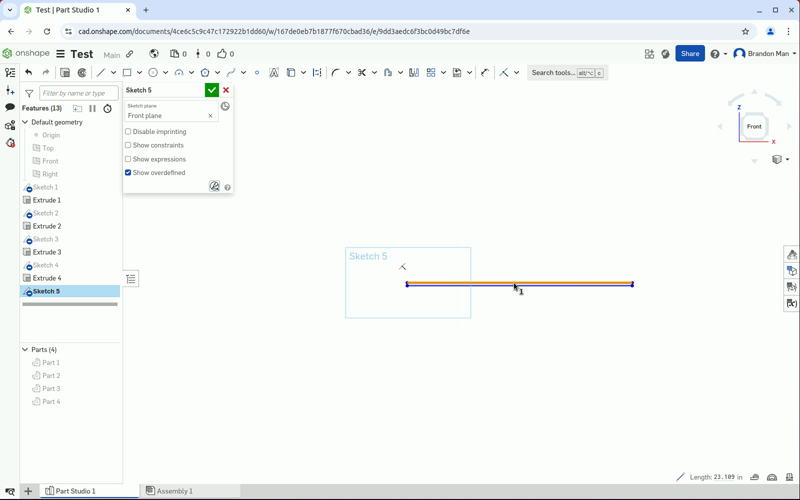
scroll(-6)
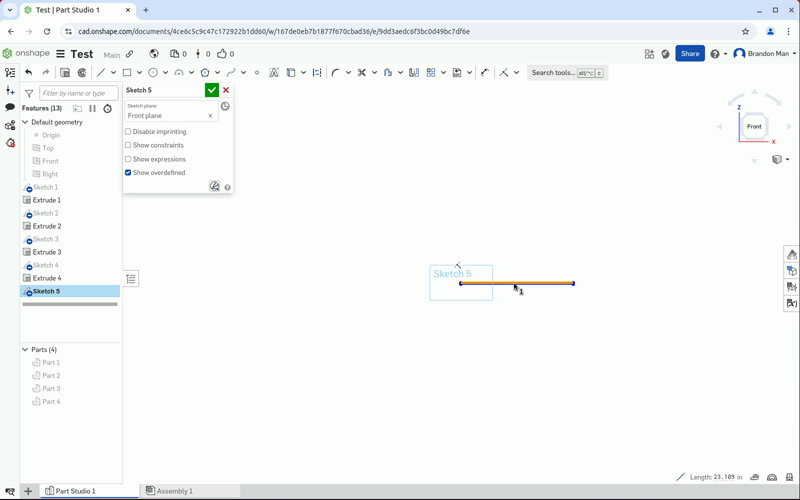
mouse_move(73, 352)
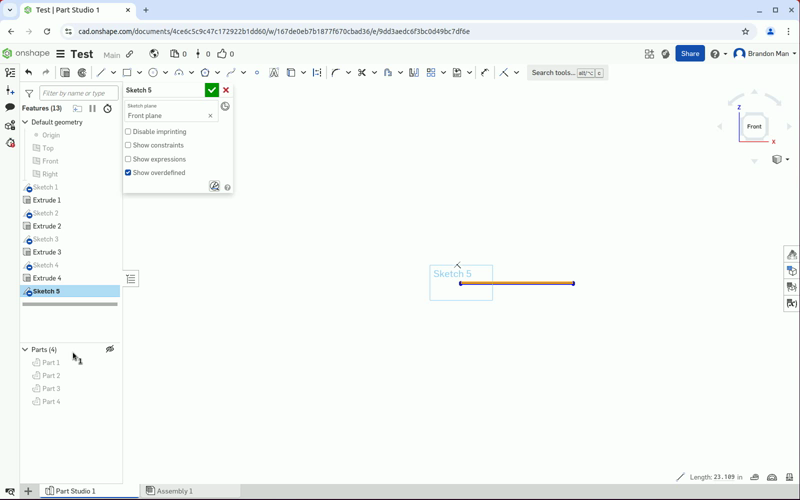
key(shift+y)
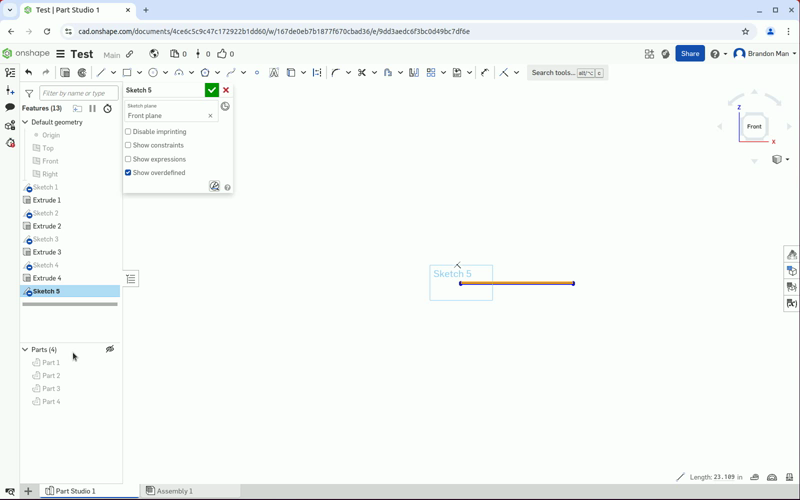
key(shift+e)
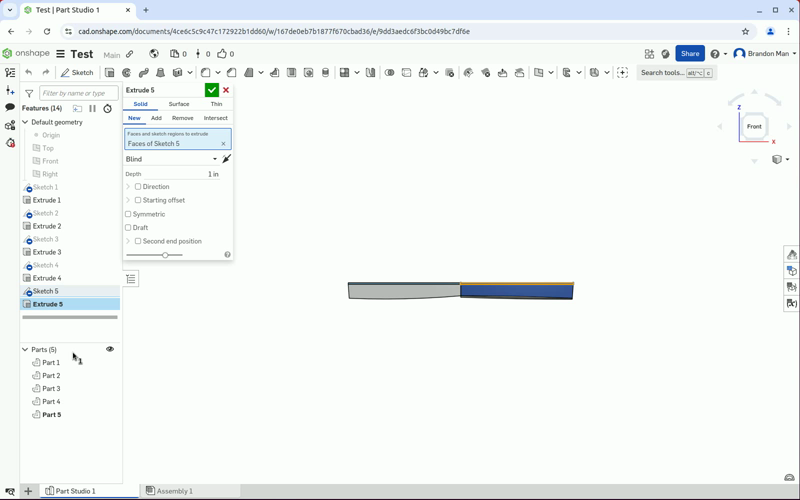
mouse_move(143, 106)
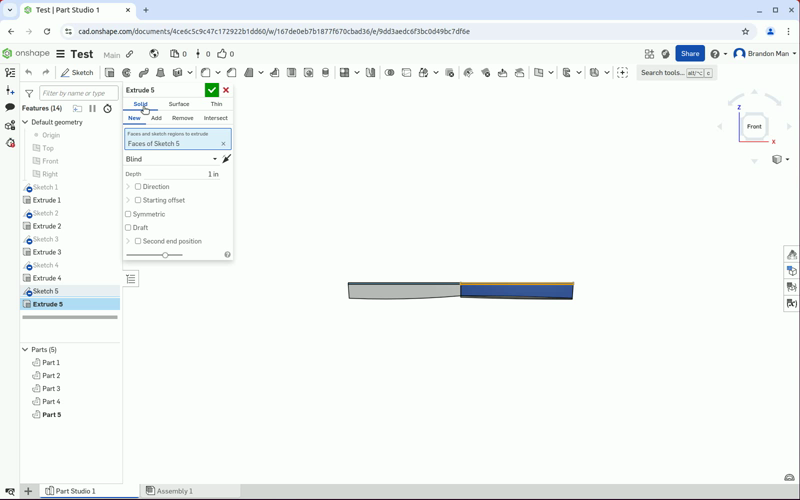
click(143, 106)
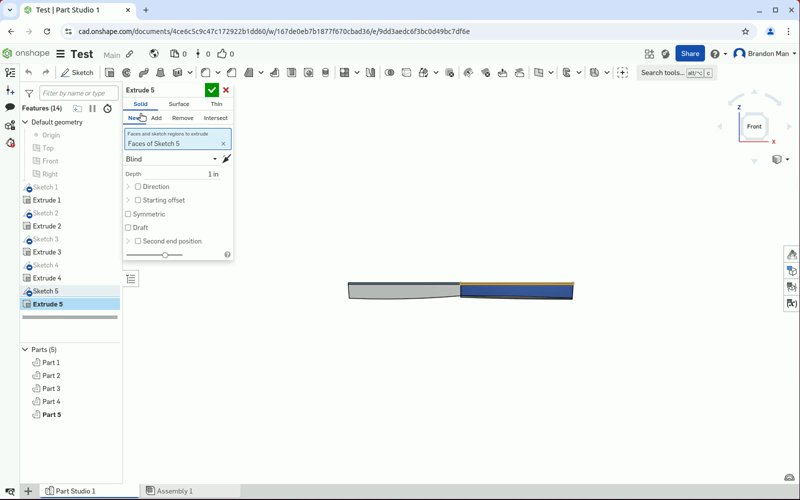
mouse_move(137, 120)
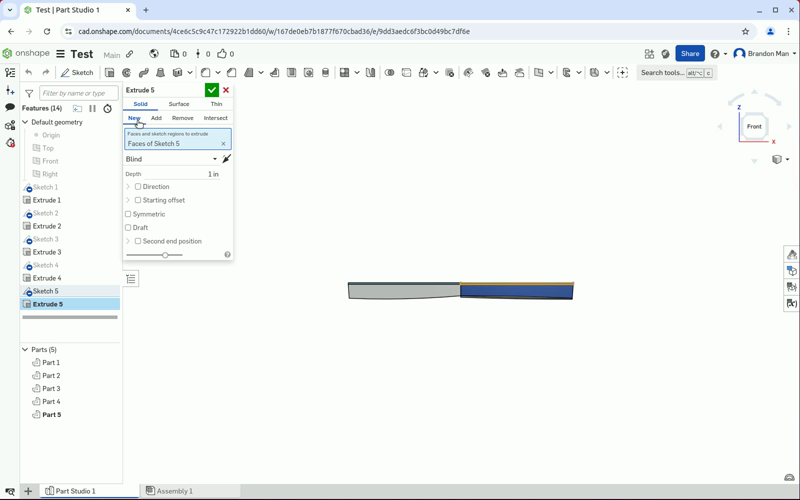
click(137, 120)
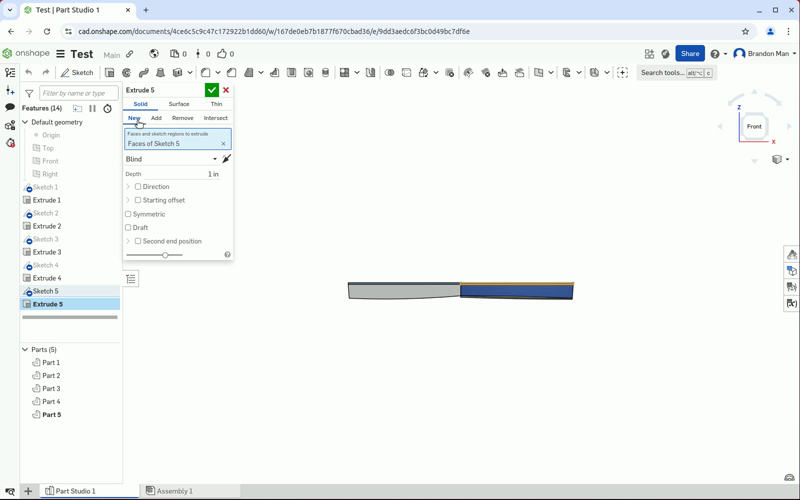
key(tab, 4)
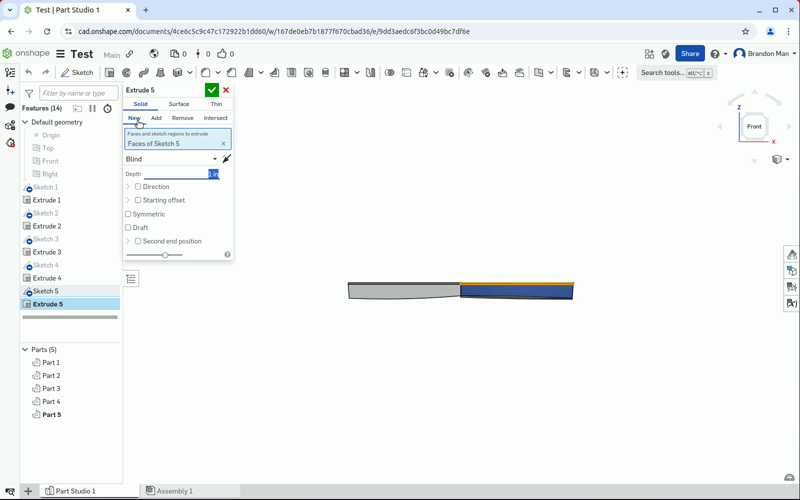
text(1.685)
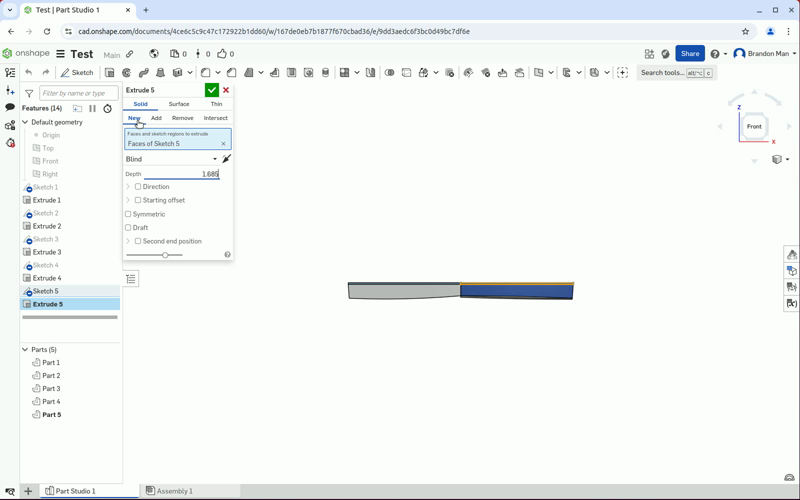
key(enter)
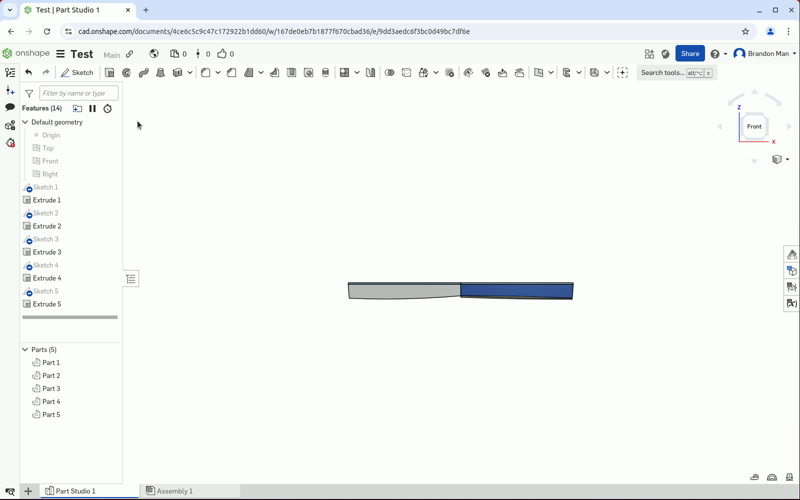
key(shift+h)
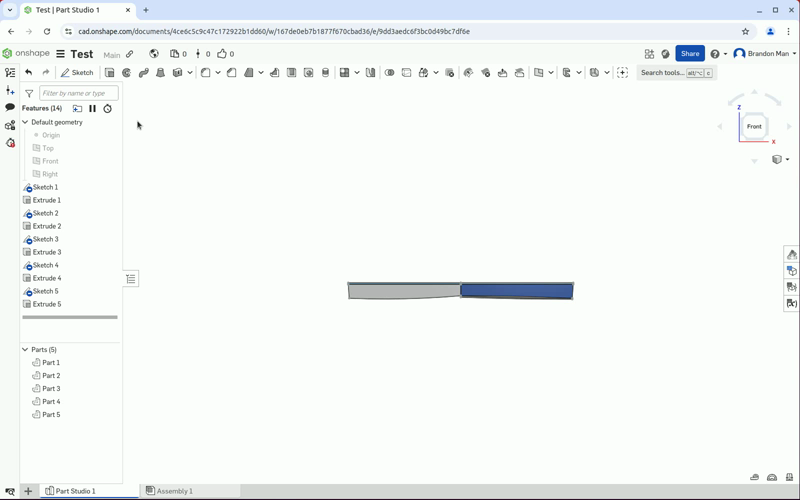
key(shift+h)
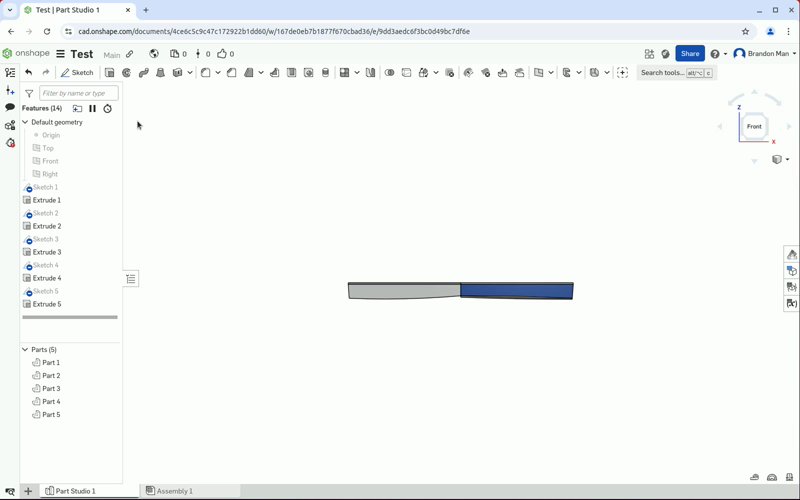
mouse_move(73, 189)
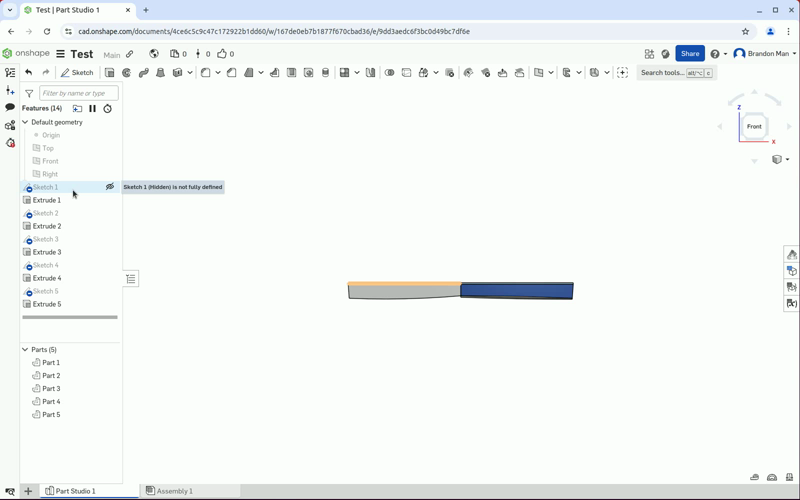
click(73, 189)
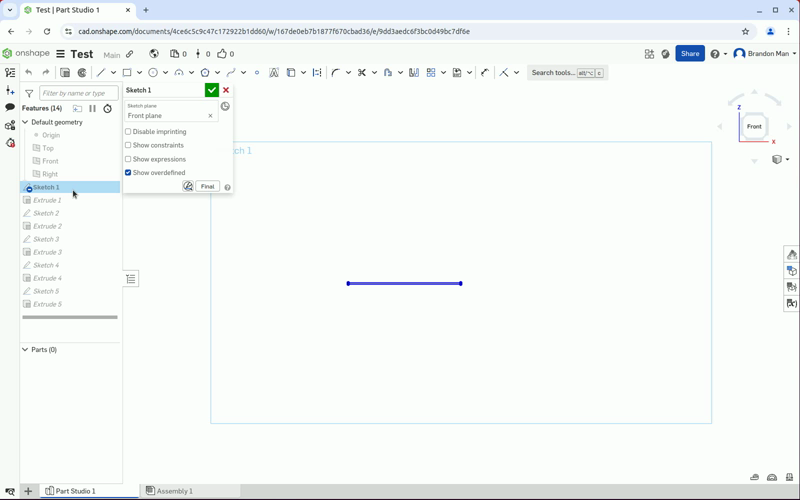
mouse_move(229, 92)
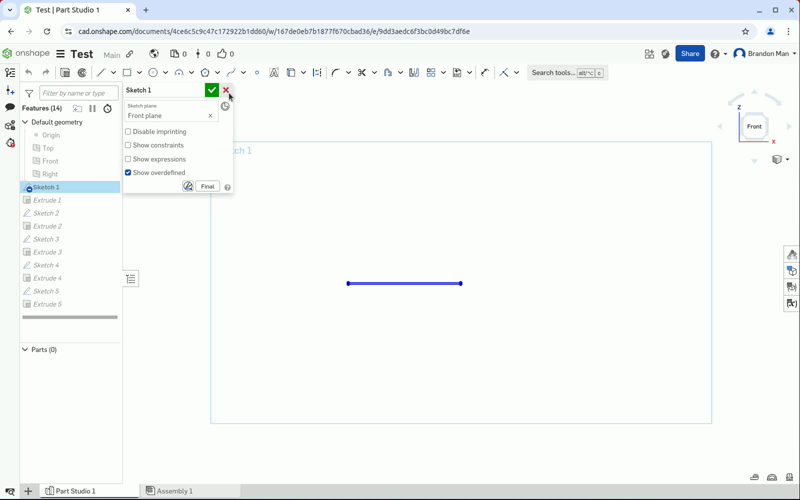
click(229, 92)
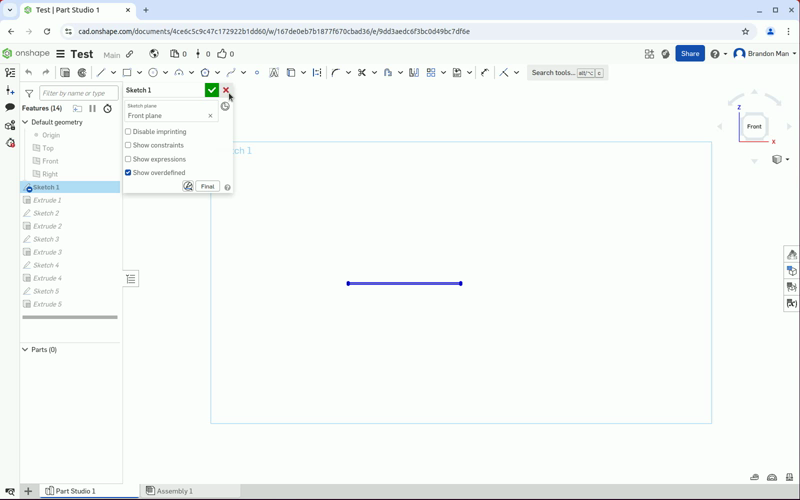
key(shift+s)
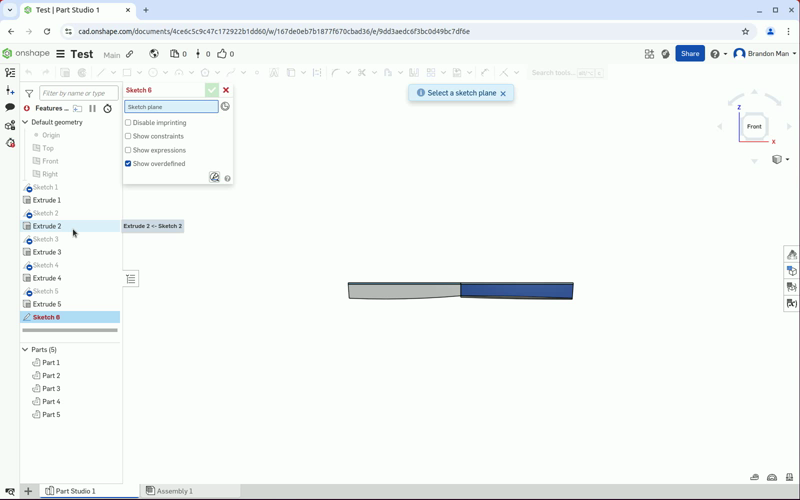
scroll(3)
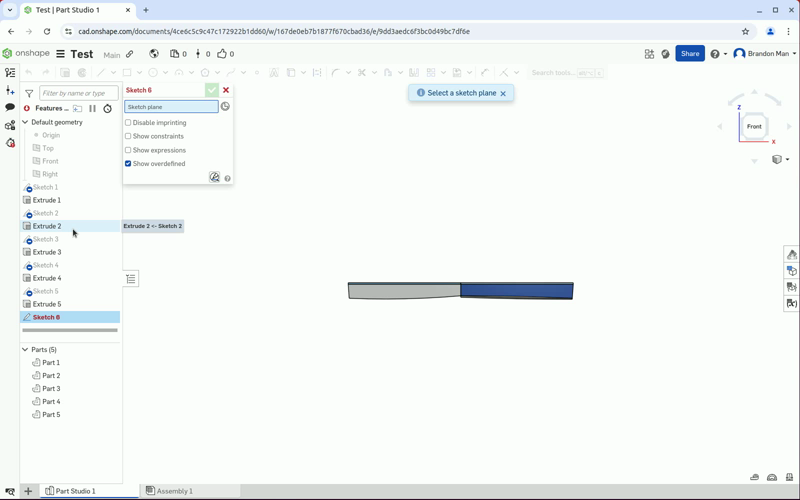
mouse_move(73, 163)
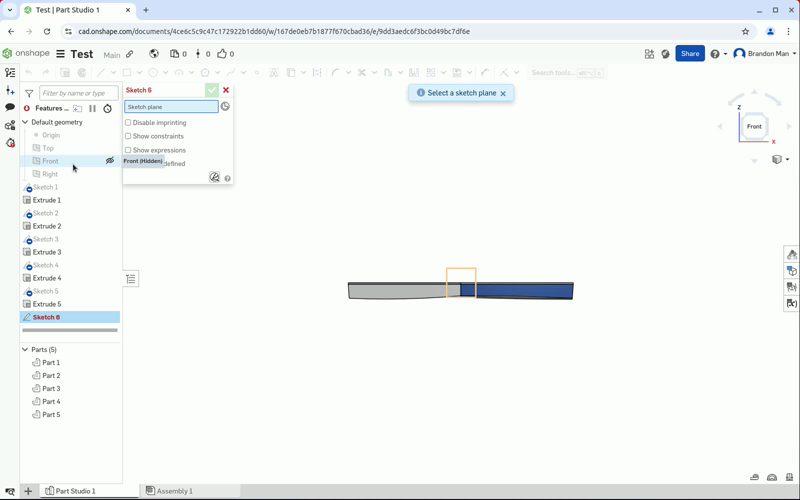
click(73, 163)
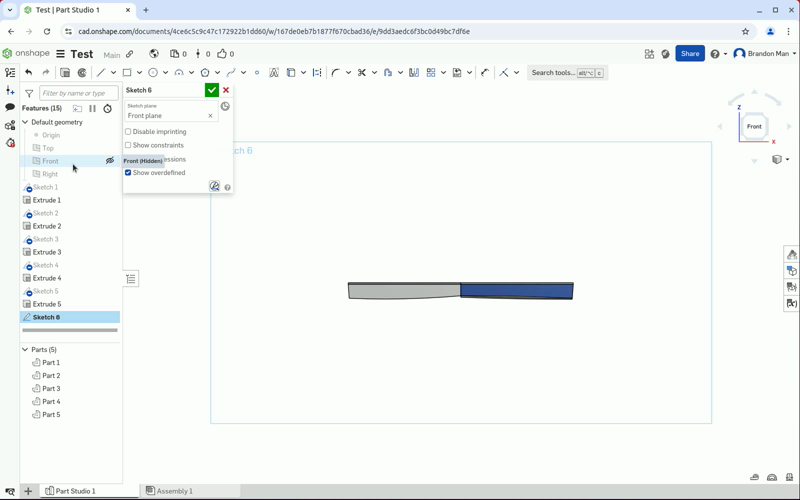
mouse_move(73, 352)
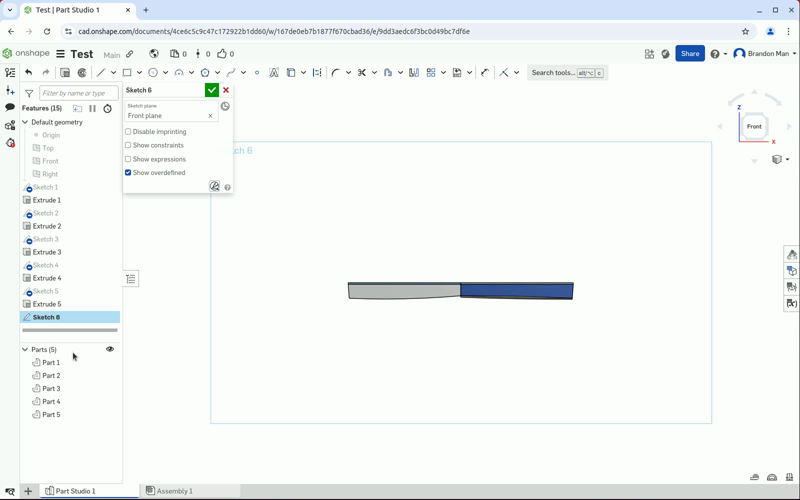
key(y)
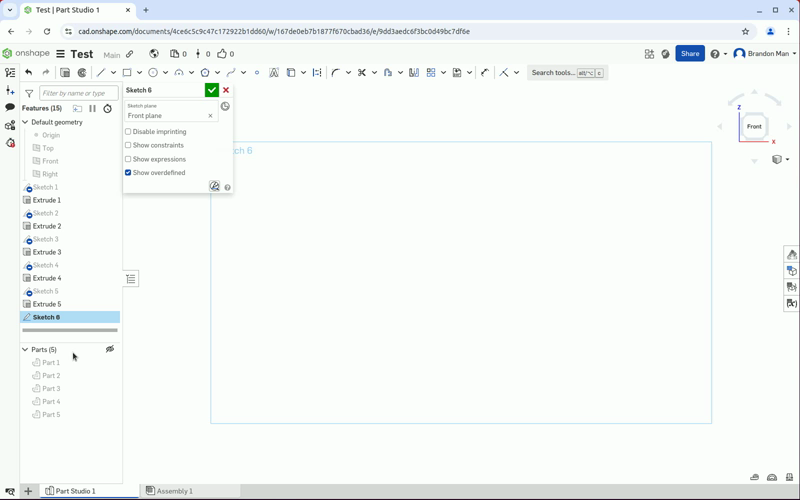
key(a)
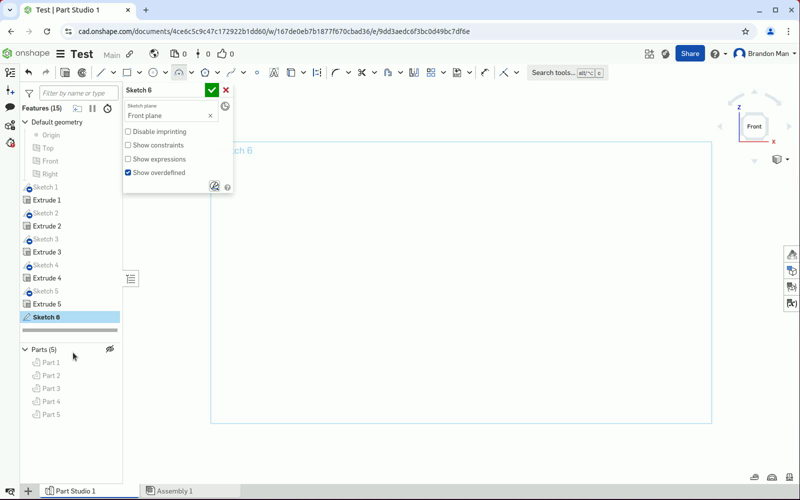
key_down(shift)
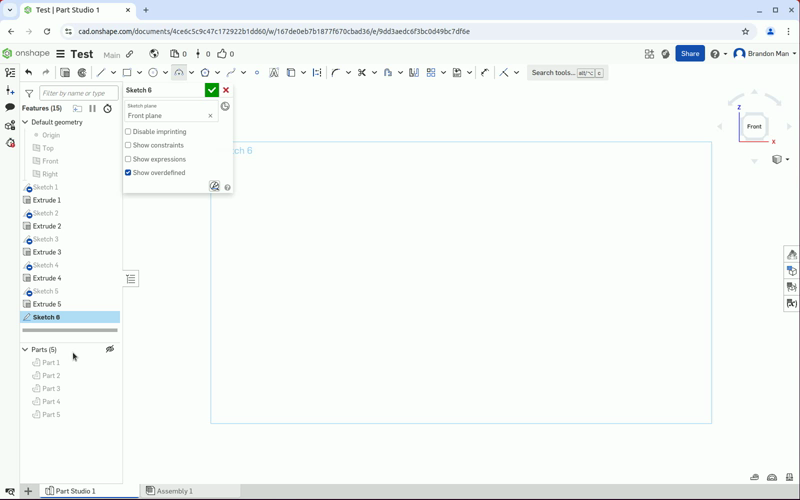
mouse_move(349, 299)
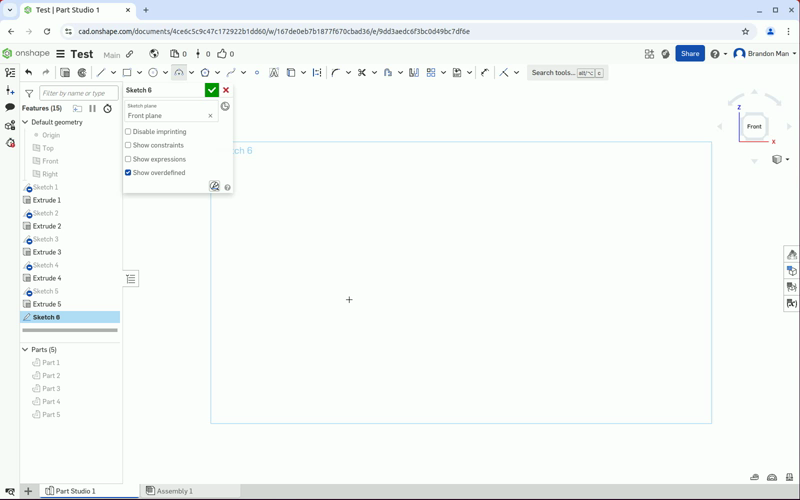
click(349, 299)
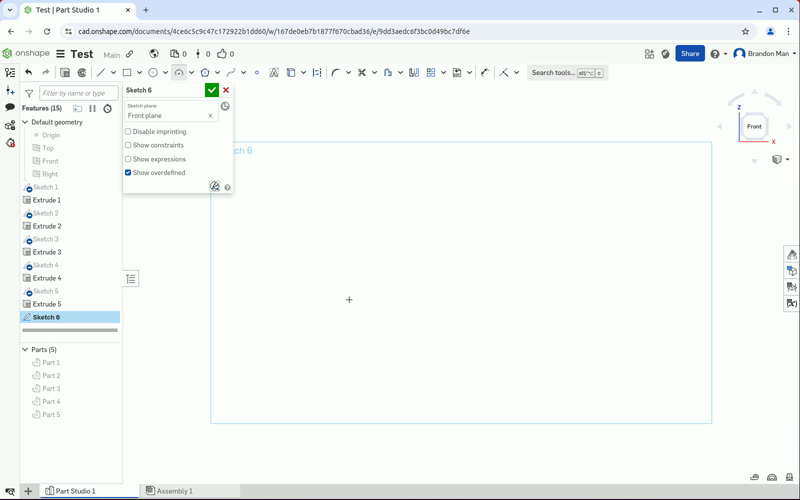
key_up(shift)
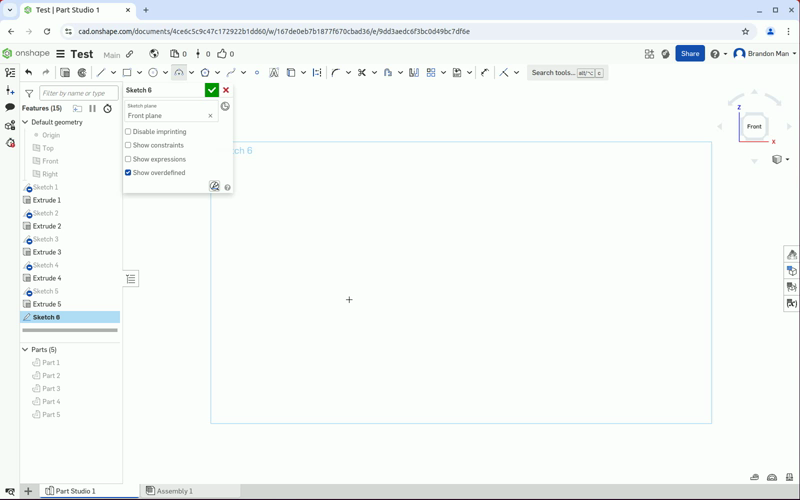
key_down(shift)
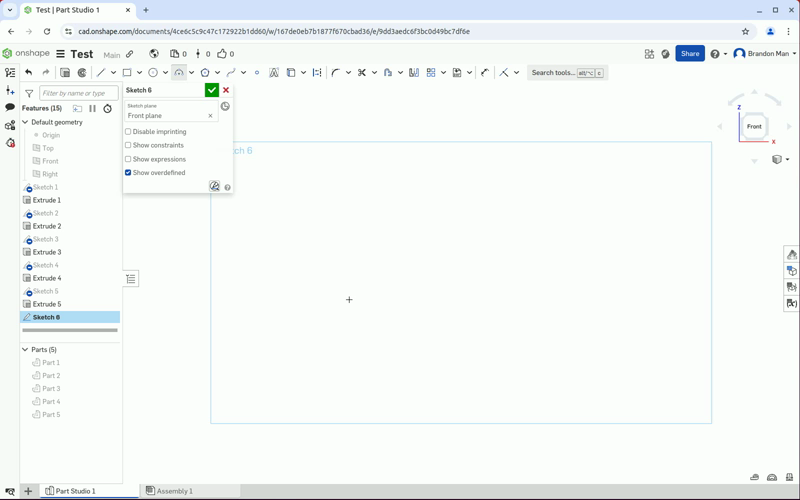
mouse_move(460, 297)
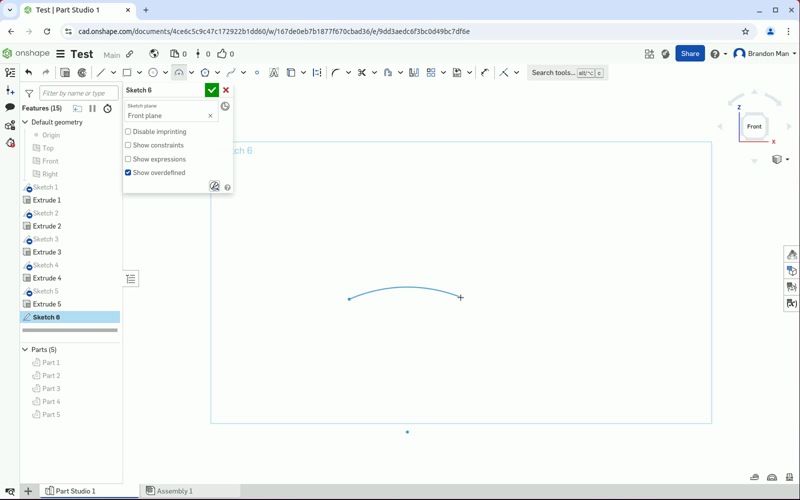
click(460, 297)
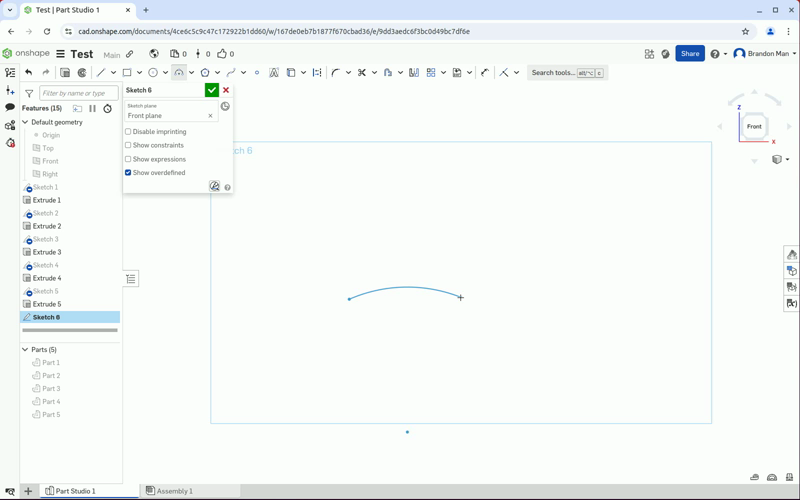
mouse_move(404, 297)
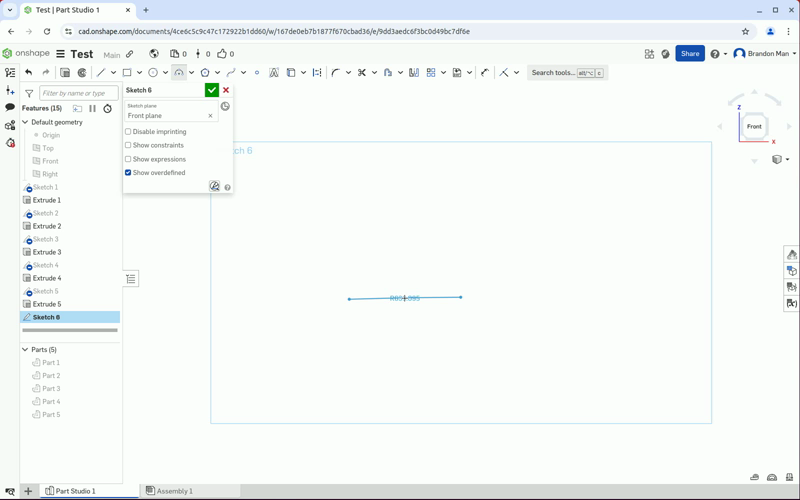
click(404, 297)
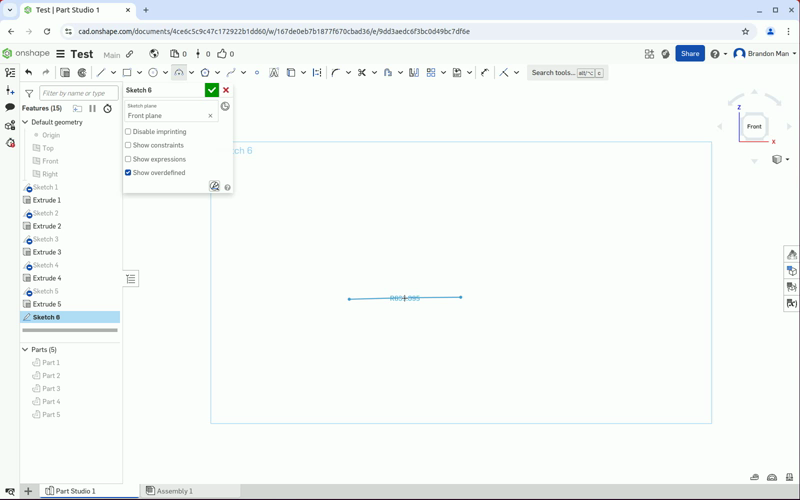
key_up(shift)
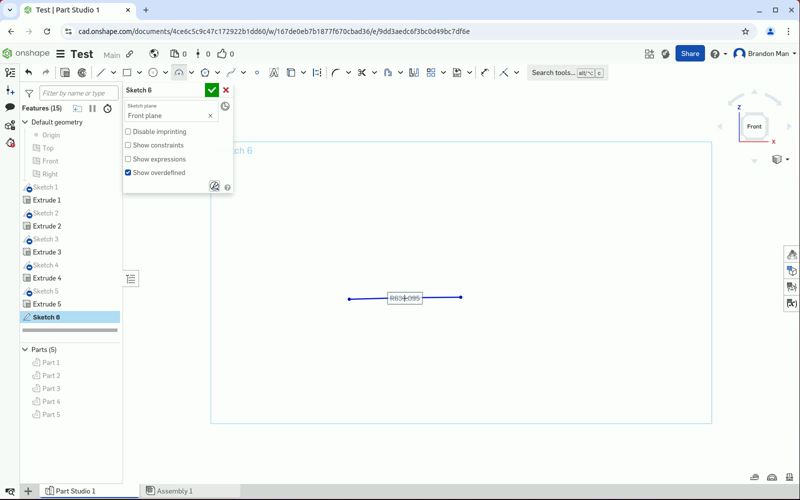
key(esc)
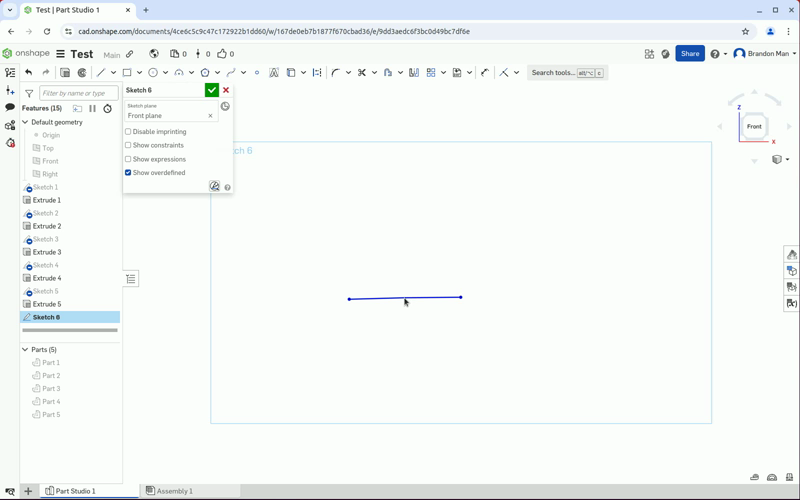
key(l)
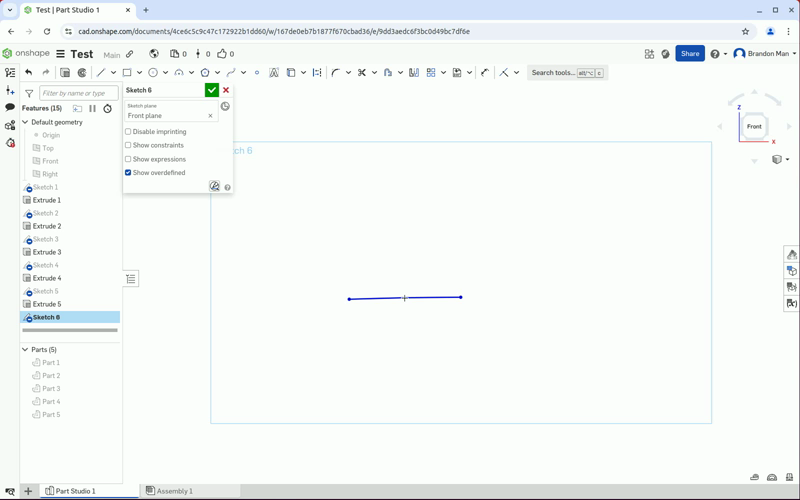
mouse_move(460, 297)
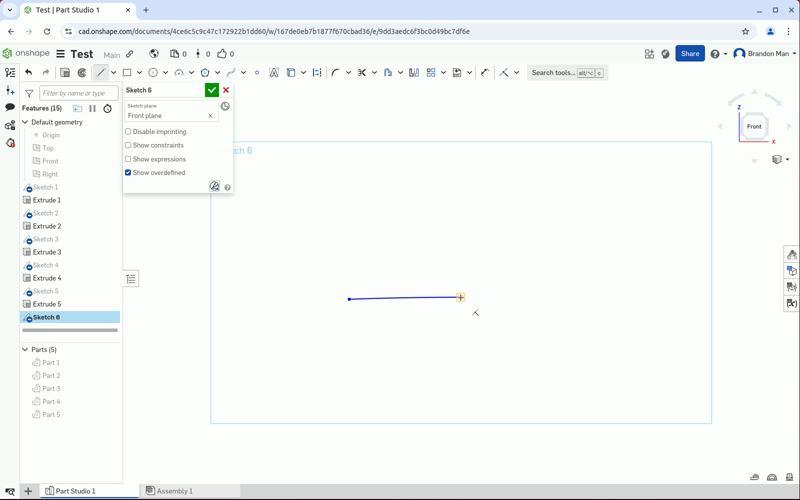
click(460, 297)
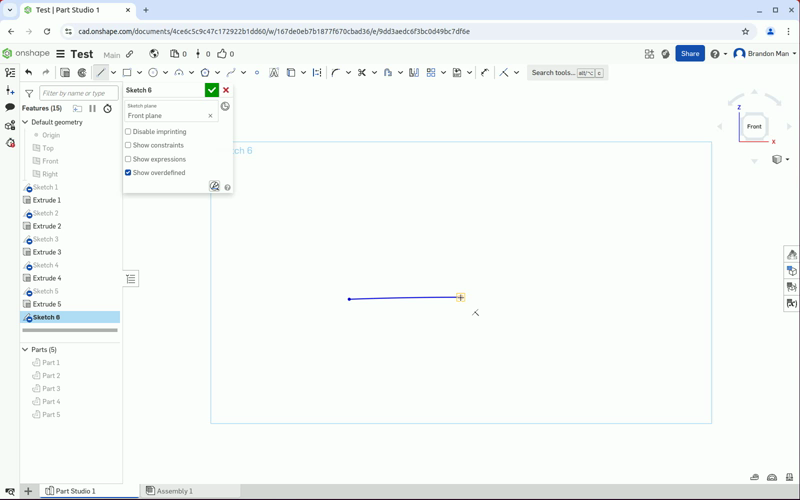
key_down(shift)
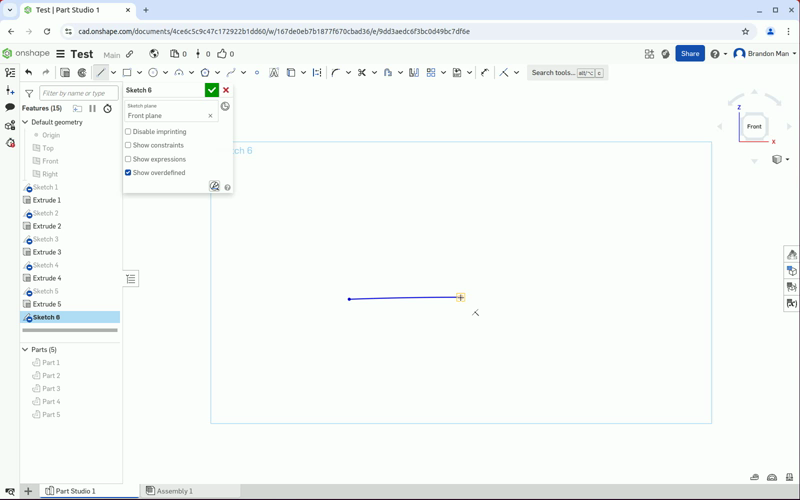
mouse_move(490, 297)
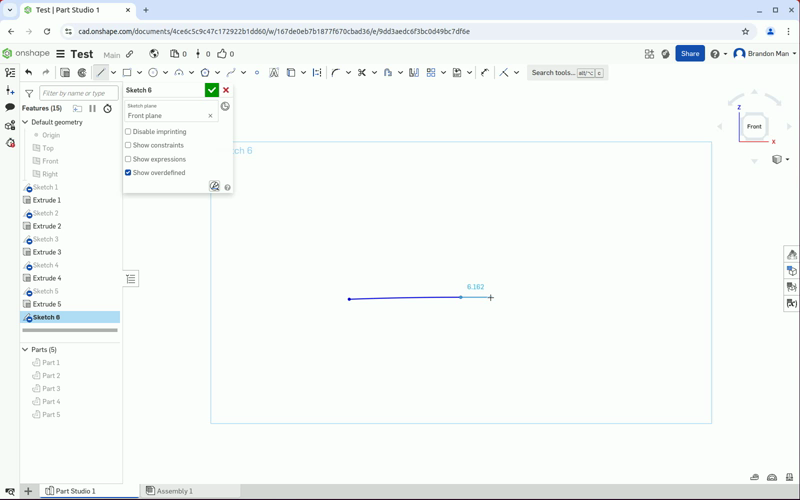
mouse_move(460, 295)
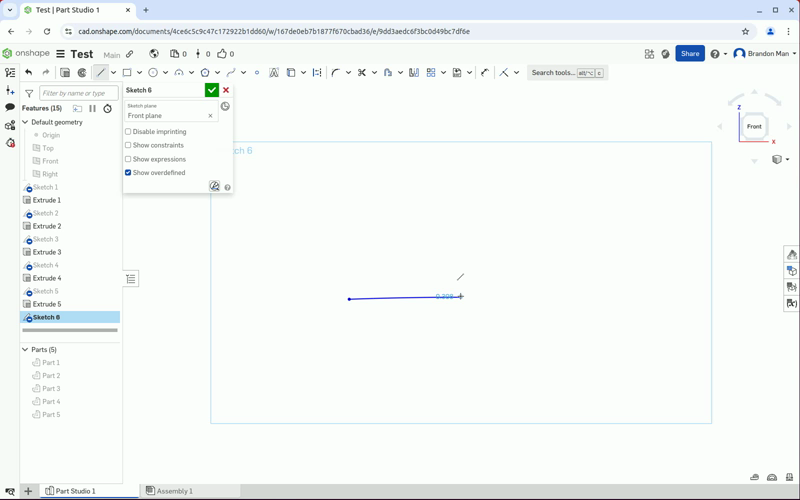
scroll(6)
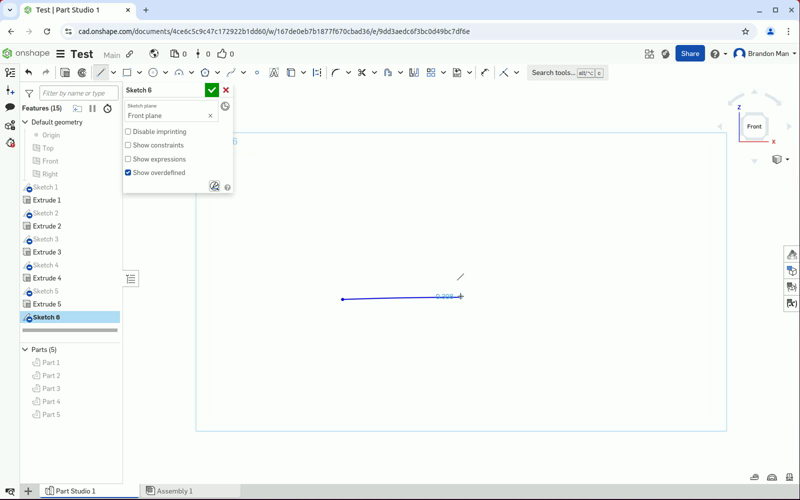
scroll(6)
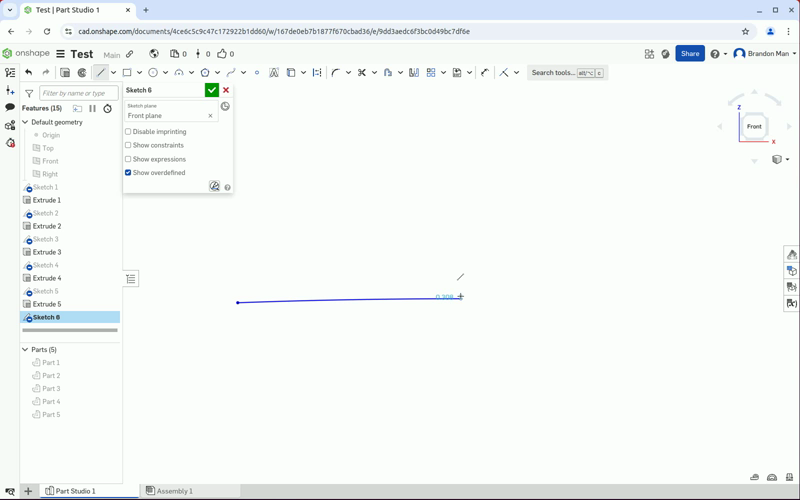
scroll(6)
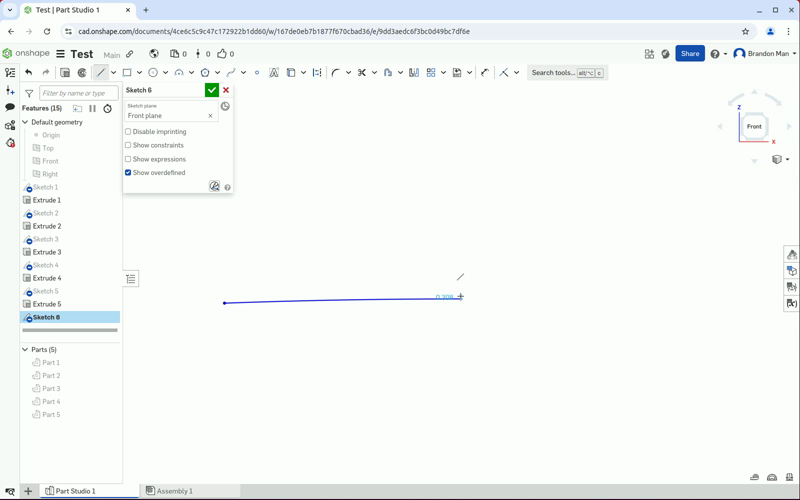
scroll(6)
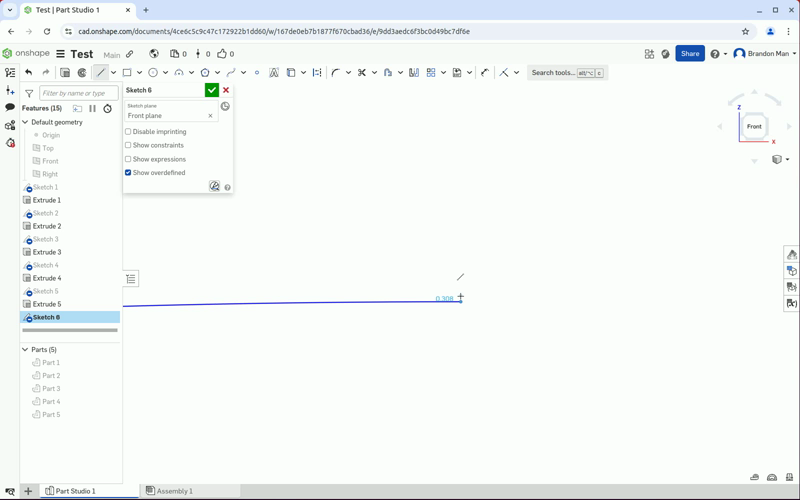
scroll(6)
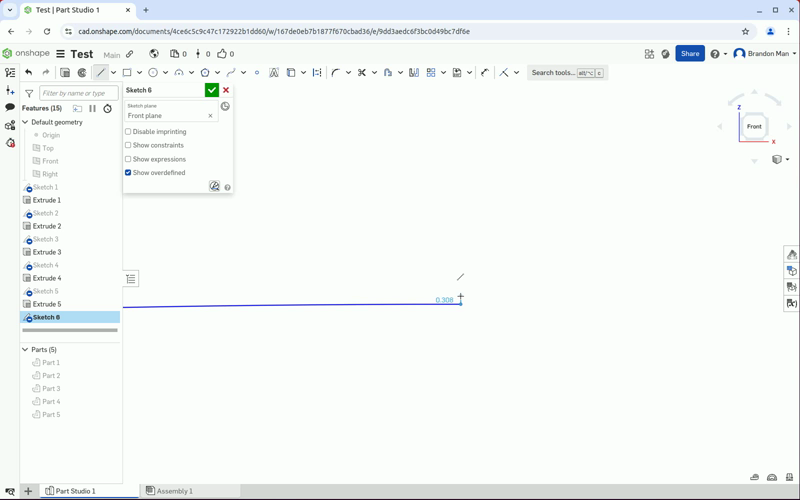
scroll(6)
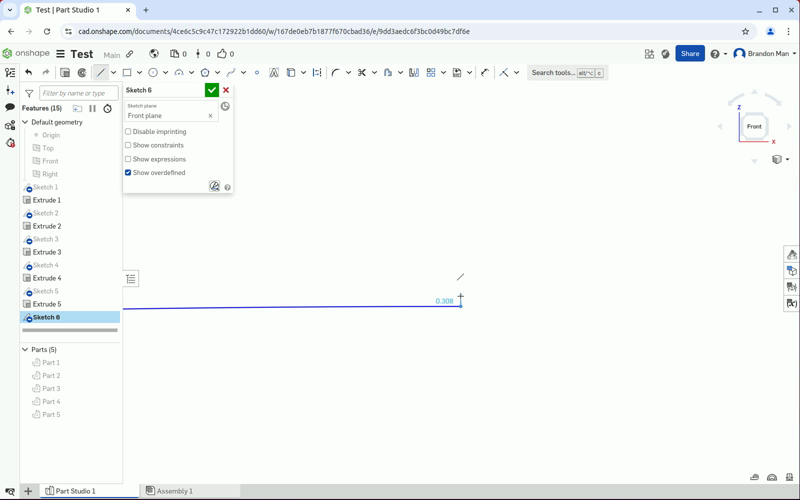
scroll(6)
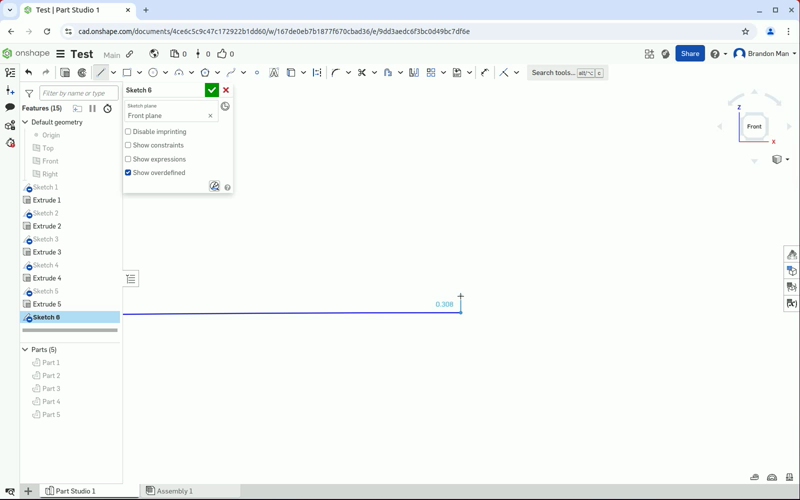
click(460, 295)
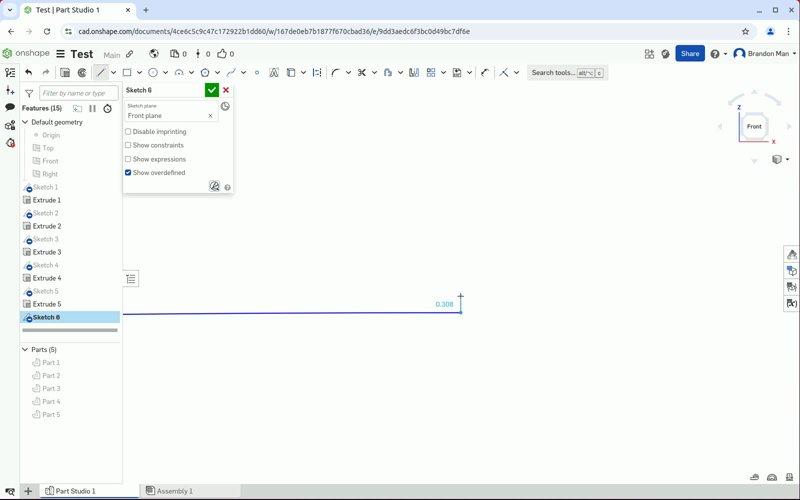
scroll(-6)
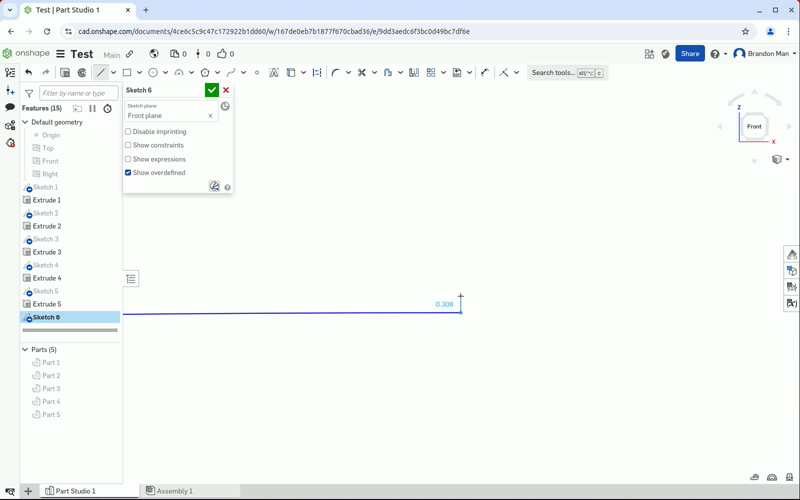
scroll(-6)
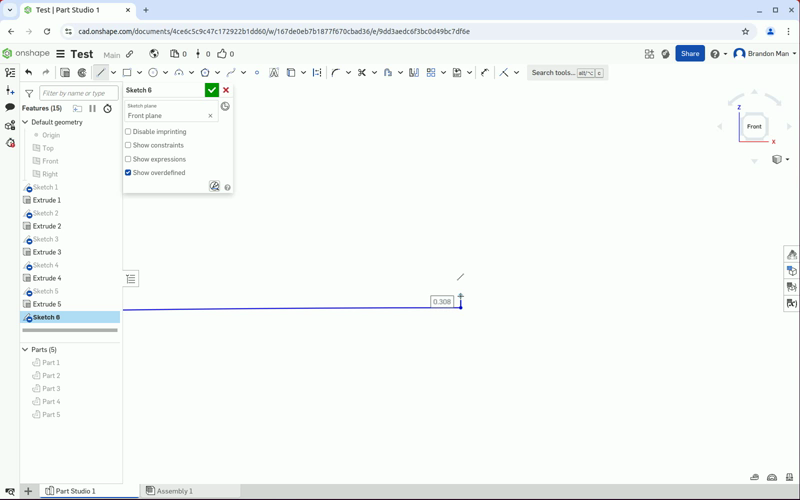
scroll(-6)
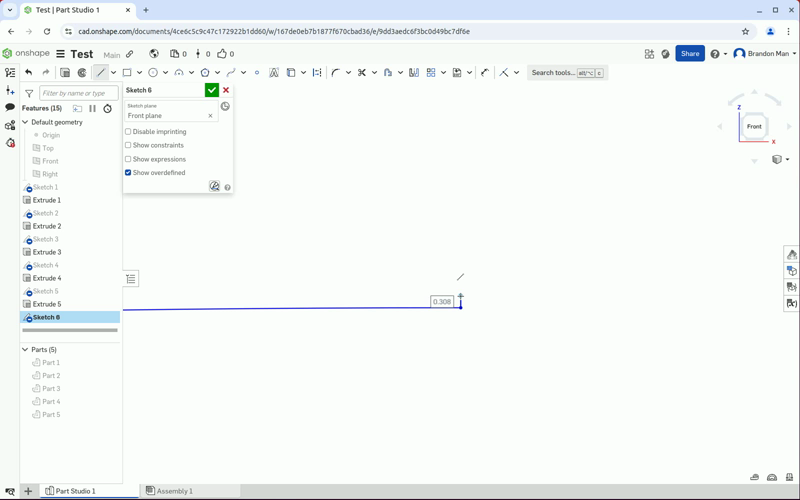
scroll(-6)
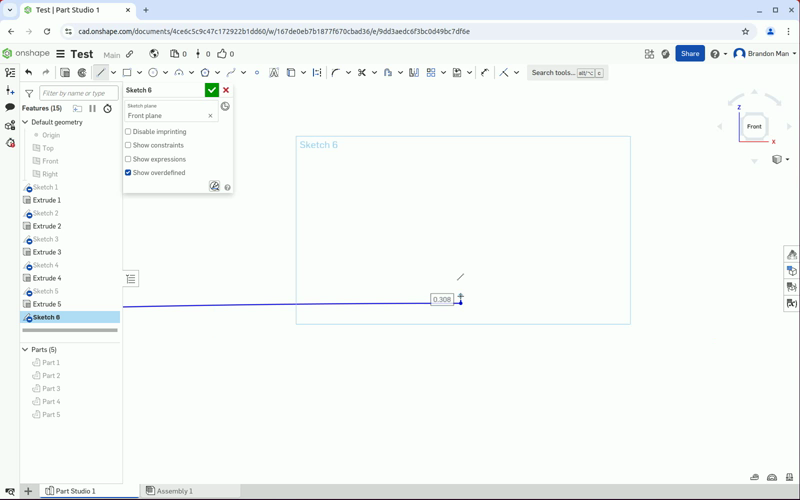
scroll(-6)
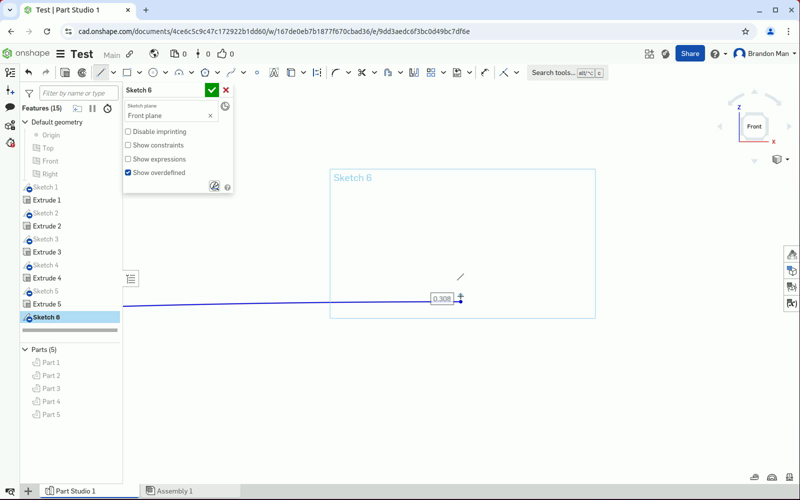
scroll(-6)
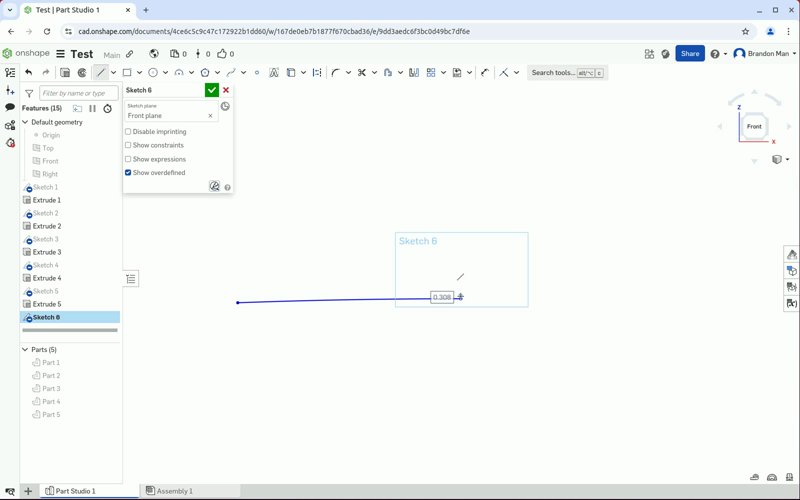
scroll(-6)
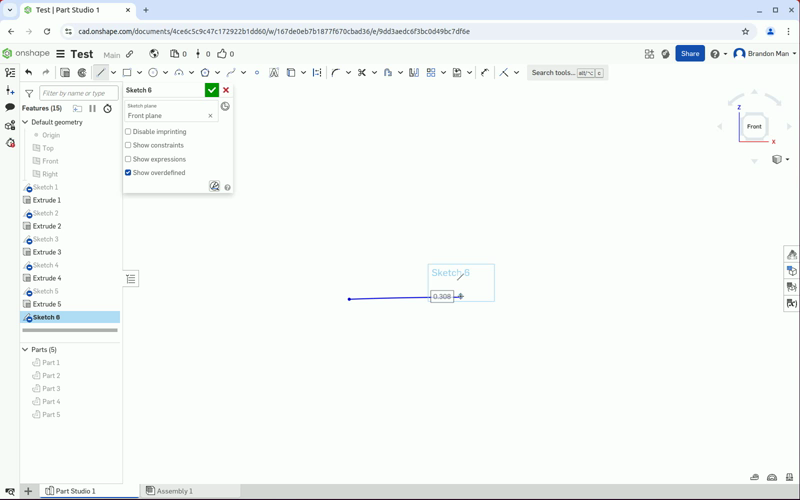
key_up(shift)
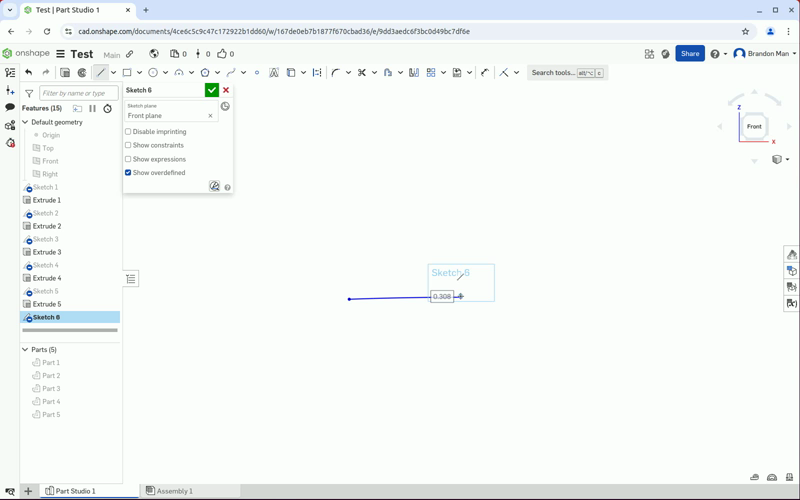
key(esc)
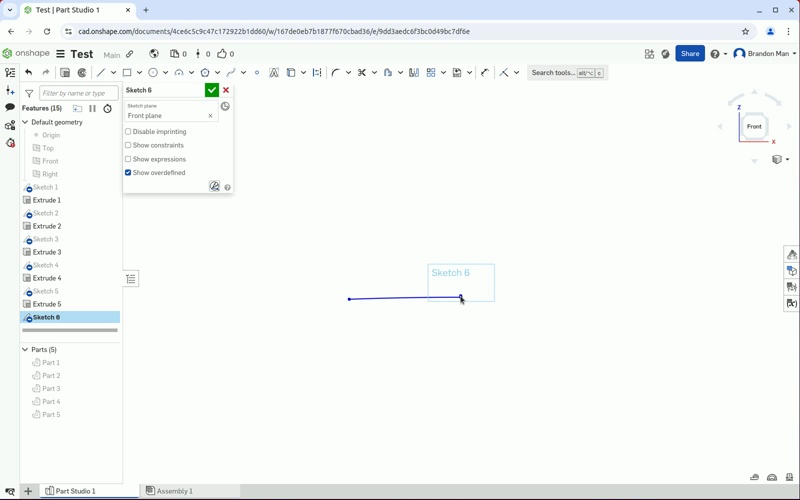
key(a)
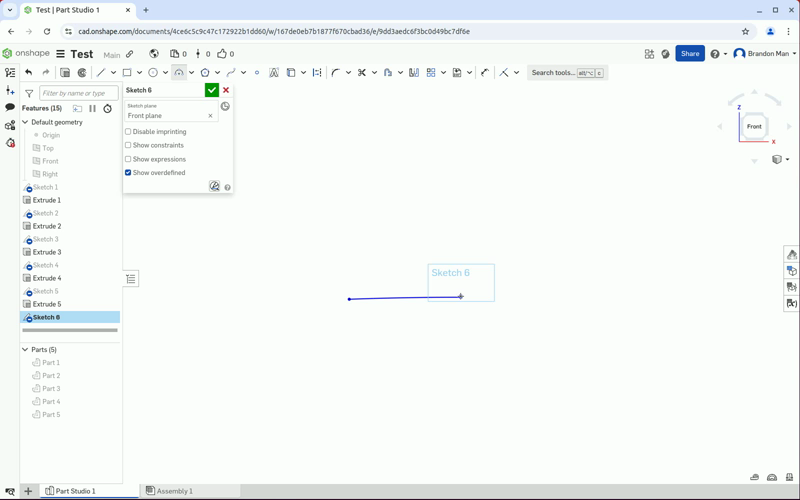
mouse_move(460, 295)
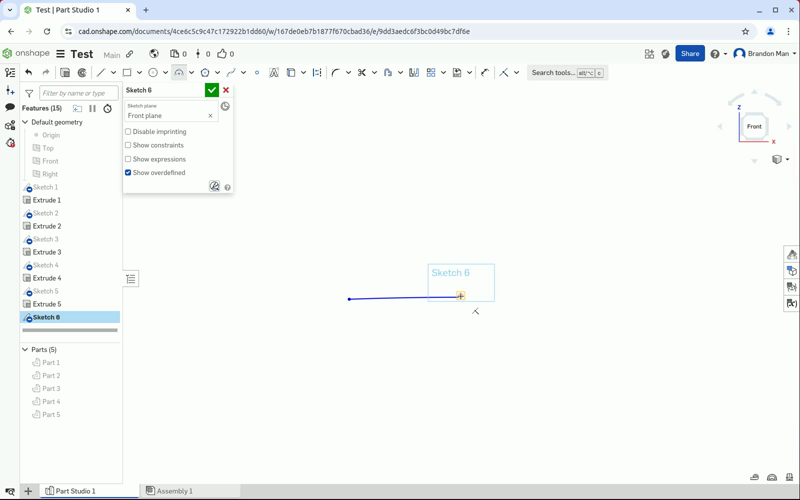
scroll(6)
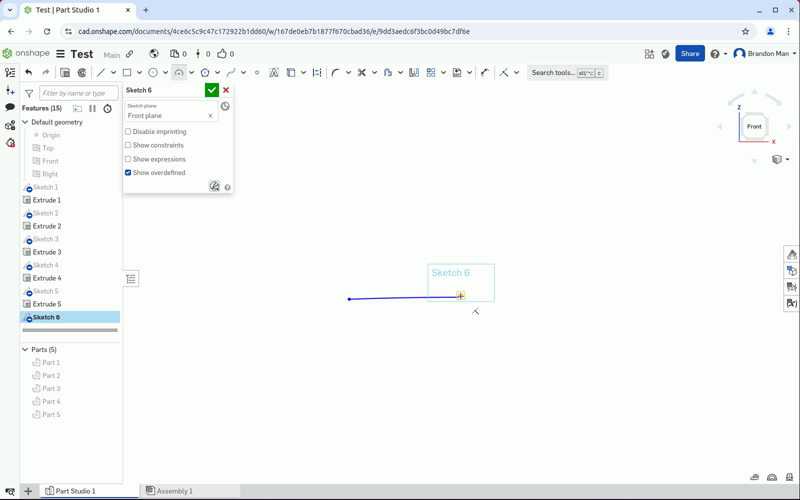
scroll(6)
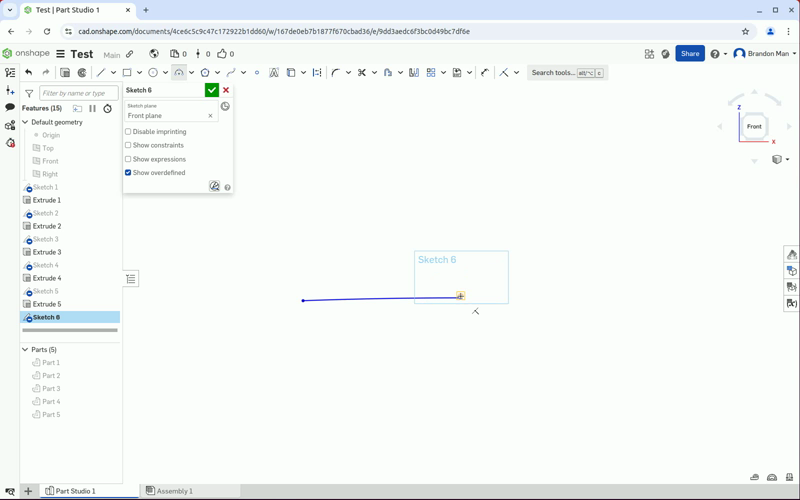
scroll(6)
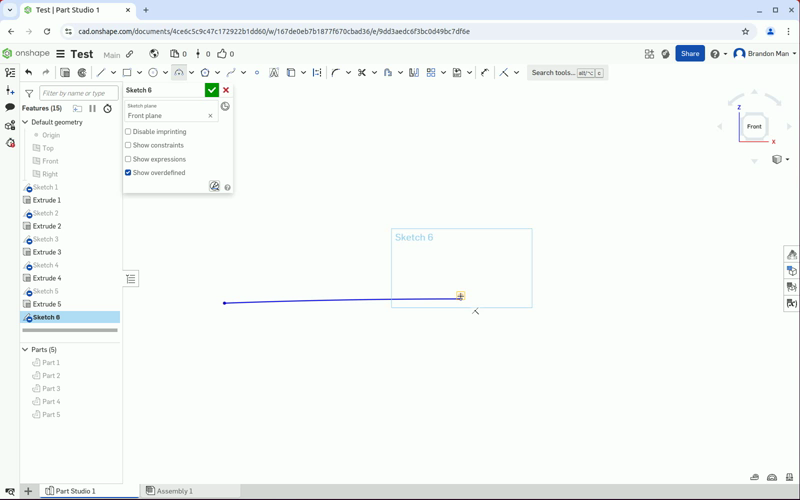
scroll(6)
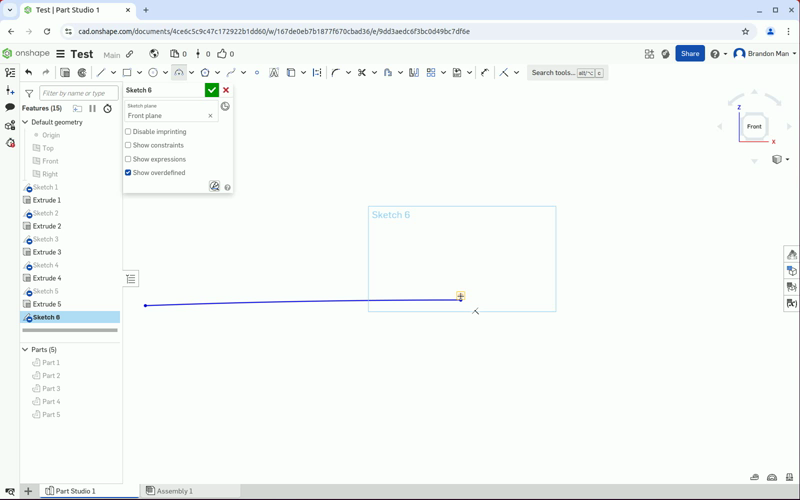
scroll(6)
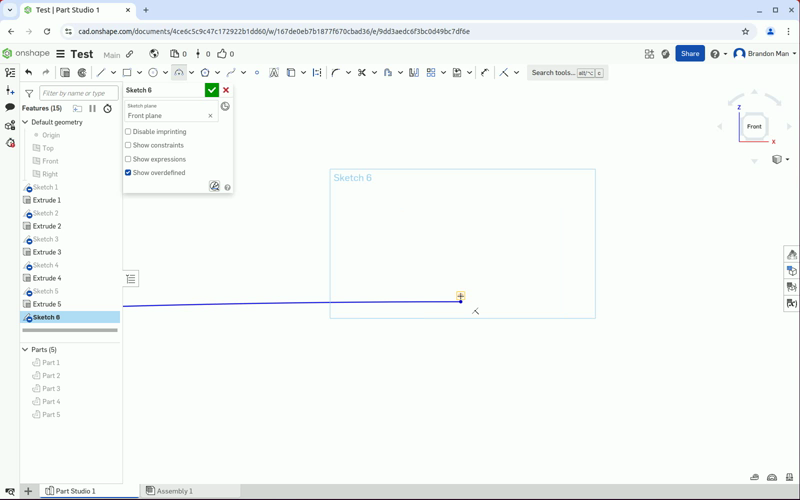
scroll(6)
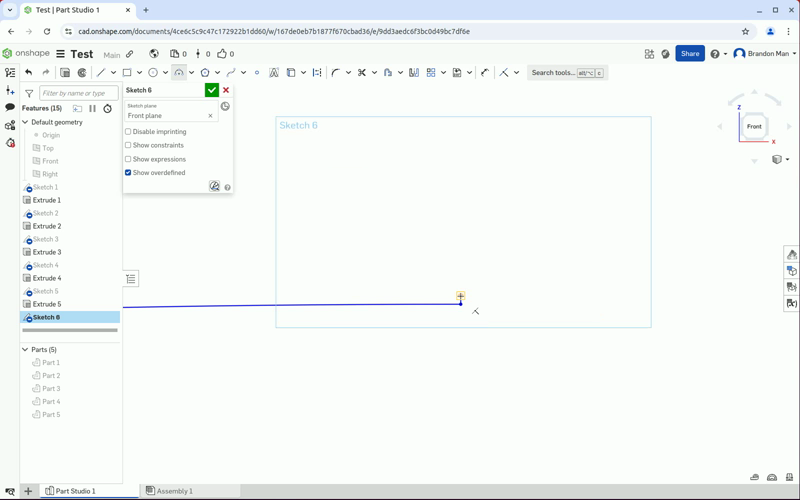
scroll(6)
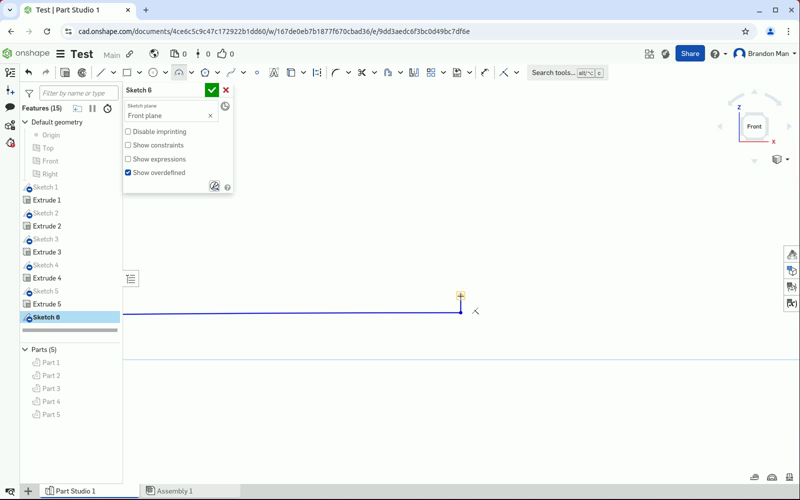
click(460, 295)
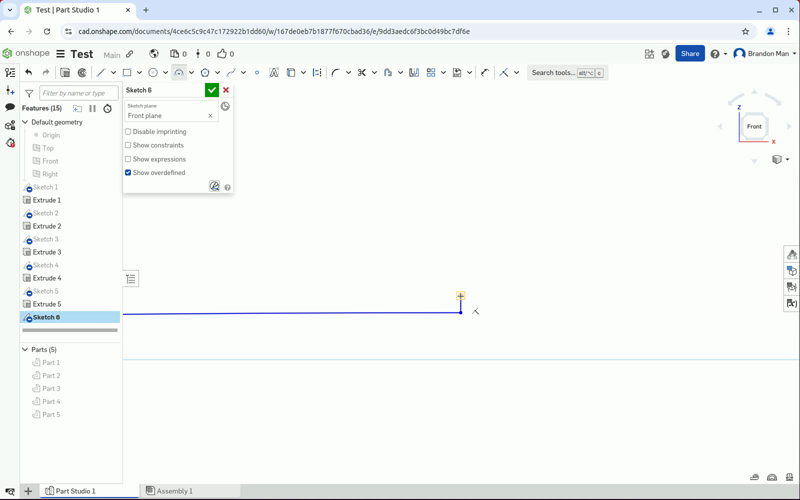
scroll(-6)
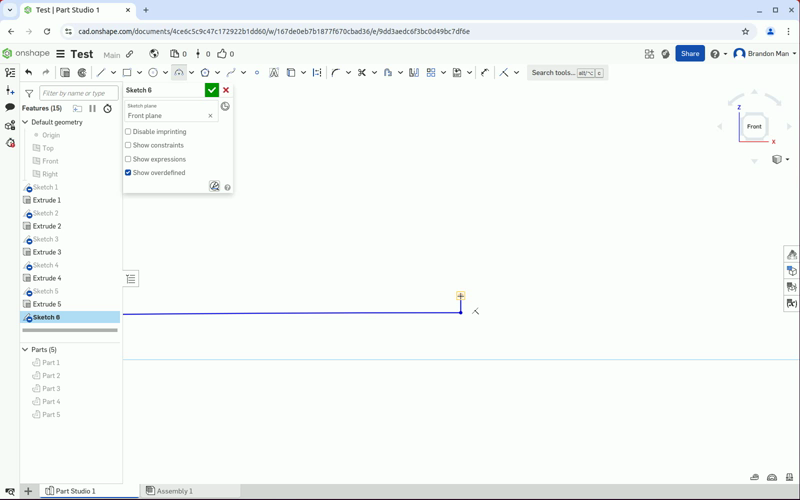
scroll(-6)
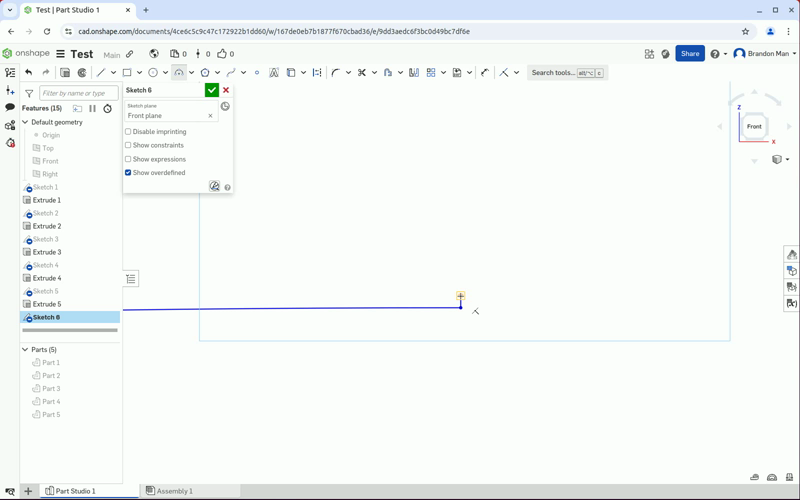
scroll(-6)
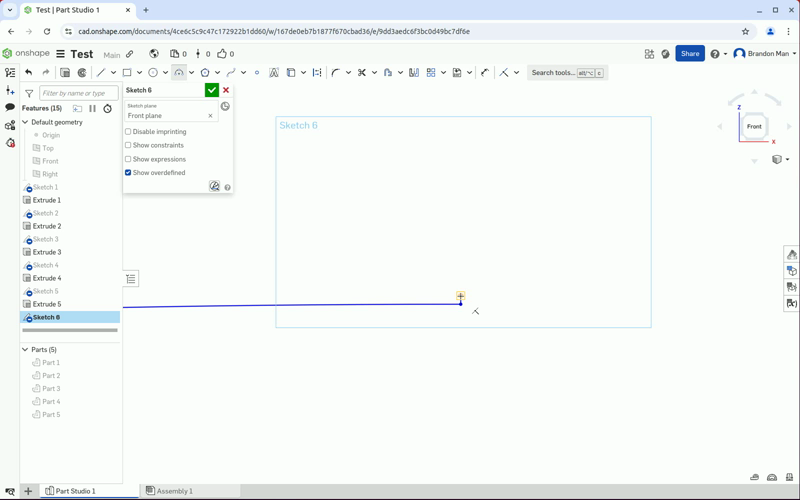
scroll(-6)
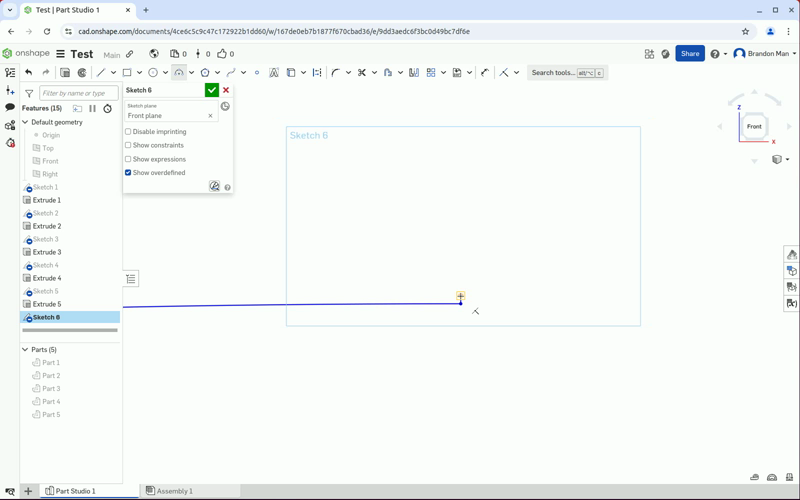
scroll(-6)
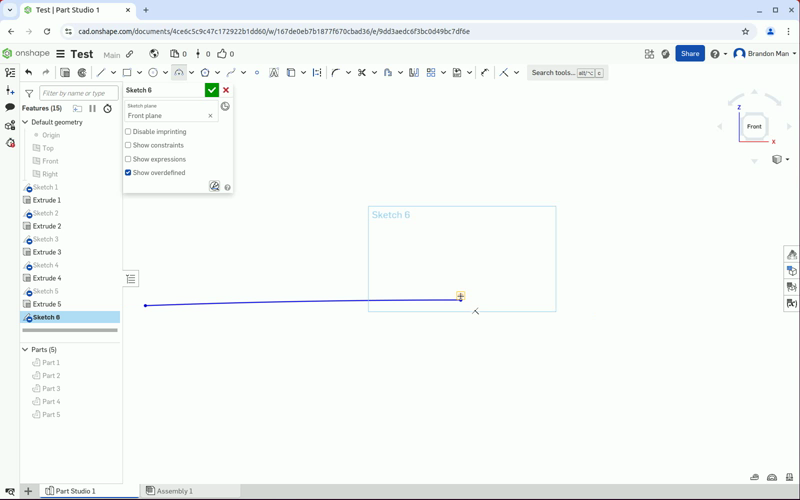
scroll(-6)
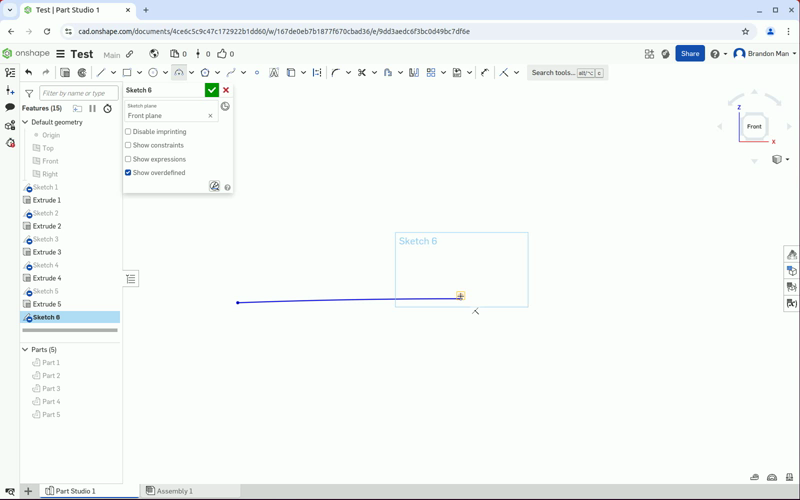
scroll(-6)
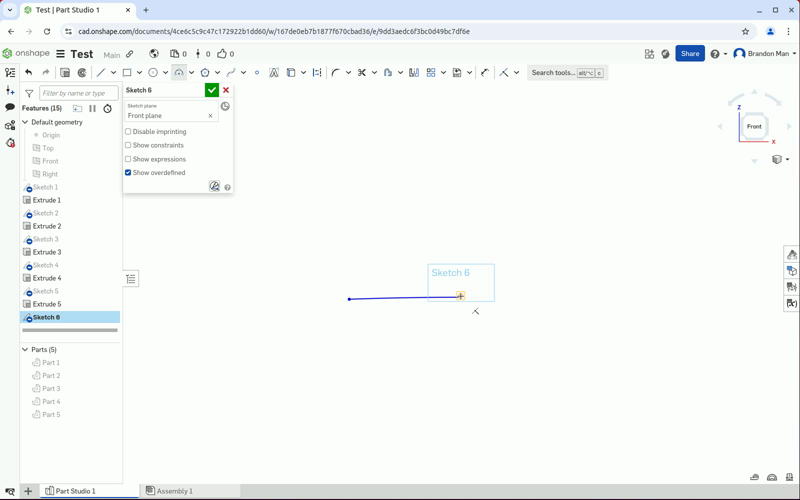
key_down(shift)
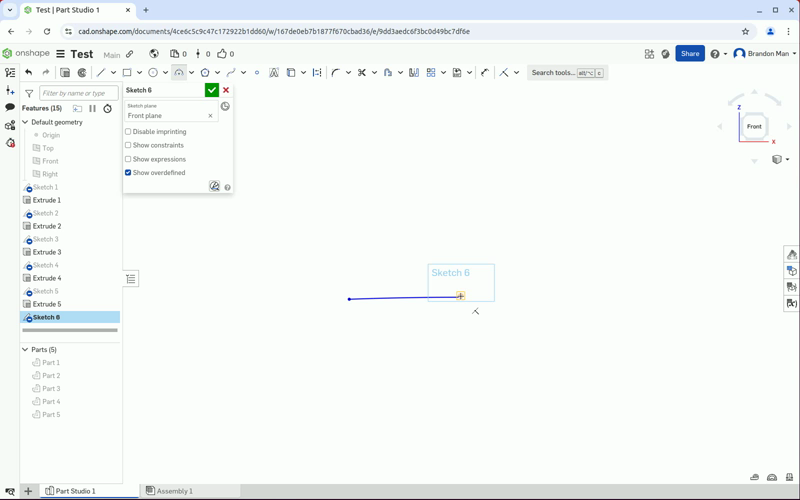
mouse_move(349, 298)
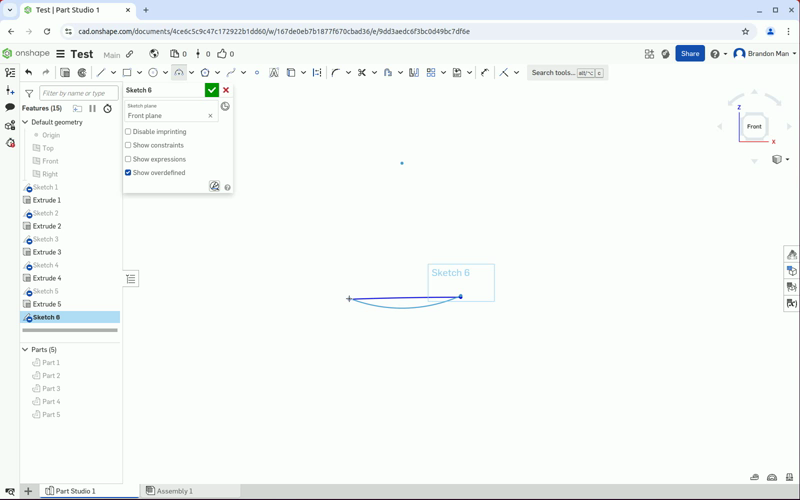
scroll(6)
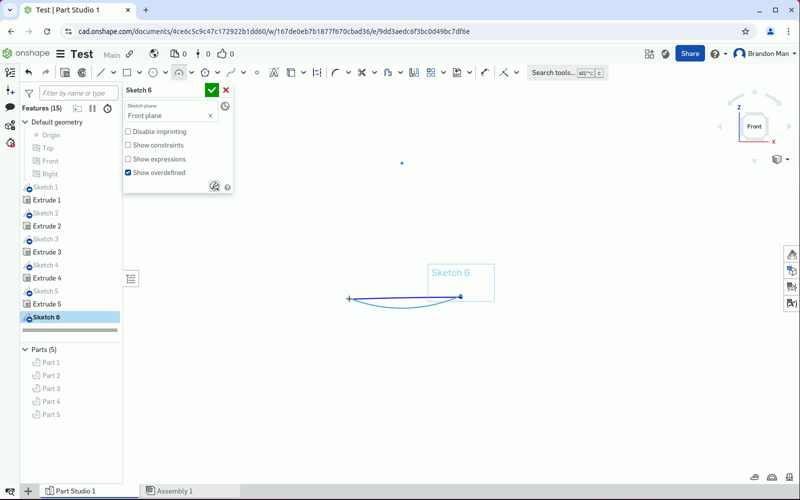
scroll(6)
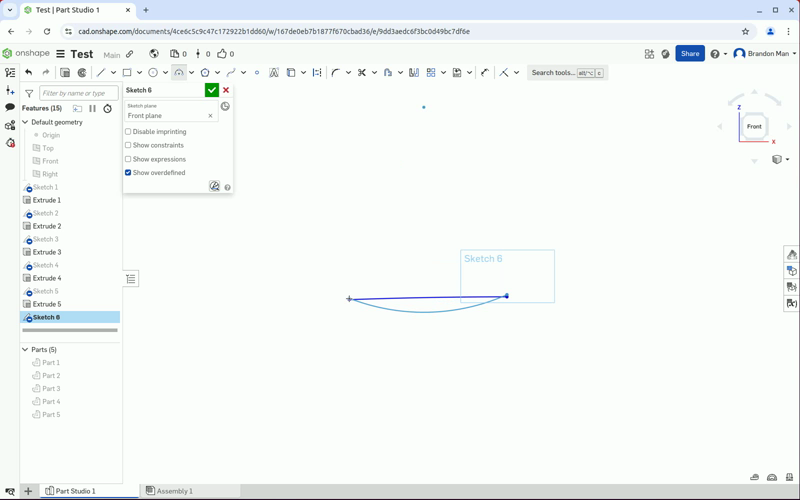
scroll(6)
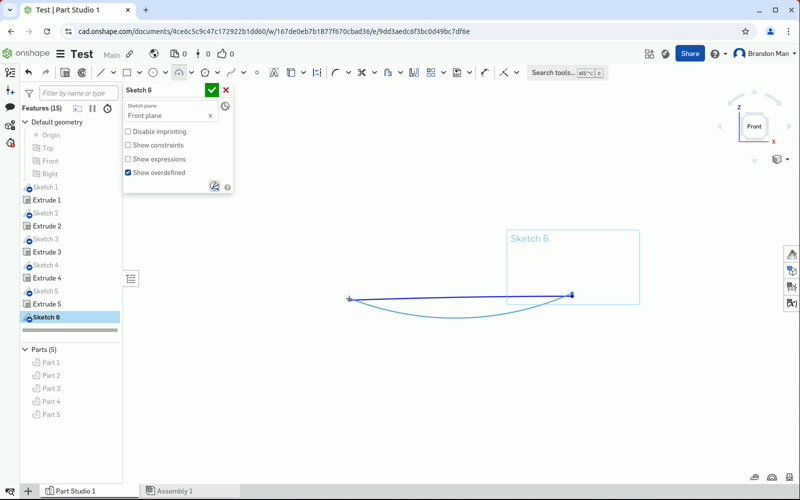
scroll(6)
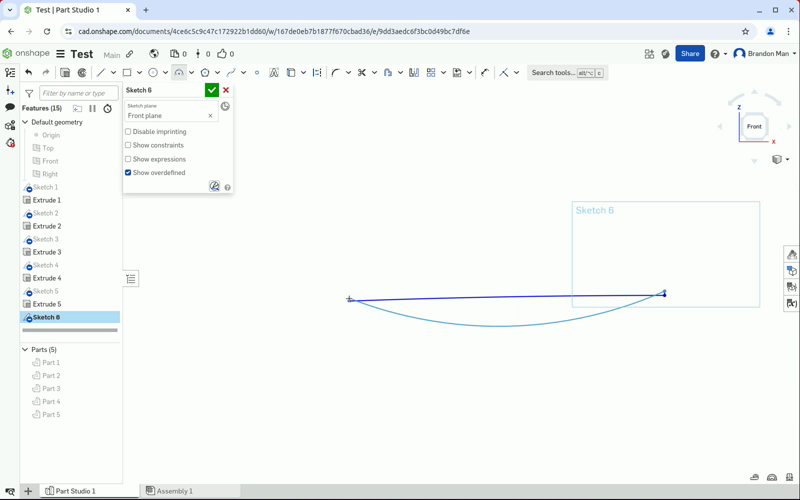
scroll(6)
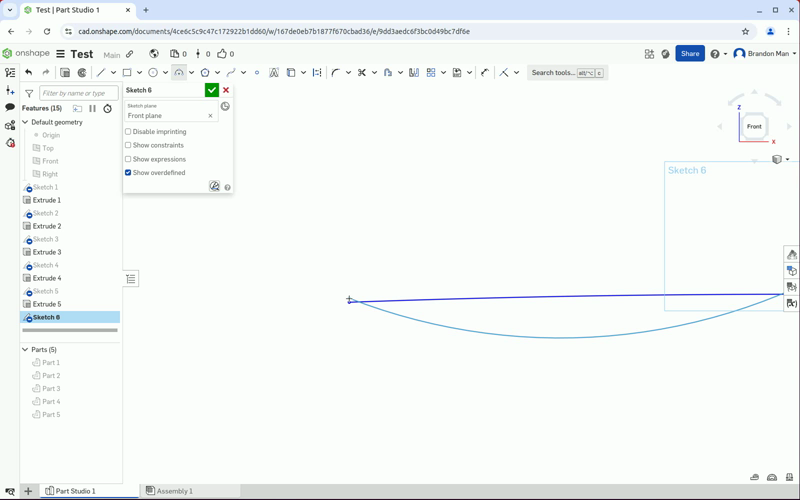
scroll(6)
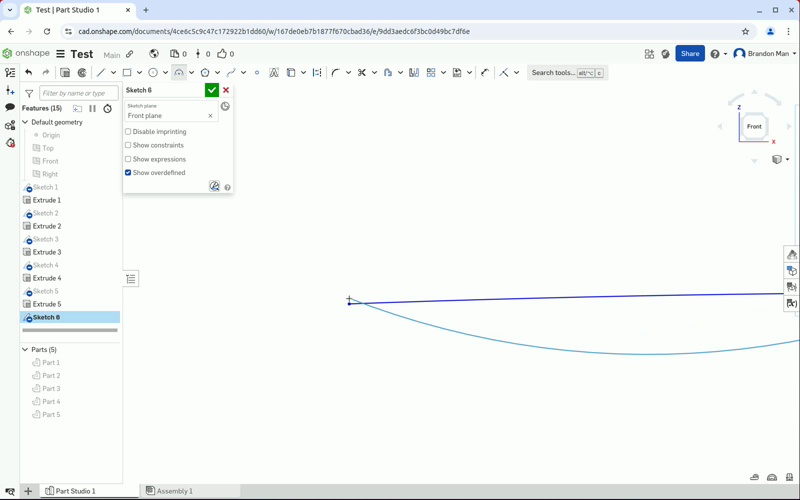
scroll(6)
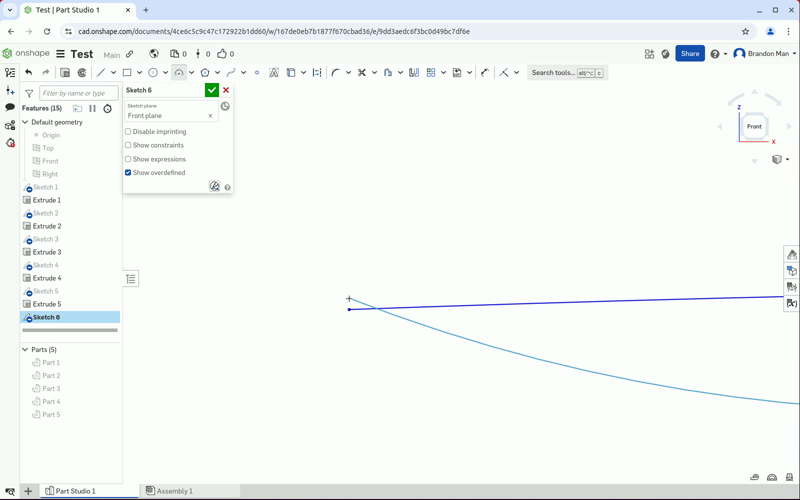
click(349, 298)
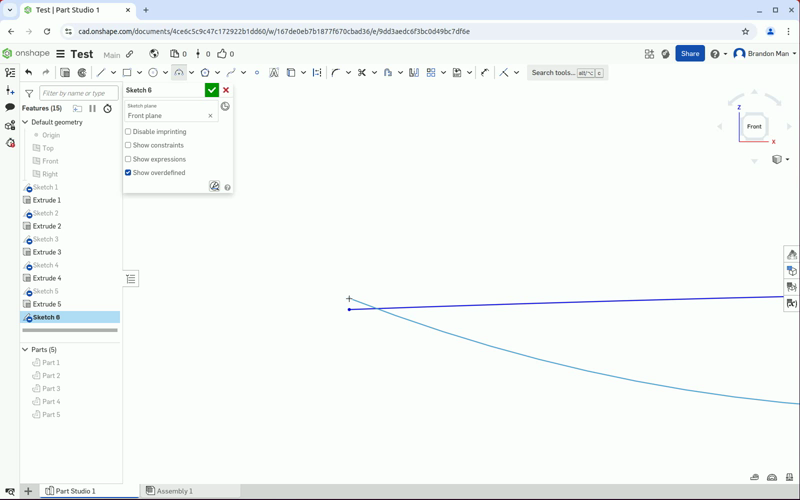
scroll(-6)
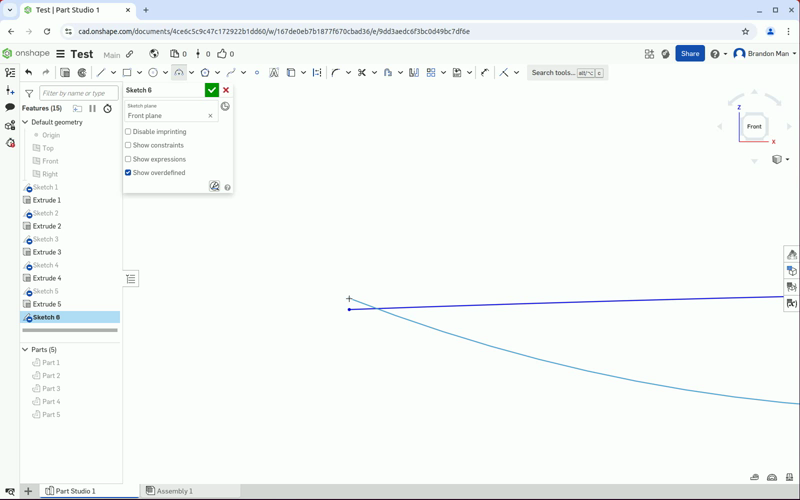
scroll(-6)
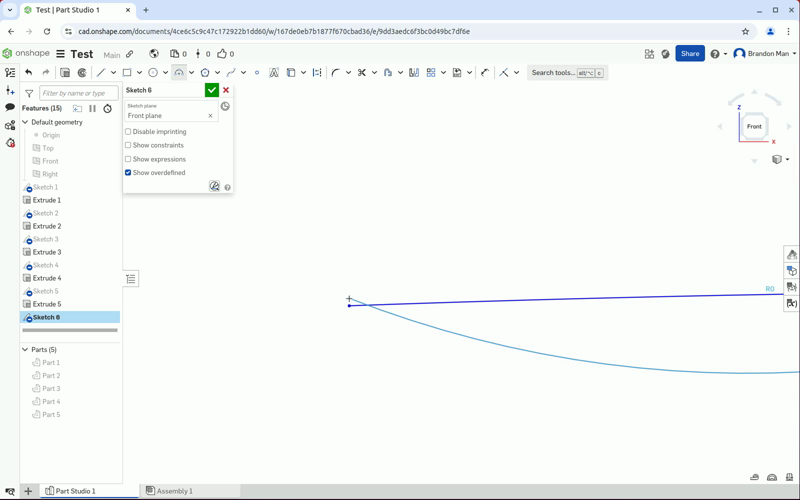
scroll(-6)
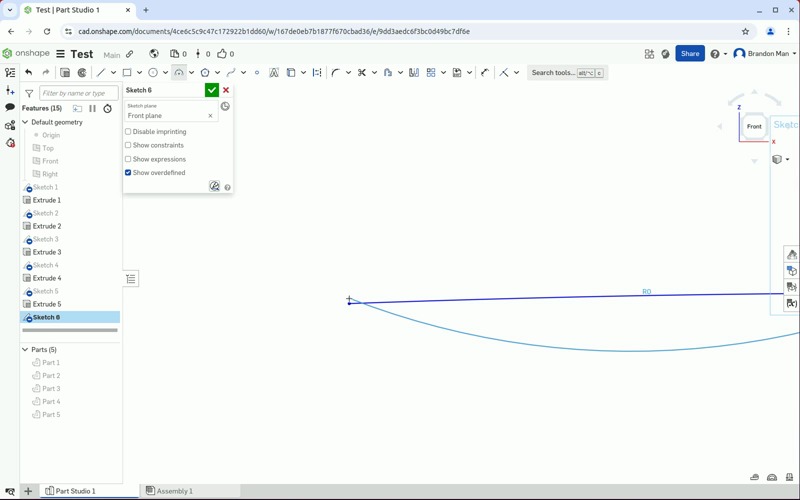
scroll(-6)
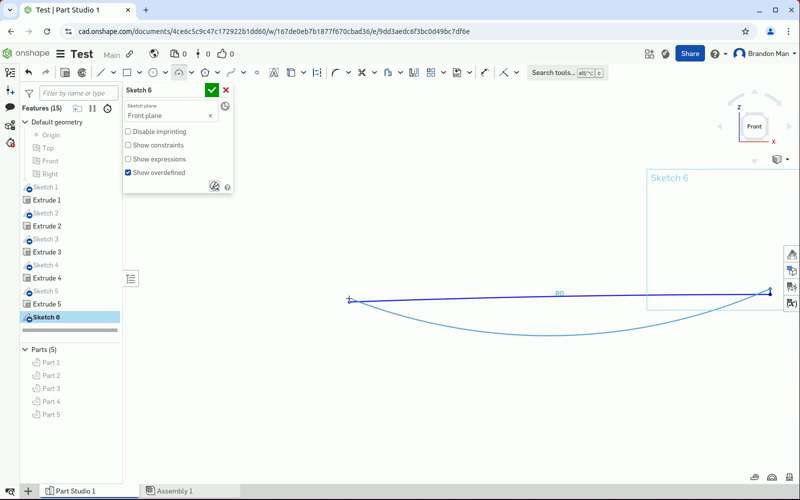
scroll(-6)
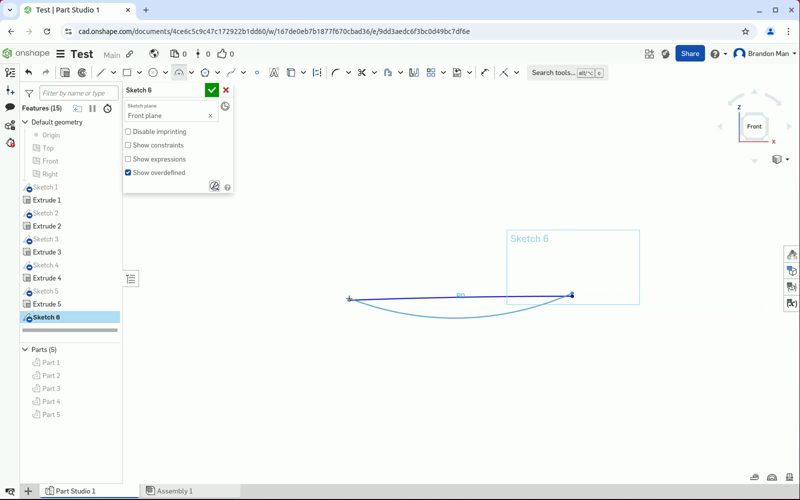
scroll(-6)
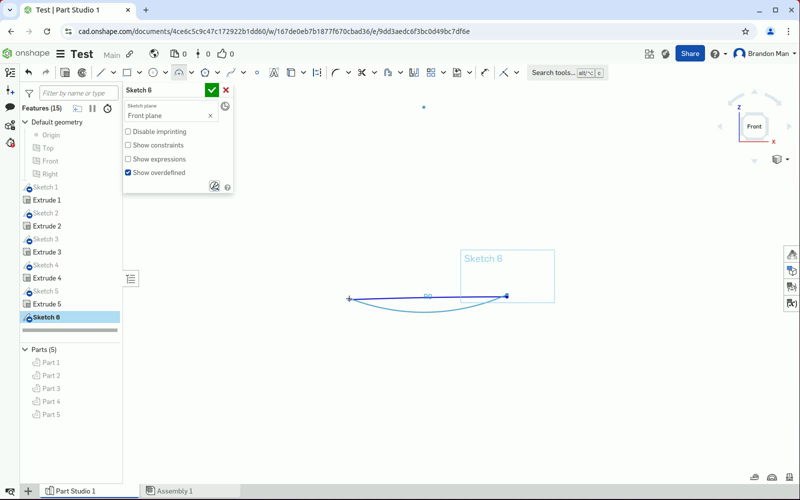
scroll(-6)
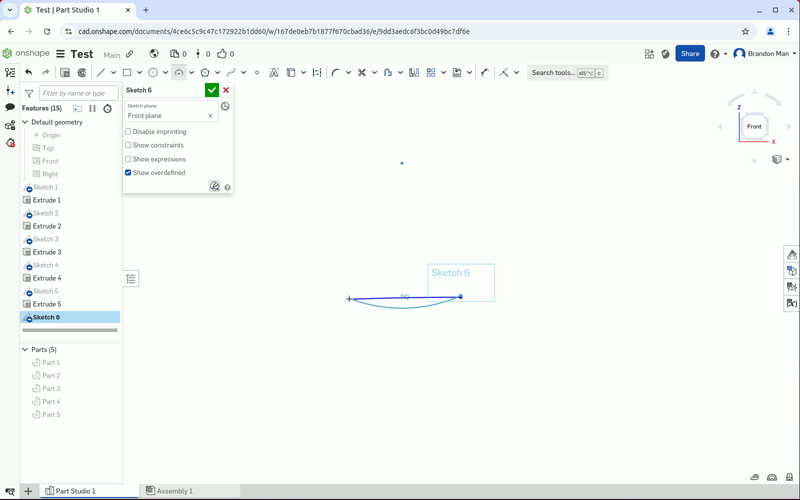
mouse_move(404, 296)
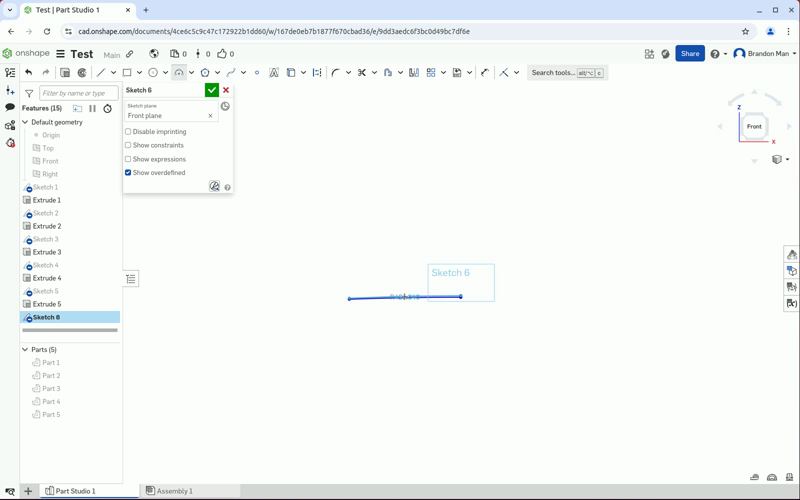
scroll(6)
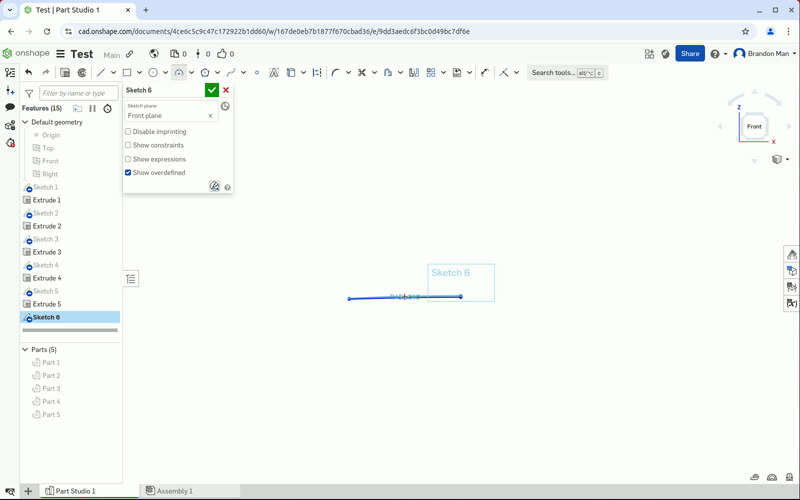
scroll(6)
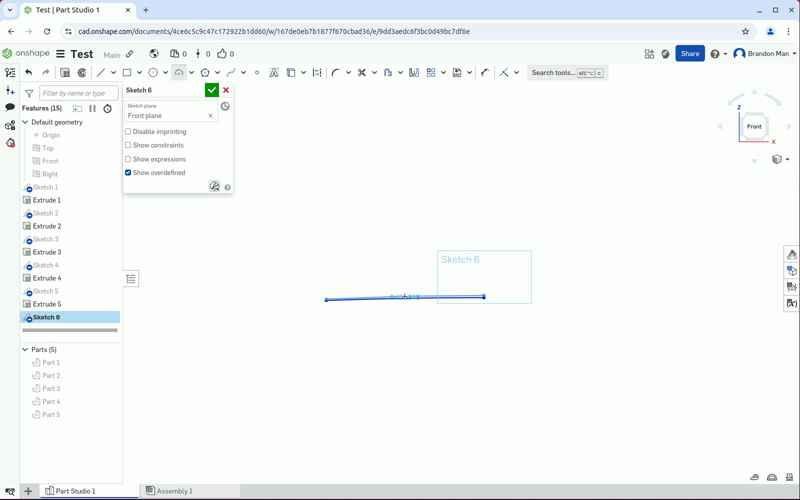
scroll(6)
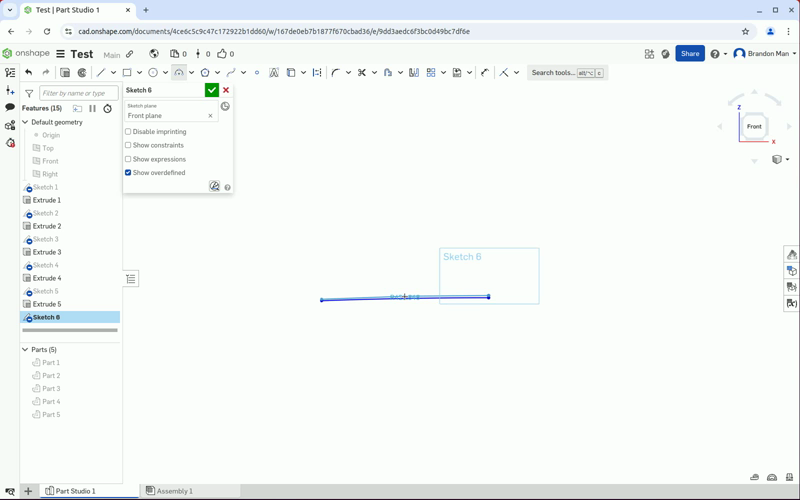
scroll(6)
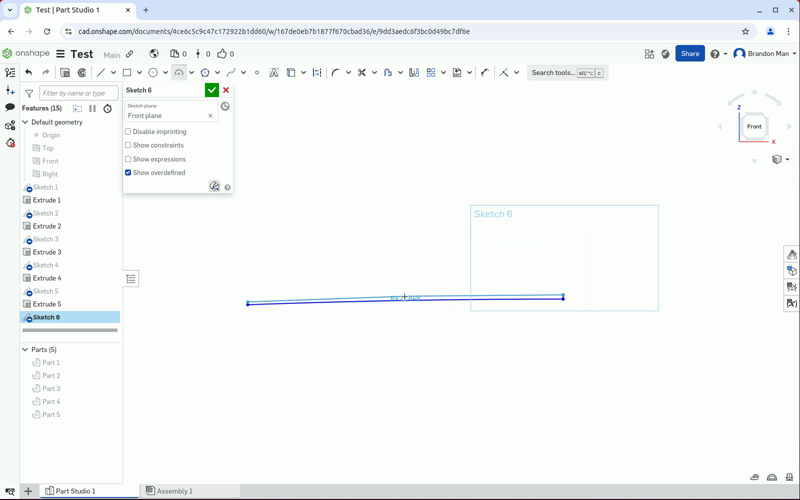
scroll(6)
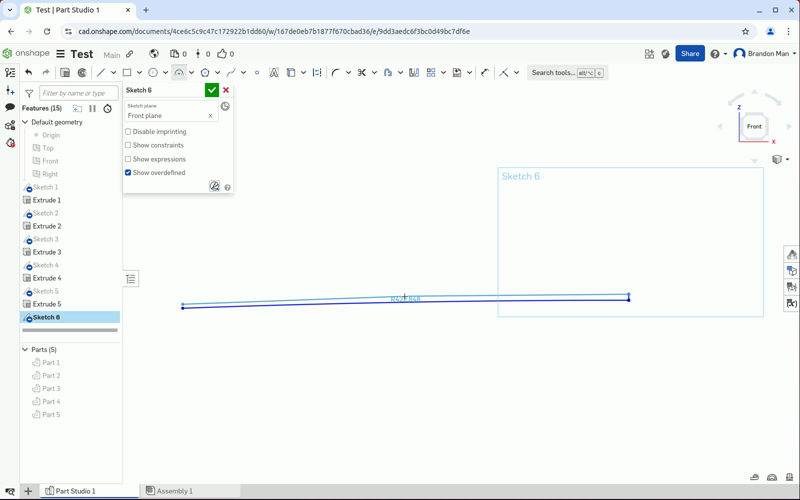
scroll(6)
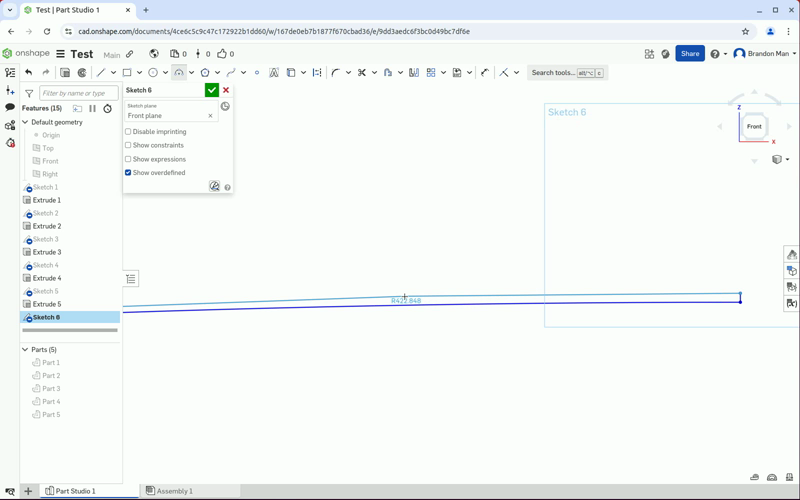
scroll(6)
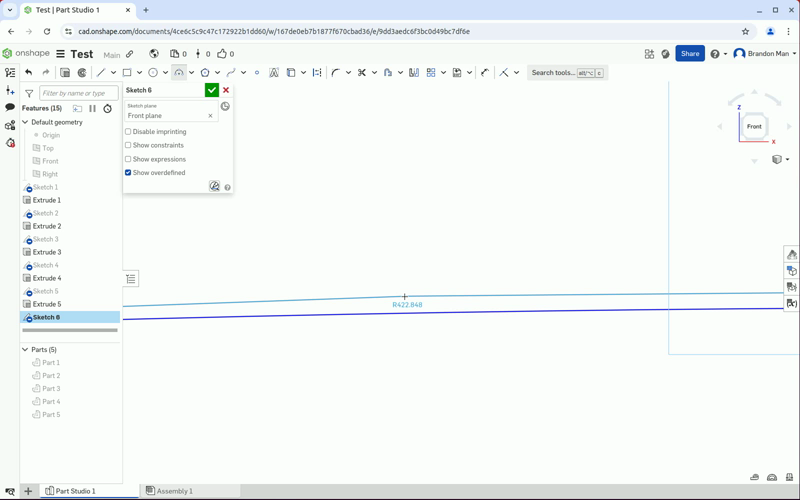
click(404, 296)
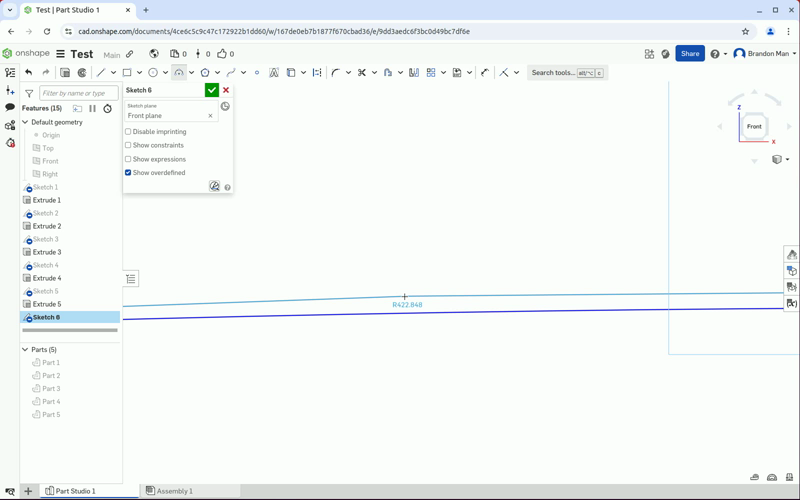
scroll(-6)
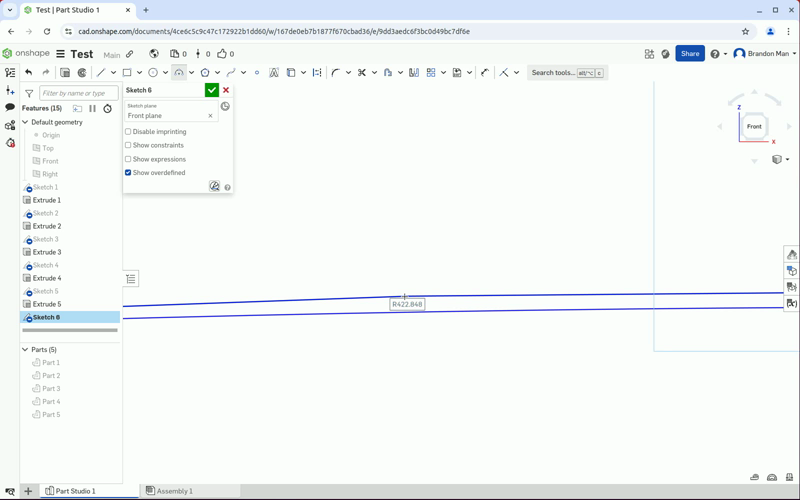
scroll(-6)
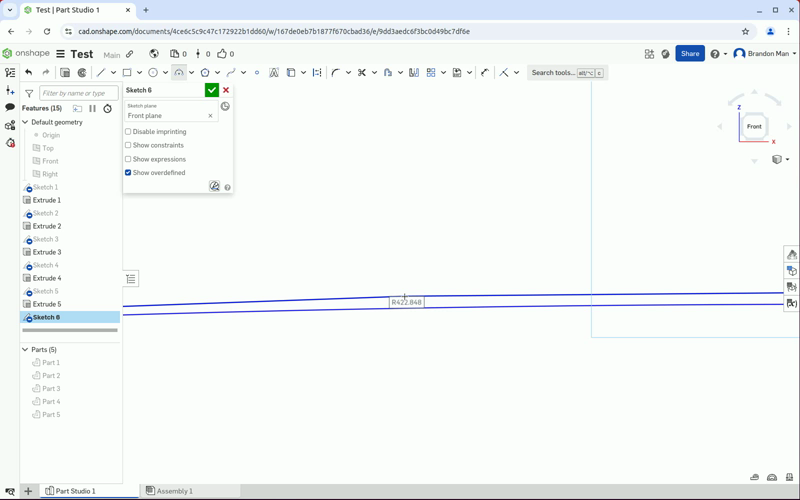
scroll(-6)
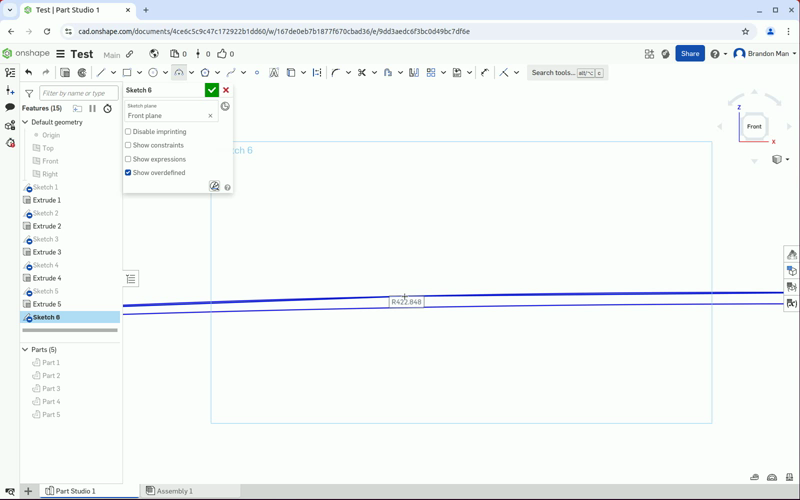
scroll(-6)
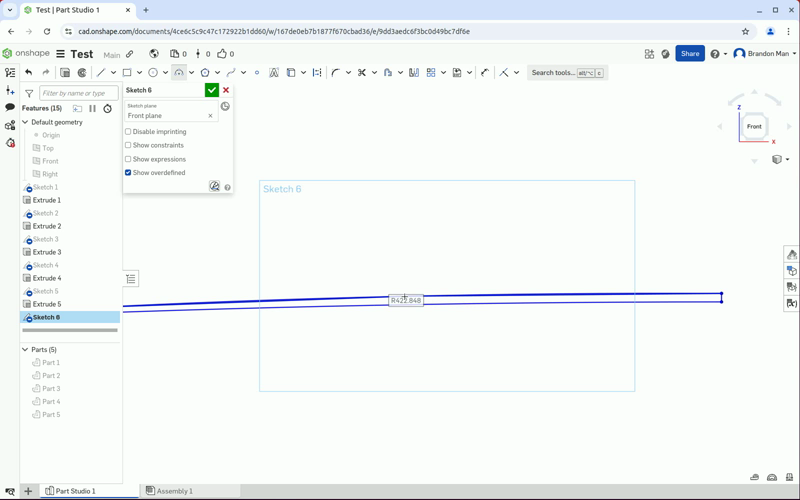
scroll(-6)
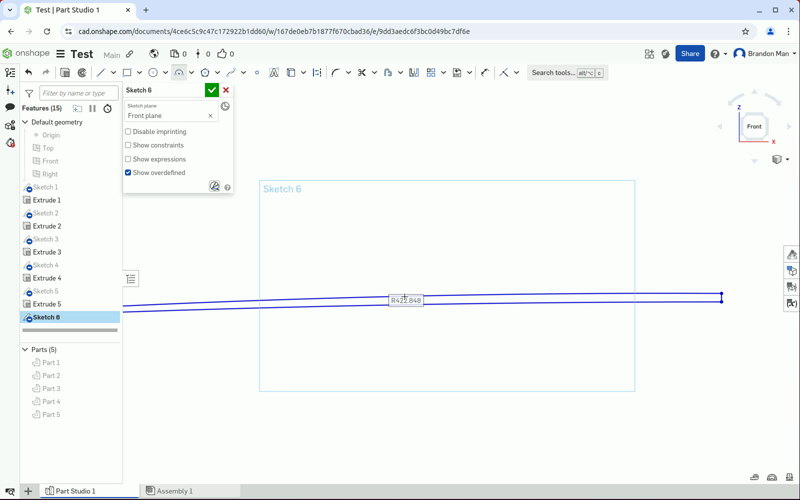
scroll(-6)
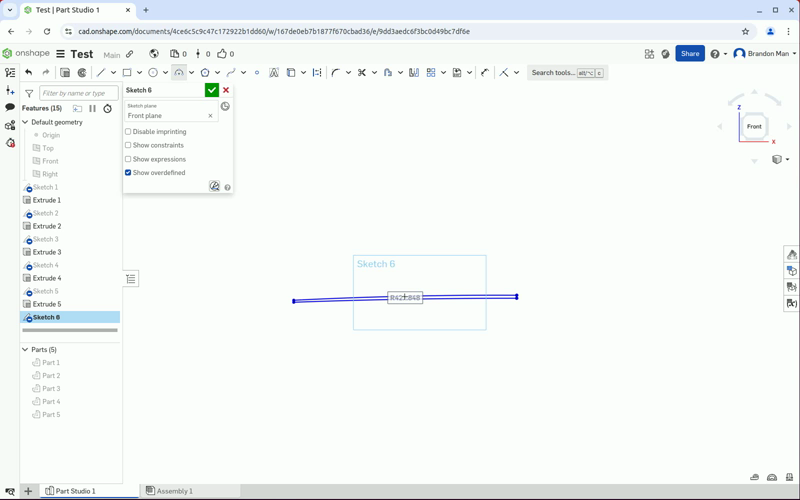
scroll(-6)
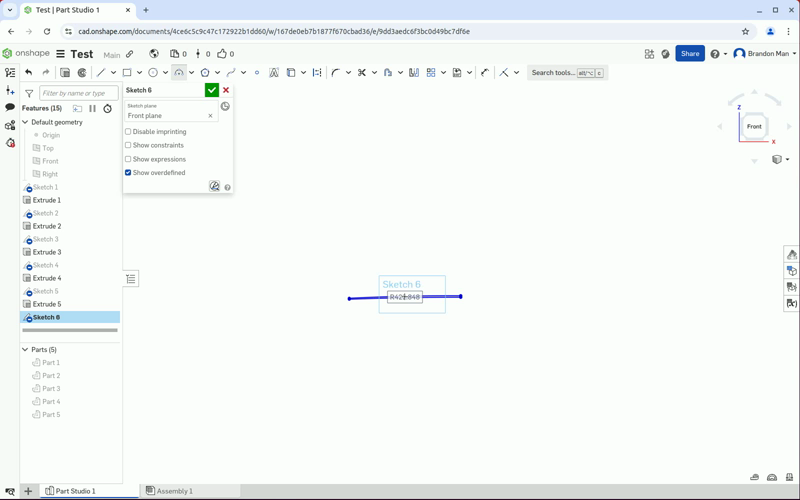
key_up(shift)
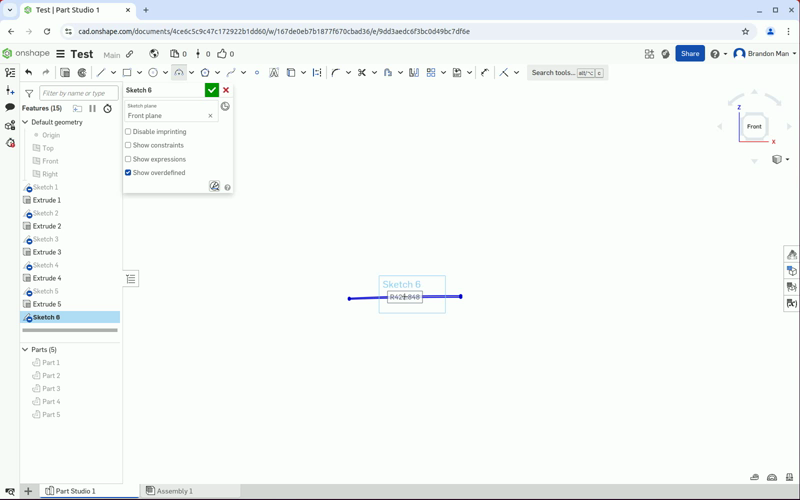
key(esc)
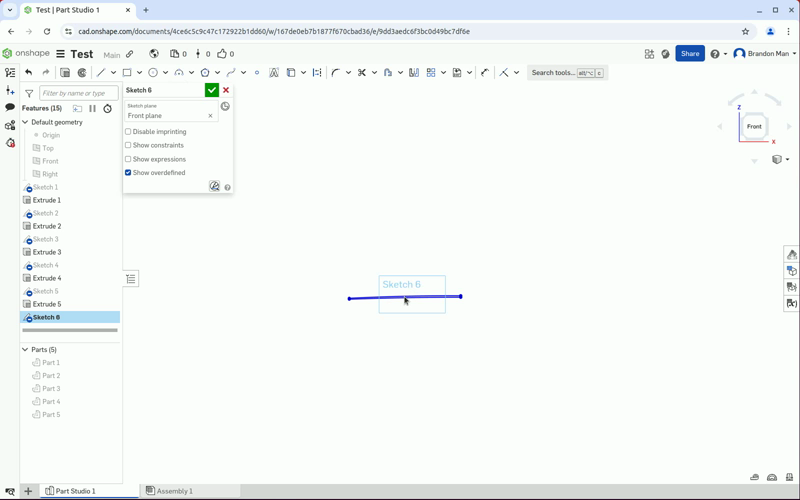
key(l)
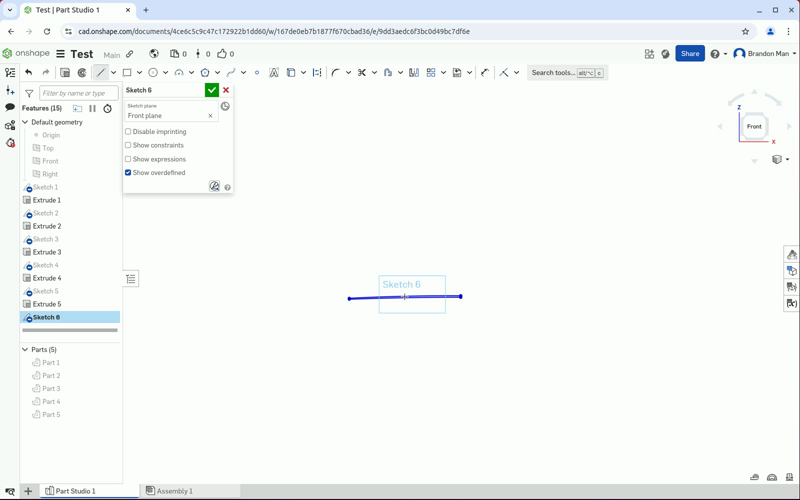
mouse_move(349, 298)
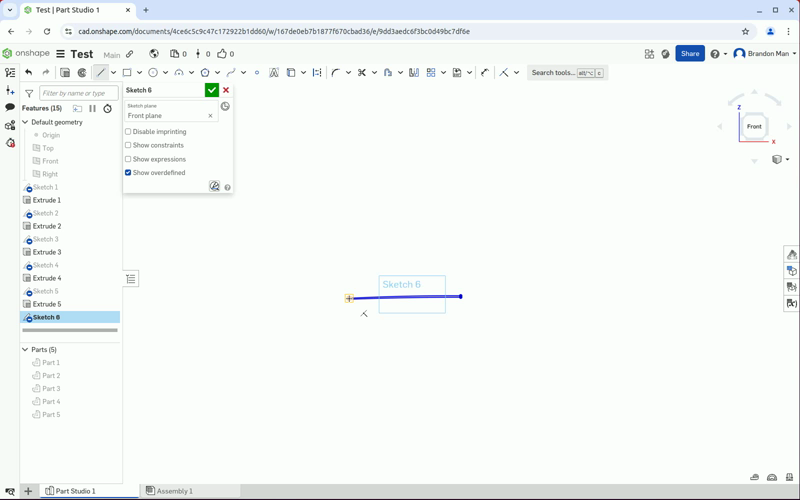
scroll(6)
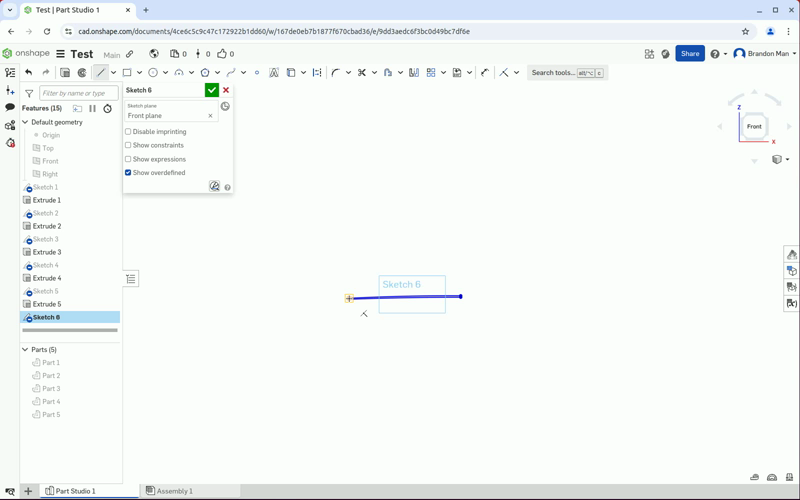
scroll(6)
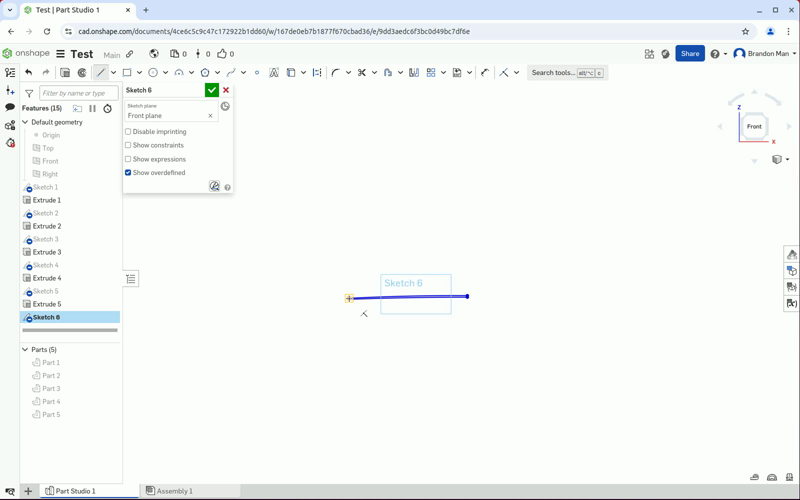
scroll(6)
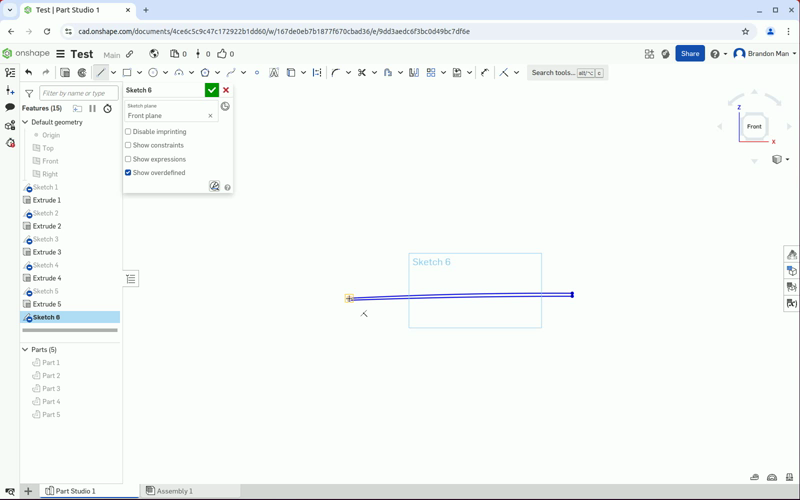
scroll(6)
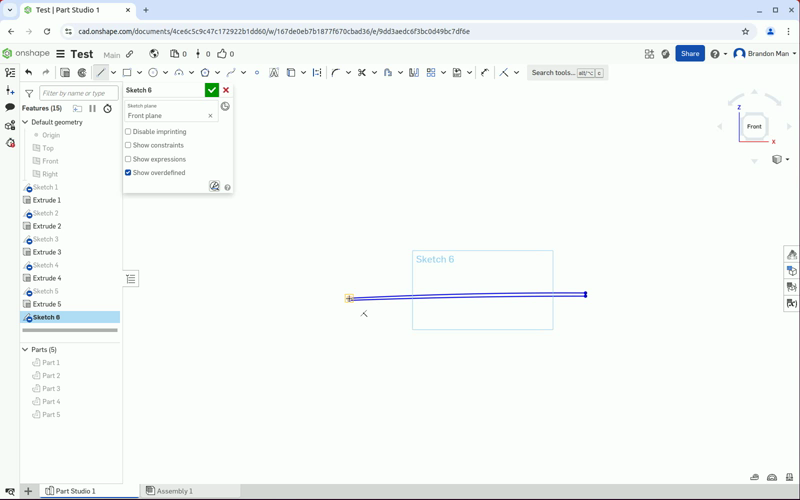
scroll(6)
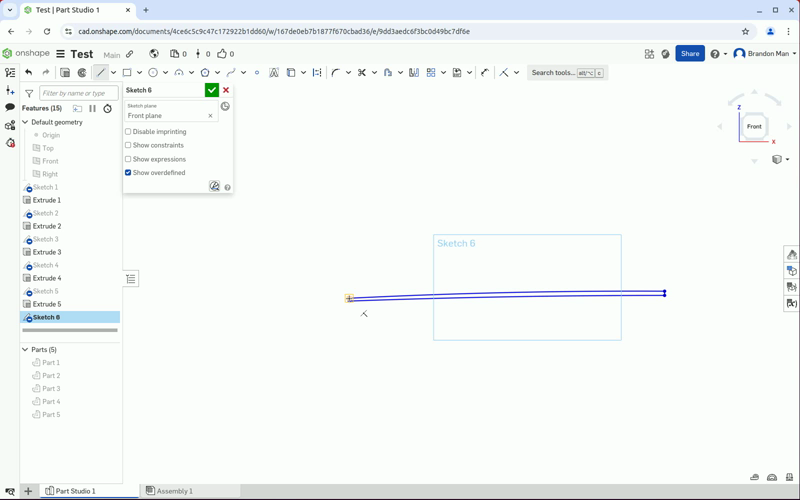
scroll(6)
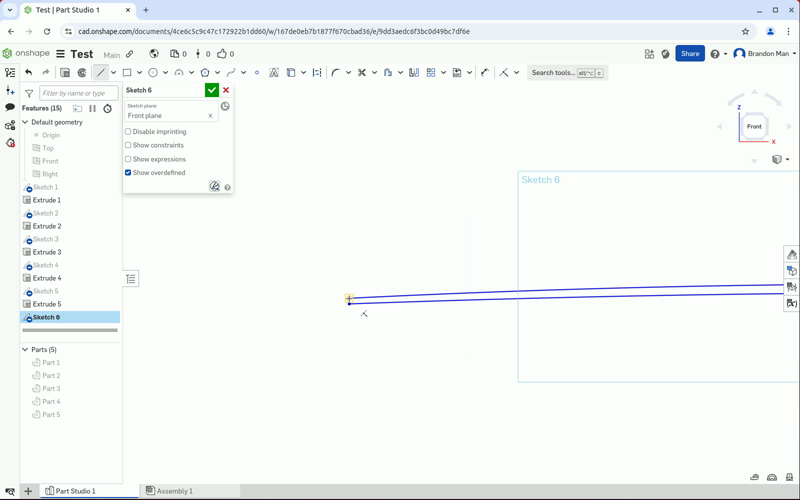
scroll(6)
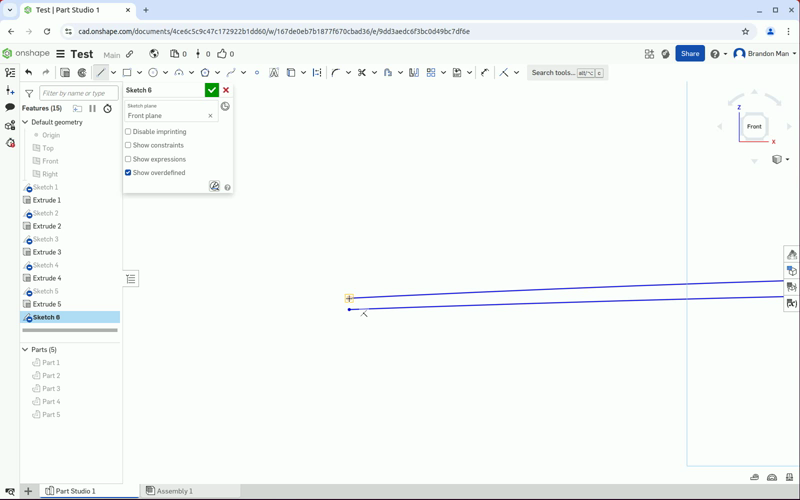
click(349, 298)
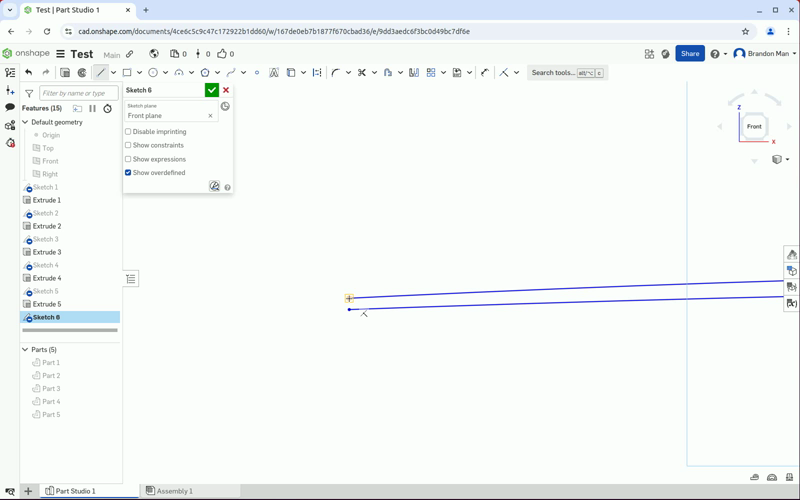
scroll(-6)
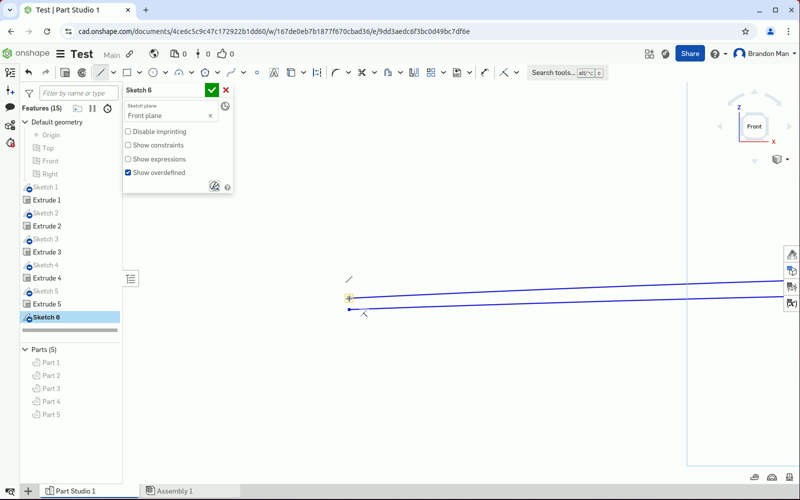
scroll(-6)
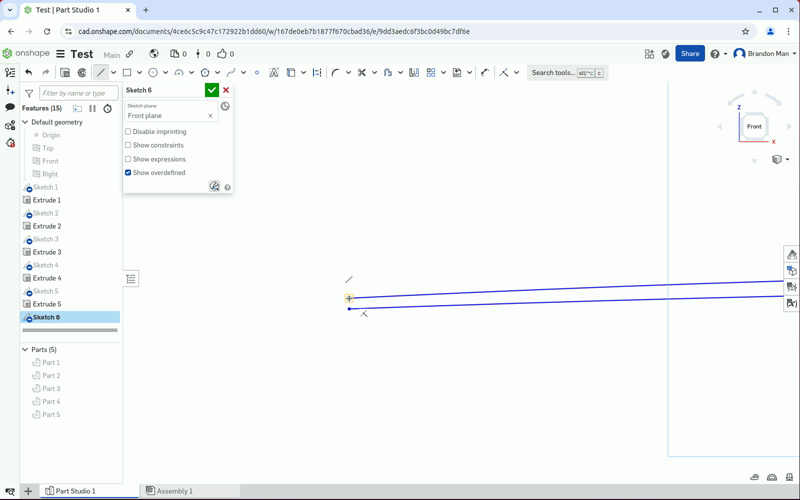
scroll(-6)
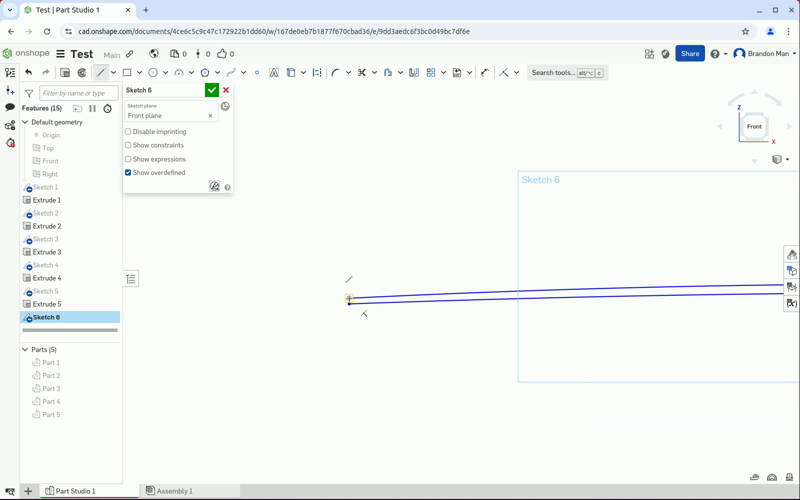
scroll(-6)
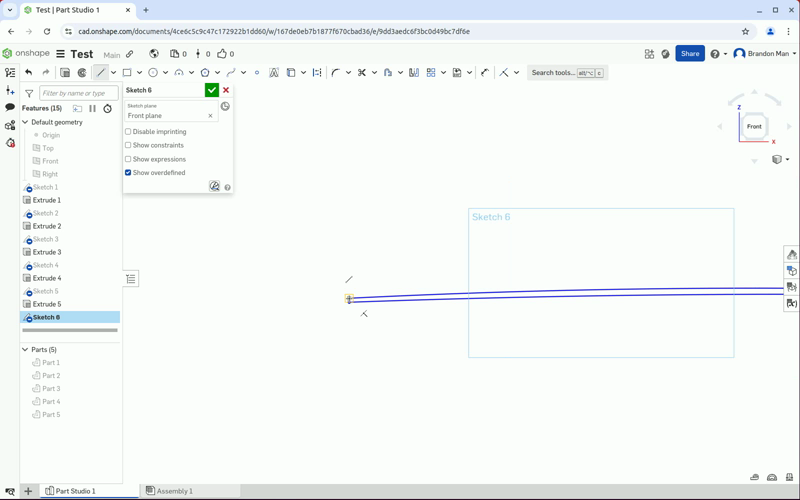
scroll(-6)
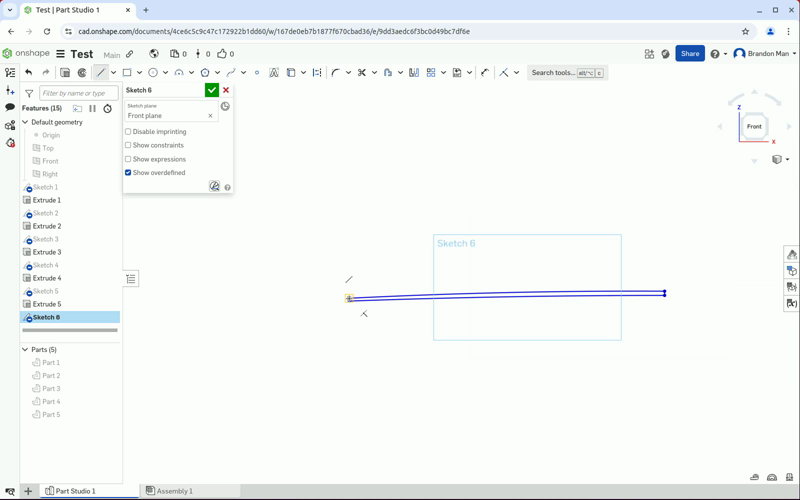
scroll(-6)
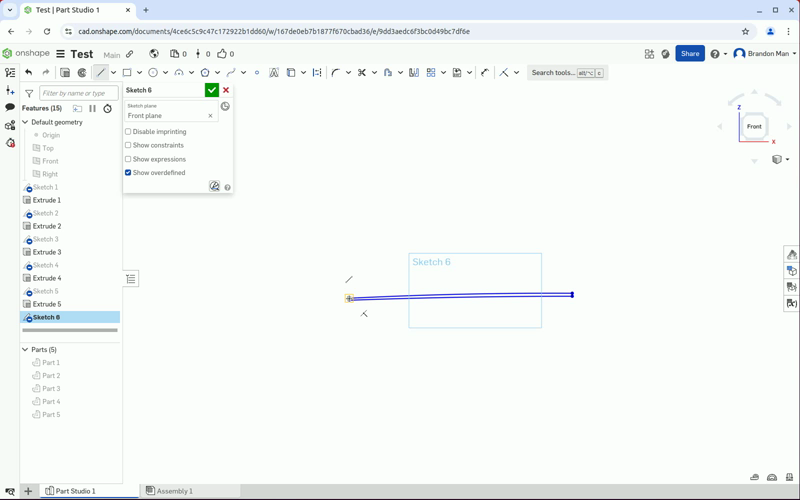
scroll(-6)
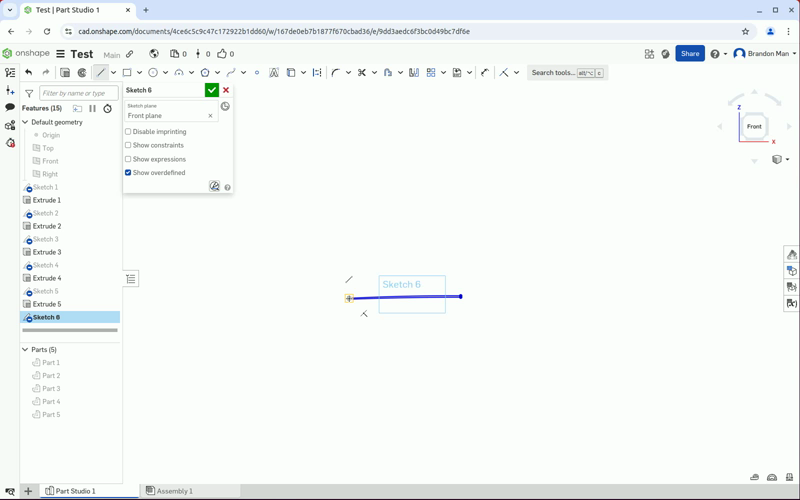
mouse_move(379, 298)
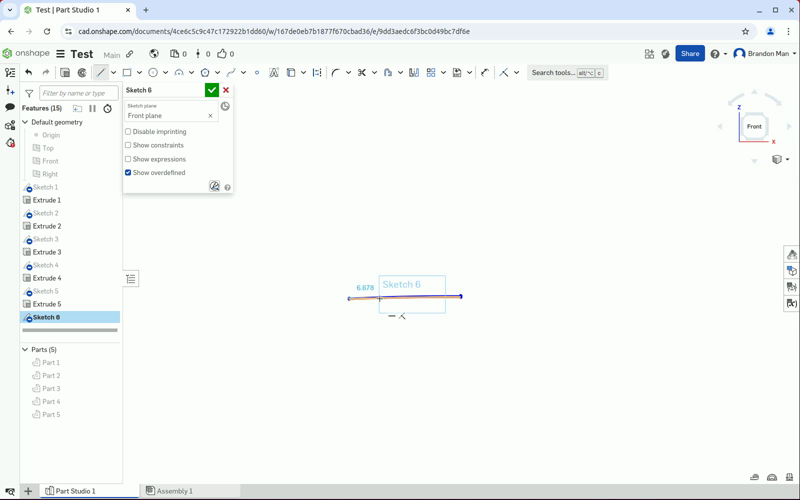
key_down(shift)
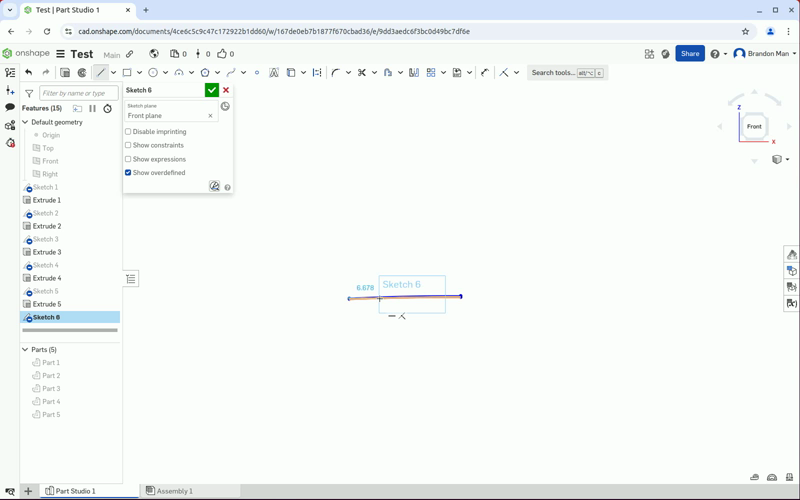
mouse_move(349, 299)
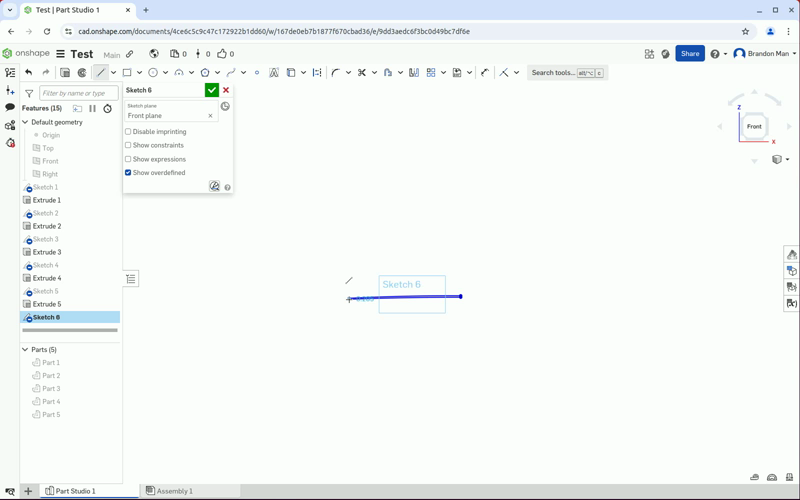
scroll(6)
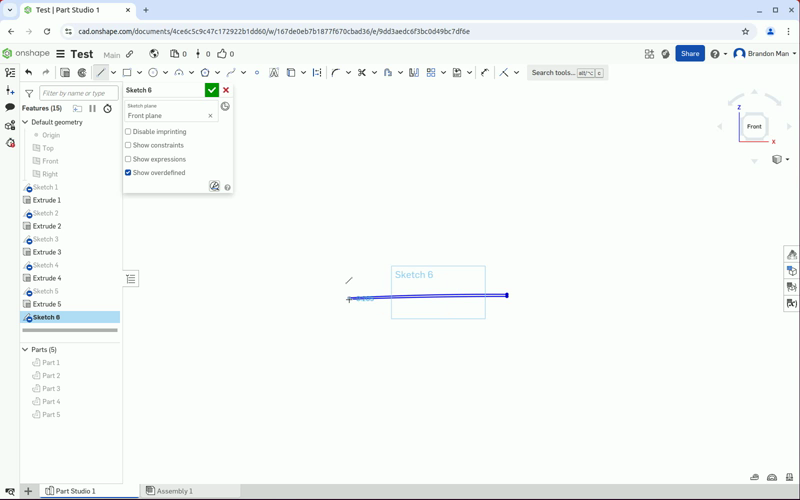
scroll(6)
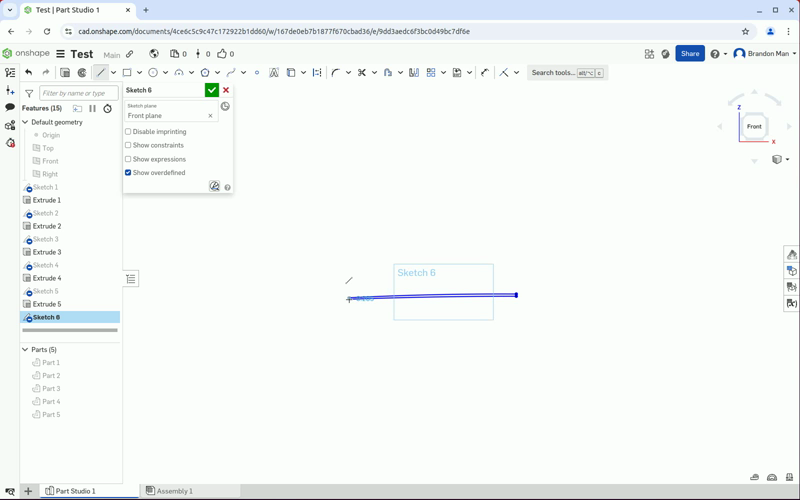
scroll(6)
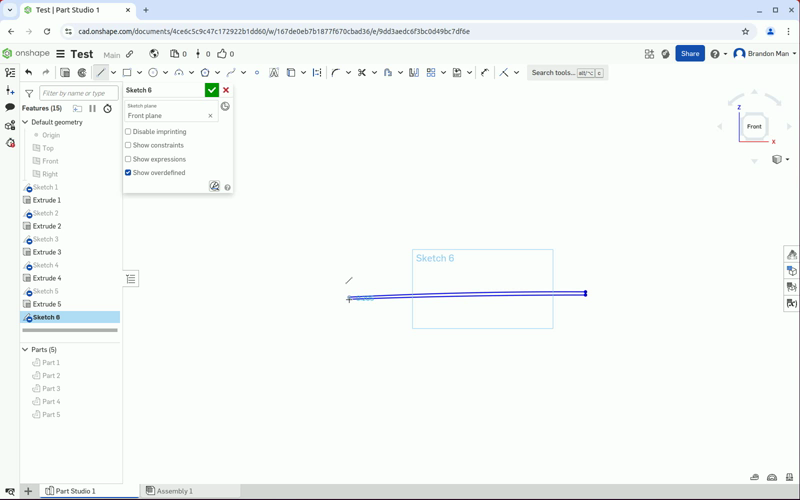
scroll(6)
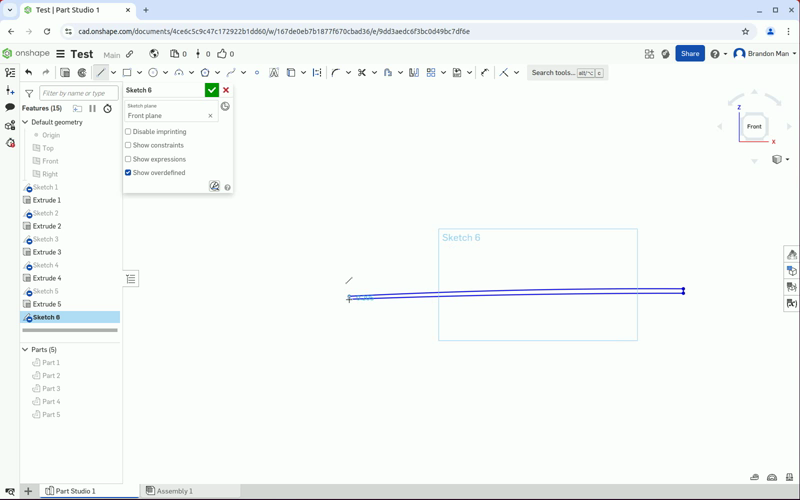
scroll(6)
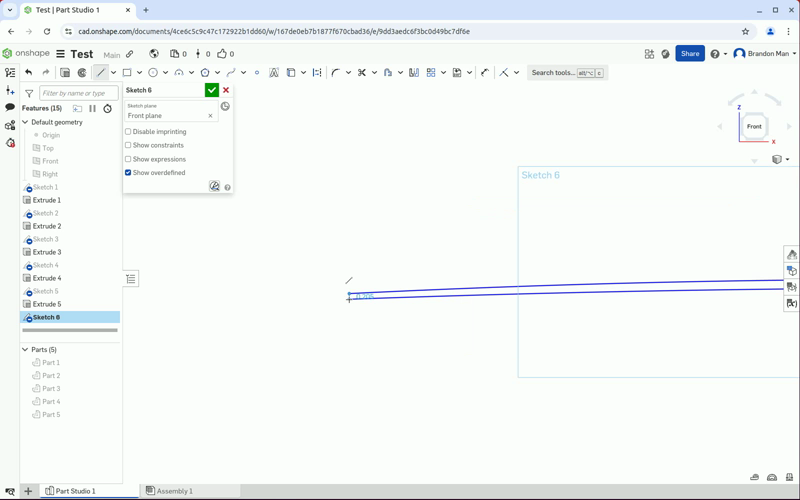
scroll(6)
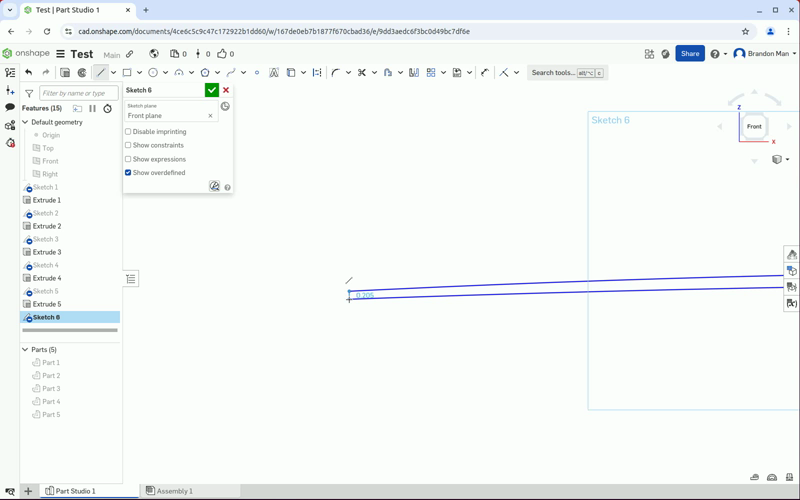
scroll(6)
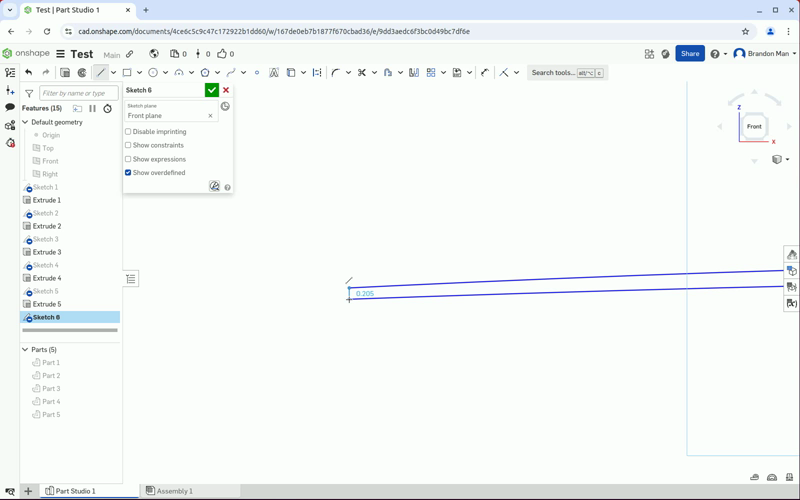
key_up(shift)
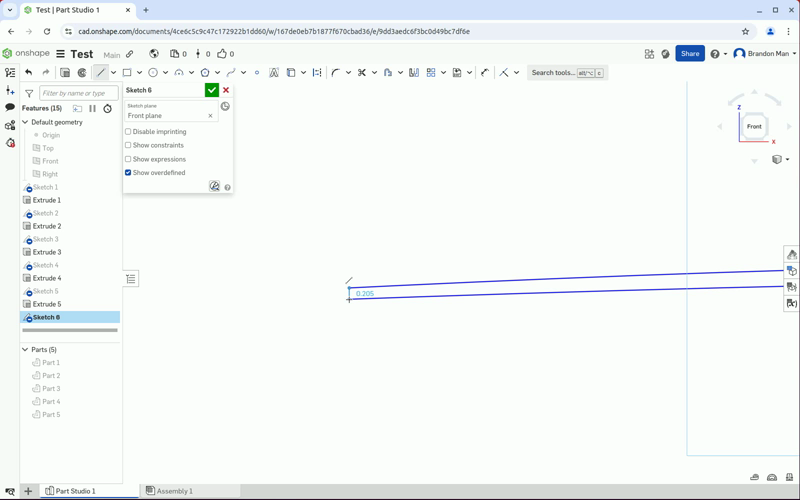
click(349, 299)
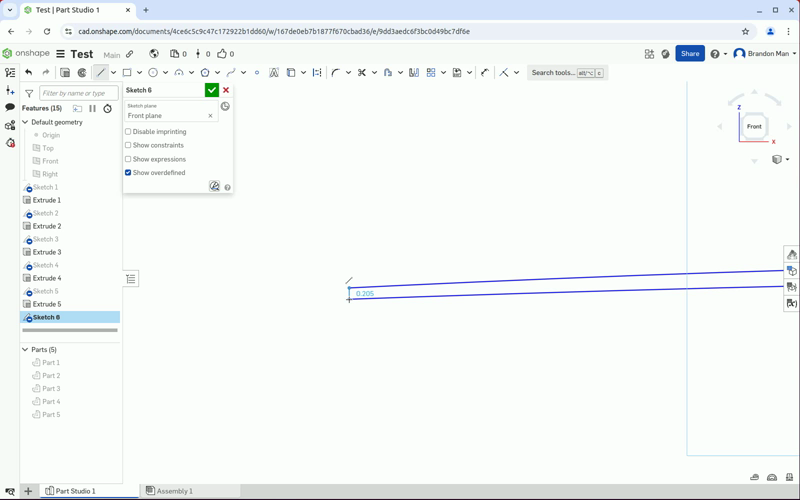
scroll(-6)
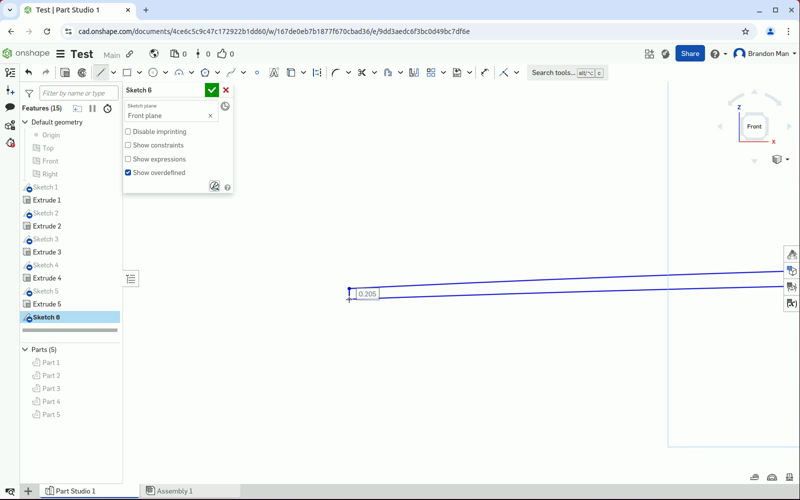
scroll(-6)
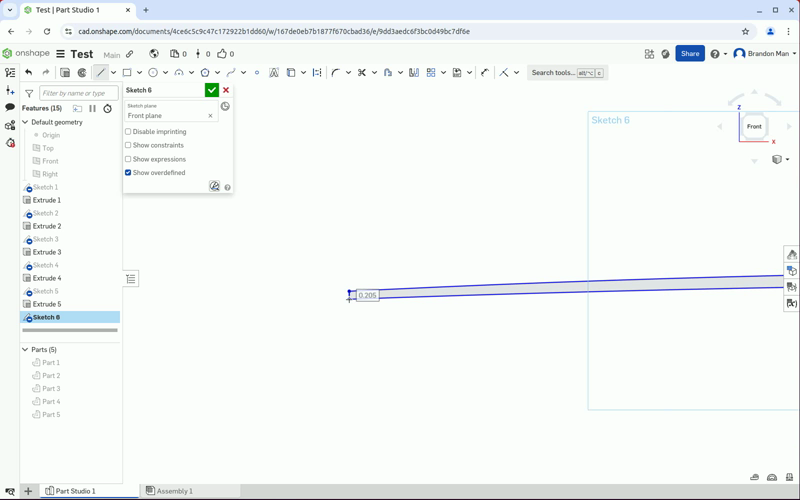
scroll(-6)
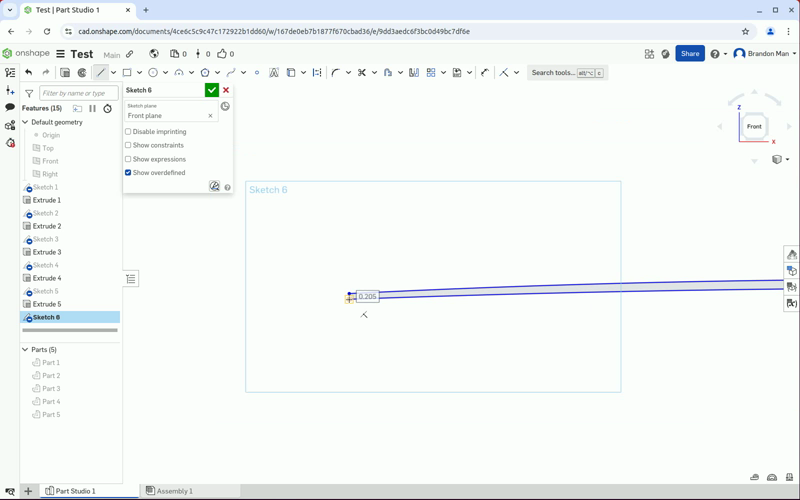
scroll(-6)
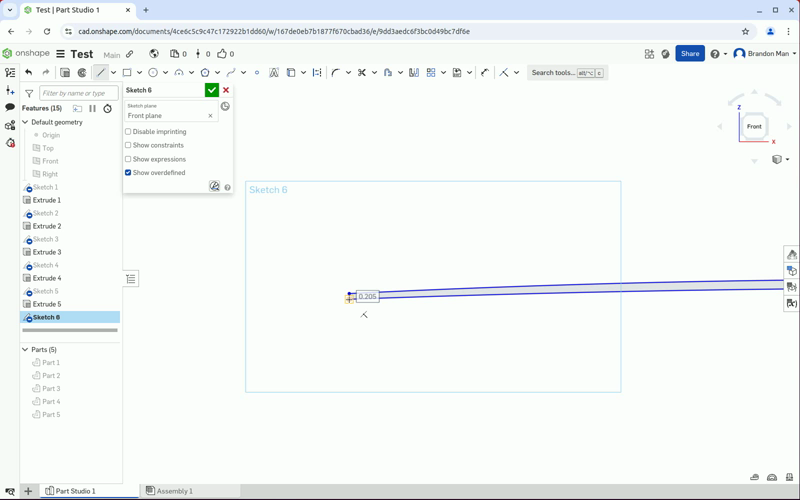
scroll(-6)
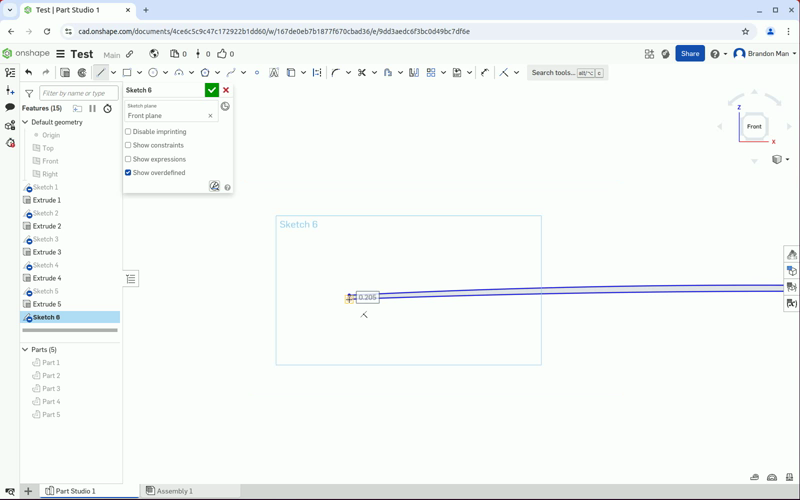
scroll(-6)
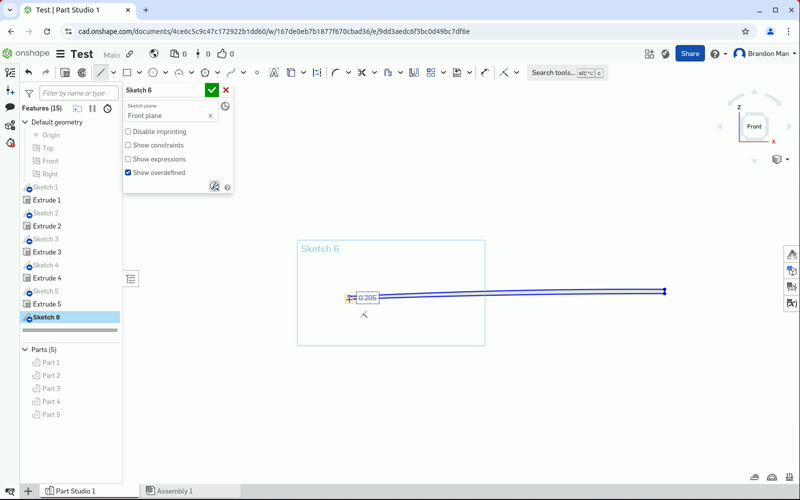
scroll(-6)
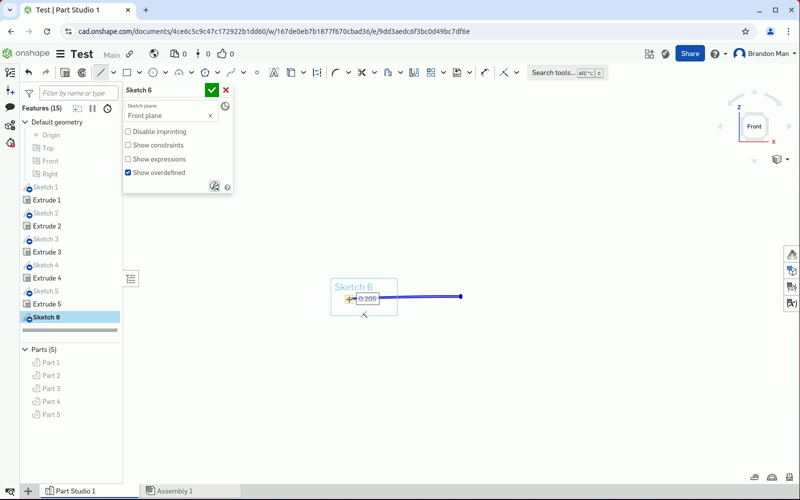
key(esc)
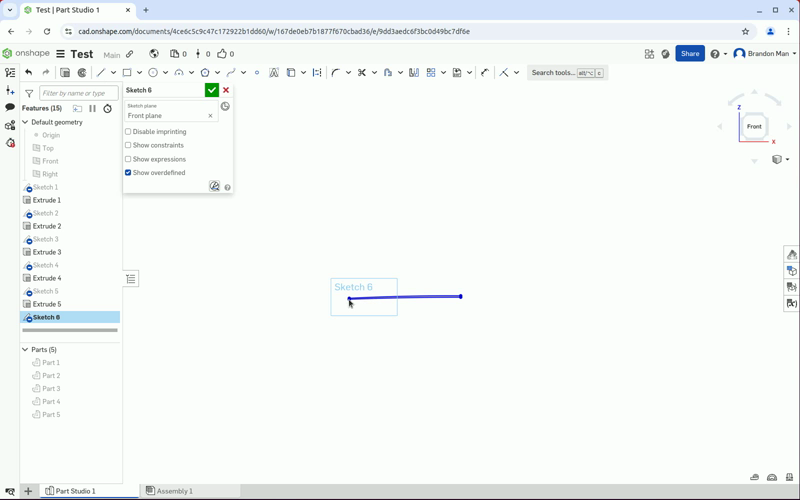
mouse_move(385, 297)
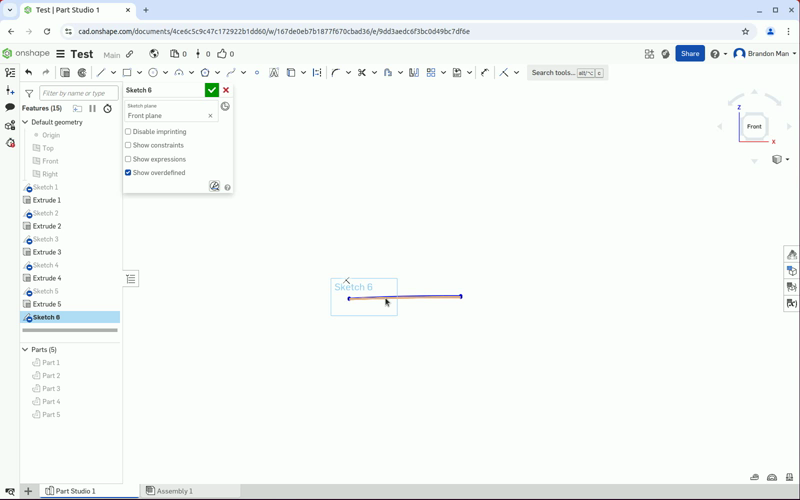
scroll(6)
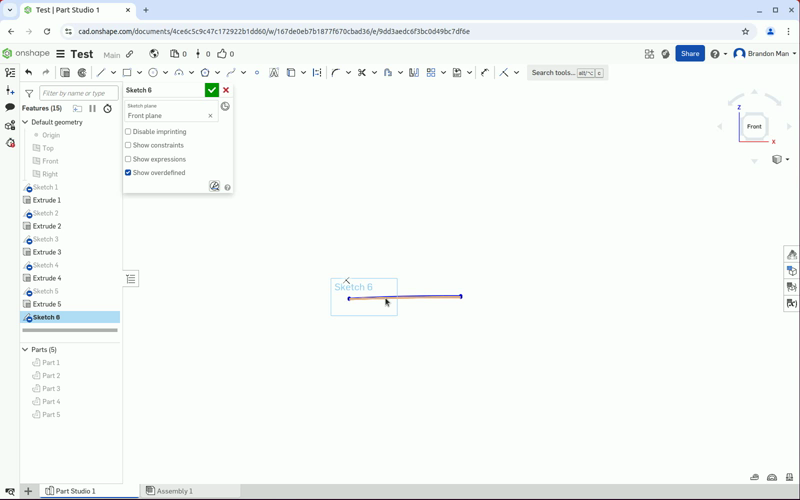
scroll(6)
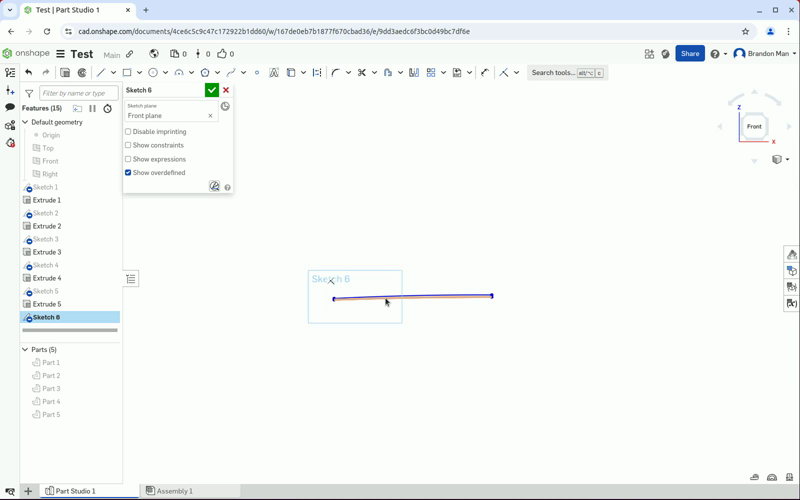
scroll(6)
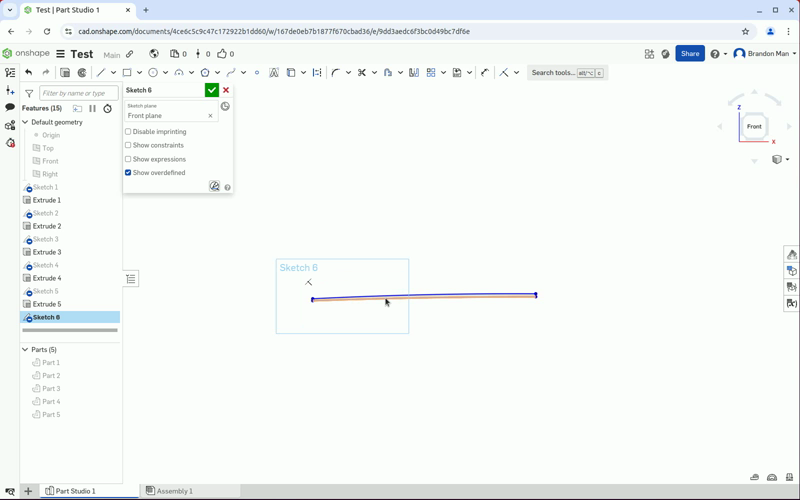
scroll(6)
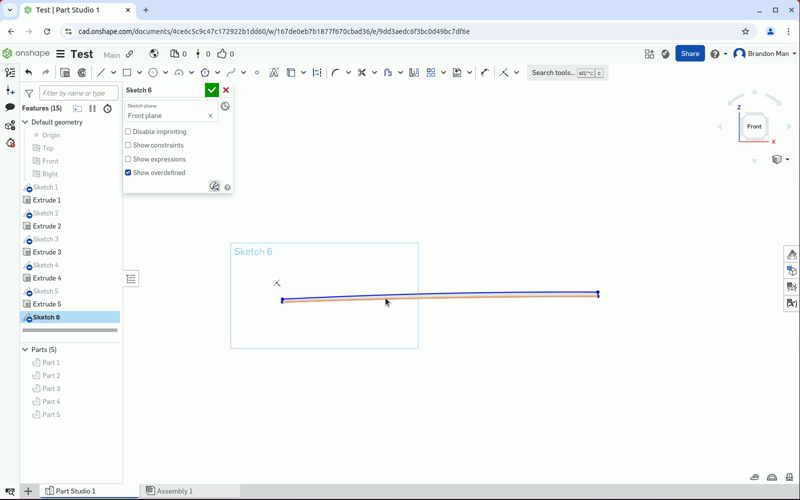
scroll(6)
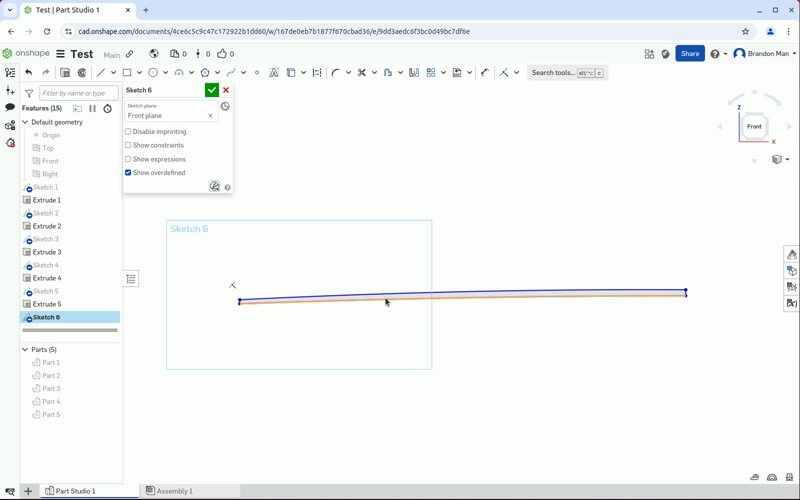
scroll(6)
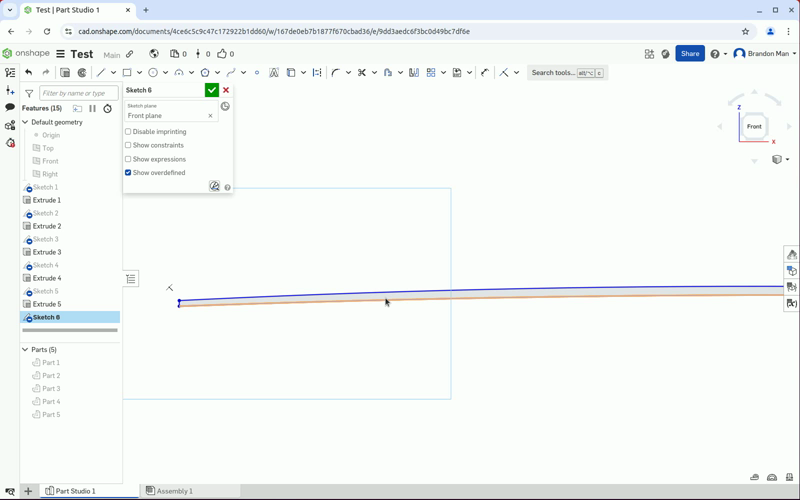
scroll(6)
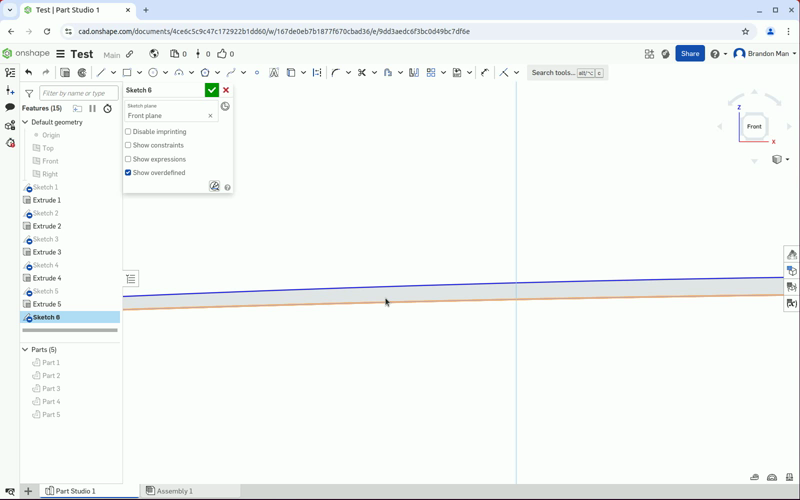
click(385, 297)
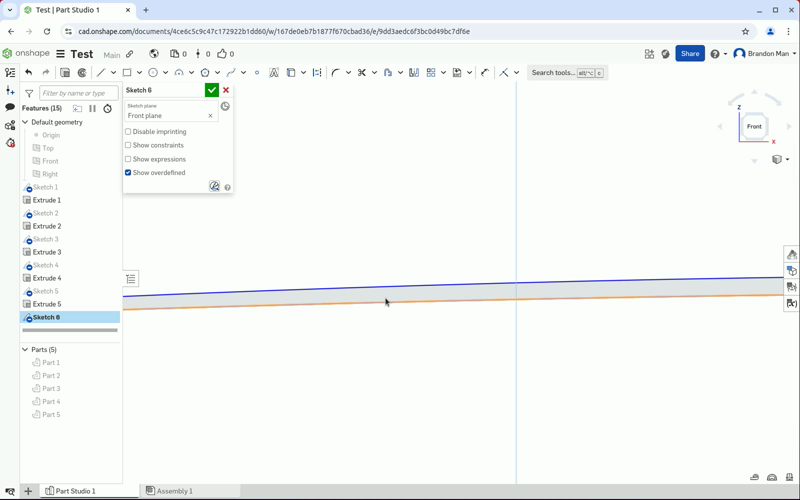
scroll(-6)
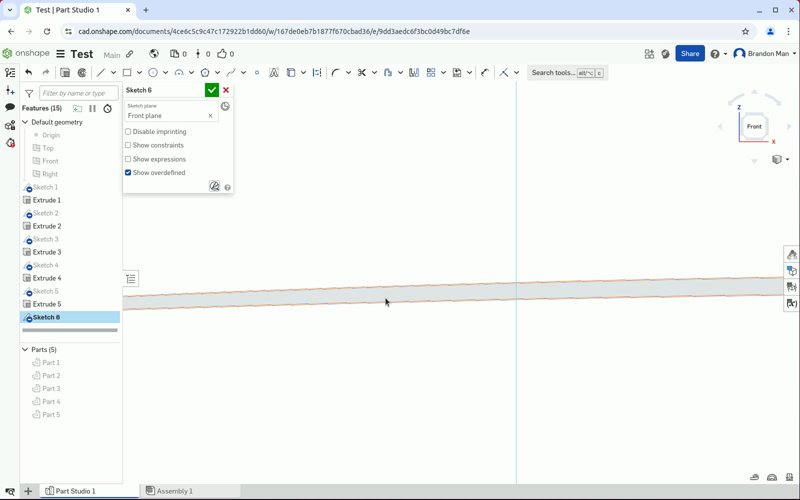
scroll(-6)
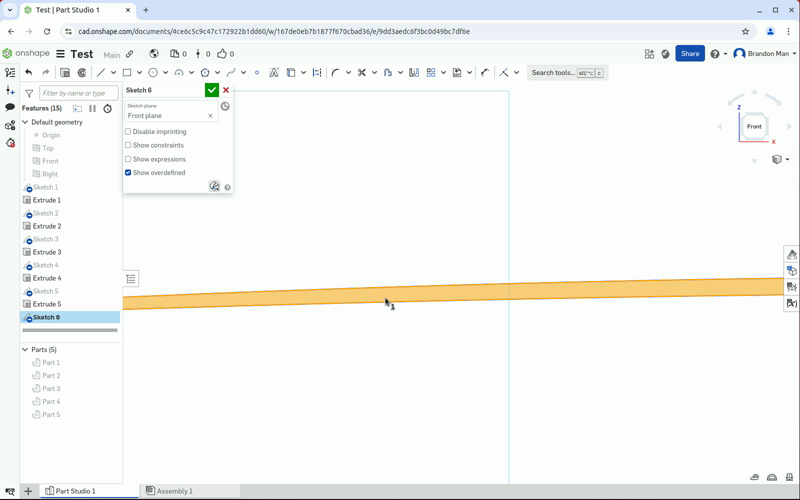
scroll(-6)
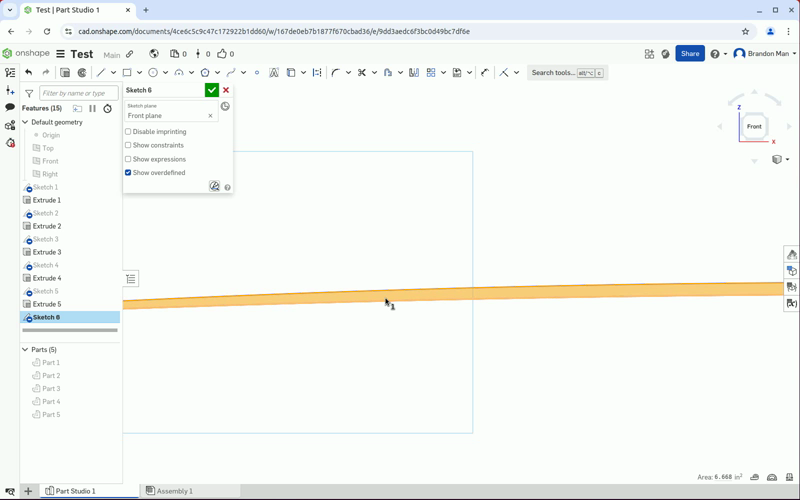
scroll(-6)
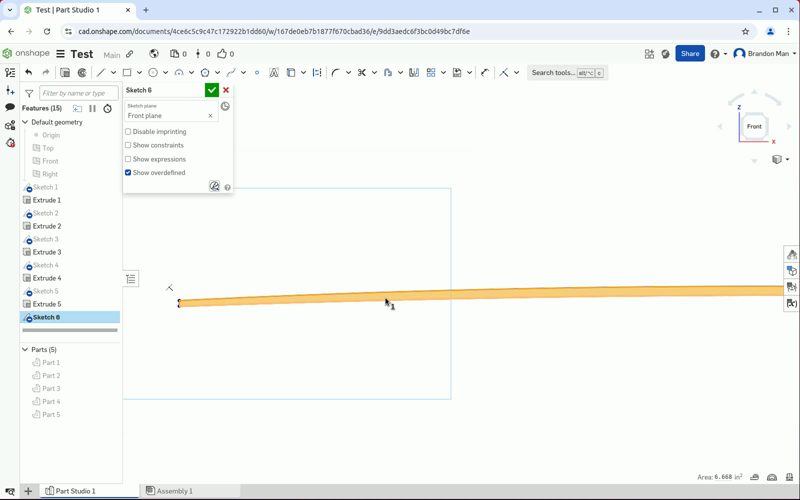
scroll(-6)
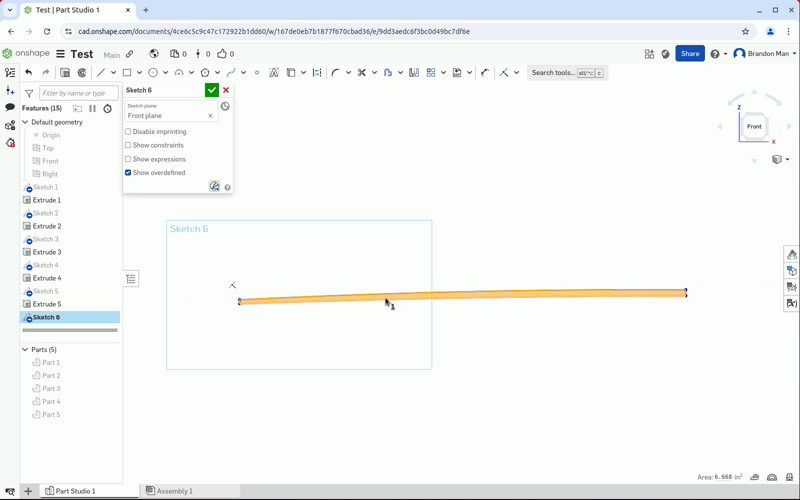
scroll(-6)
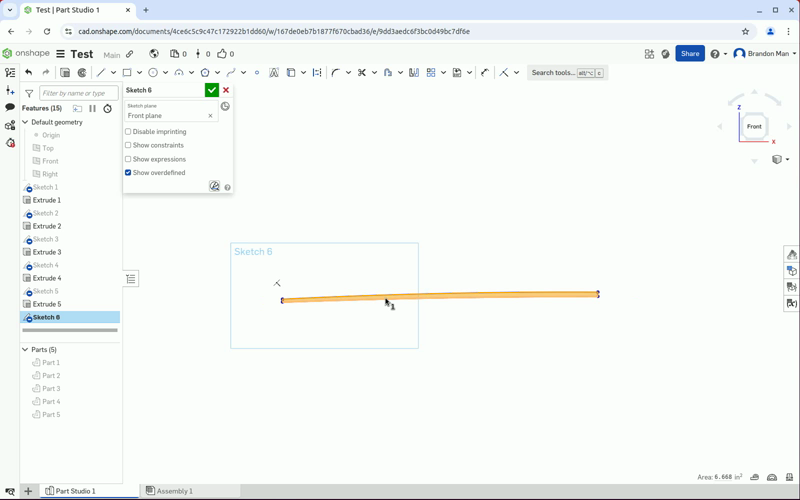
scroll(-6)
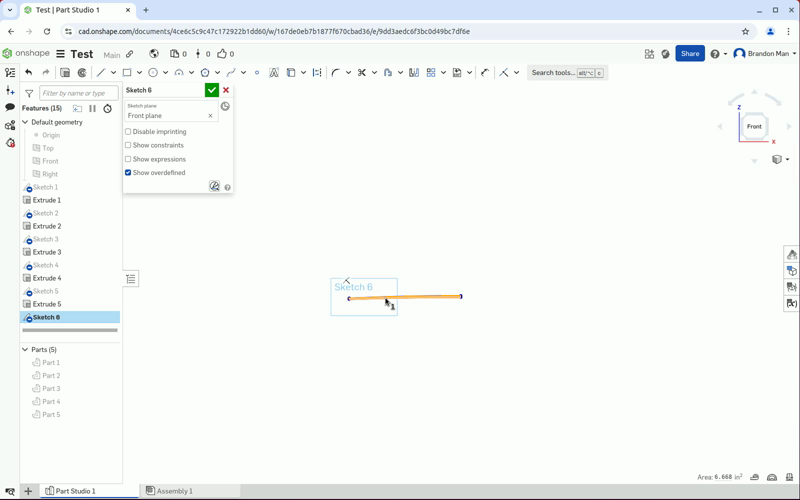
mouse_move(73, 352)
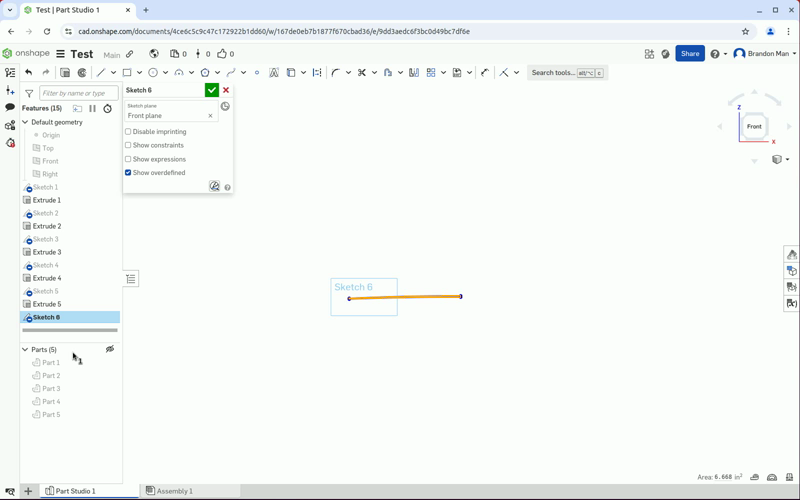
key(shift+y)
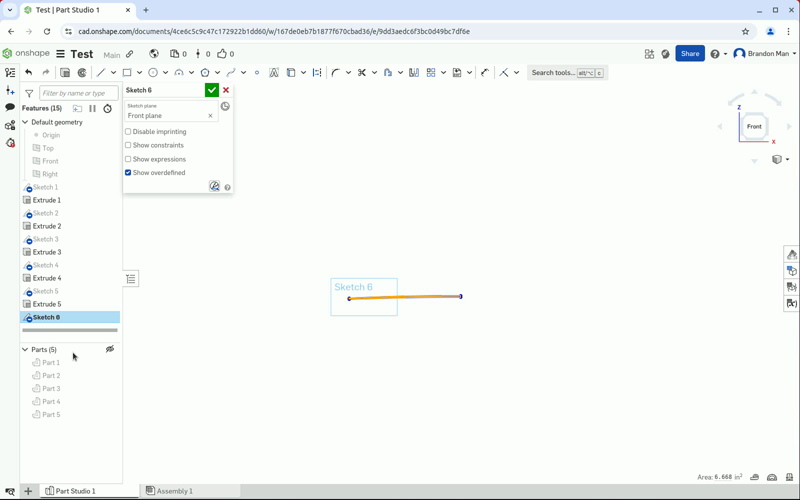
key(shift+e)
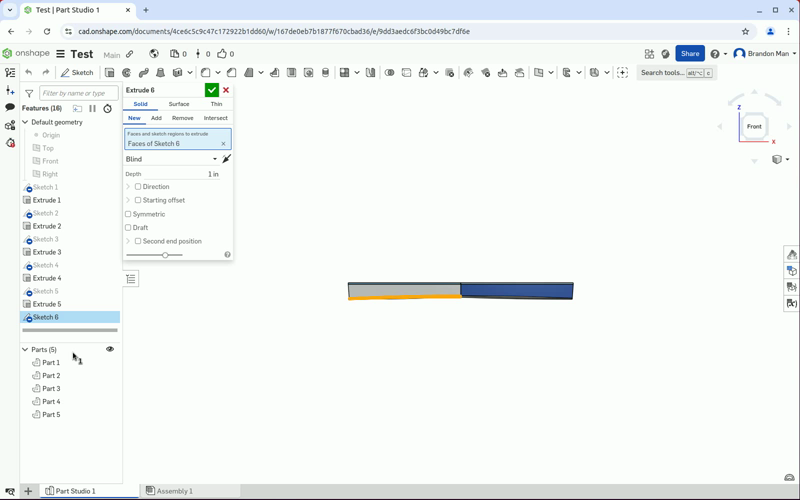
mouse_move(143, 106)
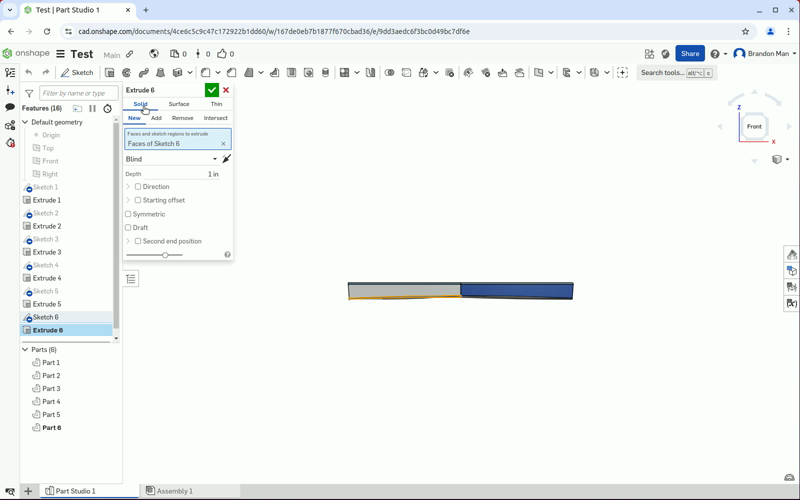
click(143, 106)
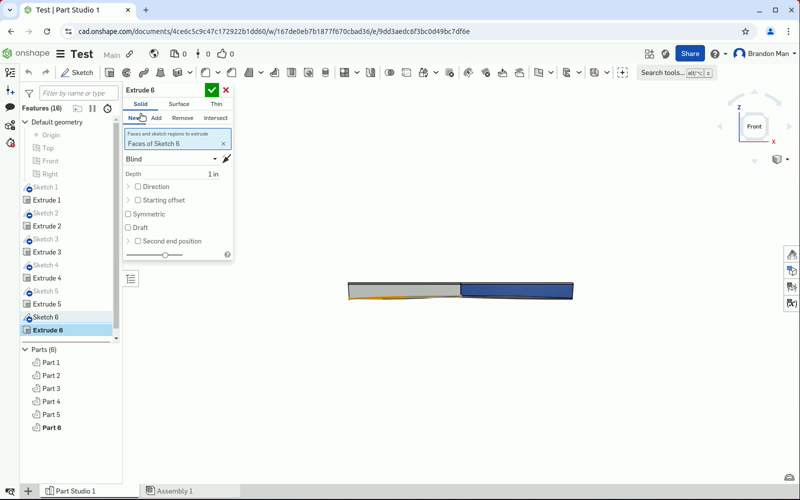
mouse_move(137, 120)
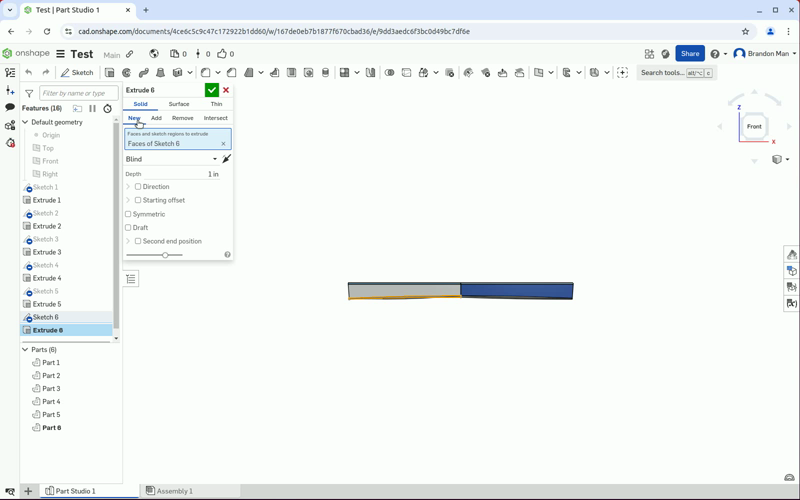
click(137, 120)
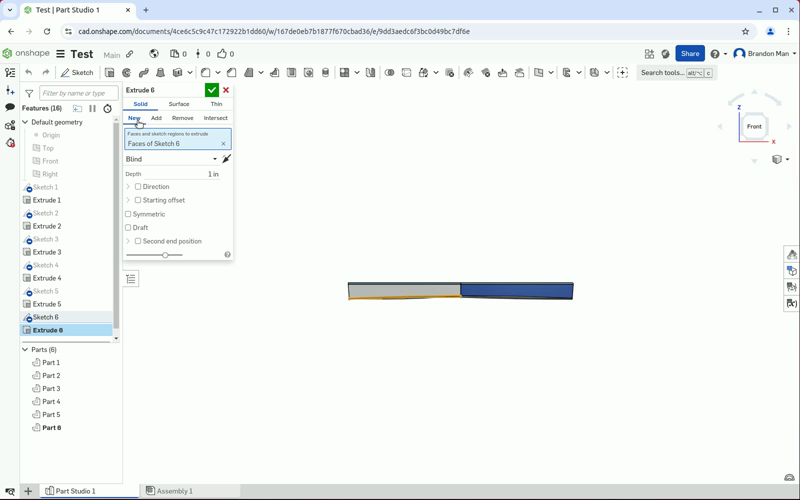
key(tab, 4)
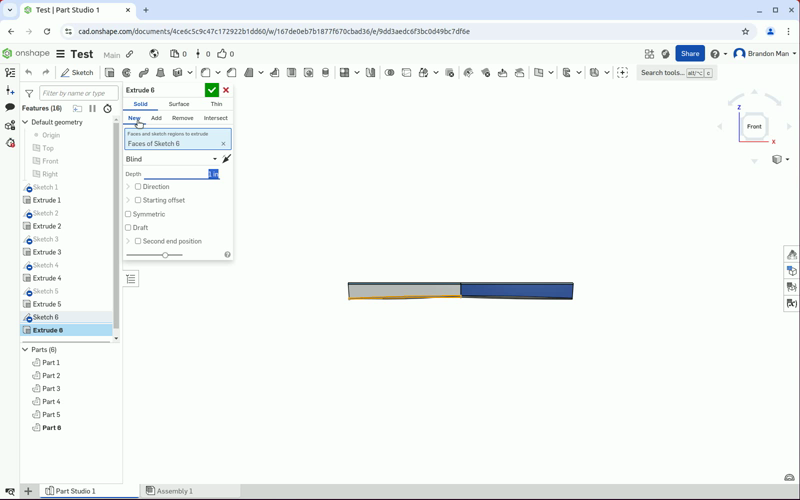
text(1.685)
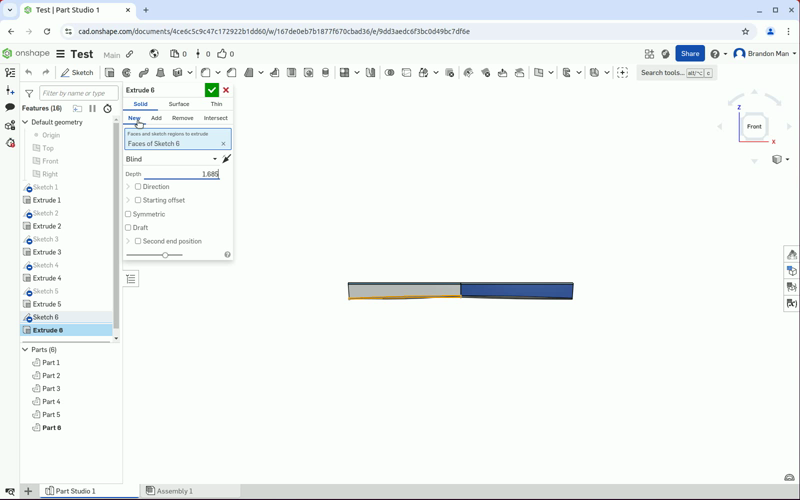
key(enter)
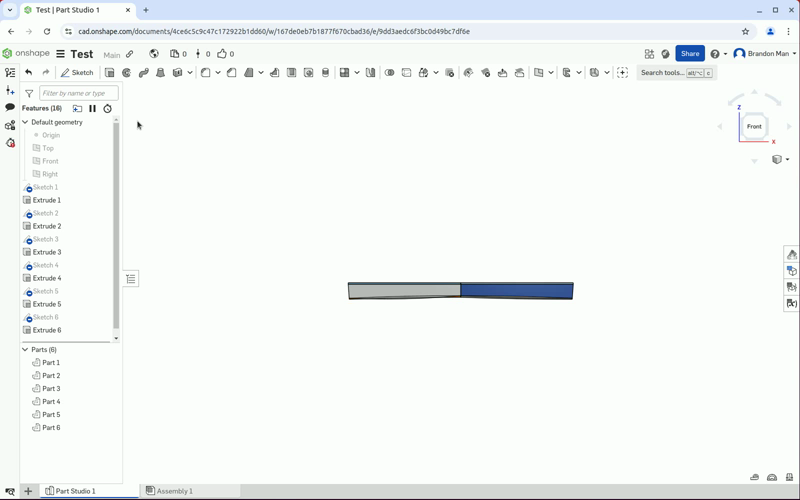
key(shift+h)
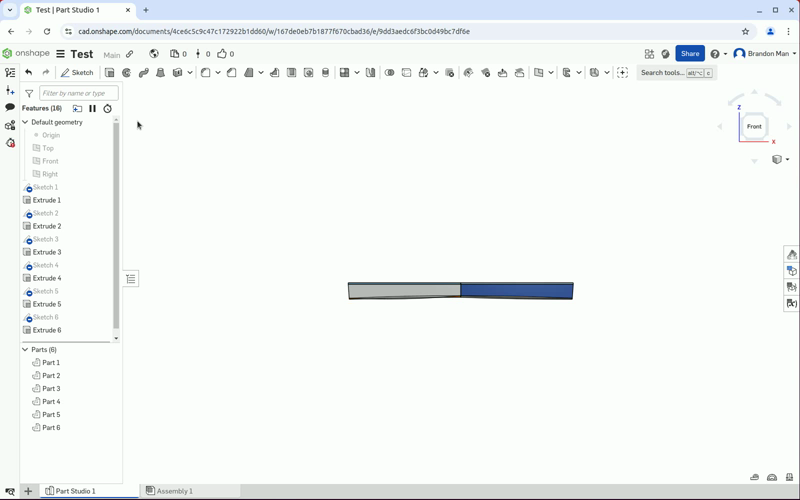
key(shift+h)
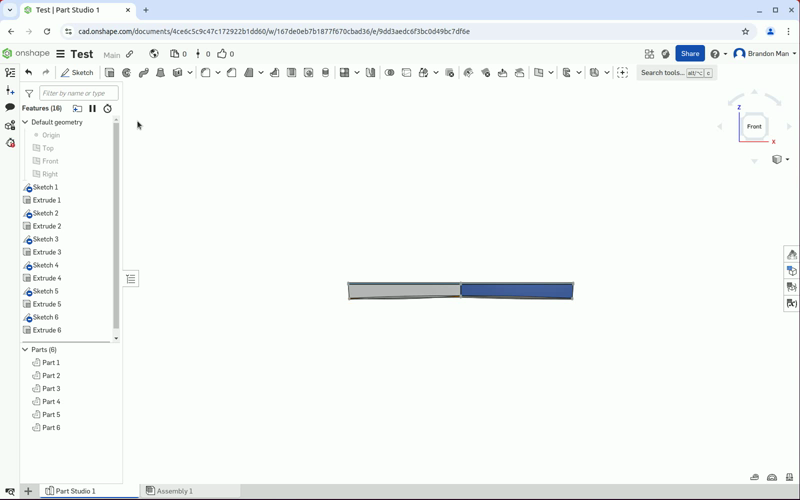
key(shift+7)
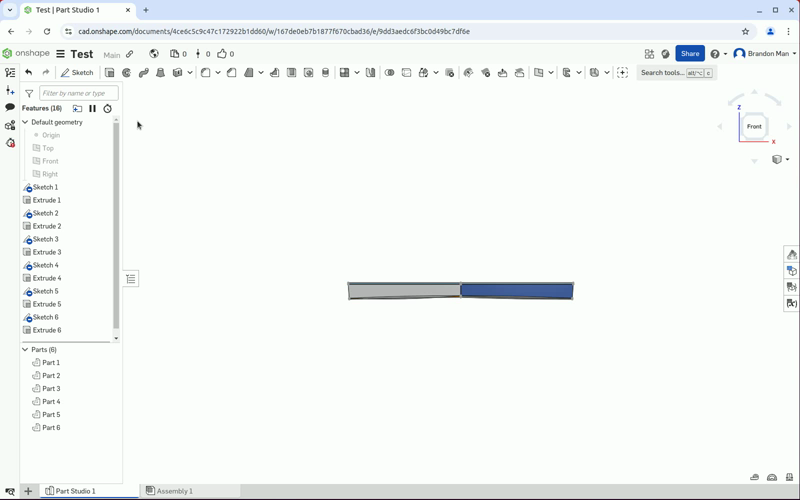
key(left, 2)
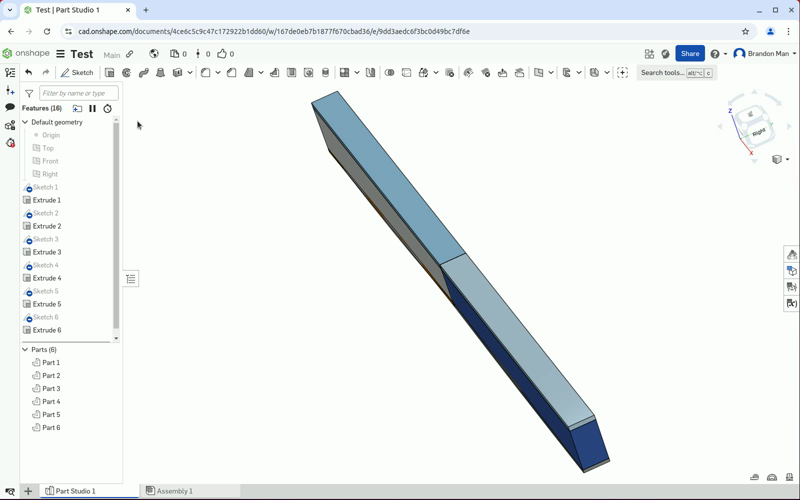
key(down, 2)
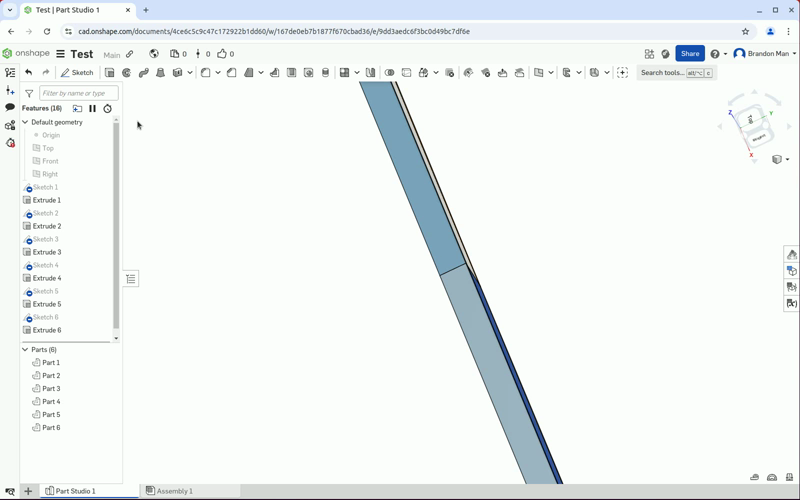
key(up, 2)
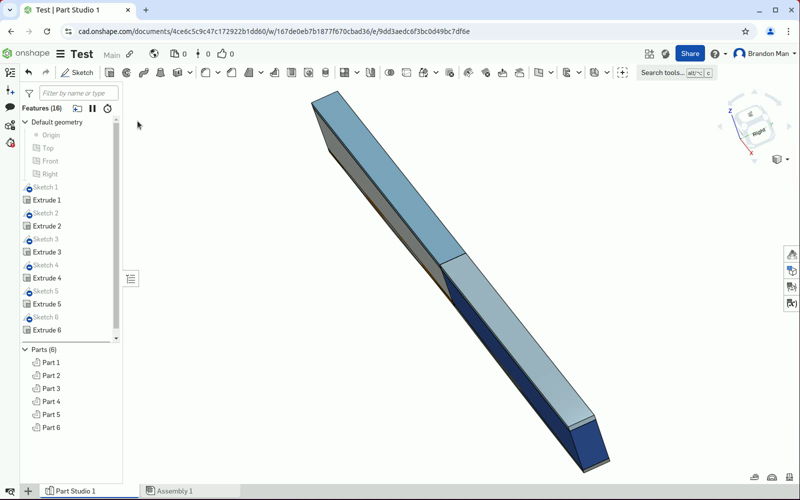
key(right, 2)
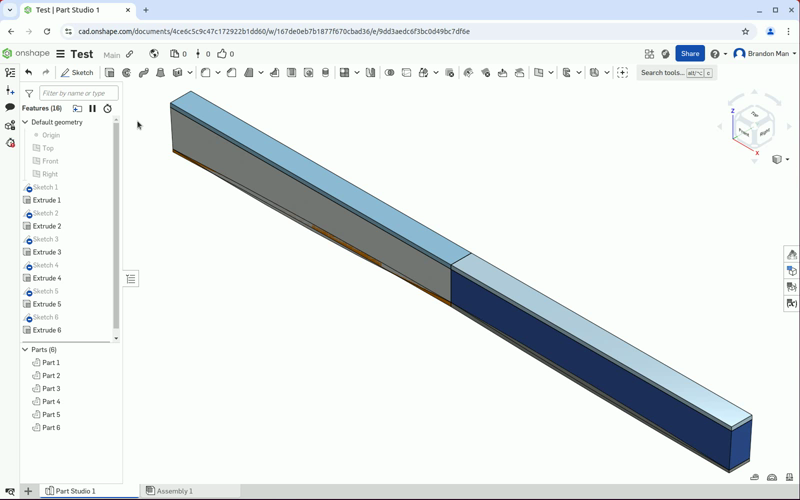
mouse_move(69, 189)
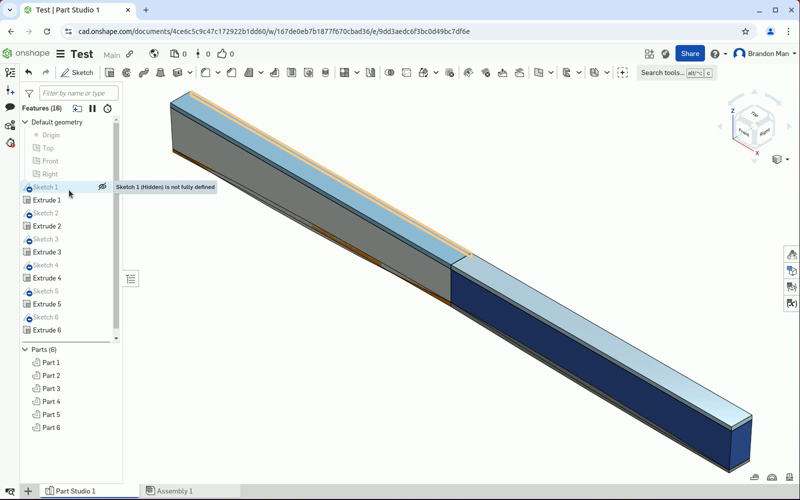
click(69, 189)